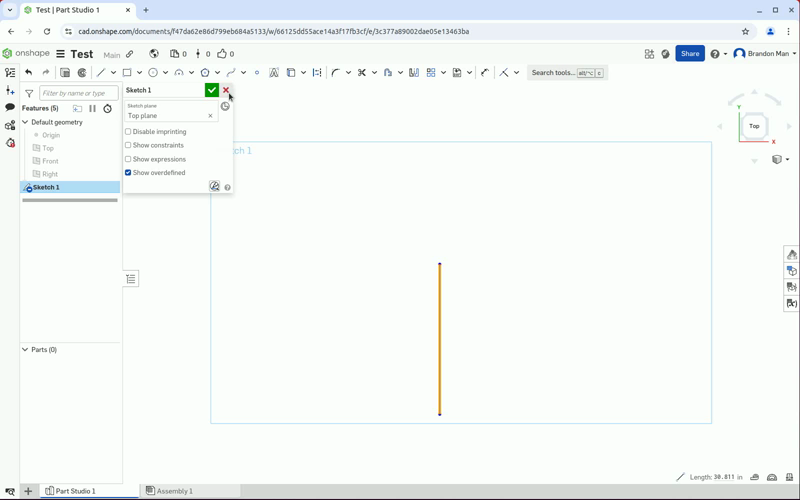
key(shift+h)
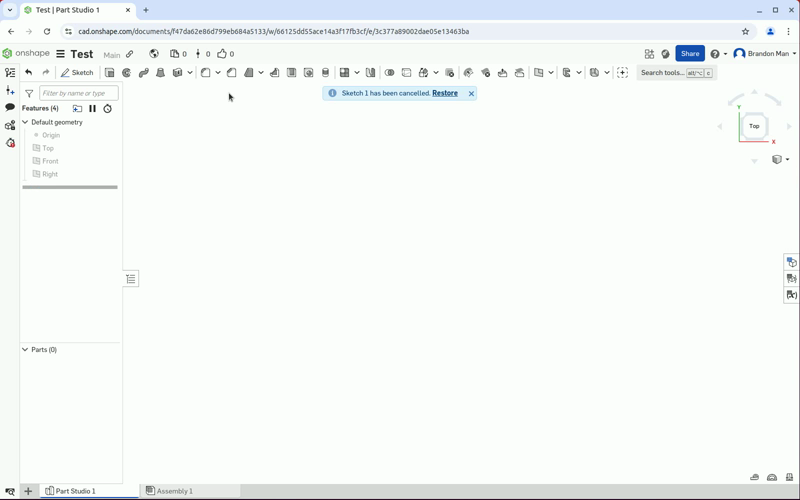
mouse_move(73, 352)
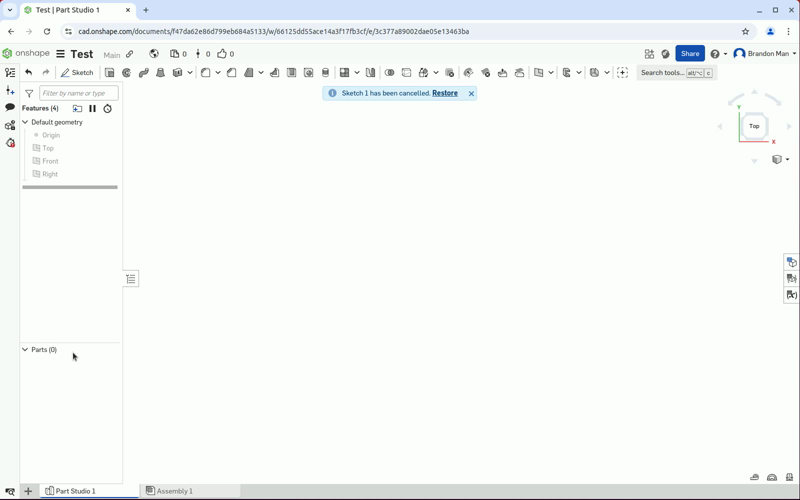
key(y)
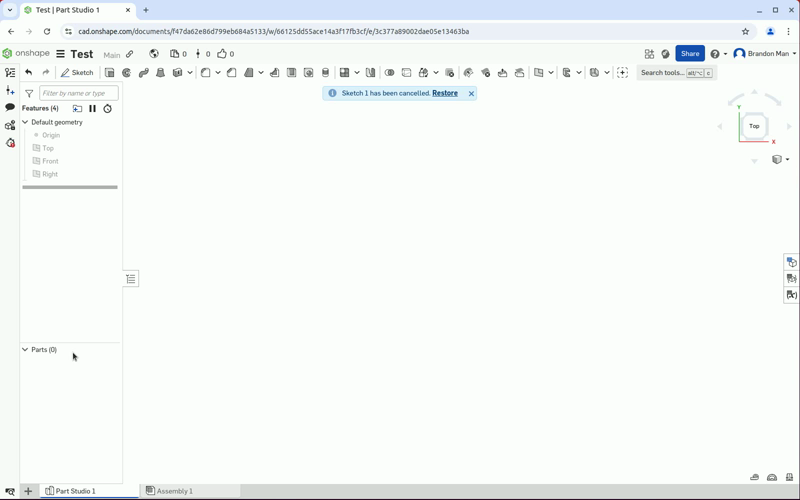
key(shift+p)
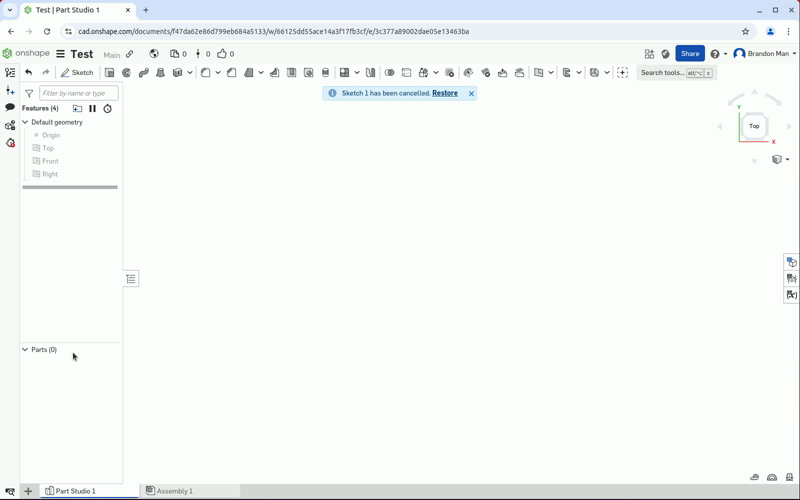
key(space)
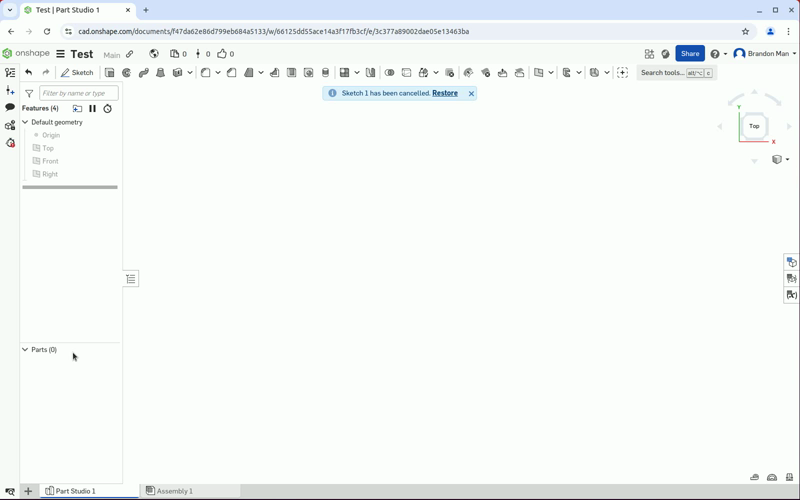
key_down(shift)
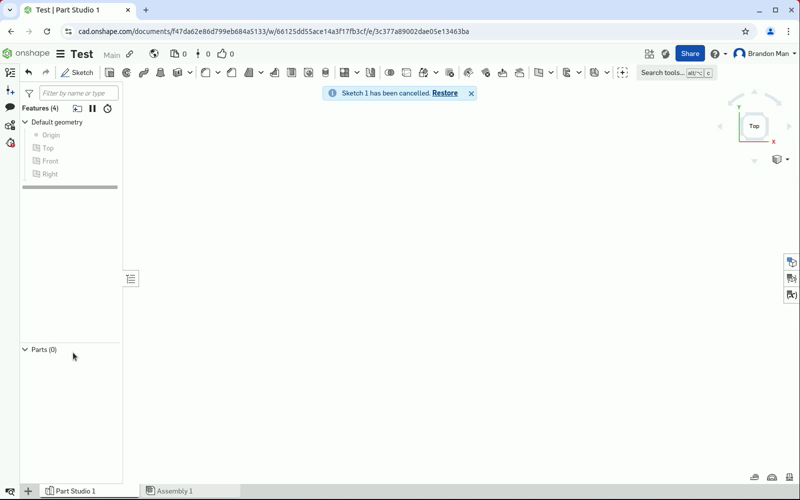
key(up)
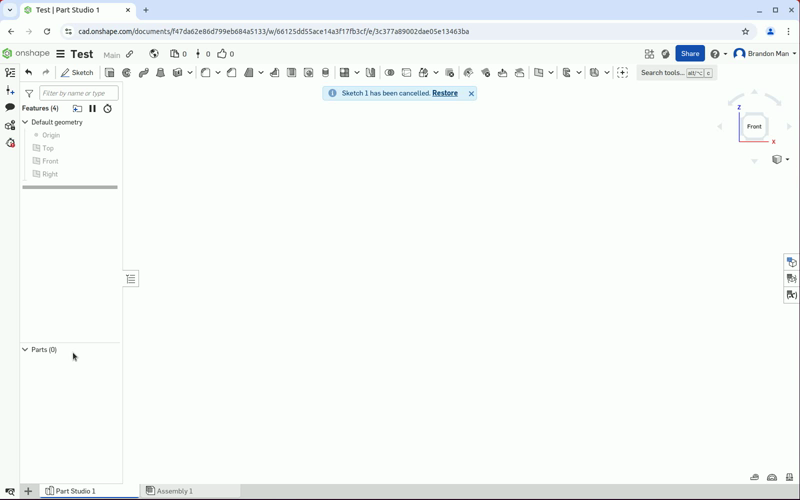
key_up(shift)
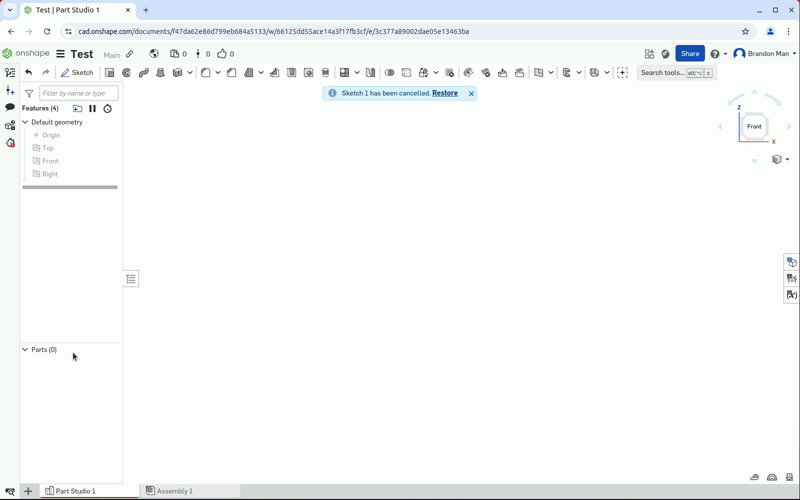
key(space)
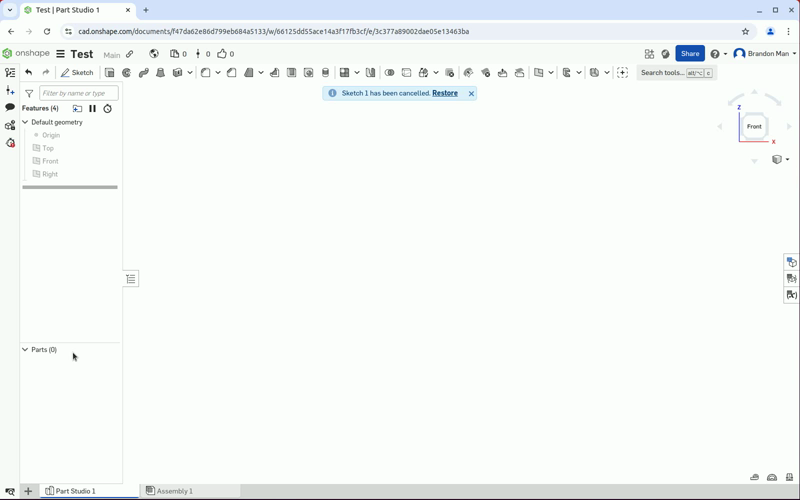
key_down(shift)
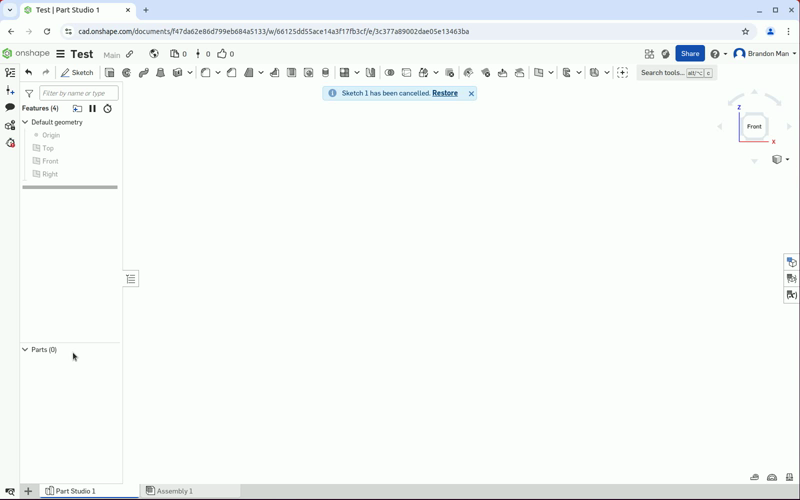
key(left)
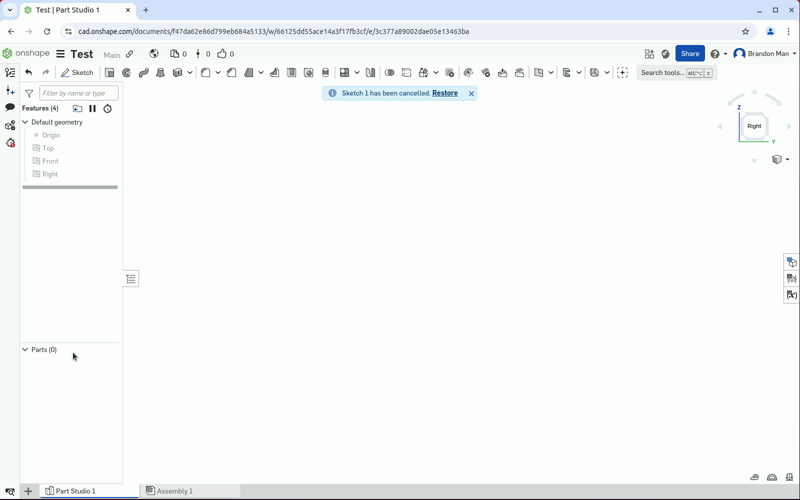
key_up(shift)
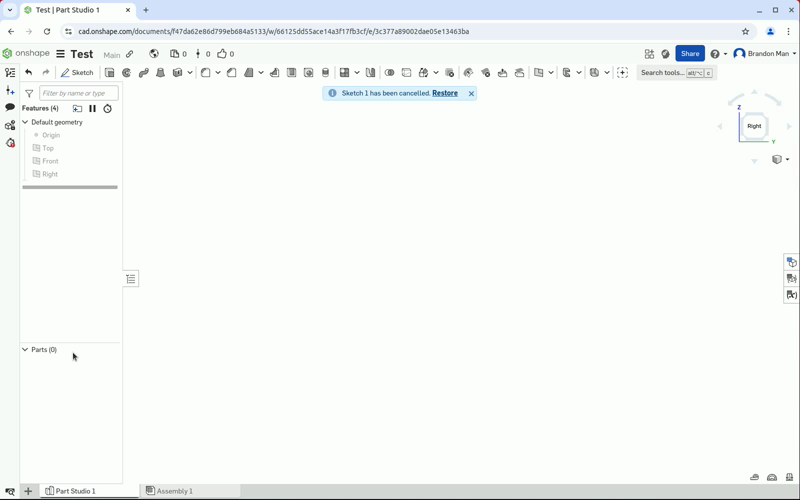
mouse_move(73, 352)
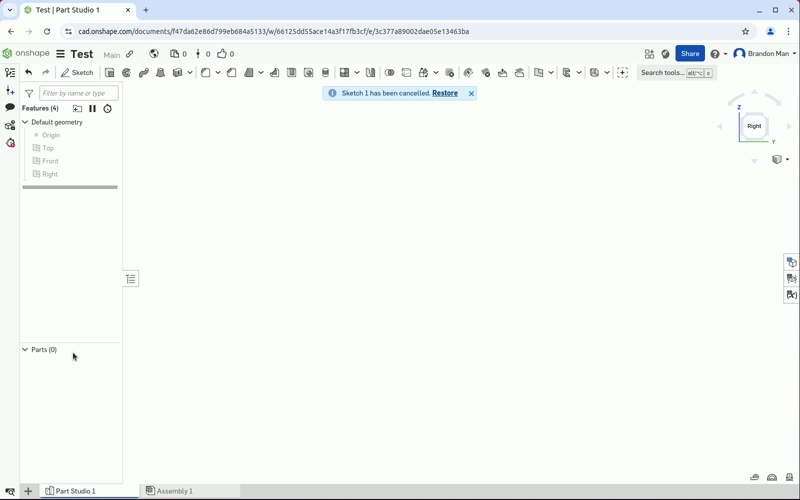
key(shift+y)
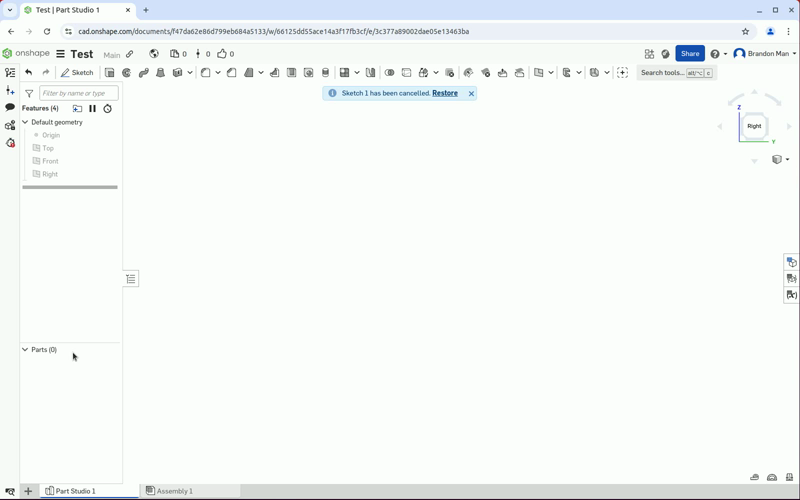
key(shift+s)
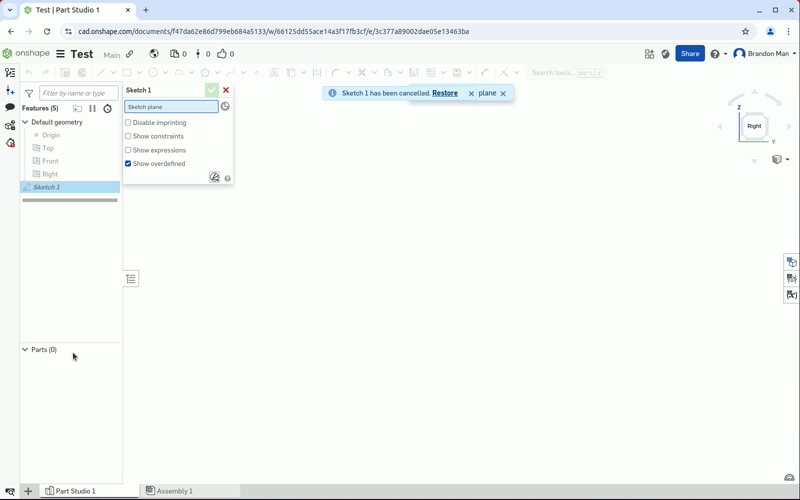
mouse_move(73, 176)
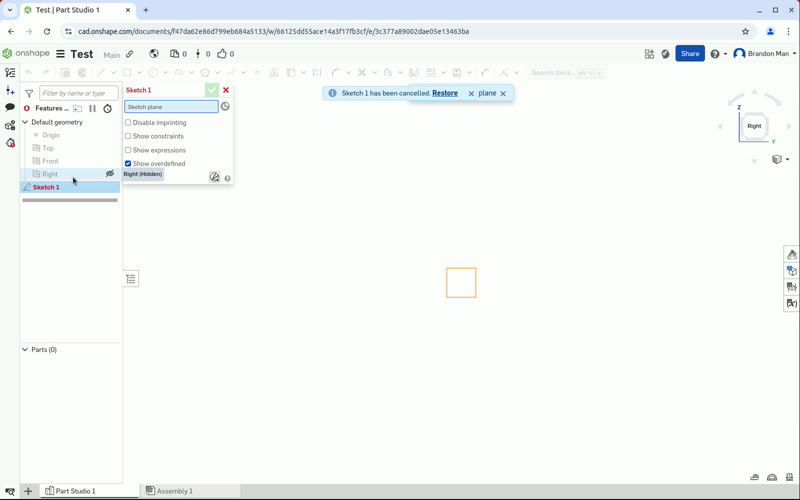
click(73, 176)
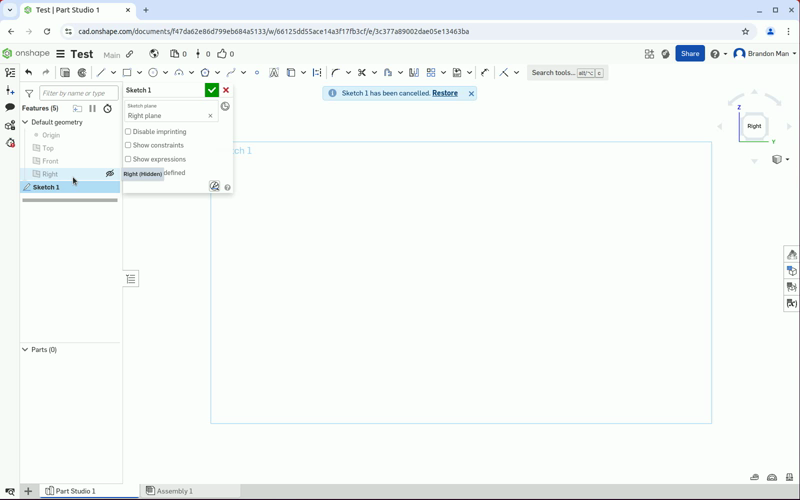
mouse_move(73, 352)
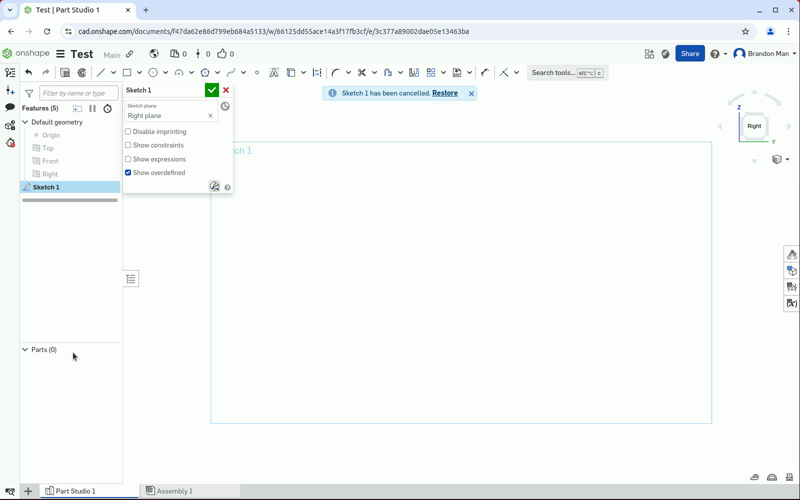
key(y)
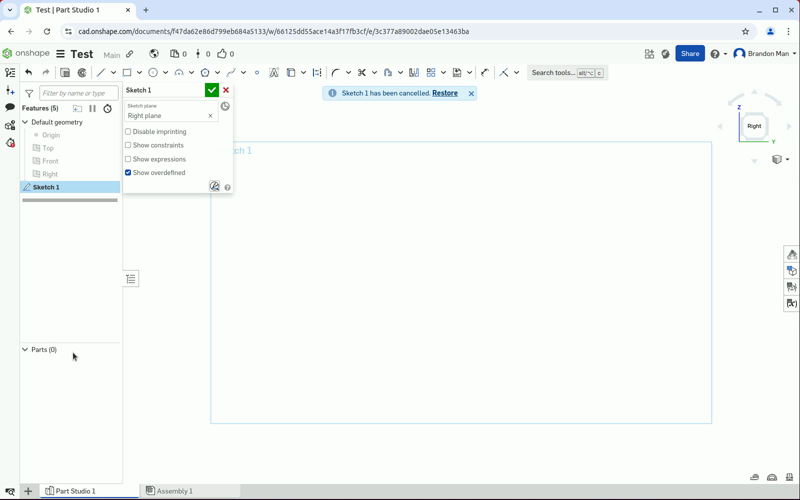
key(l)
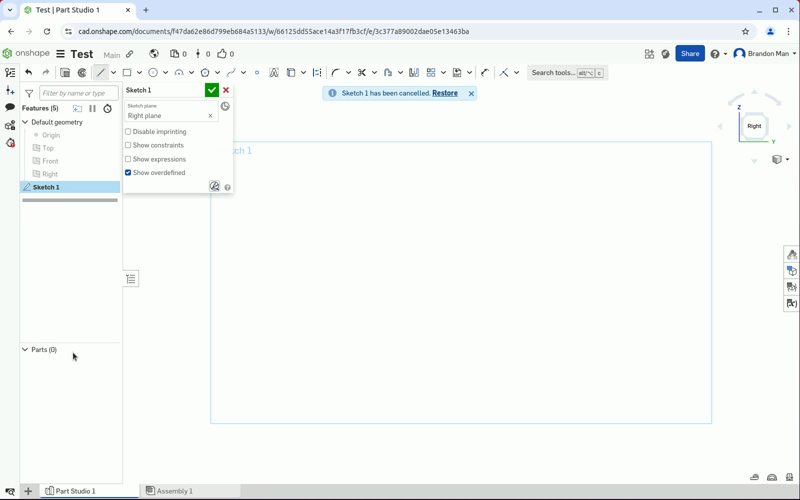
key_down(shift)
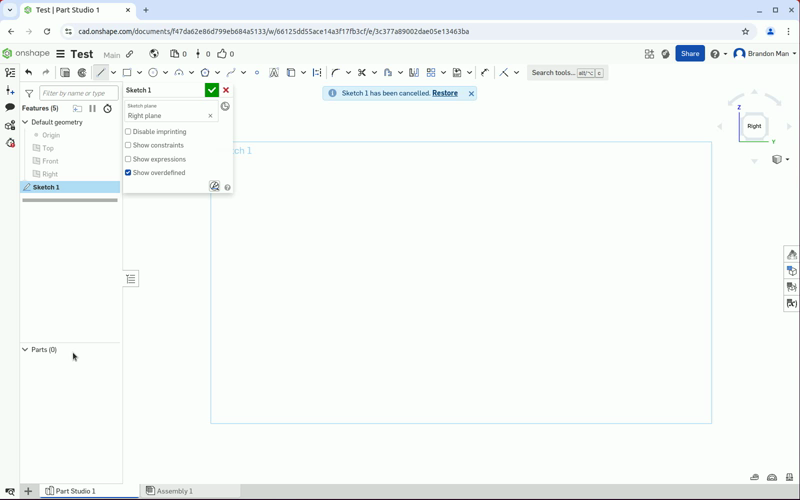
mouse_move(384, 180)
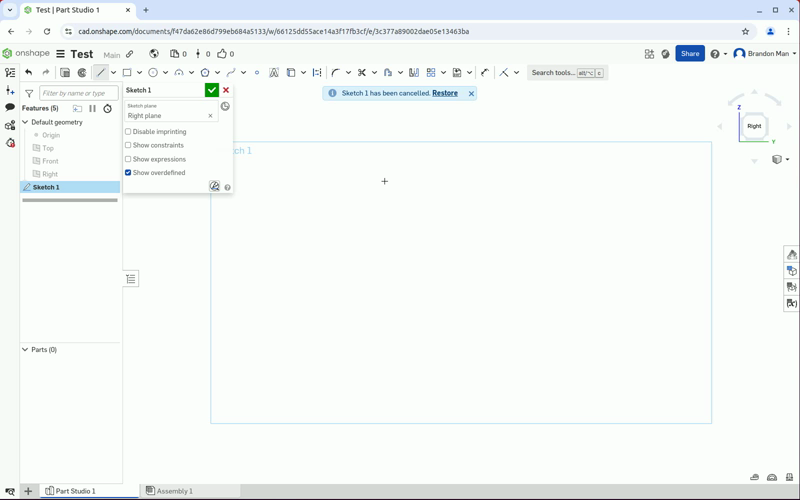
click(384, 180)
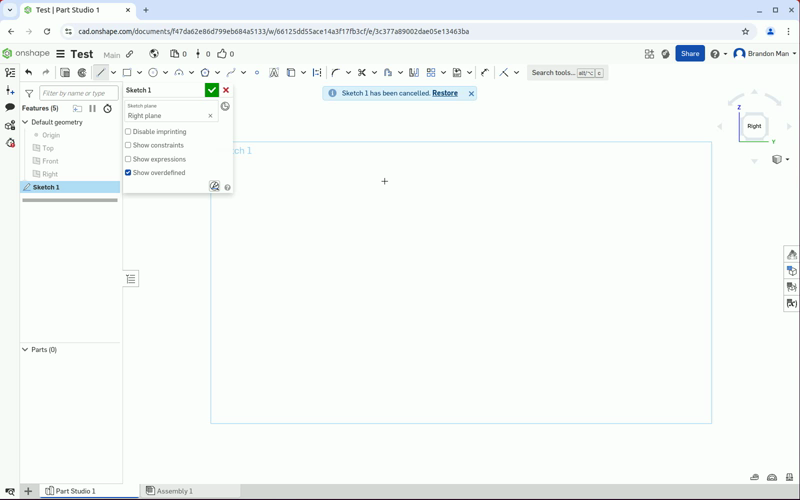
key_up(shift)
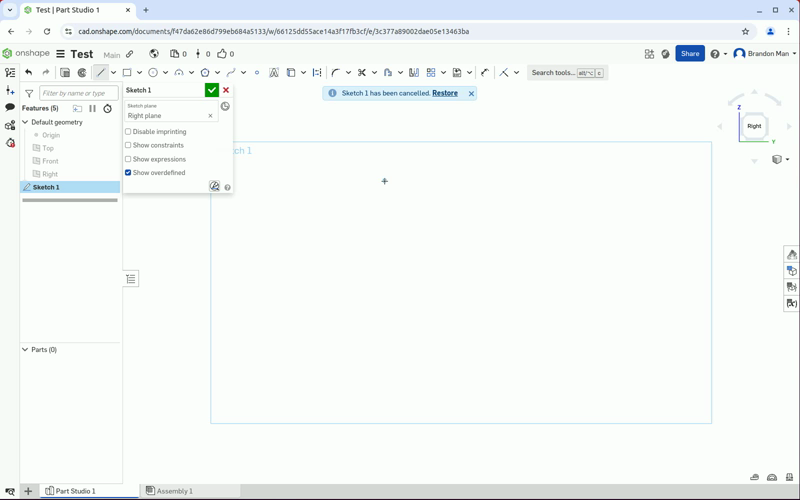
key_down(shift)
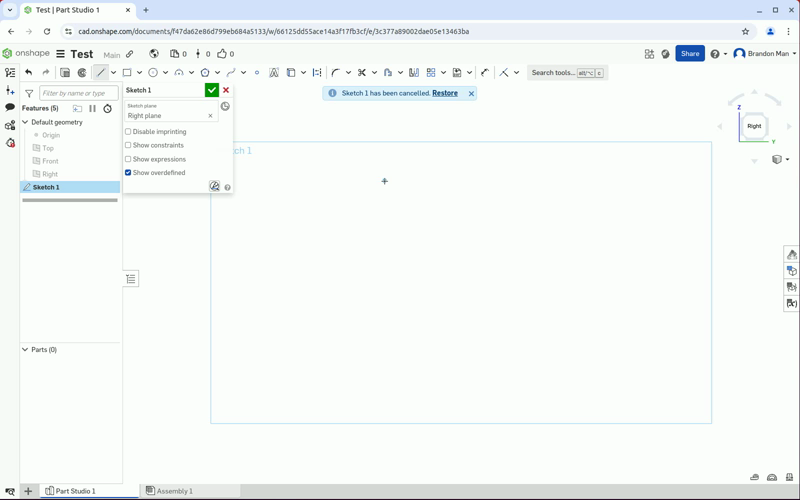
mouse_move(459, 180)
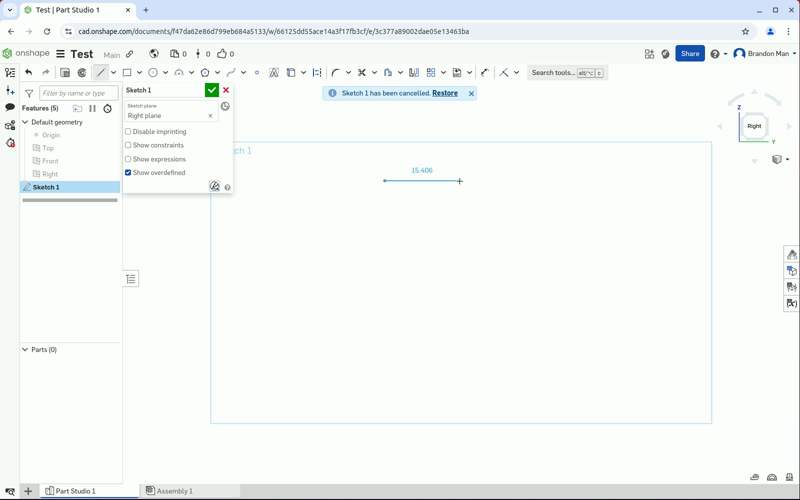
click(459, 180)
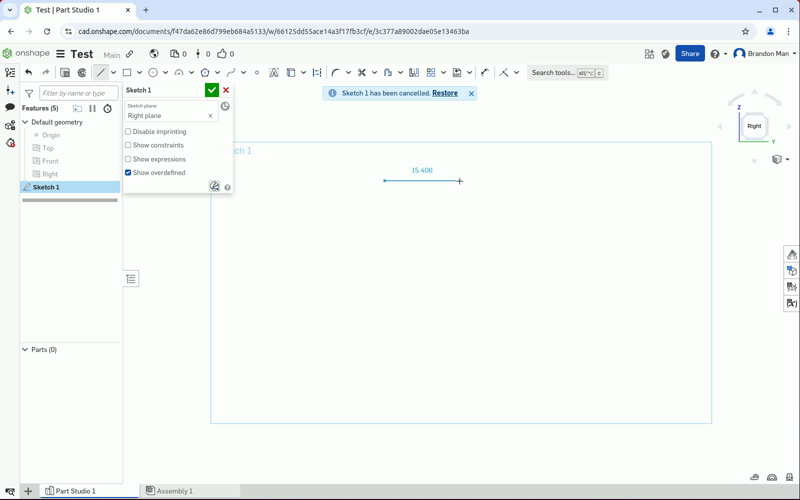
key_up(shift)
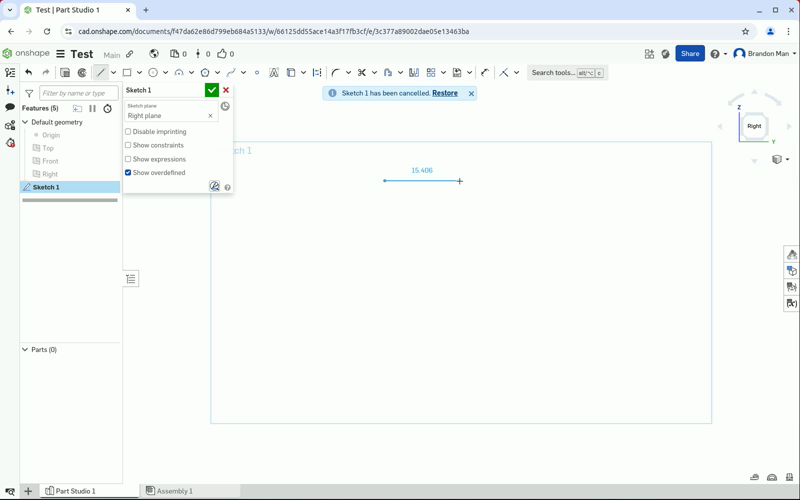
key_down(shift)
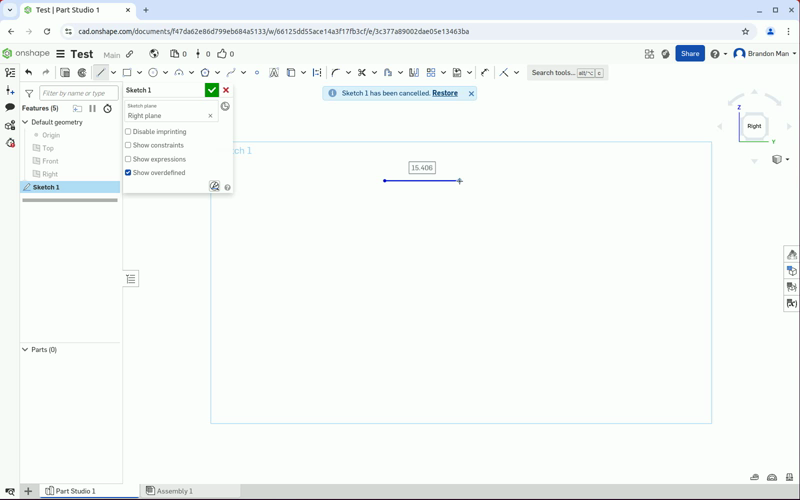
mouse_move(489, 180)
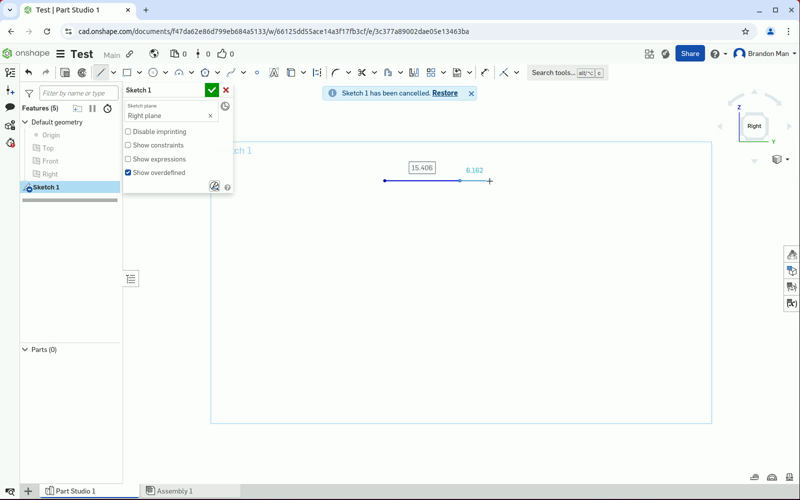
mouse_move(459, 170)
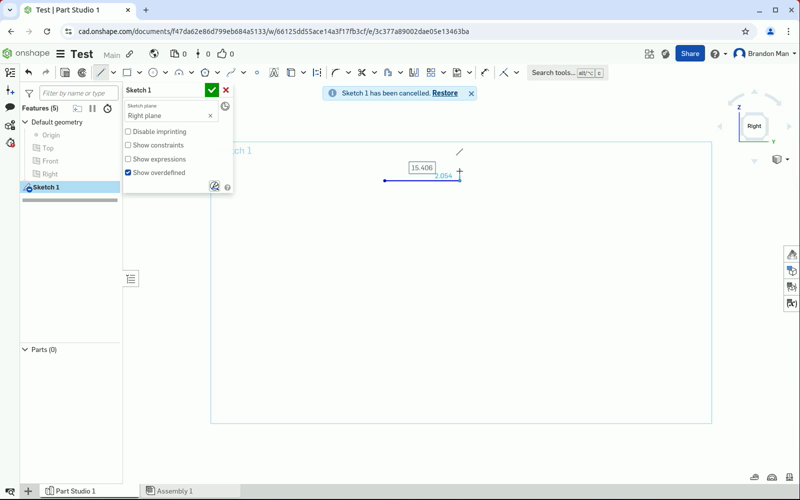
click(459, 170)
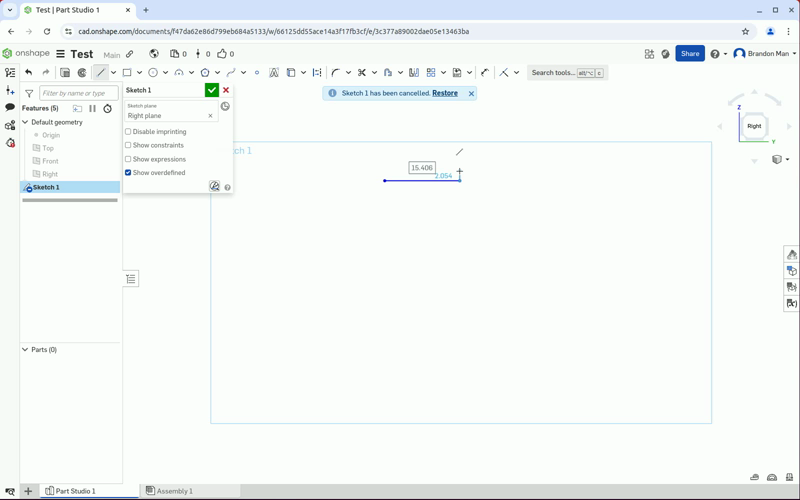
key_up(shift)
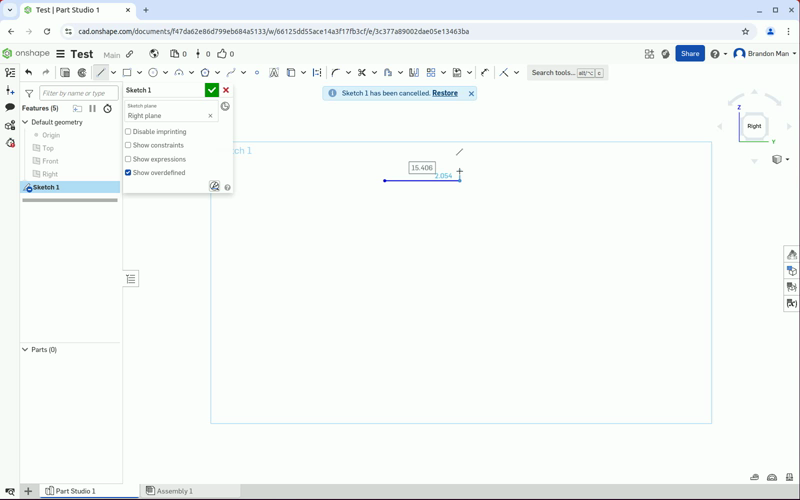
key_down(shift)
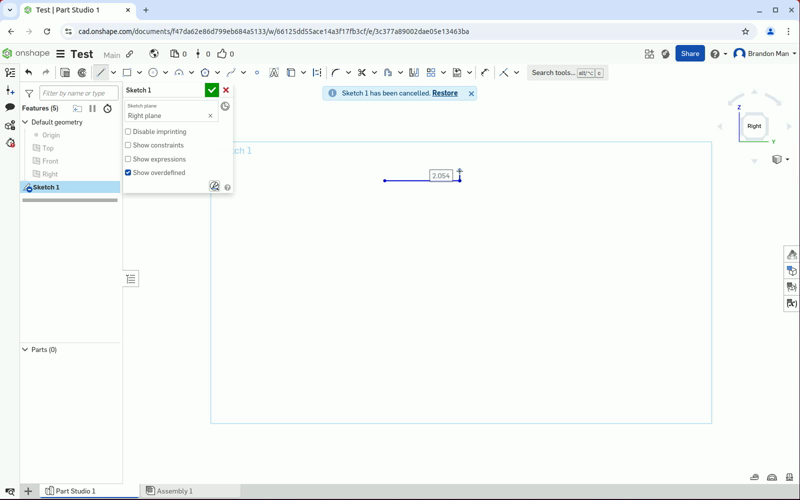
mouse_move(384, 170)
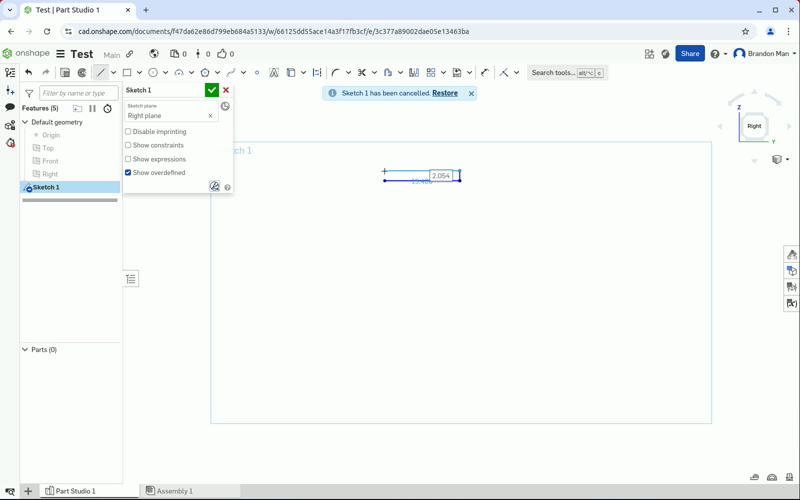
click(384, 170)
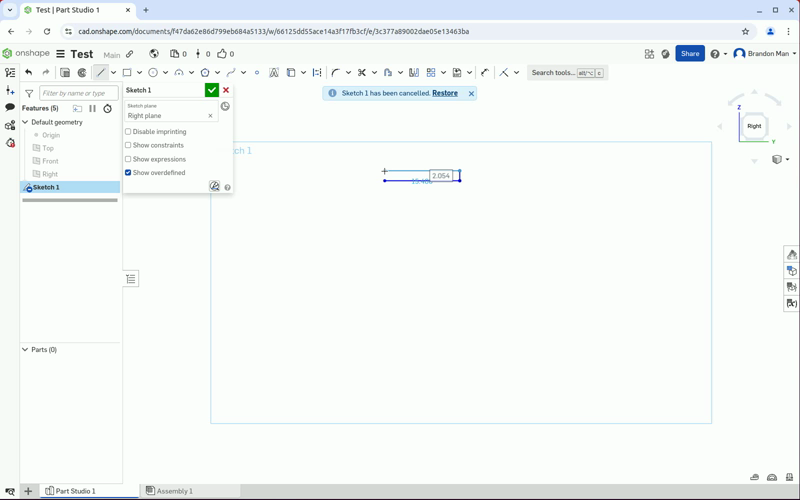
key_up(shift)
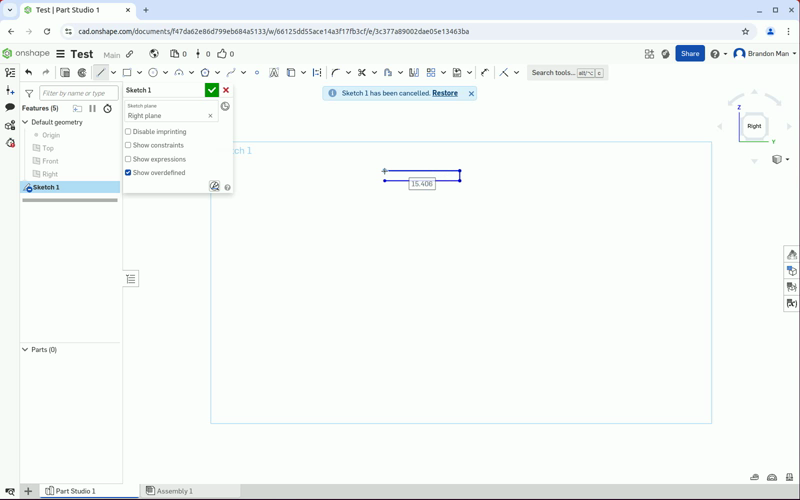
mouse_move(414, 170)
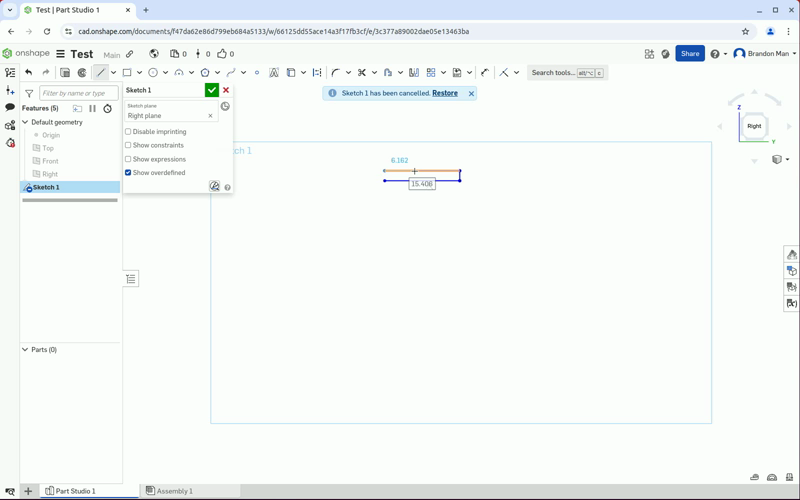
key_down(shift)
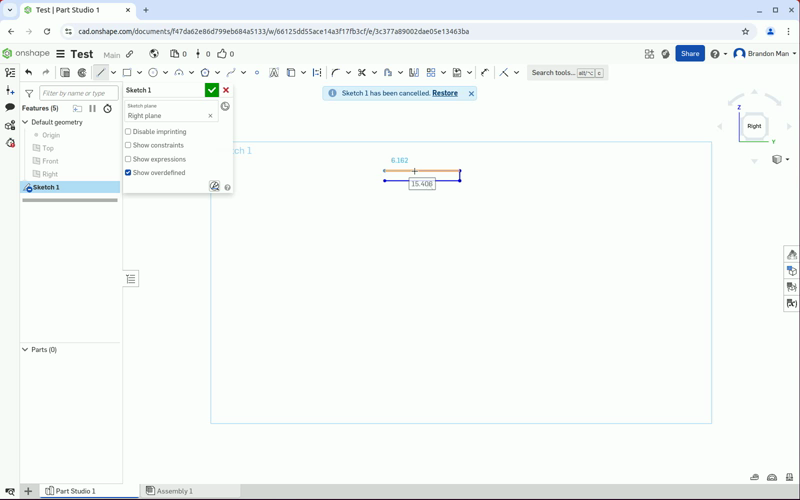
mouse_move(384, 180)
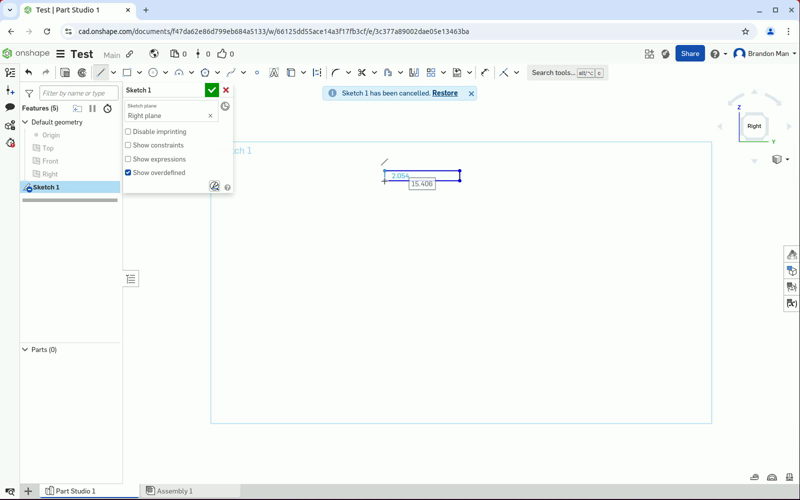
key_up(shift)
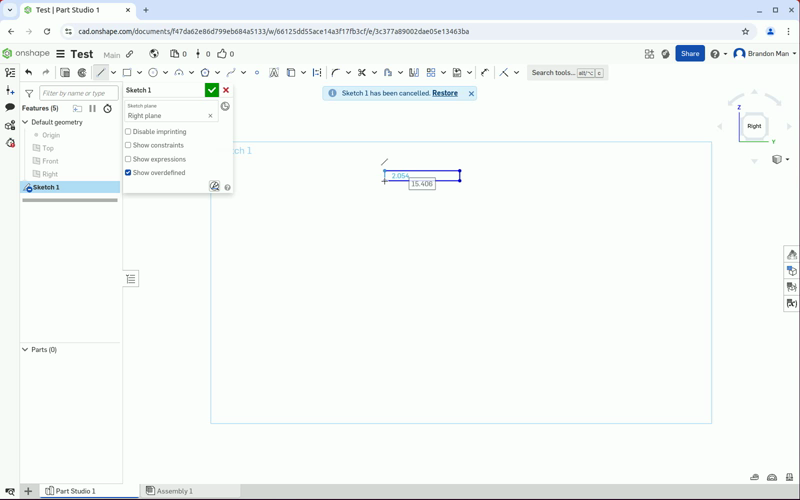
click(384, 180)
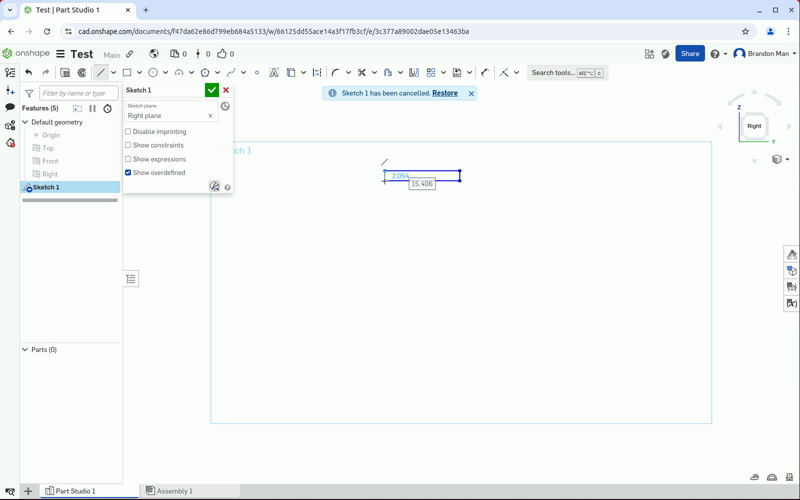
key(esc)
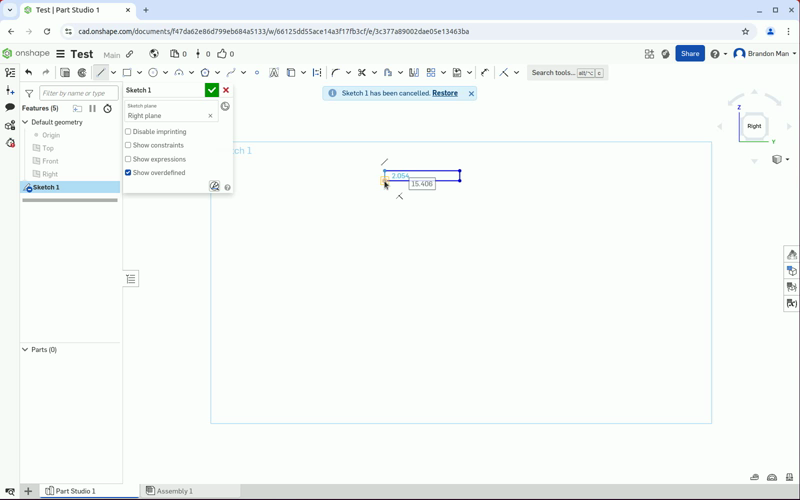
mouse_move(407, 173)
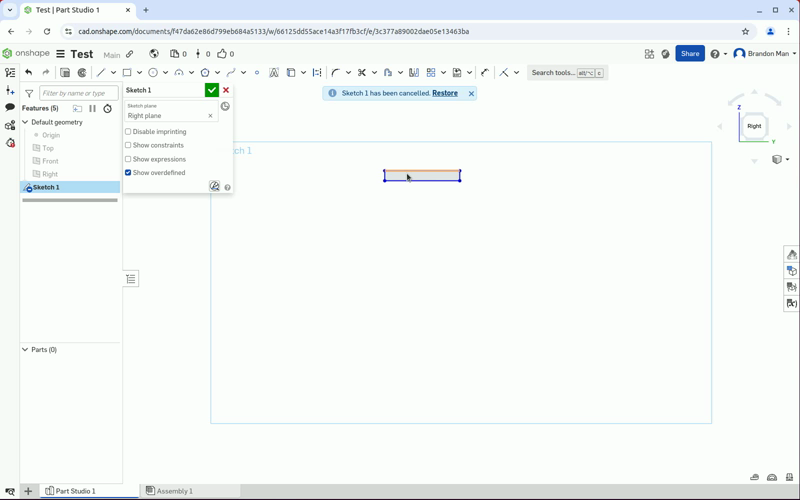
scroll(6)
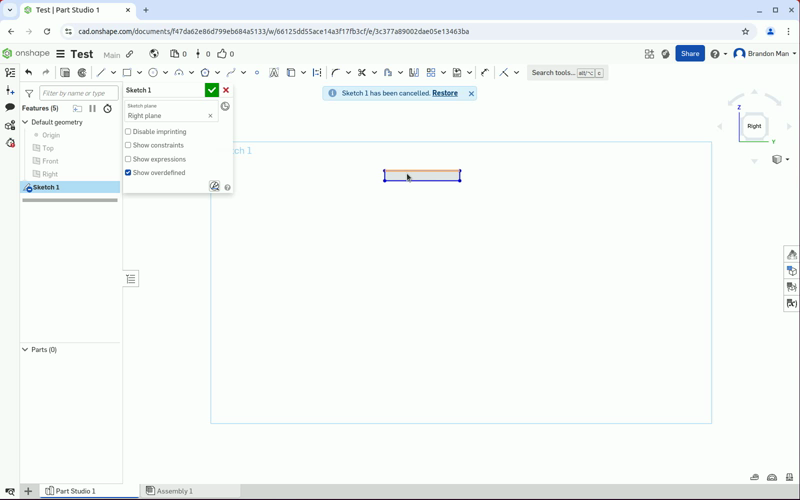
scroll(6)
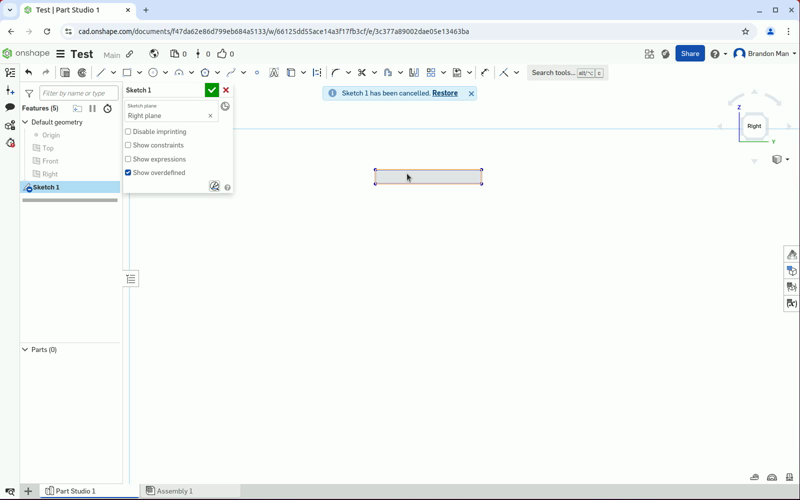
scroll(6)
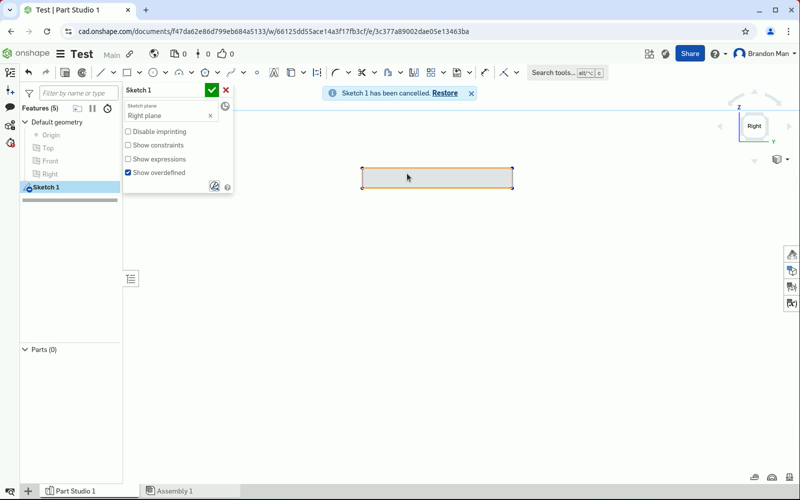
scroll(6)
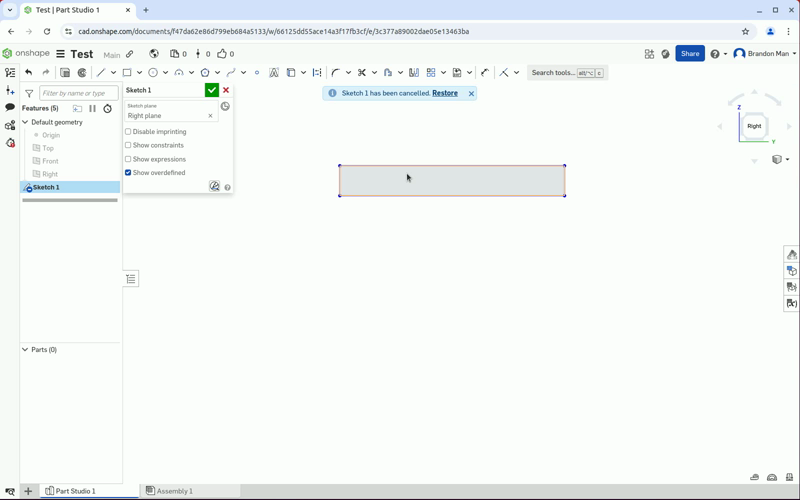
scroll(6)
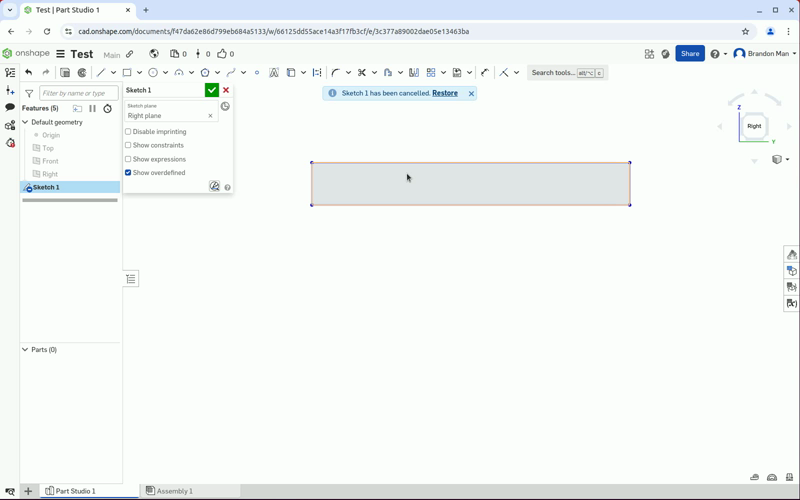
scroll(6)
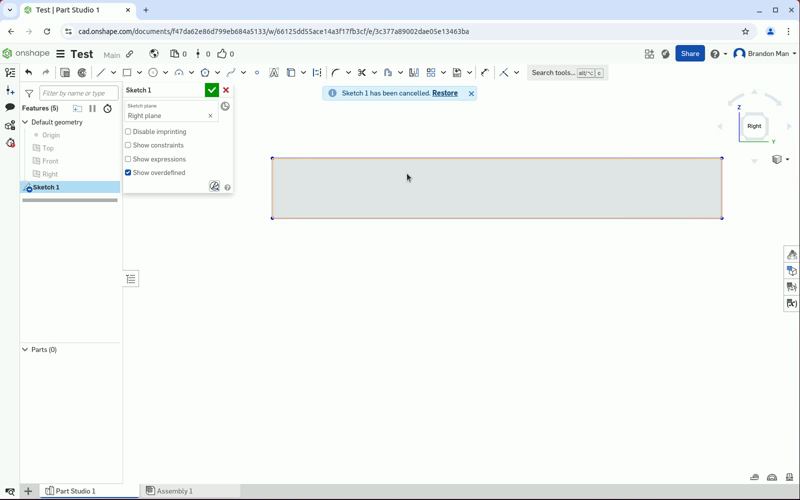
scroll(6)
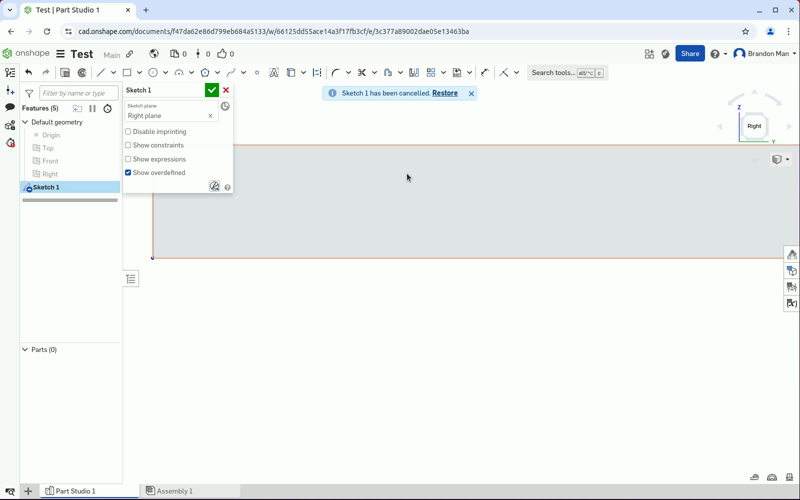
click(407, 173)
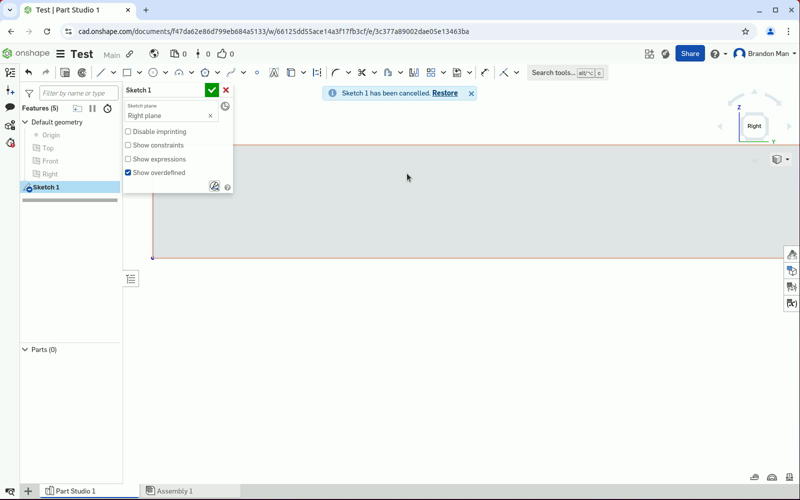
scroll(-6)
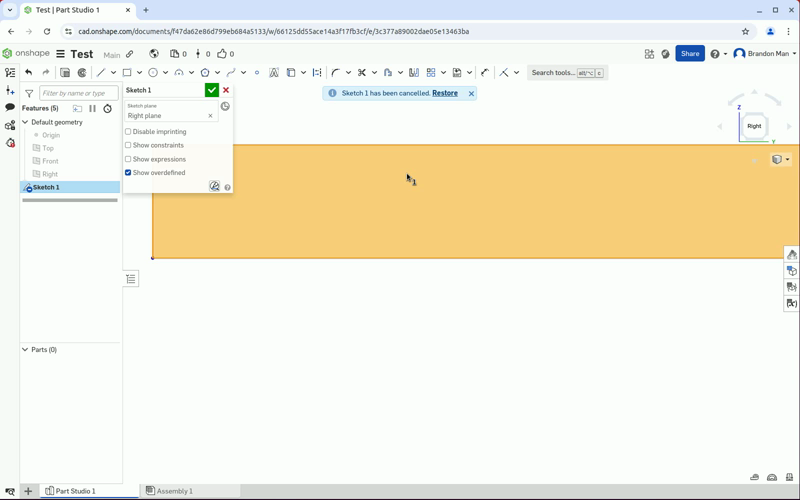
scroll(-6)
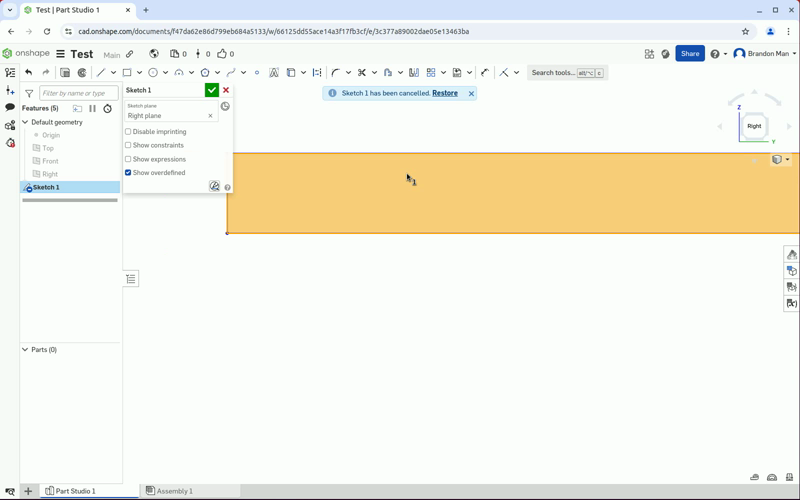
scroll(-6)
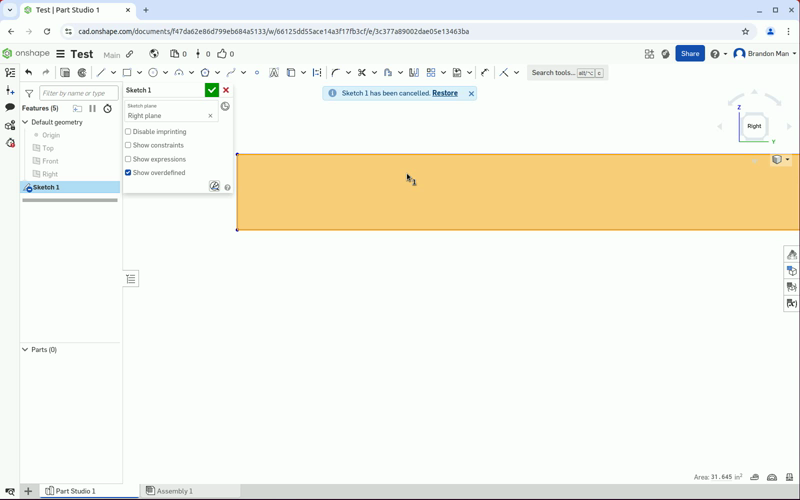
scroll(-6)
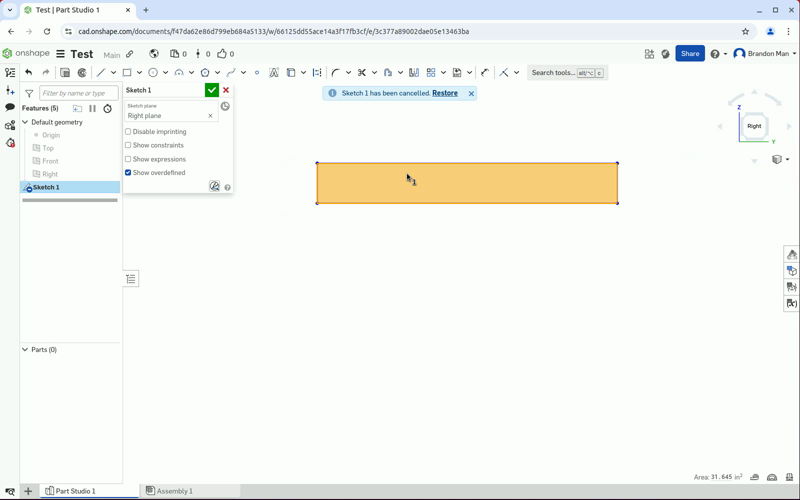
scroll(-6)
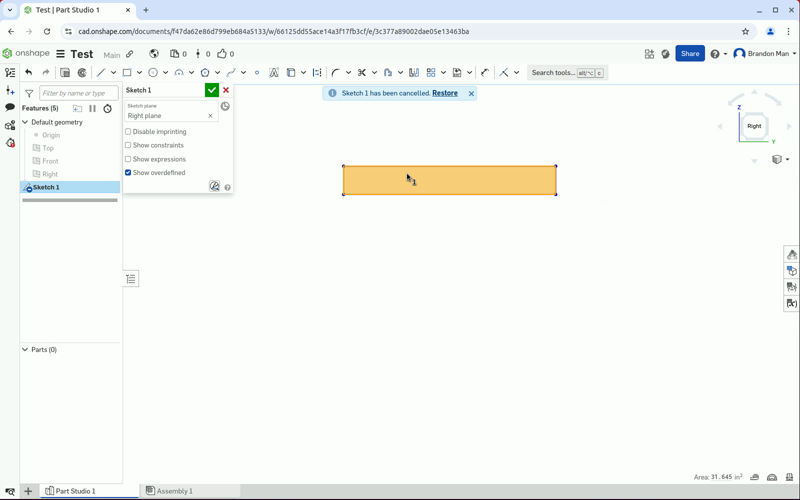
scroll(-6)
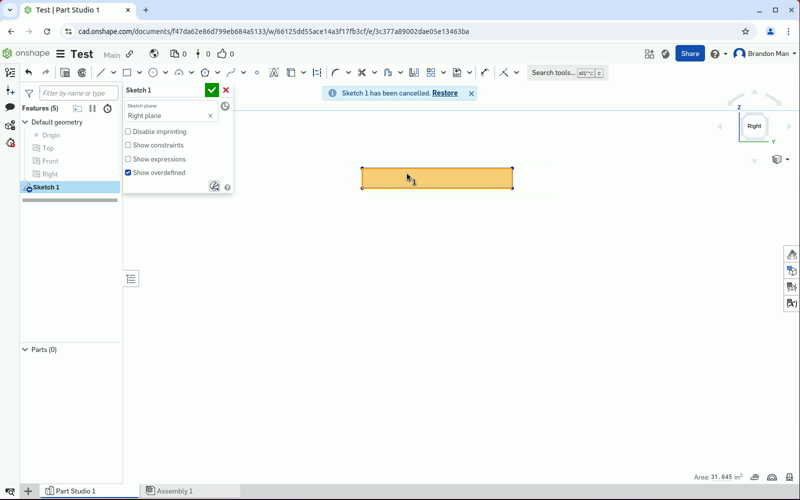
scroll(-6)
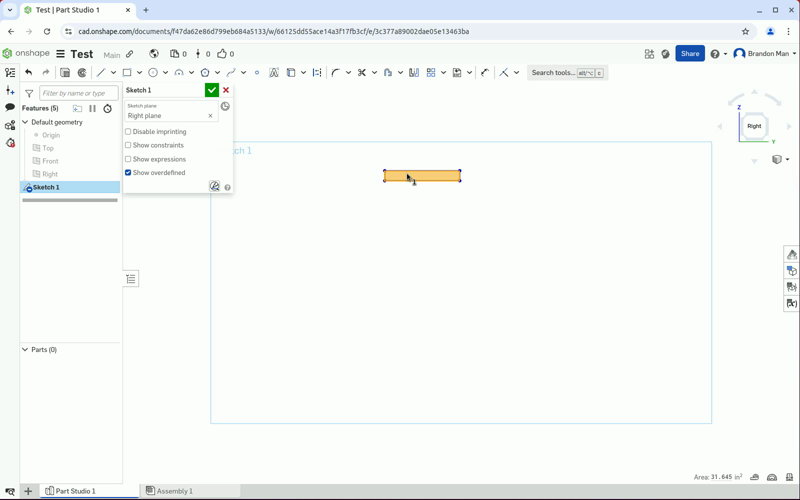
mouse_move(73, 352)
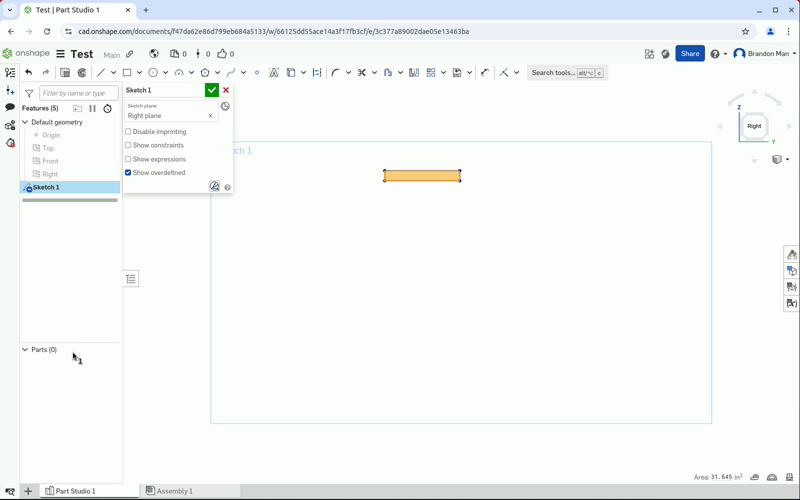
key(shift+y)
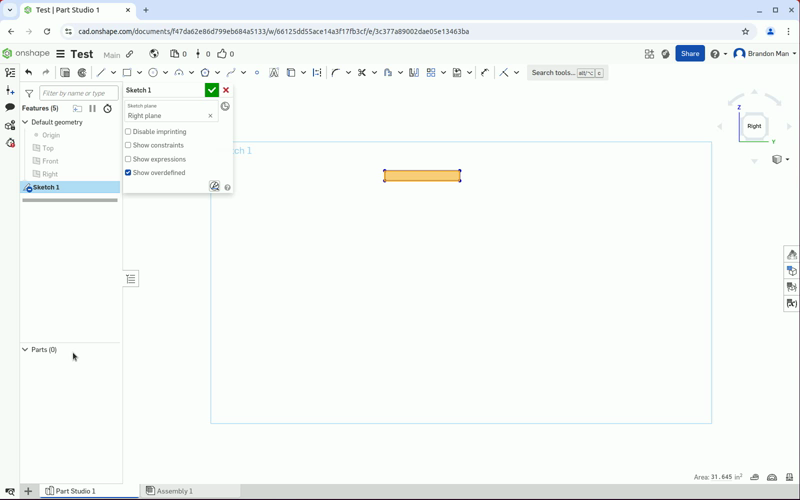
key(shift+e)
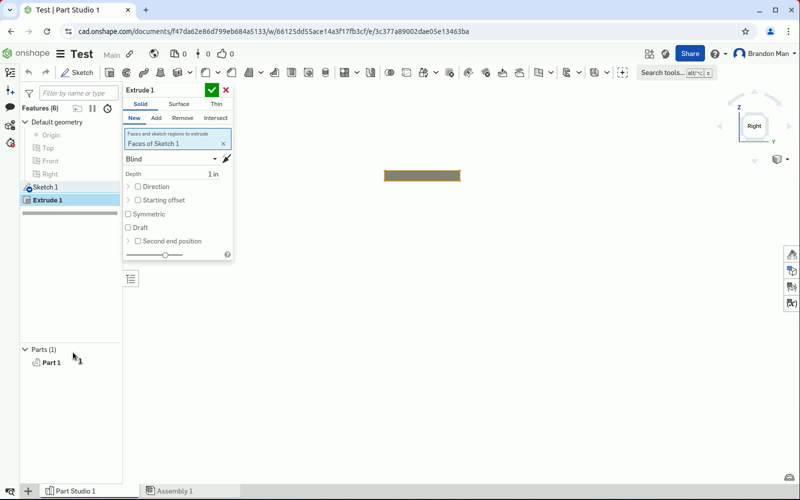
mouse_move(143, 106)
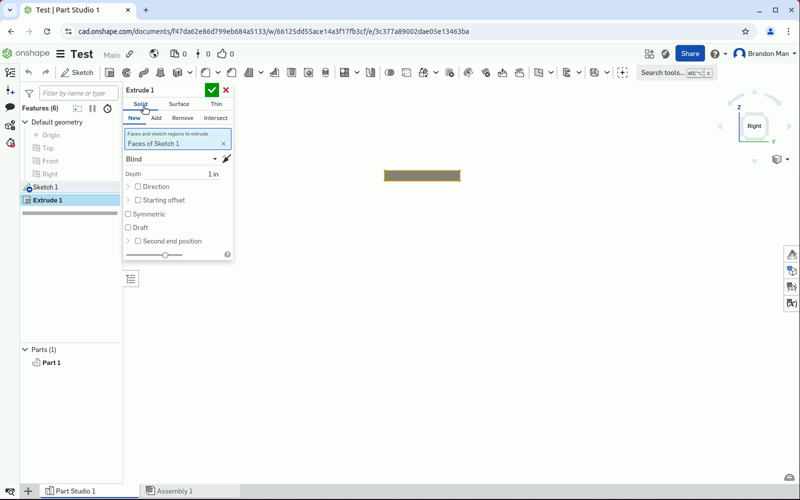
click(143, 106)
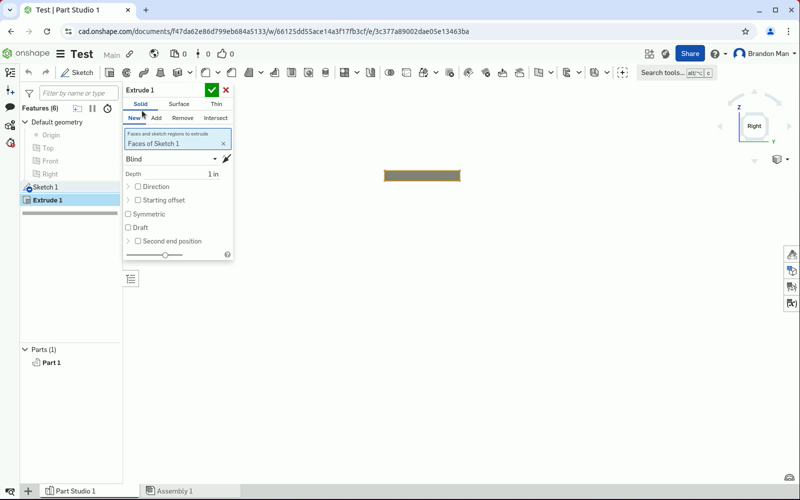
mouse_move(137, 120)
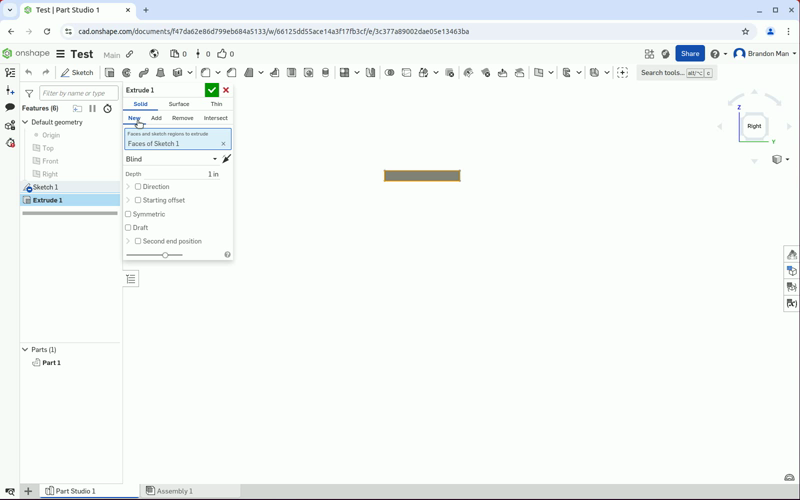
click(137, 120)
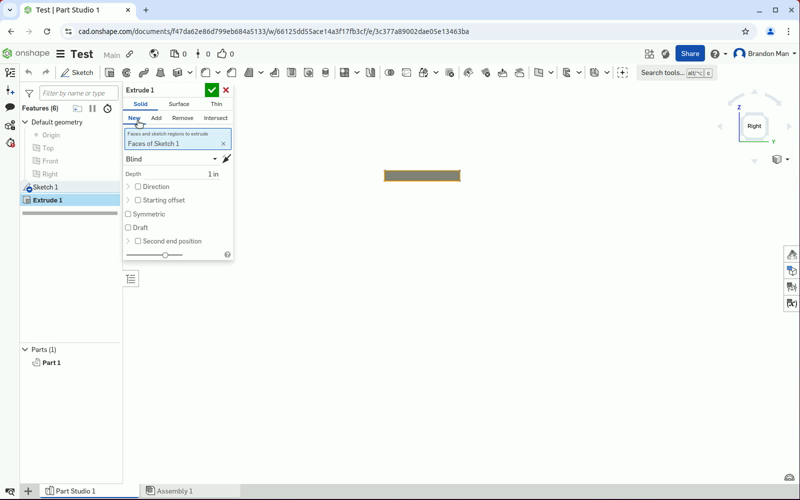
key(tab, 4)
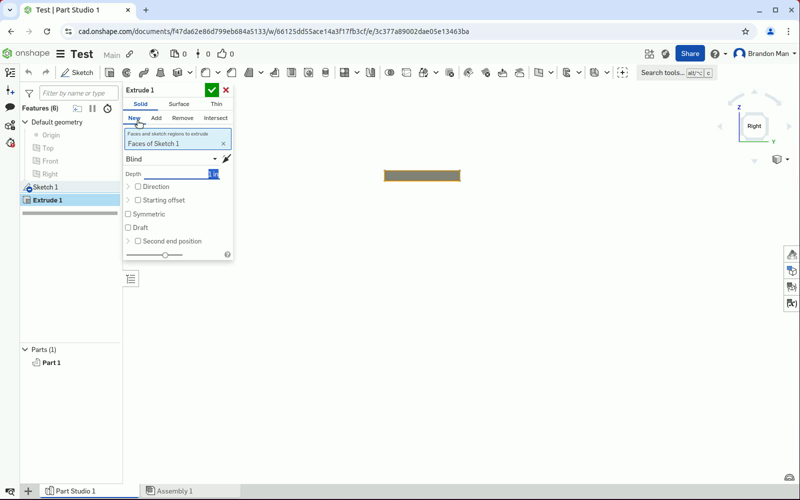
text(6.258)
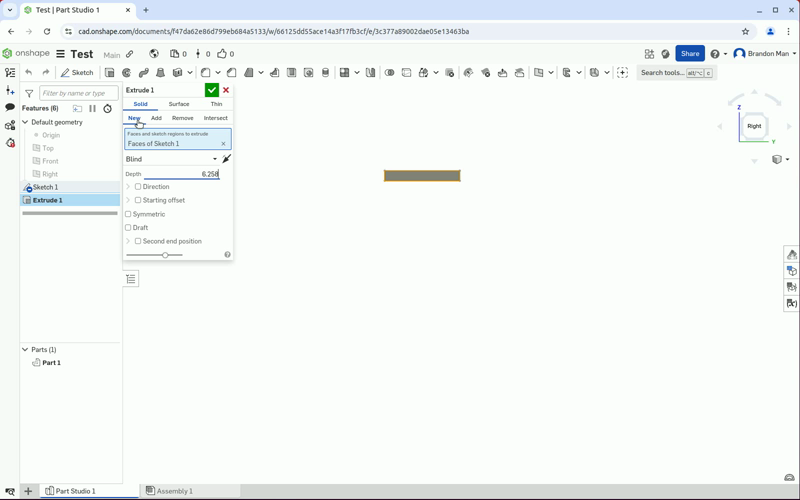
key(enter)
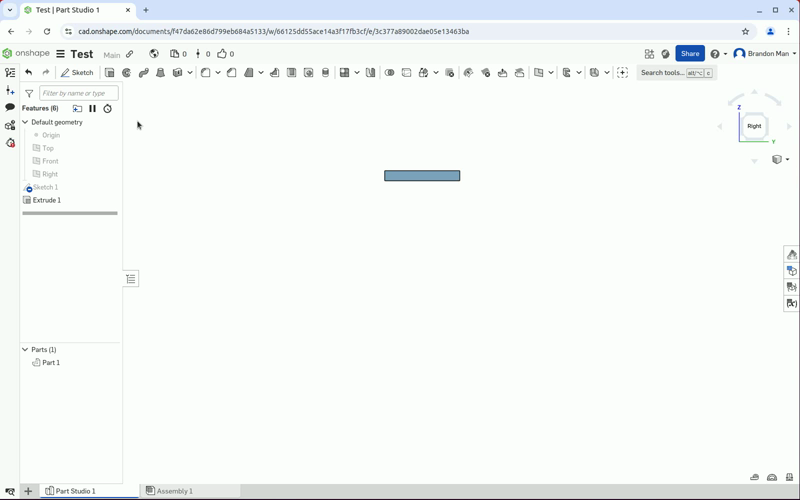
key(shift+h)
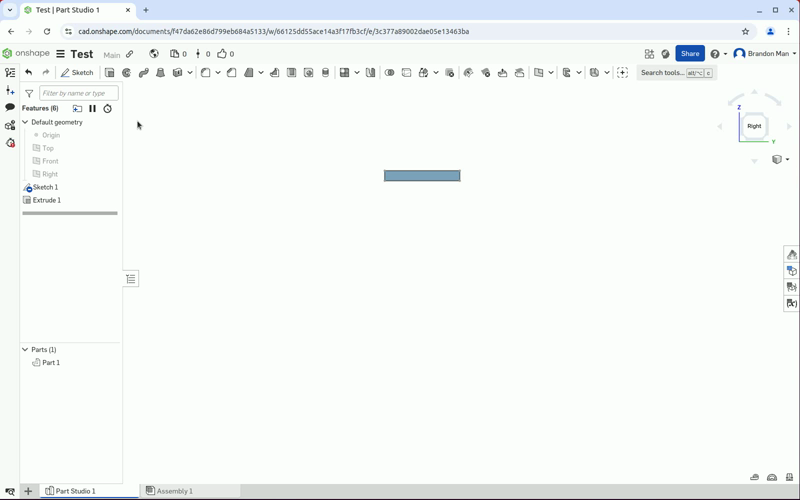
key(shift+h)
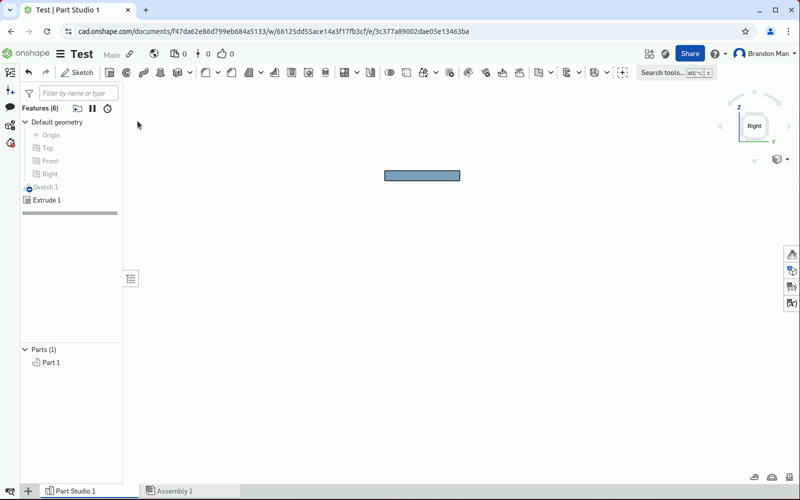
mouse_move(73, 189)
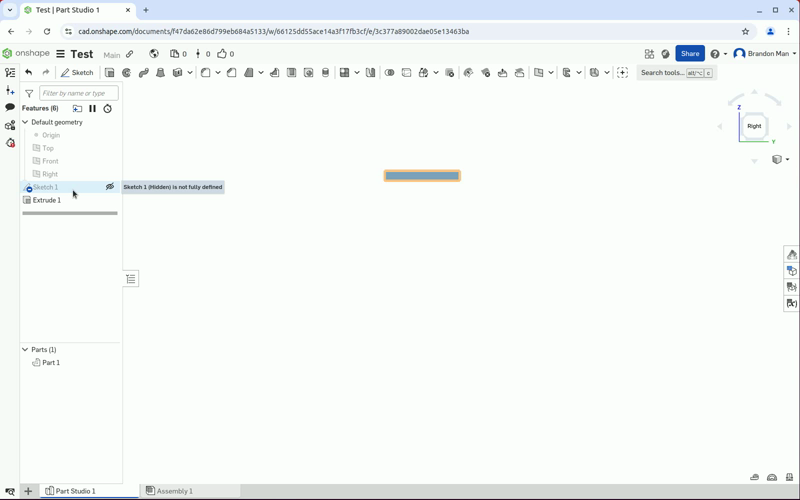
click(73, 189)
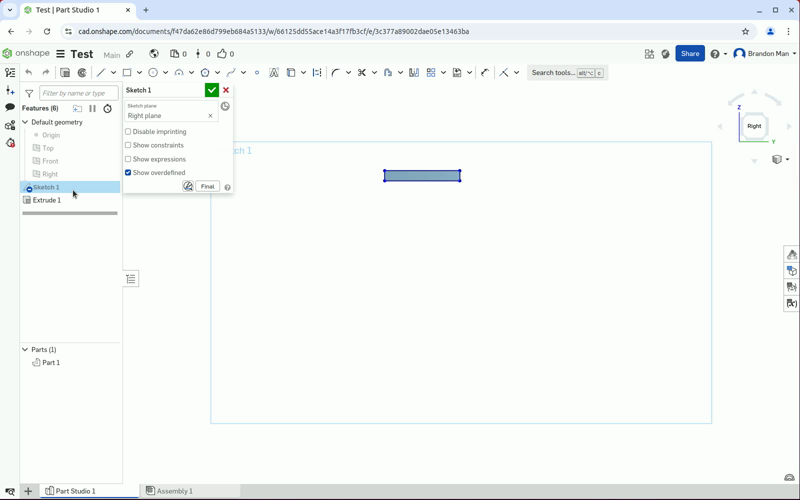
mouse_move(229, 92)
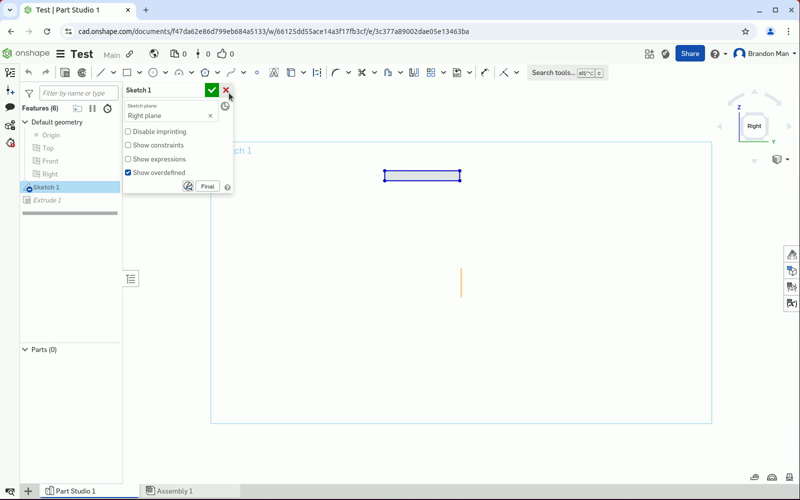
click(229, 92)
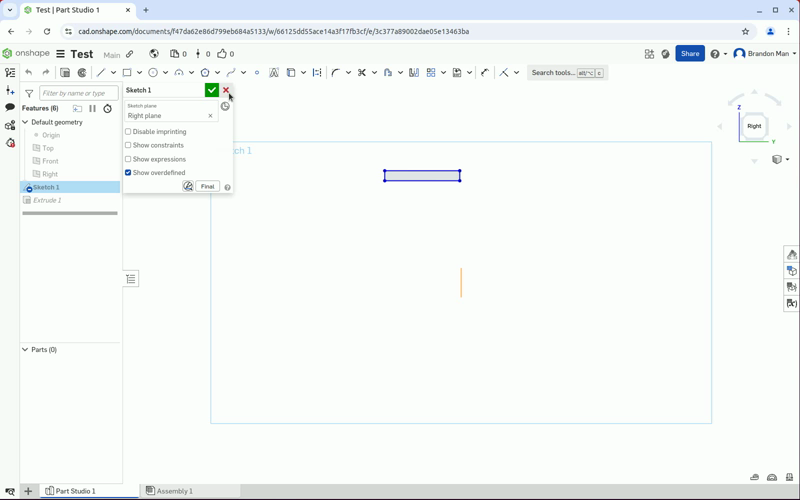
key(shift+s)
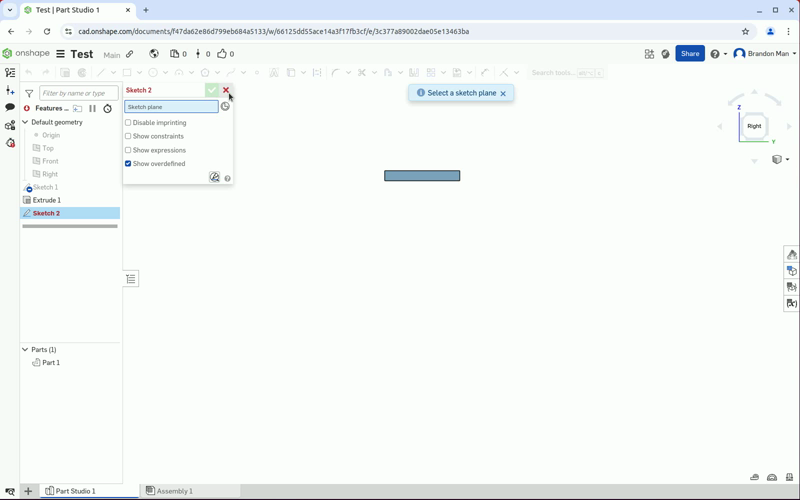
mouse_move(73, 176)
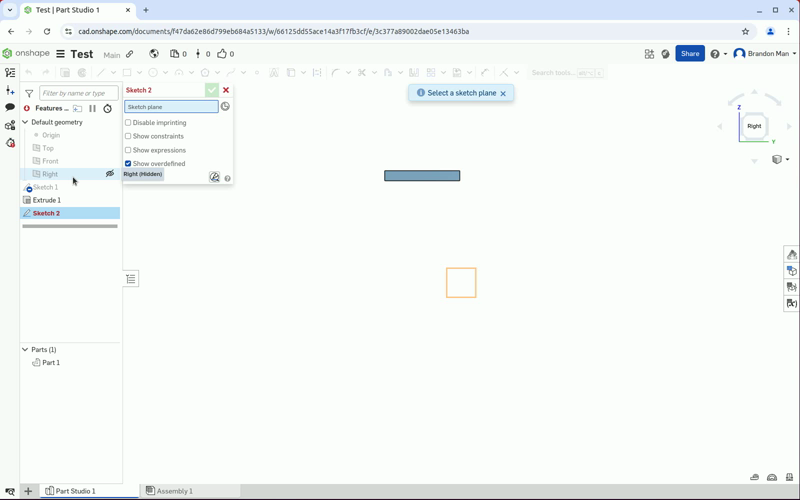
click(73, 176)
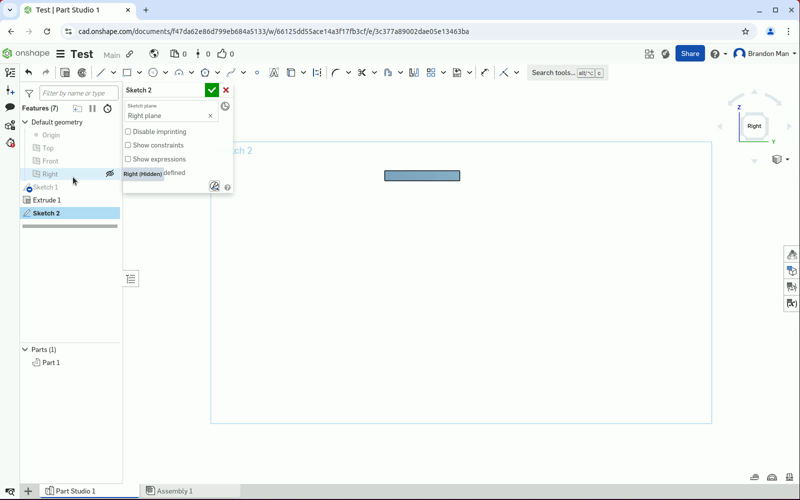
mouse_move(73, 352)
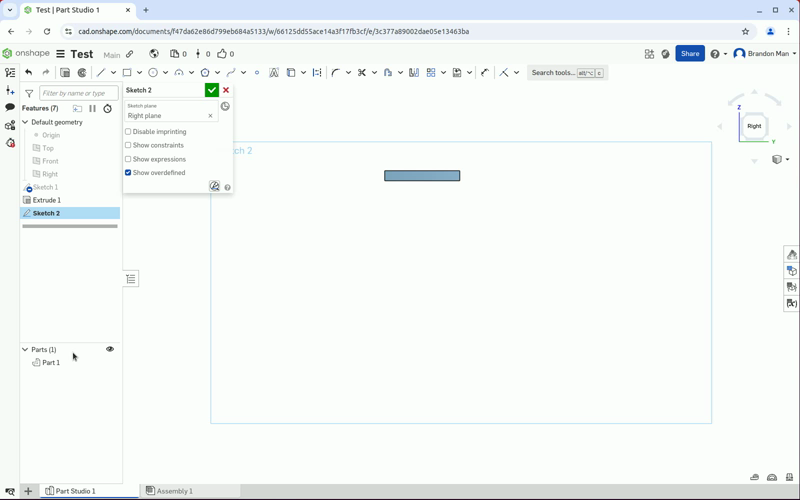
key(y)
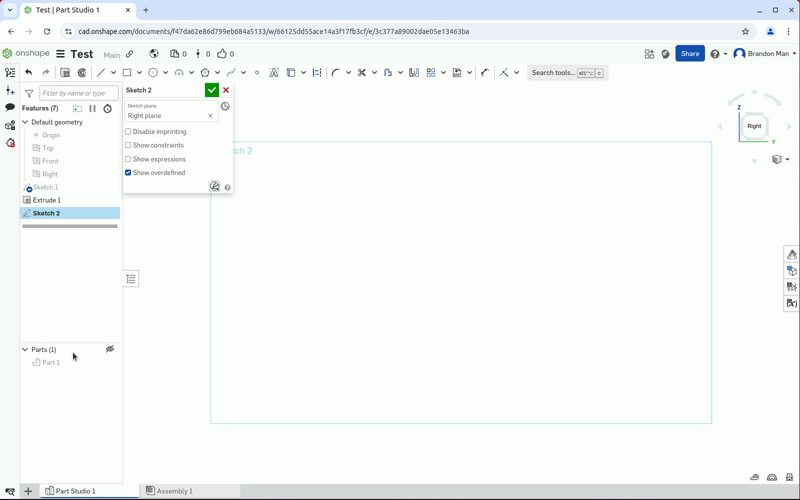
key(l)
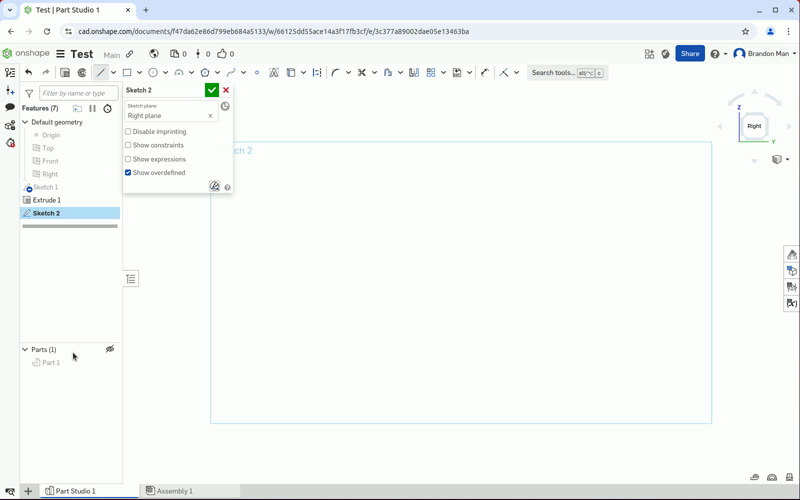
key_down(shift)
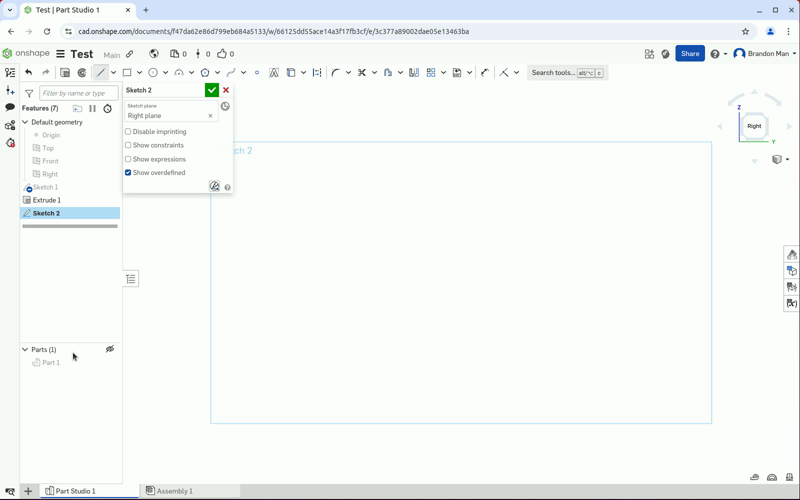
mouse_move(512, 324)
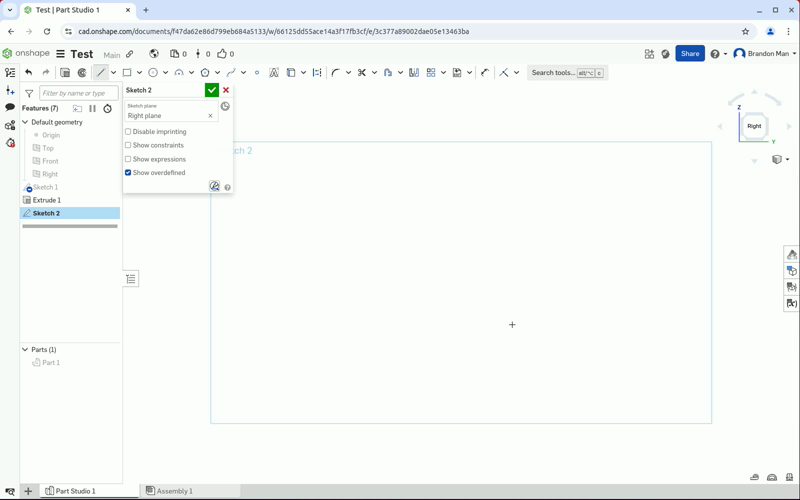
click(512, 324)
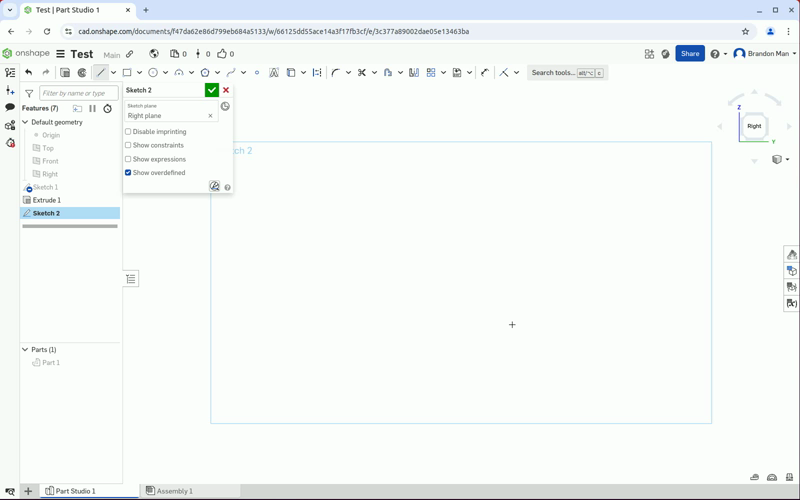
key_up(shift)
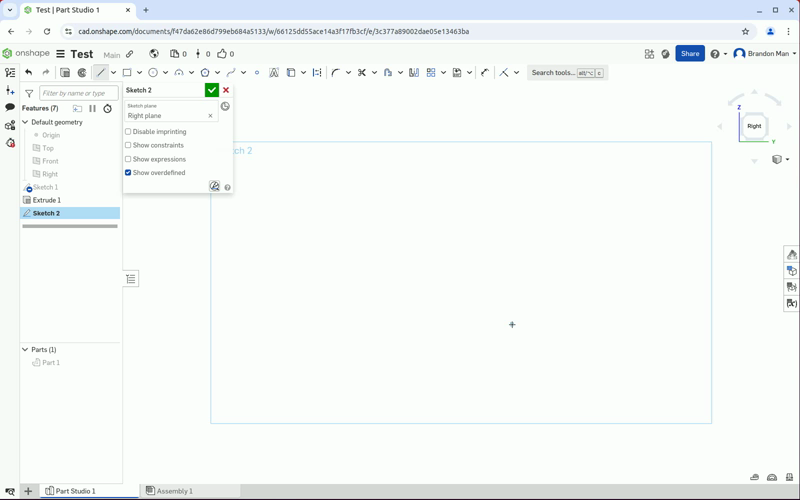
key_down(shift)
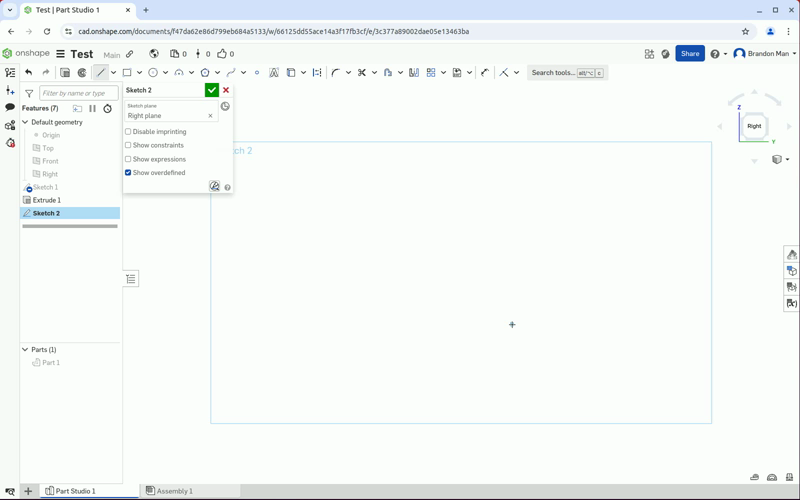
mouse_move(542, 324)
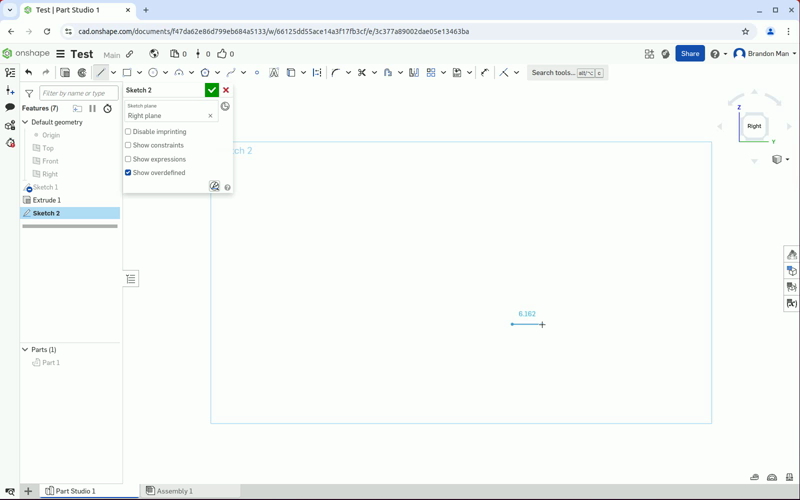
mouse_move(526, 324)
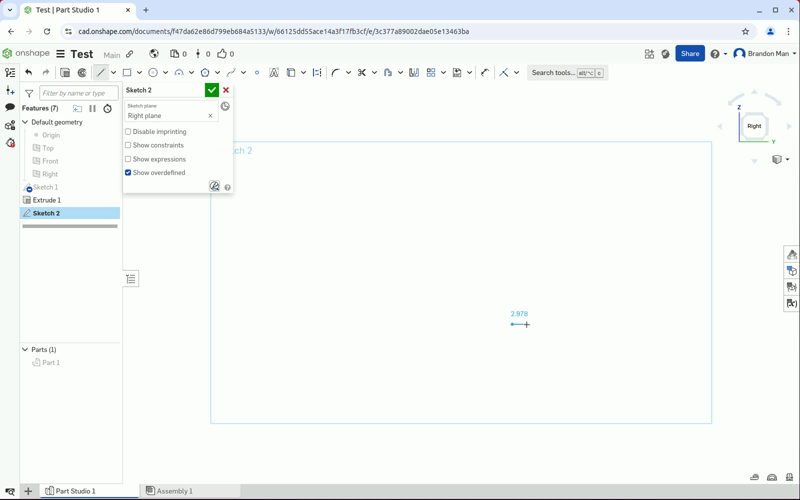
click(526, 324)
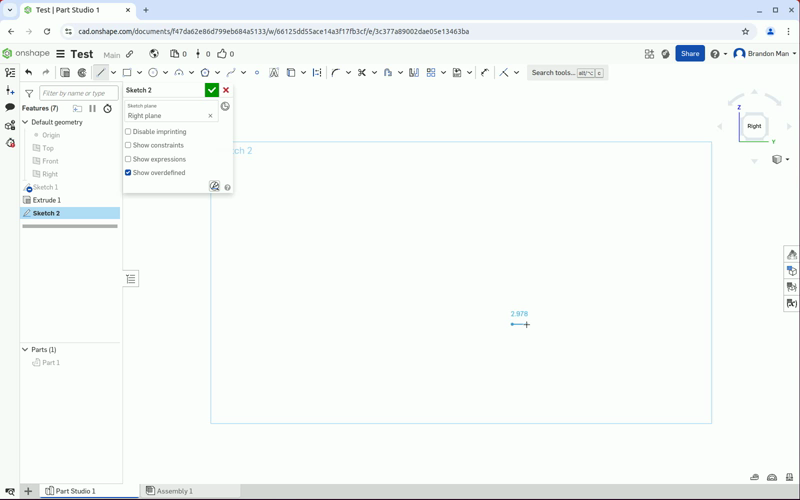
key_up(shift)
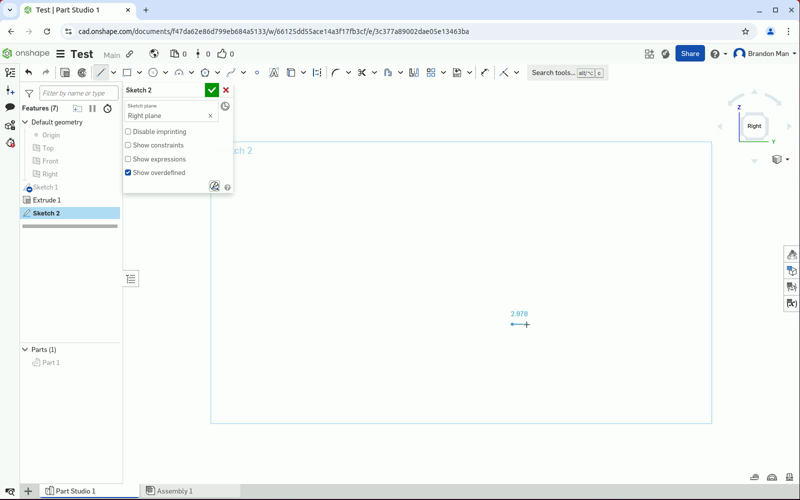
key_down(shift)
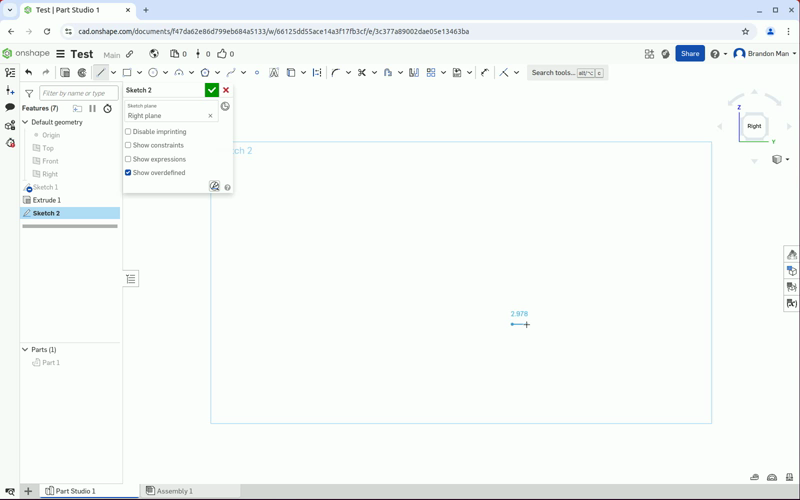
mouse_move(556, 324)
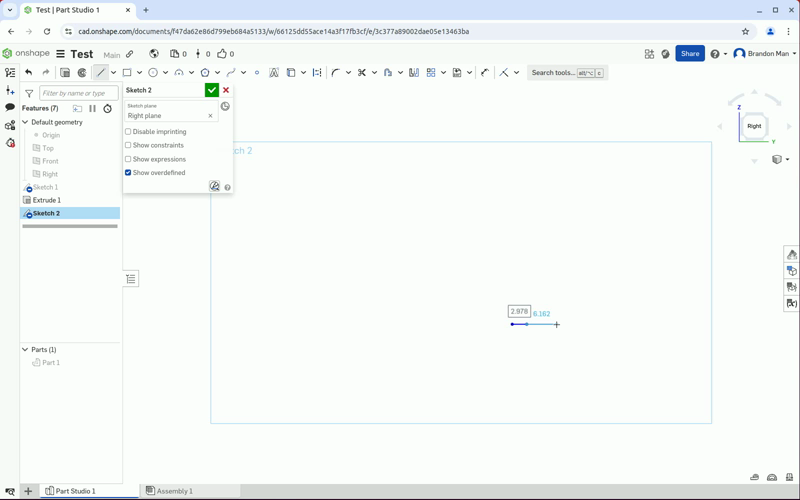
mouse_move(526, 299)
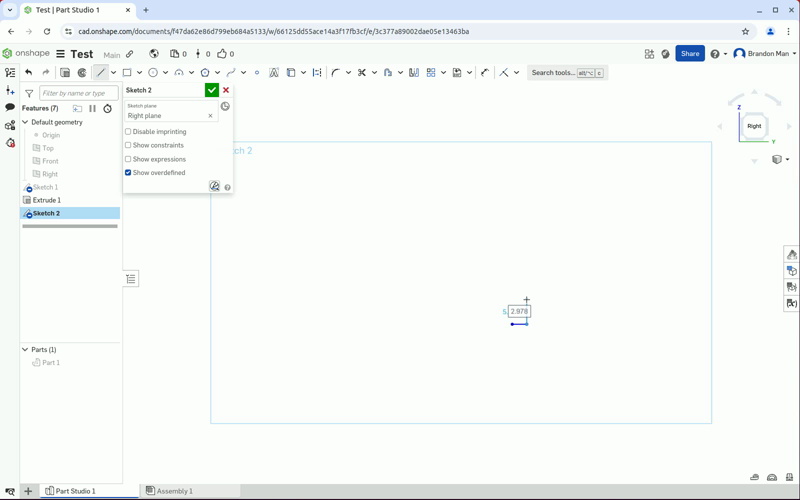
click(526, 299)
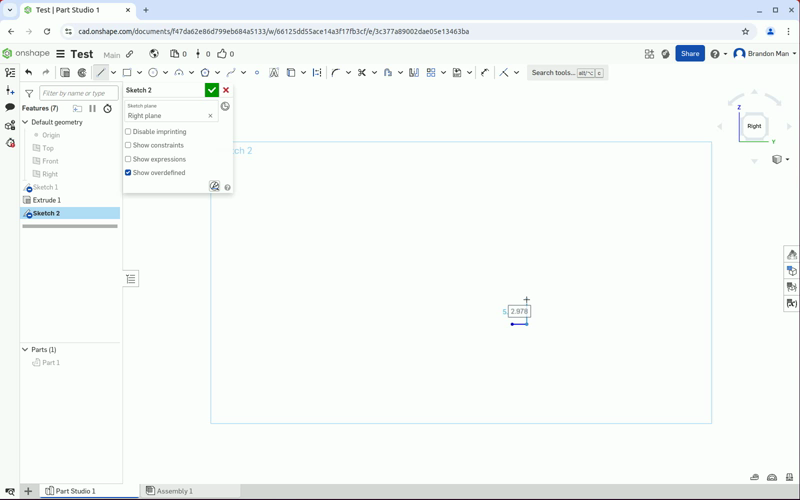
key_up(shift)
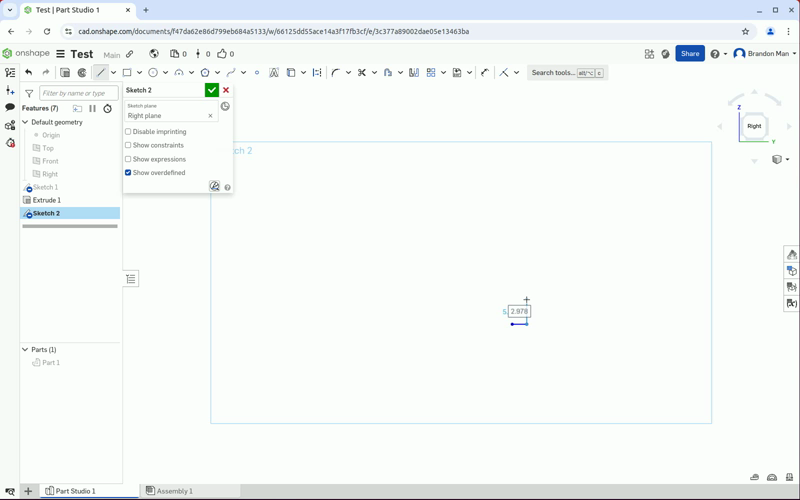
key_down(shift)
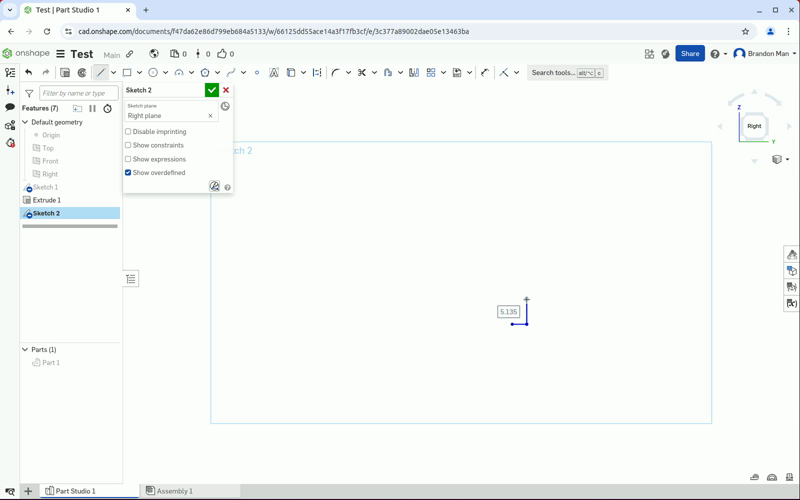
mouse_move(556, 299)
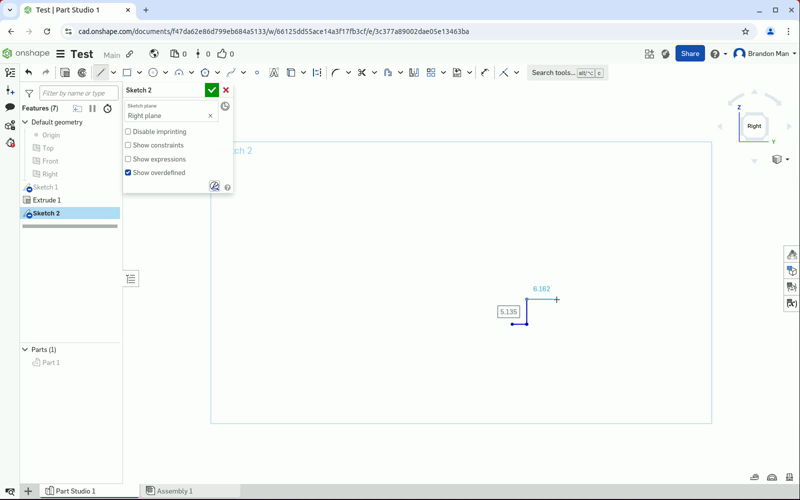
mouse_move(512, 299)
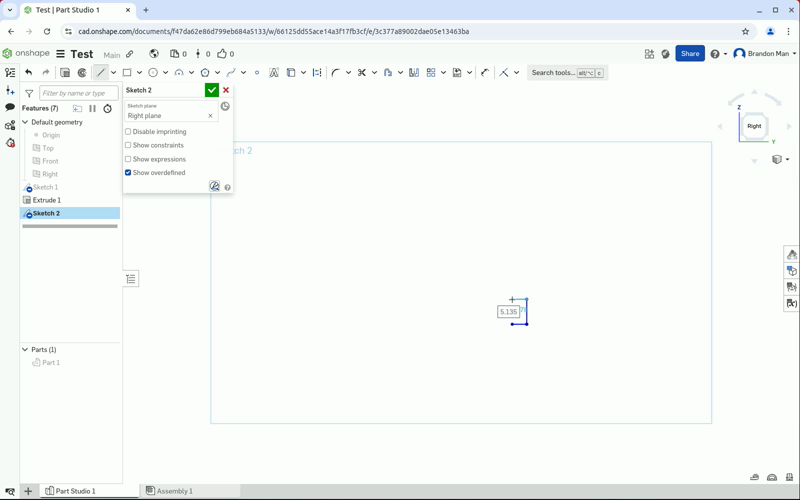
click(512, 299)
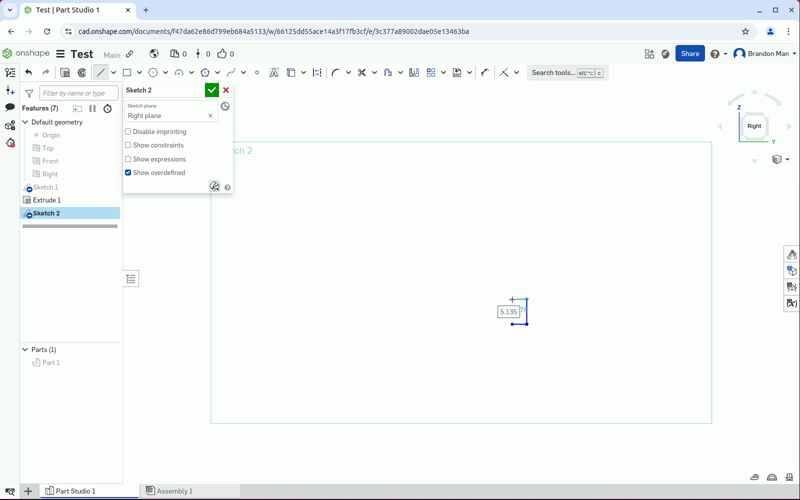
key_up(shift)
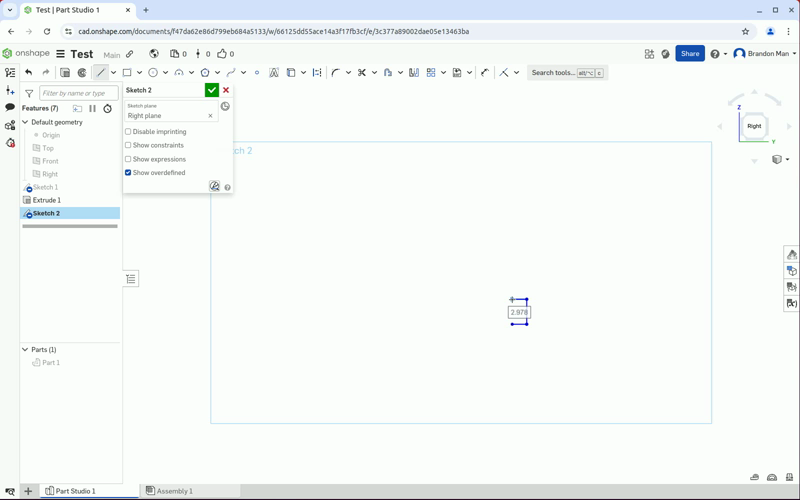
mouse_move(542, 299)
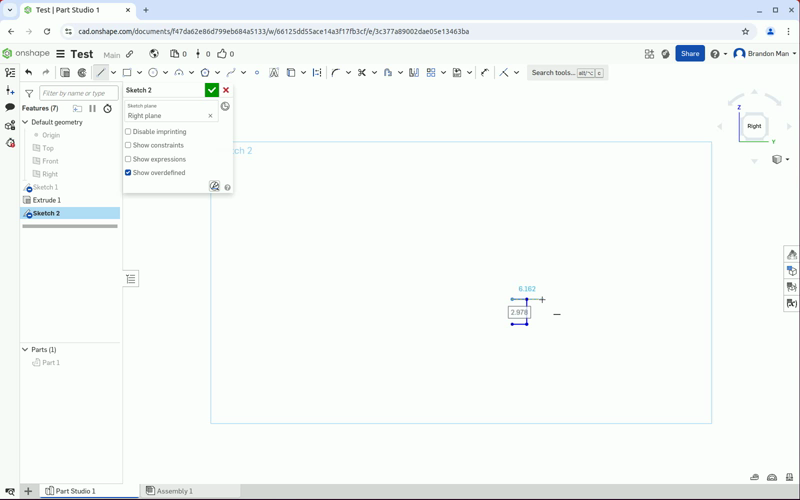
key_down(shift)
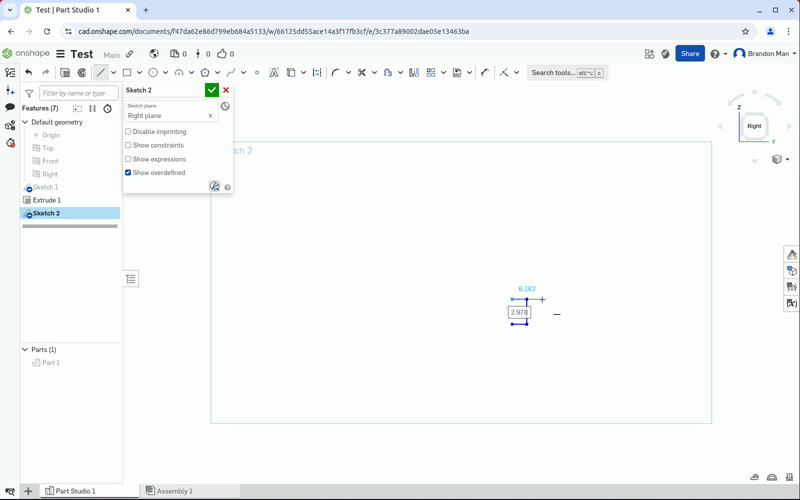
mouse_move(512, 324)
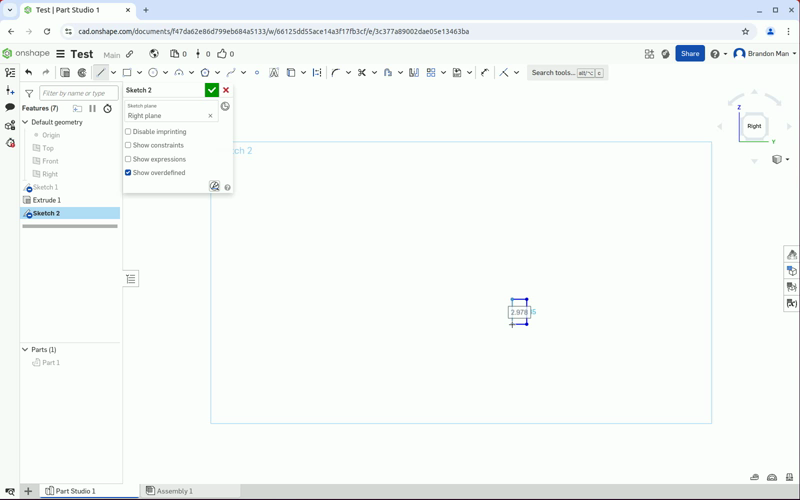
key_up(shift)
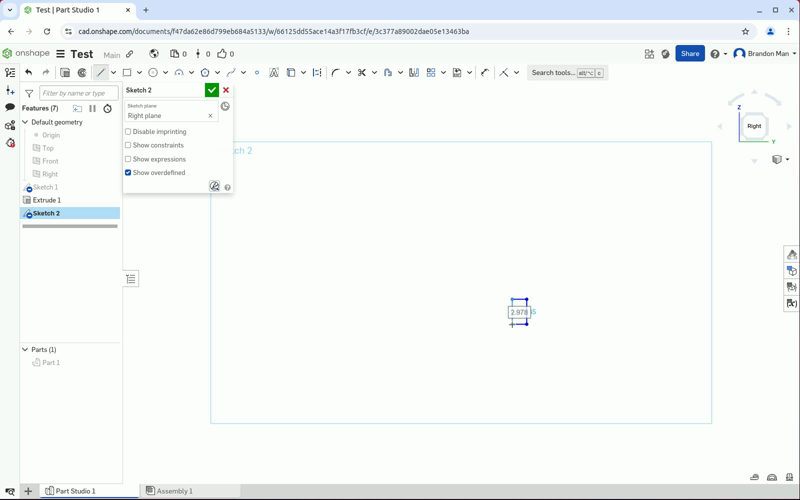
click(512, 324)
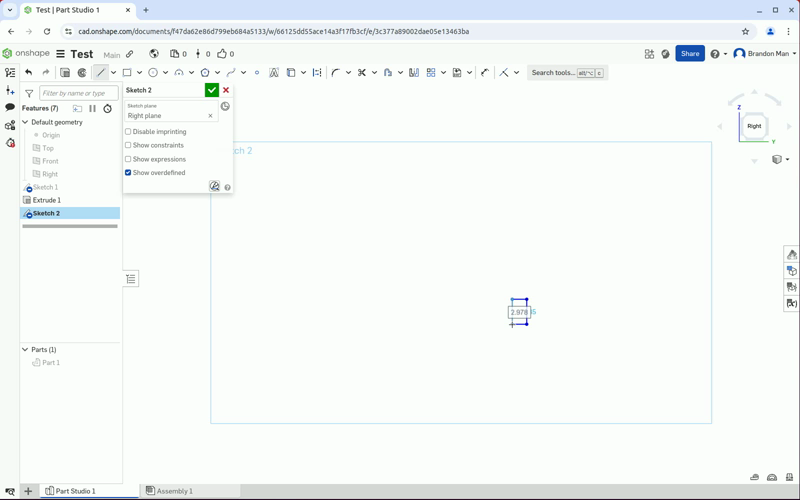
key(esc)
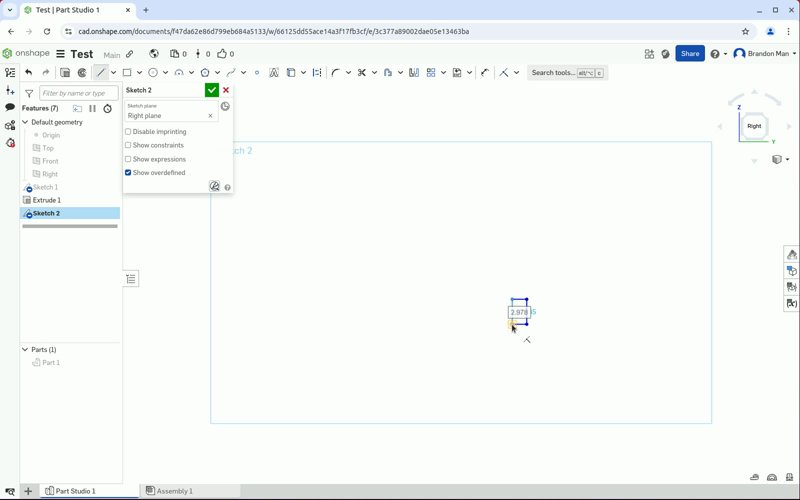
mouse_move(516, 311)
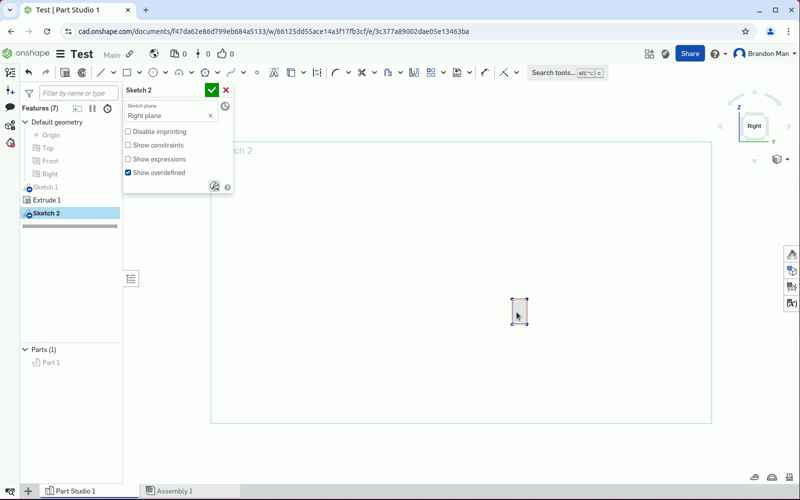
scroll(6)
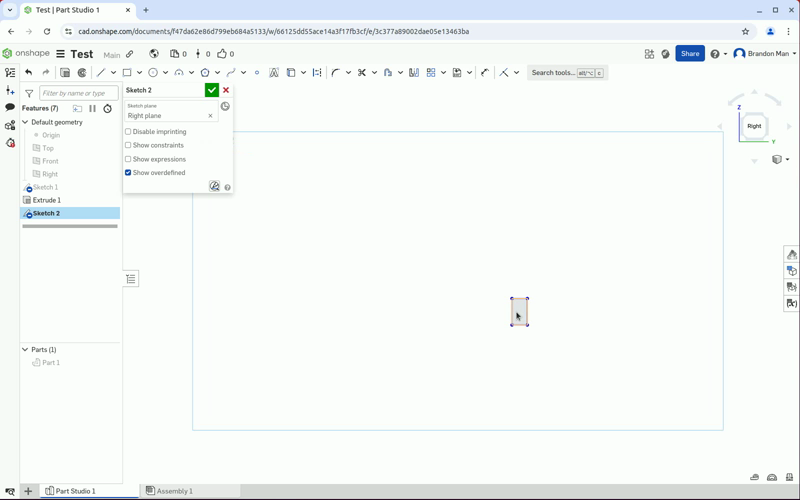
scroll(6)
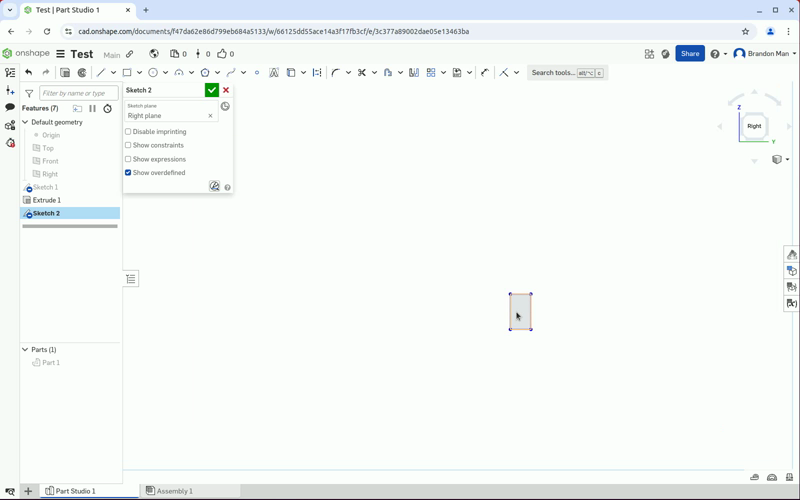
scroll(6)
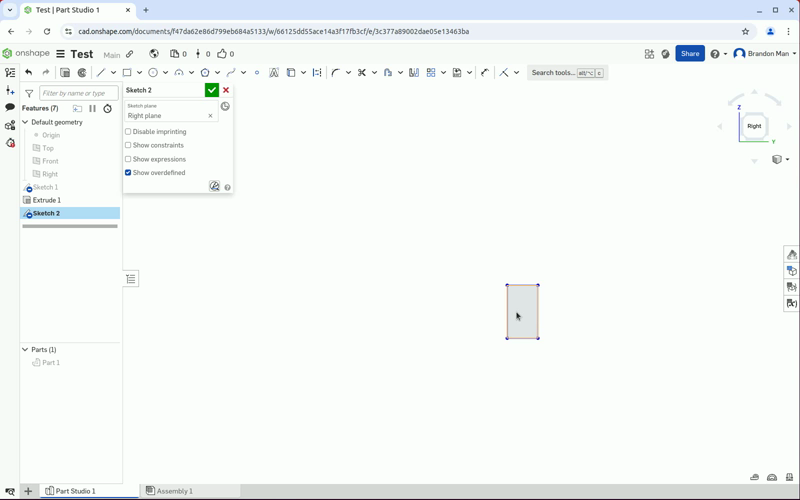
scroll(6)
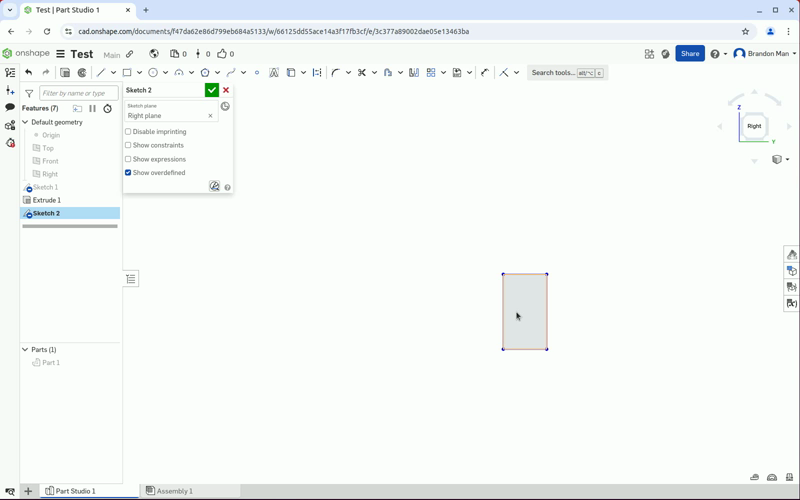
scroll(6)
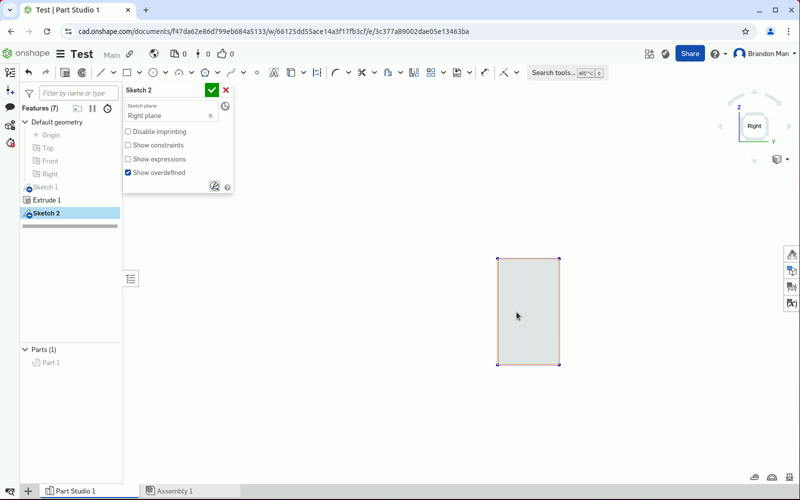
scroll(6)
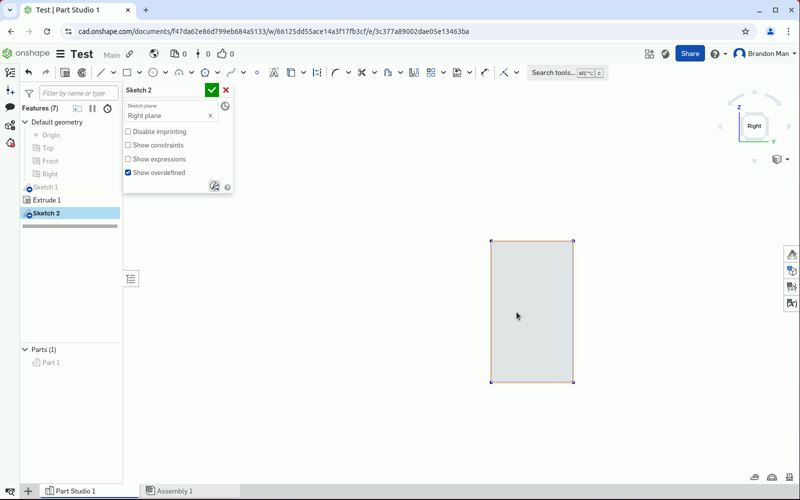
scroll(6)
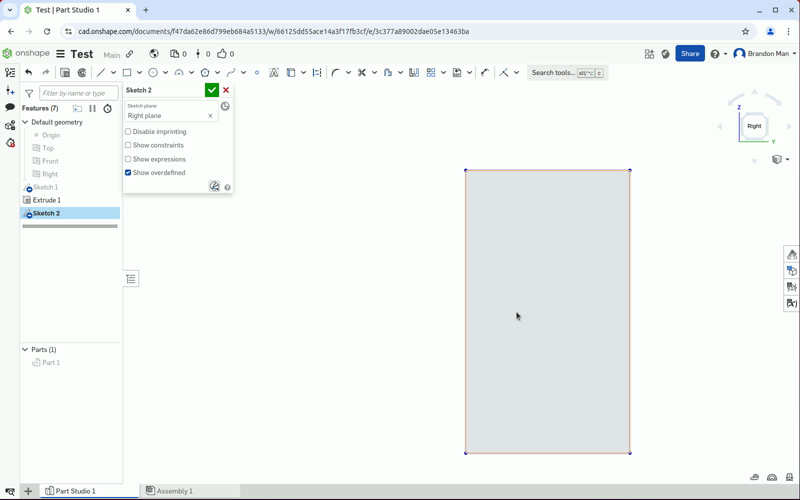
click(516, 311)
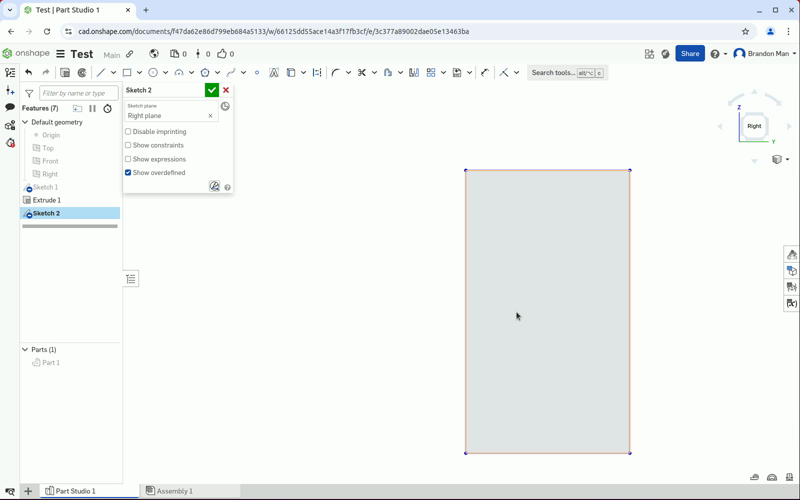
scroll(-6)
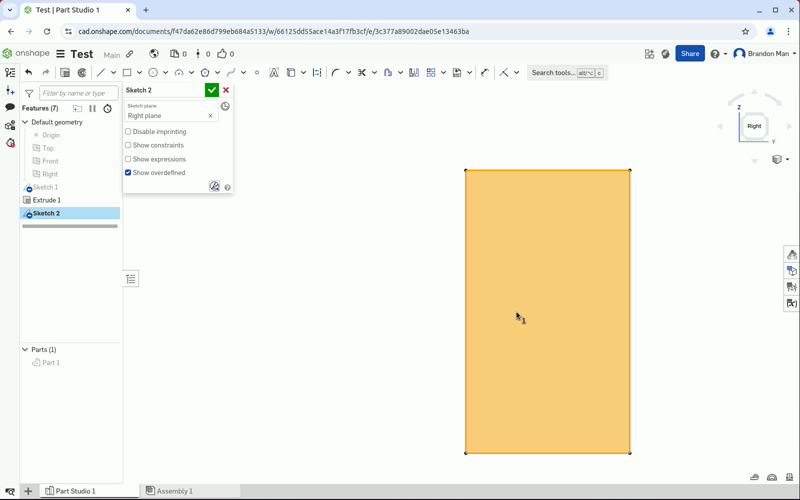
scroll(-6)
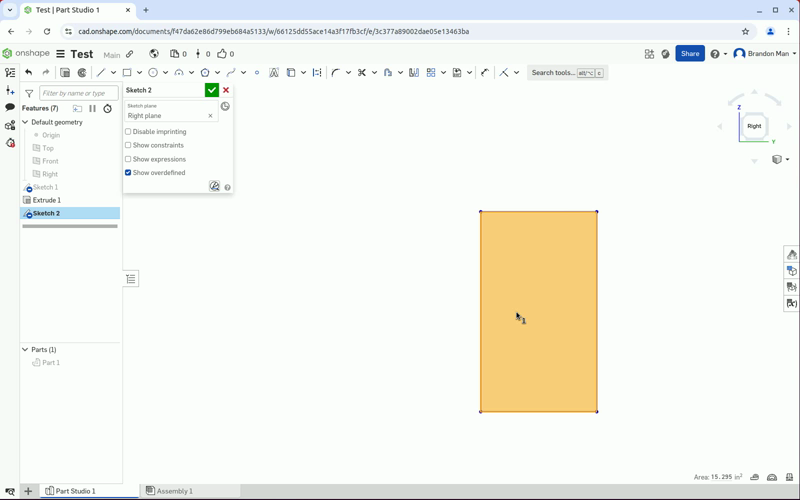
scroll(-6)
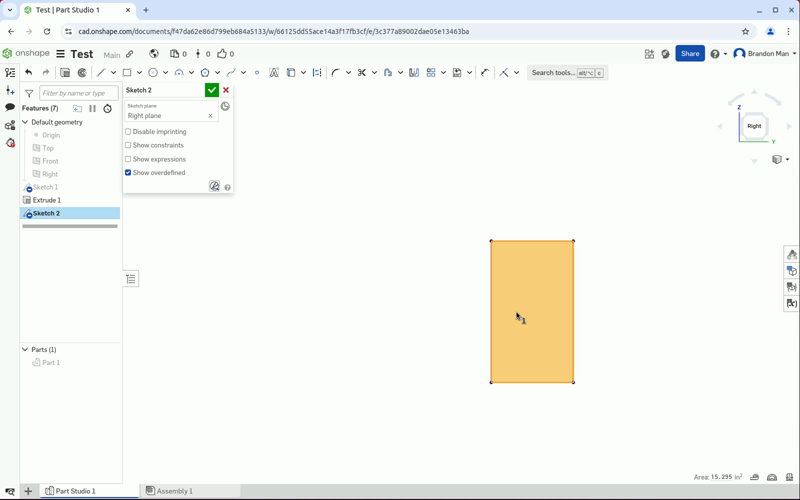
scroll(-6)
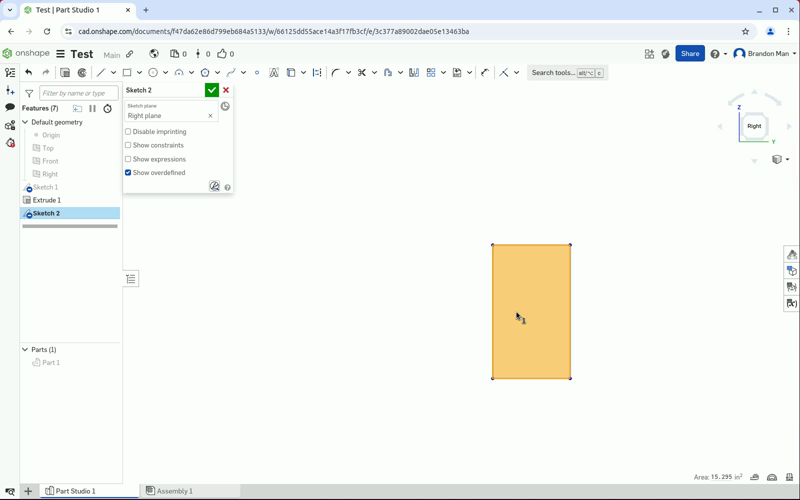
scroll(-6)
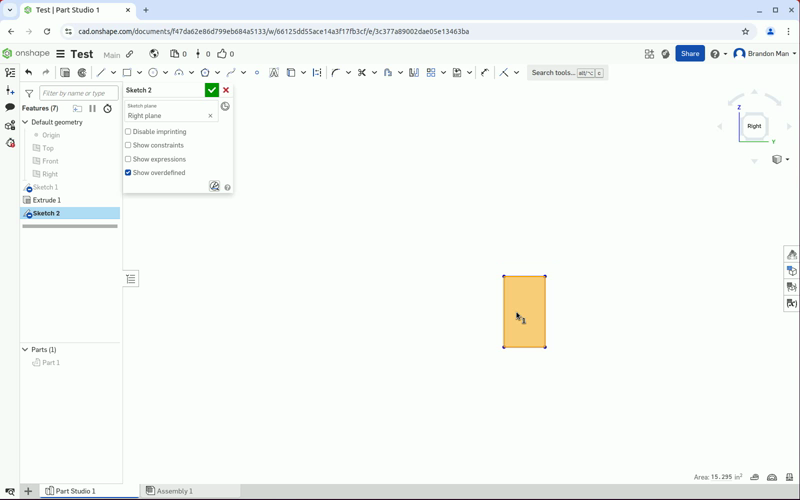
scroll(-6)
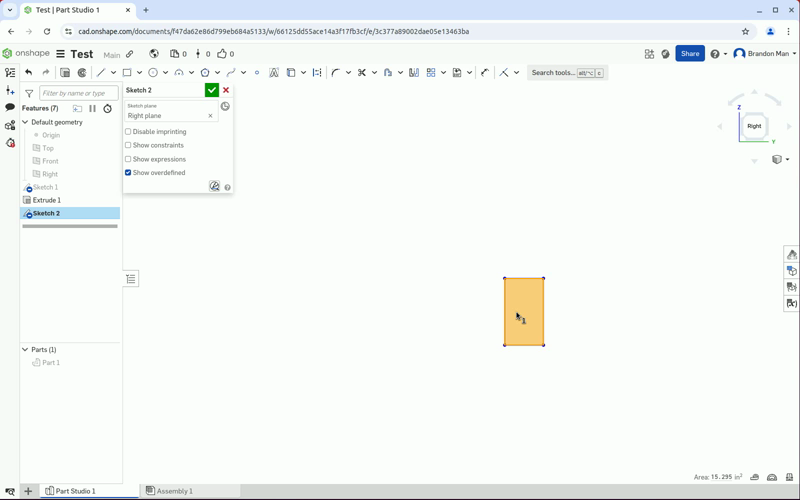
scroll(-6)
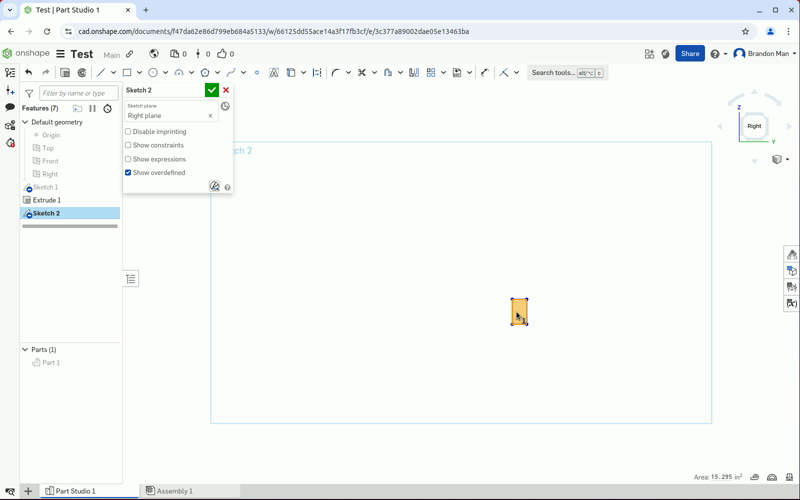
mouse_move(73, 352)
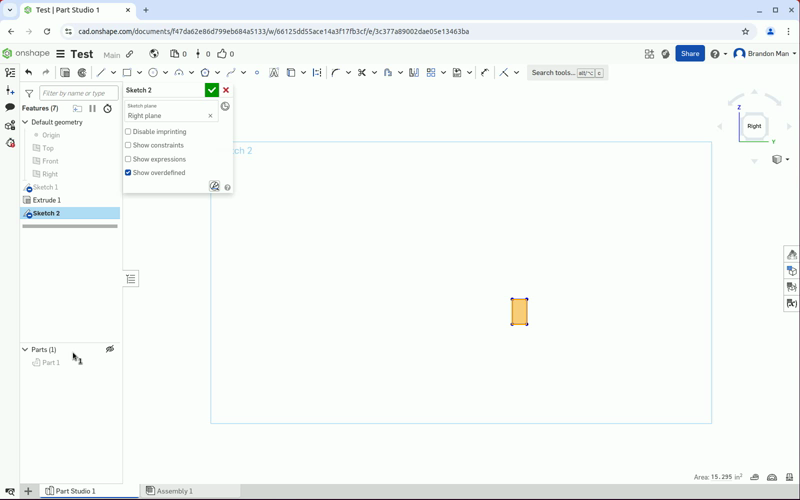
key(shift+y)
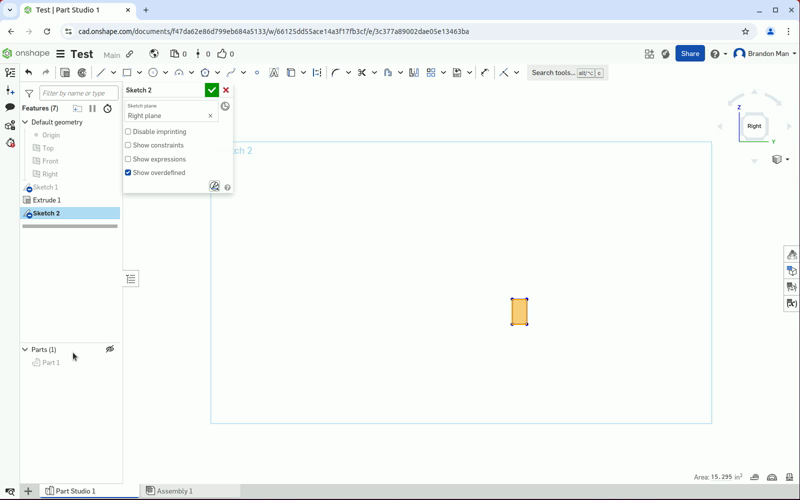
key(shift+e)
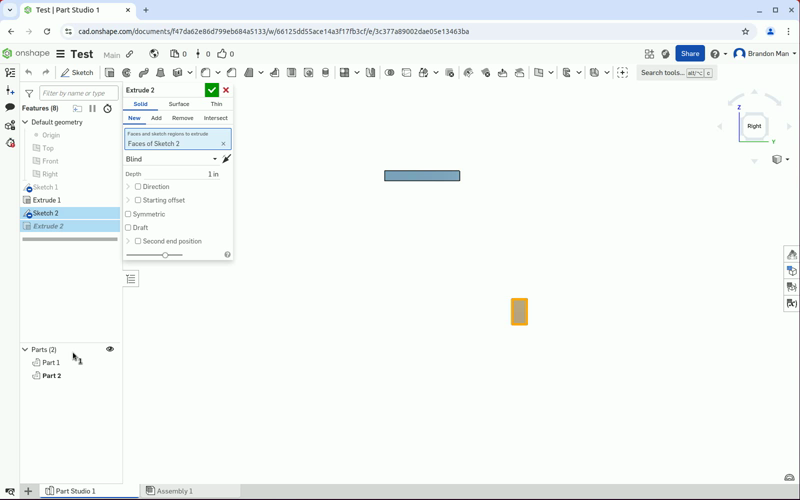
mouse_move(143, 106)
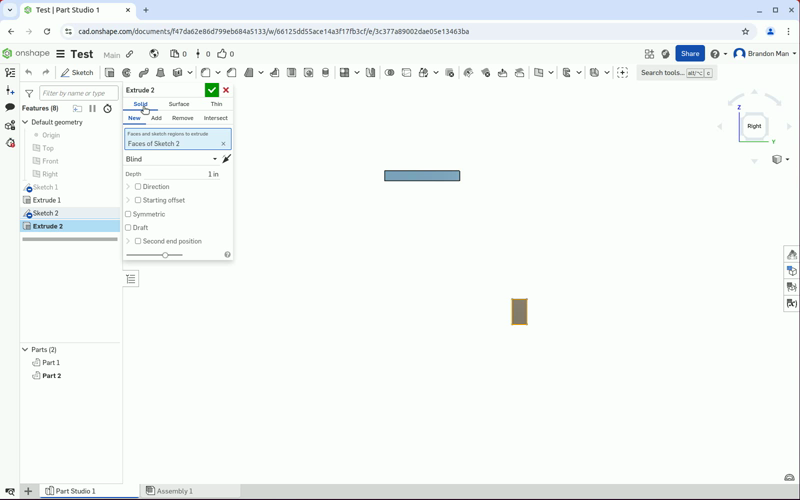
click(143, 106)
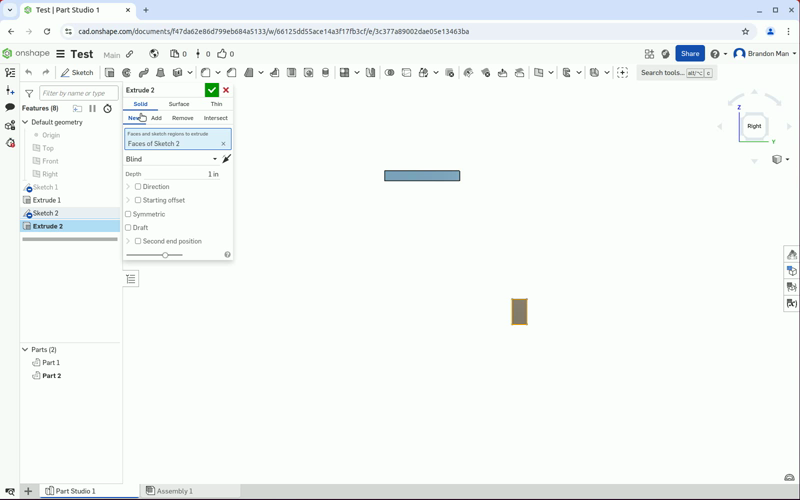
mouse_move(137, 120)
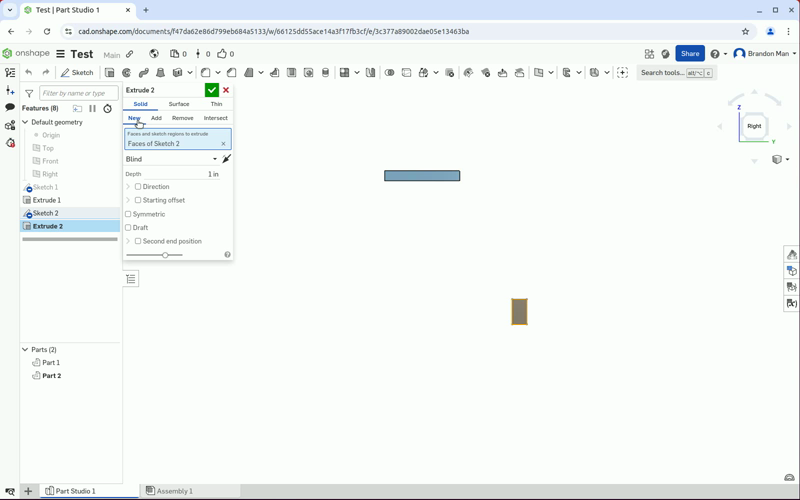
click(137, 120)
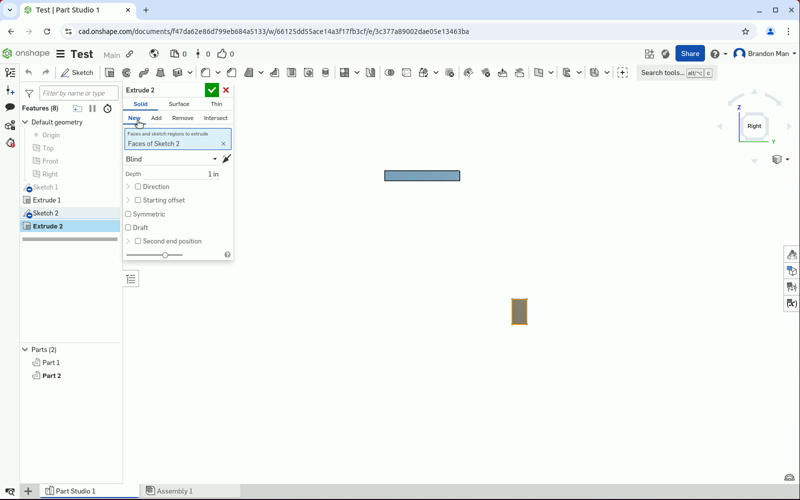
key(tab, 4)
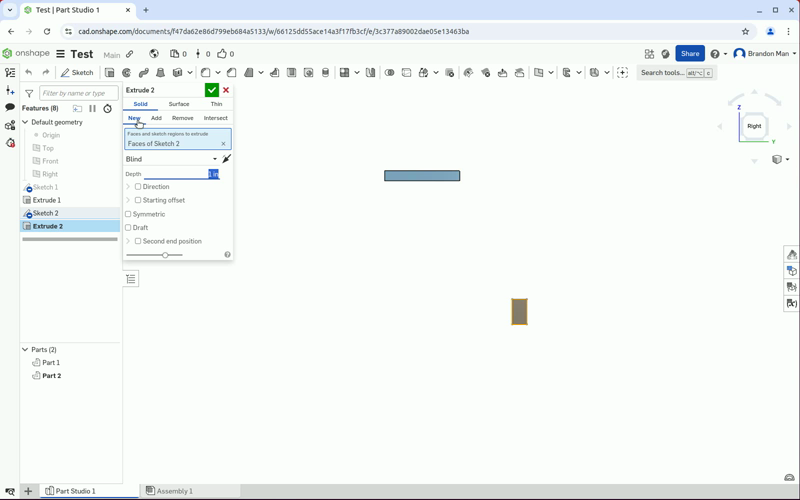
text(6.258)
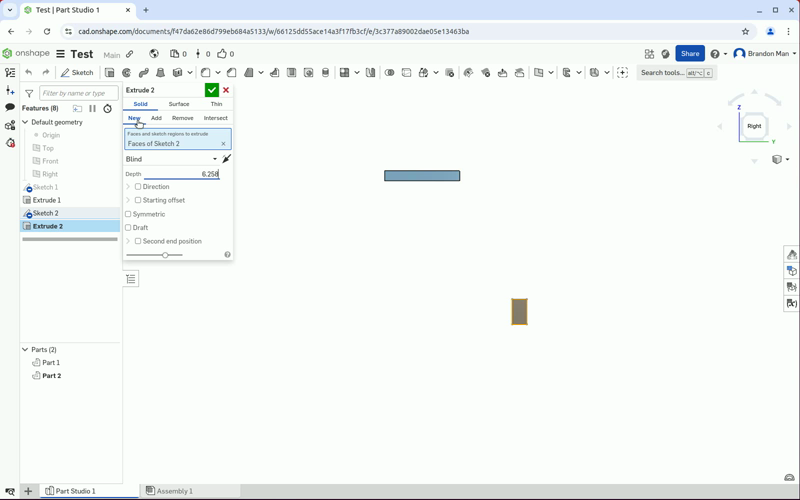
key(enter)
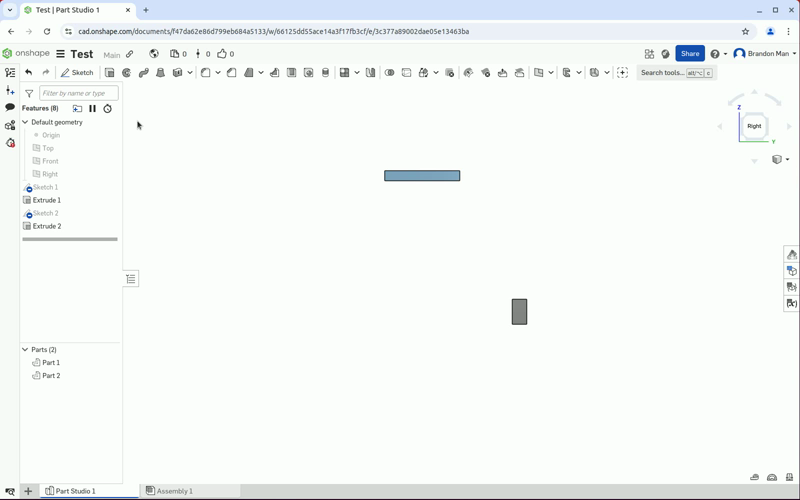
key(shift+h)
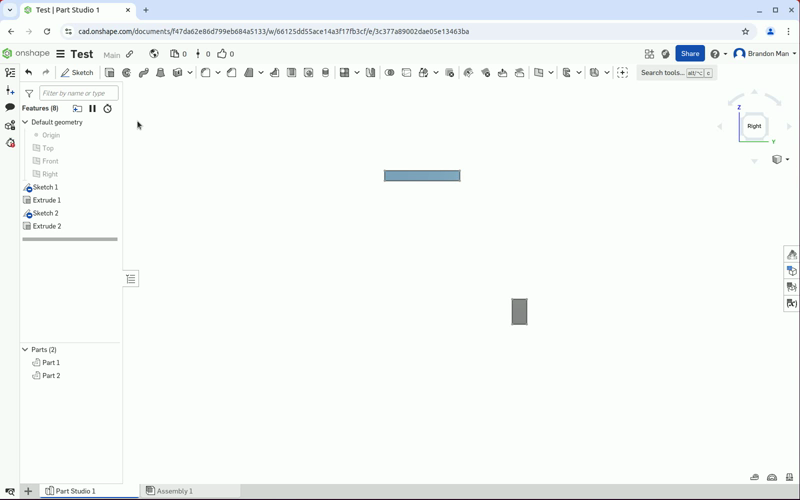
key(shift+h)
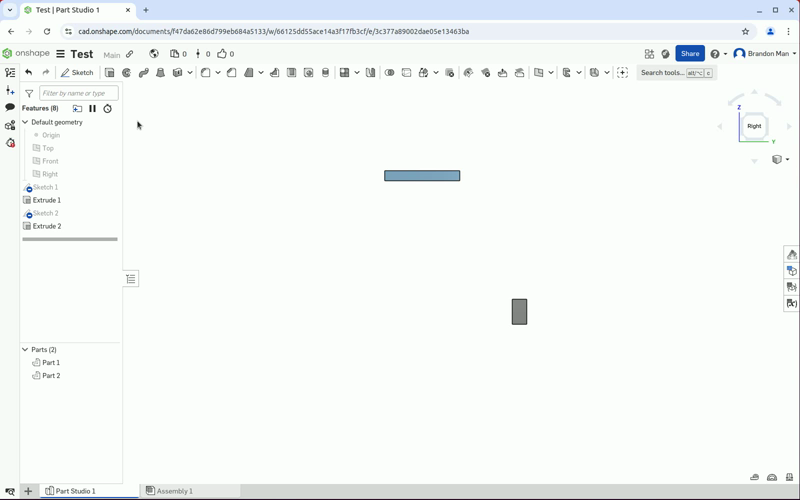
mouse_move(73, 189)
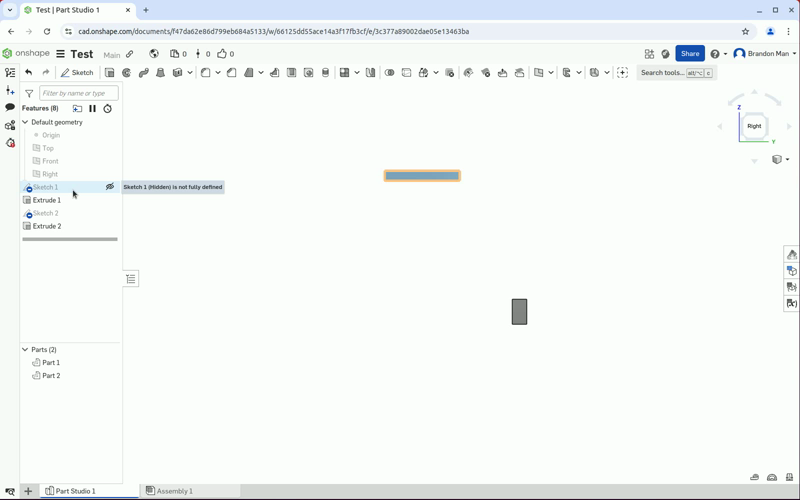
click(73, 189)
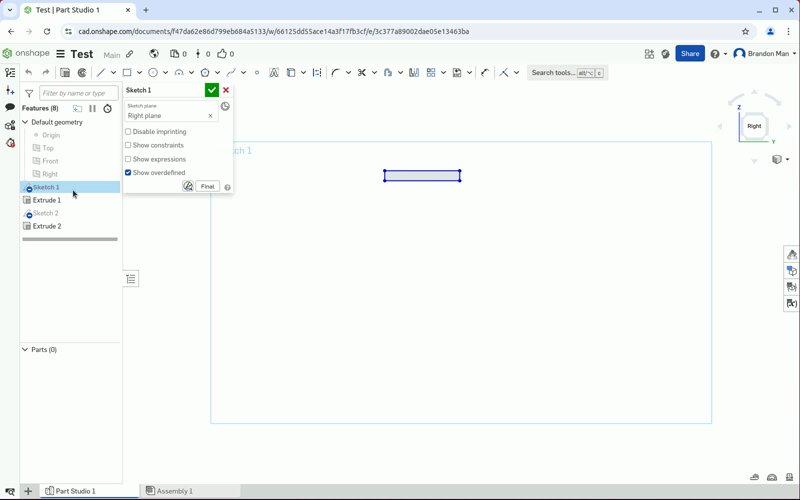
mouse_move(229, 92)
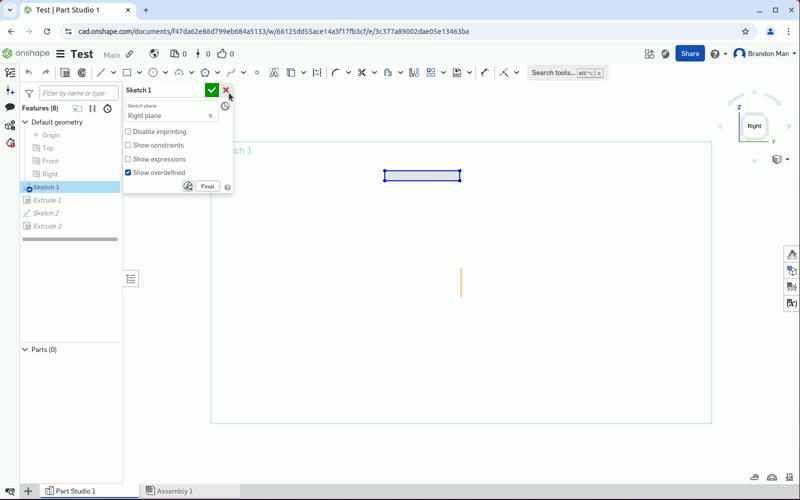
click(229, 92)
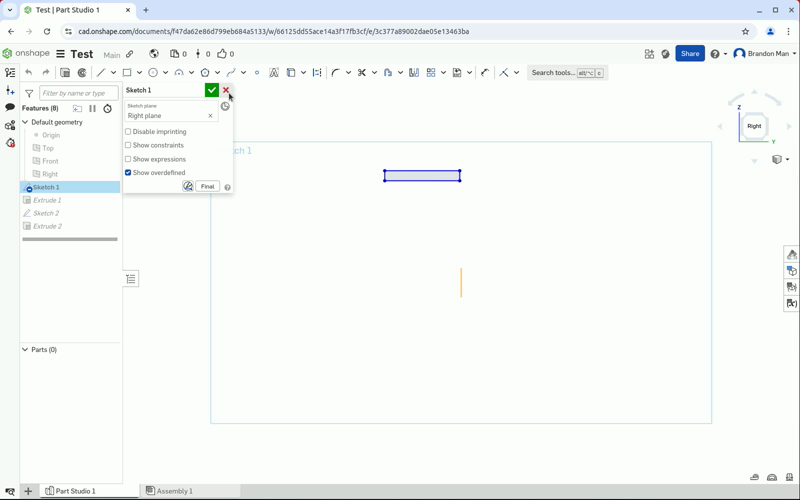
key(shift+s)
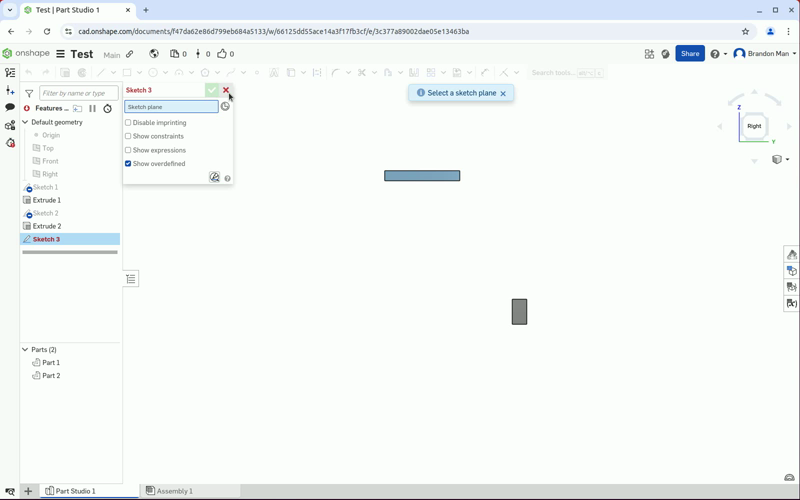
mouse_move(73, 176)
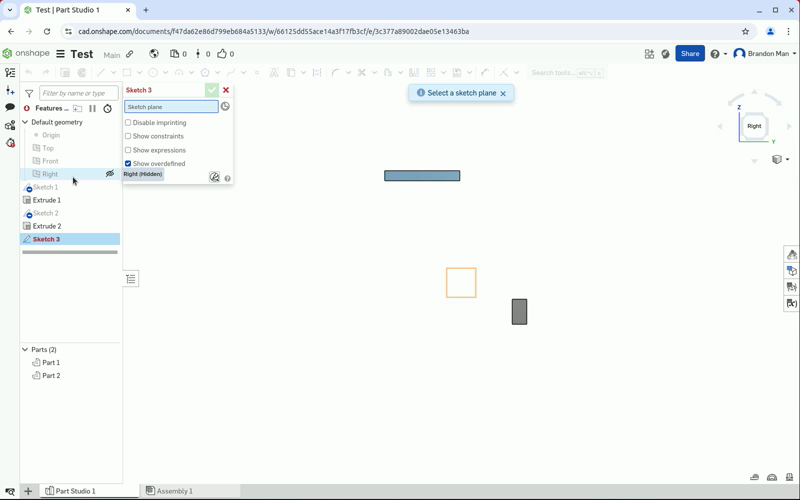
click(73, 176)
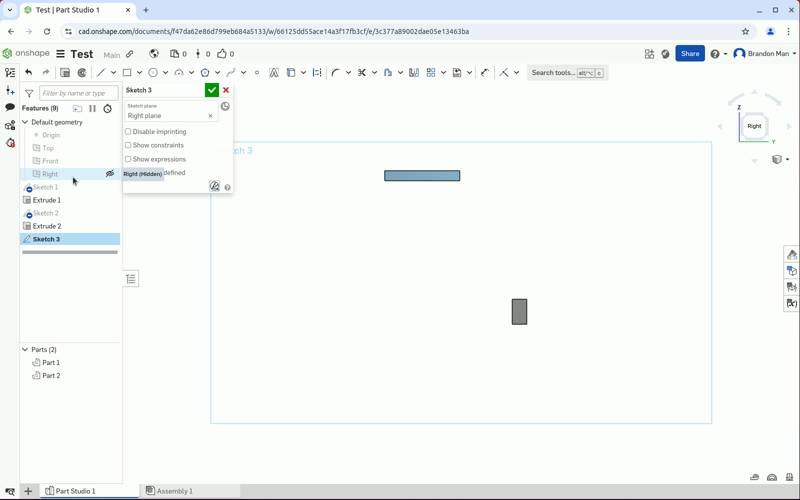
mouse_move(73, 352)
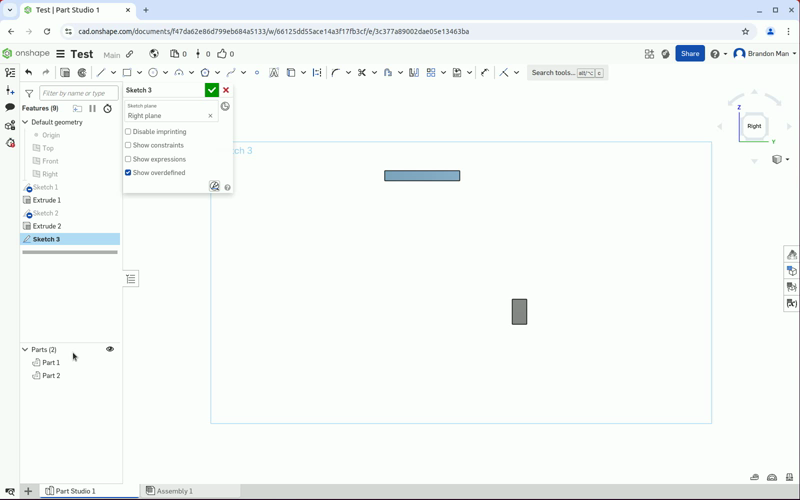
key(y)
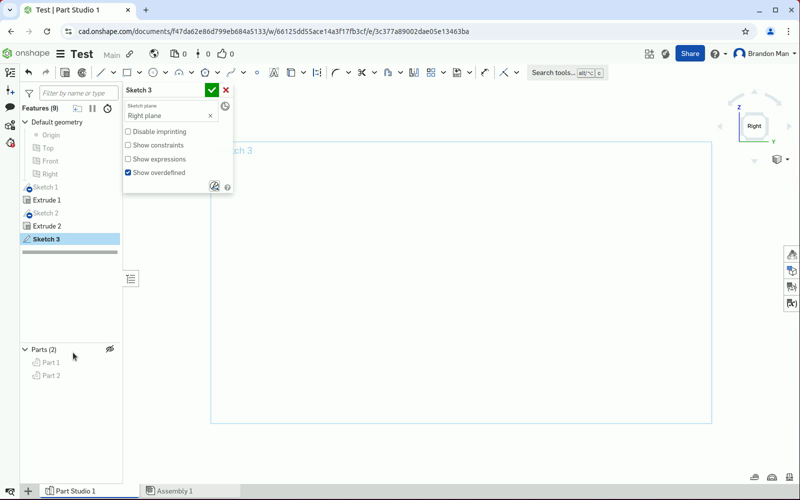
key(l)
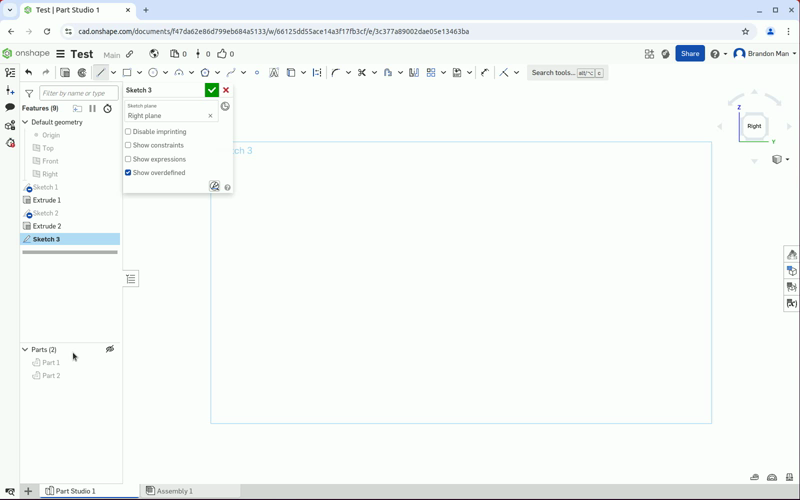
key_down(shift)
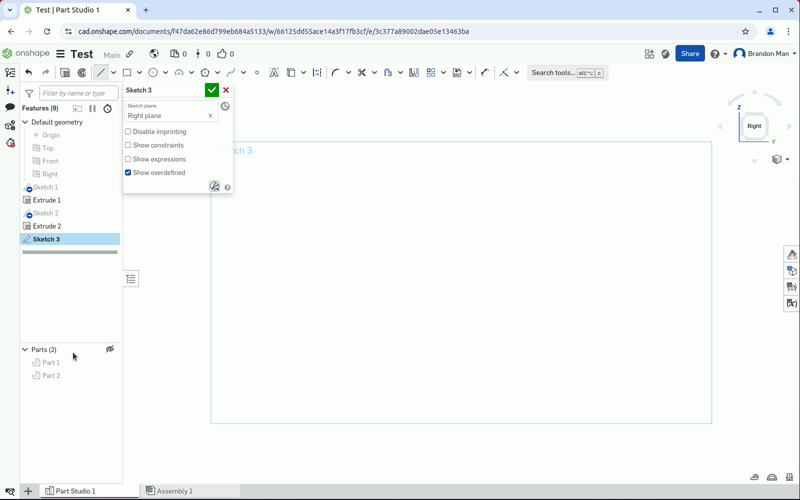
mouse_move(401, 324)
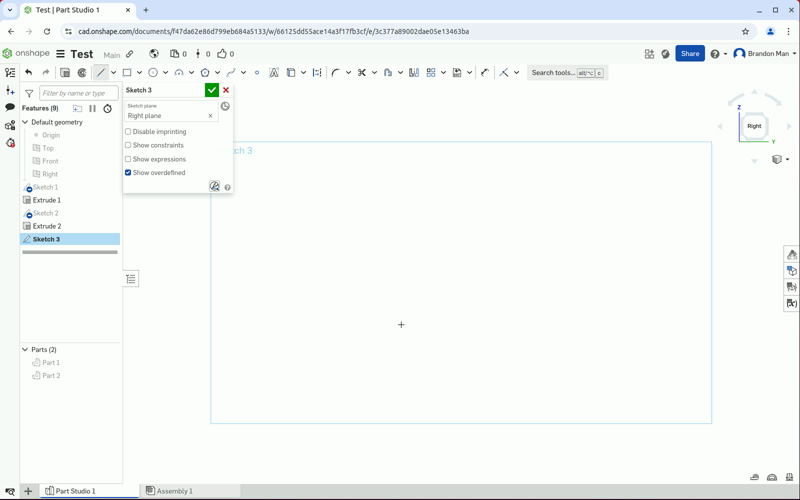
click(401, 324)
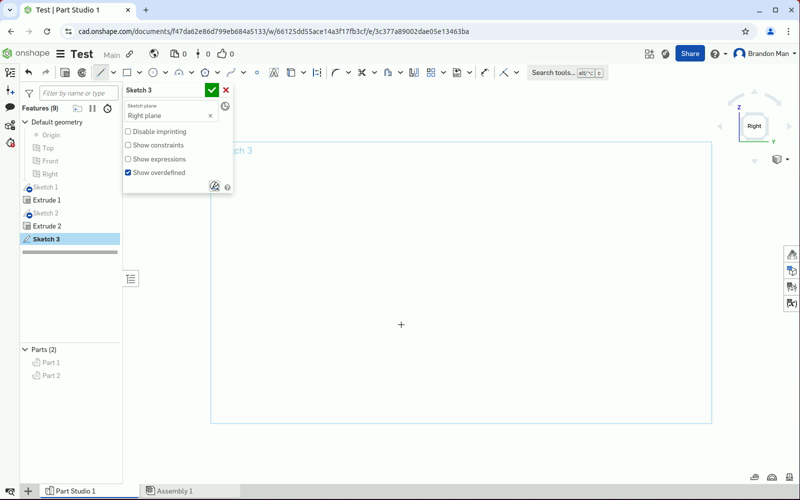
key_up(shift)
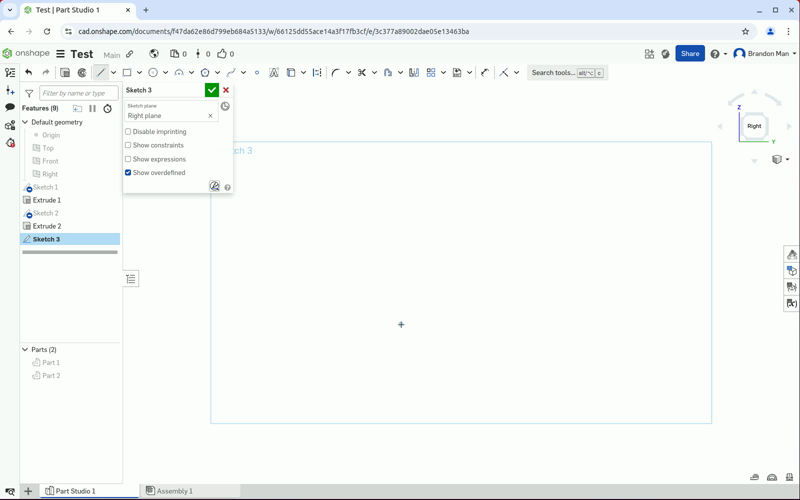
key_down(shift)
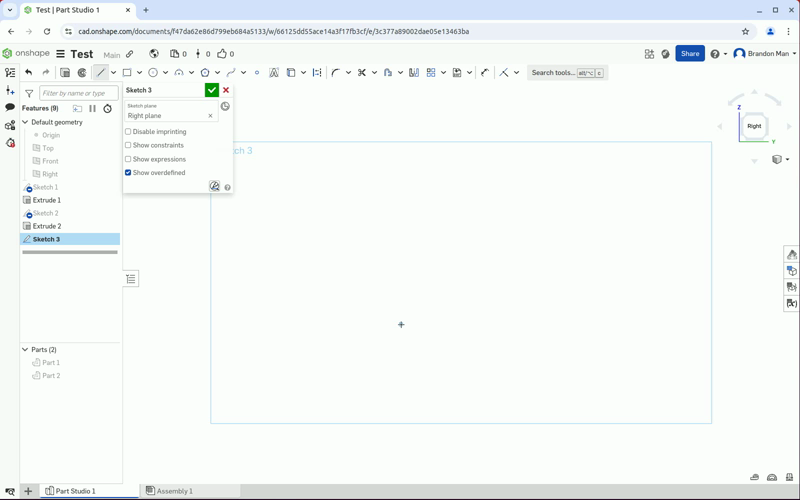
mouse_move(498, 324)
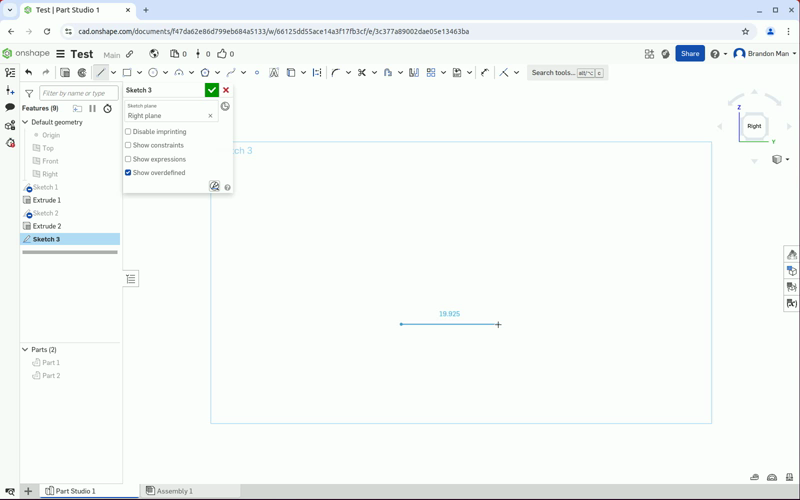
click(498, 324)
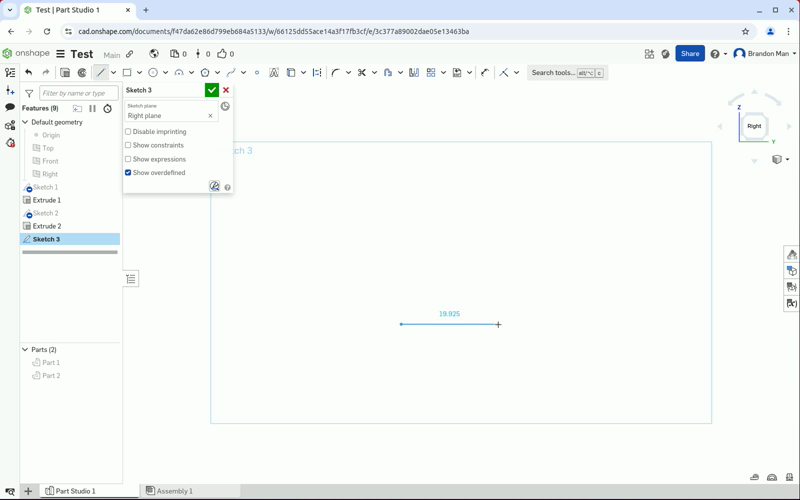
key_up(shift)
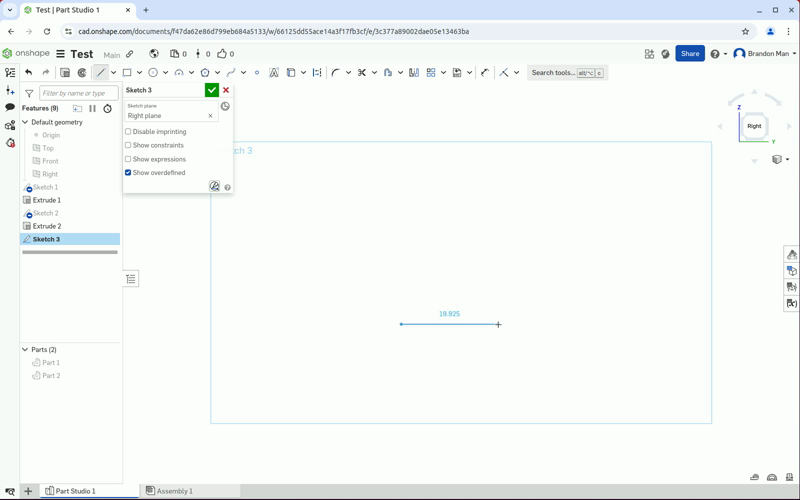
key_down(shift)
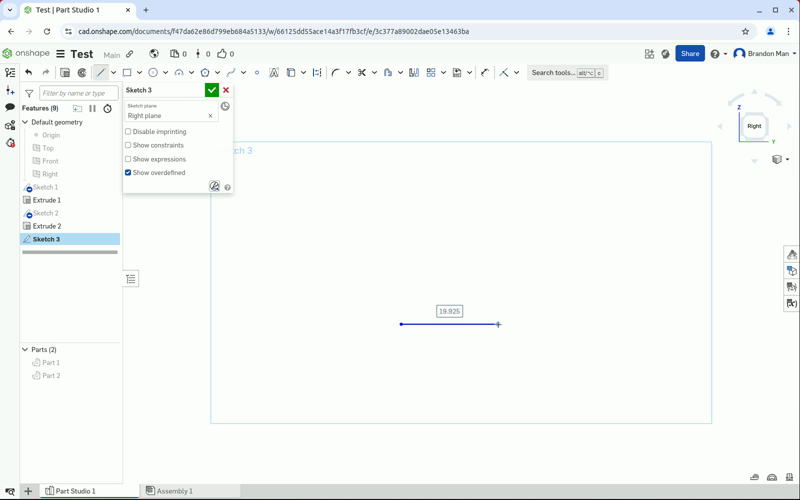
mouse_move(528, 324)
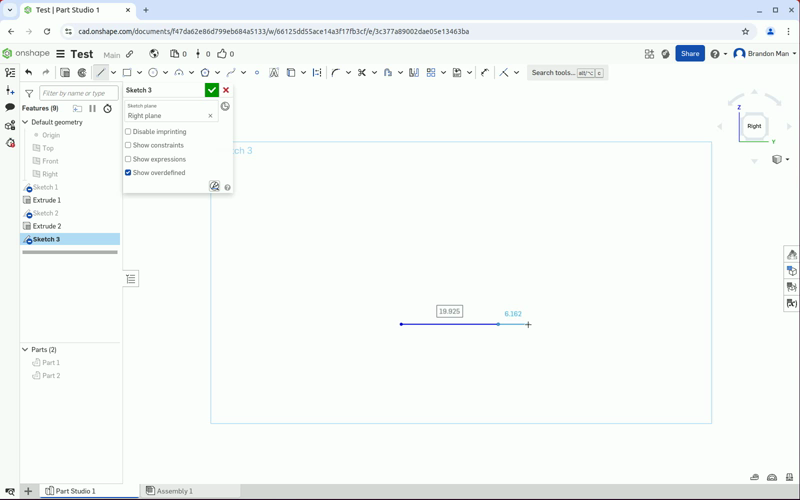
mouse_move(498, 300)
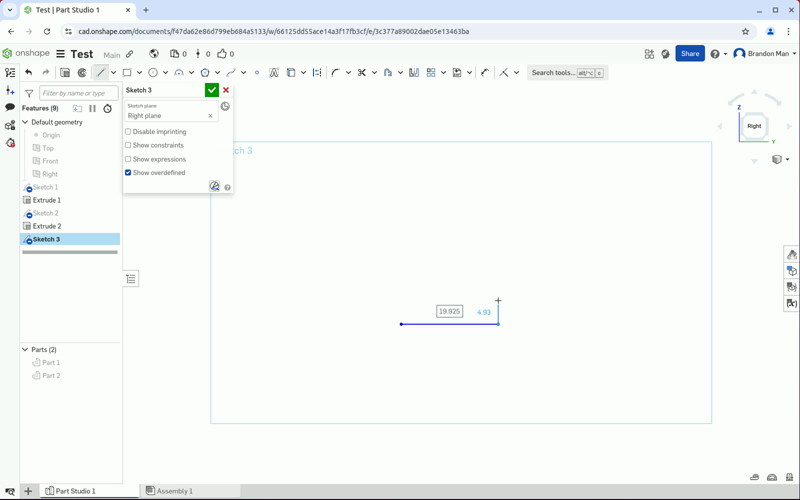
click(498, 300)
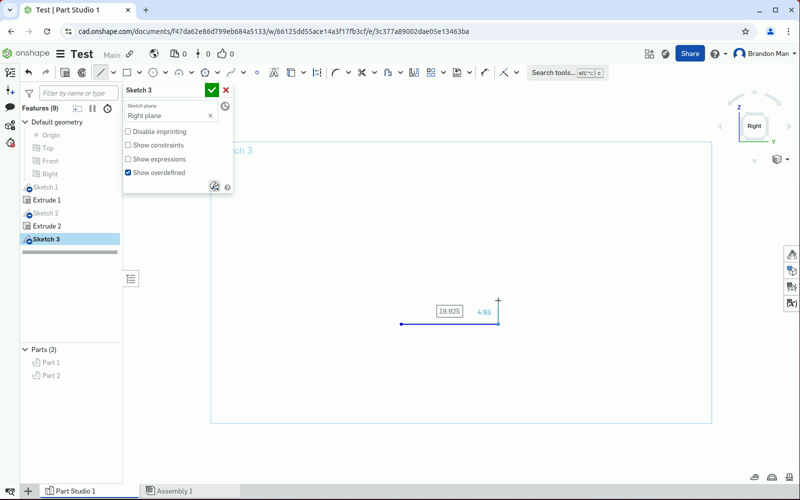
key_up(shift)
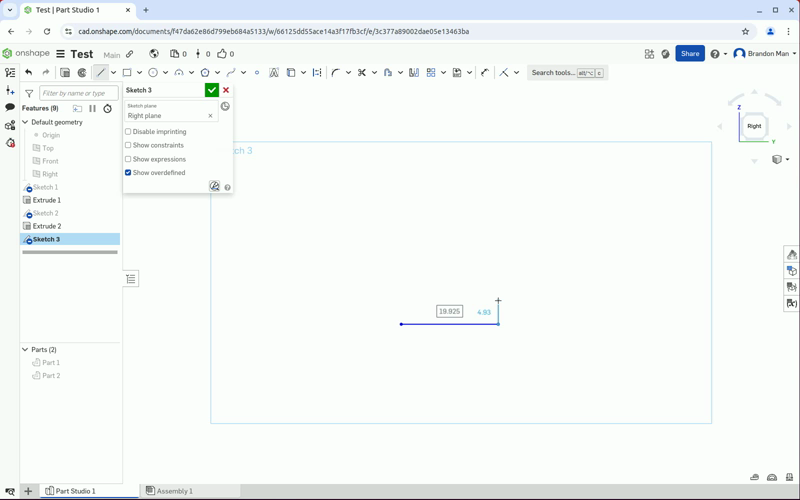
key_down(shift)
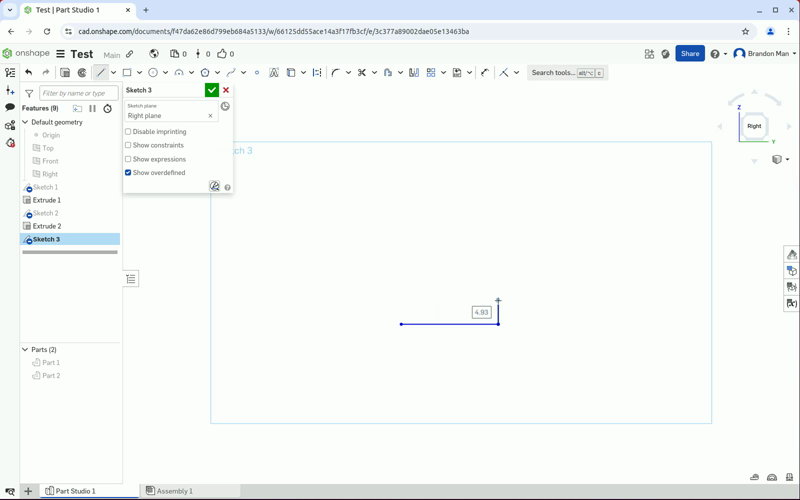
mouse_move(528, 300)
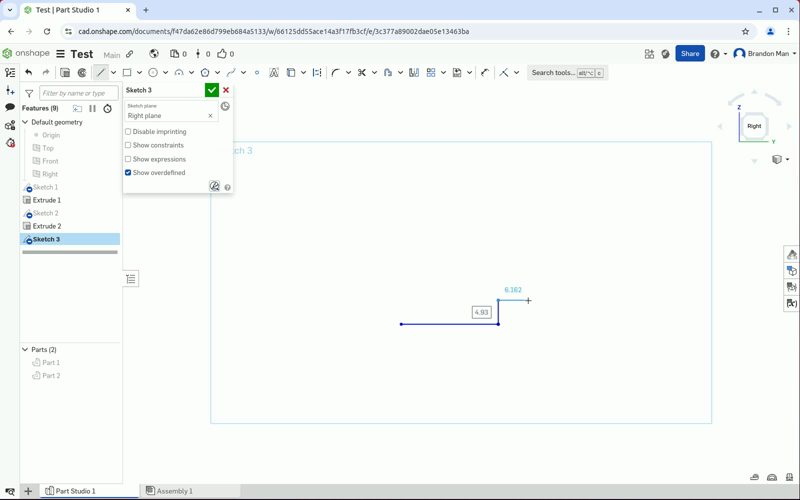
mouse_move(512, 300)
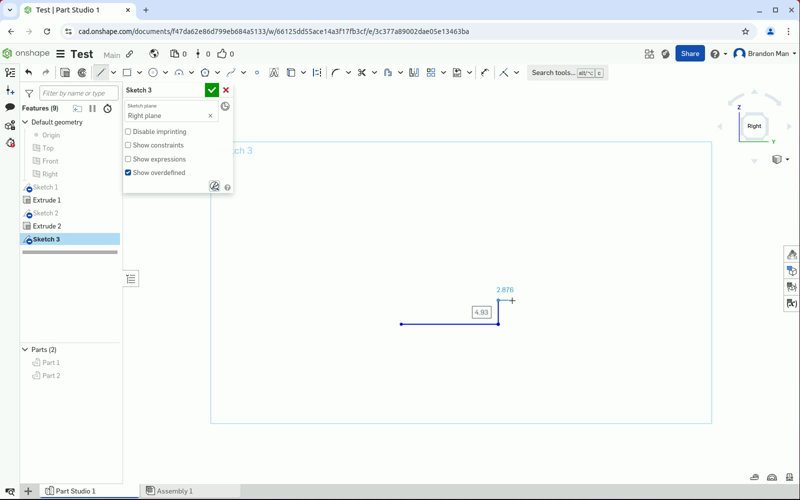
click(512, 300)
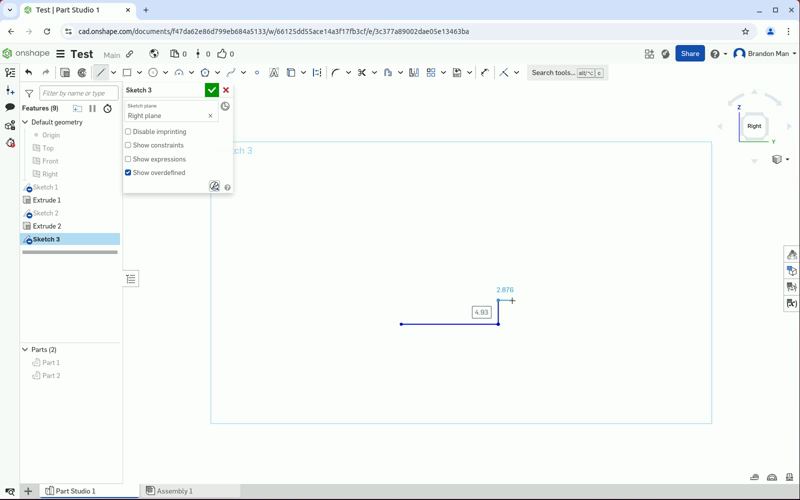
key_up(shift)
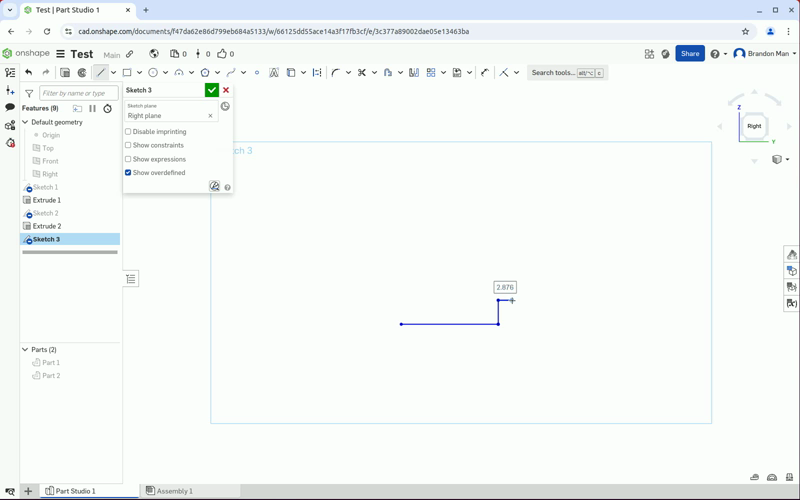
key_down(shift)
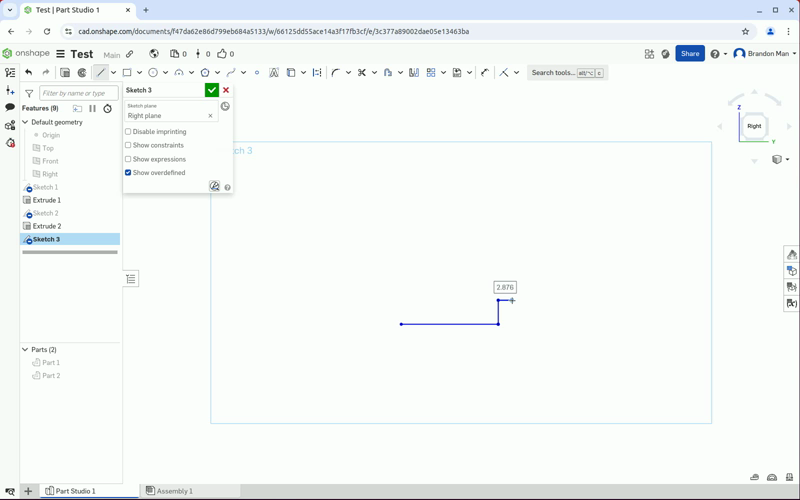
mouse_move(542, 300)
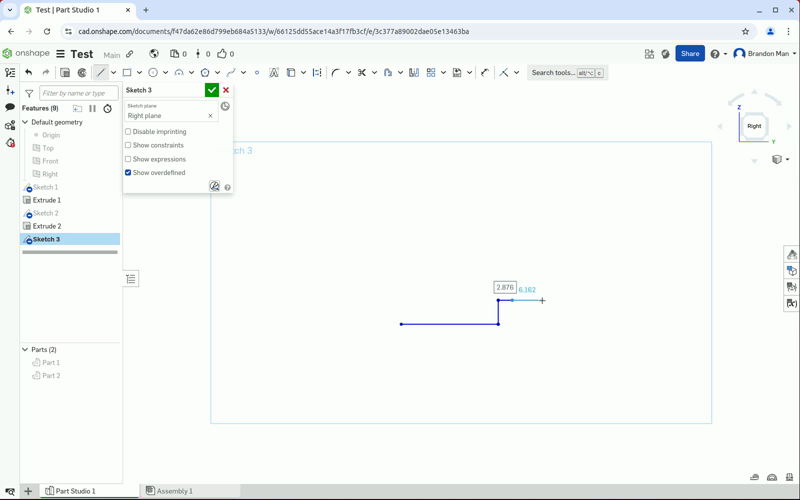
mouse_move(512, 241)
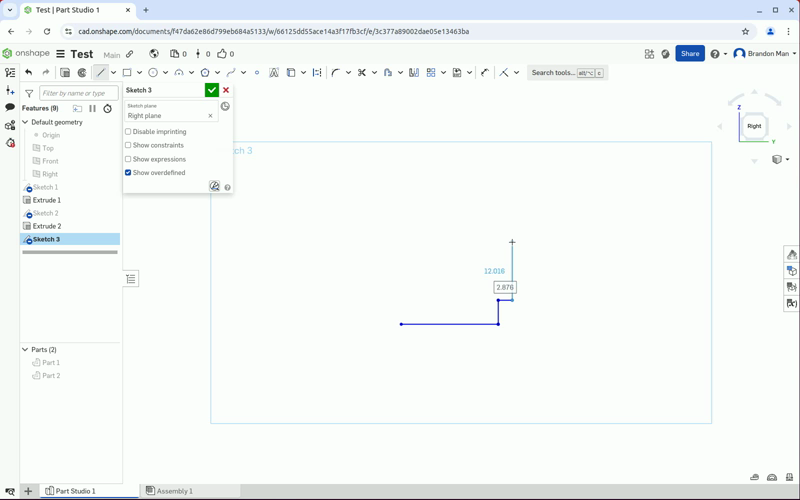
click(512, 241)
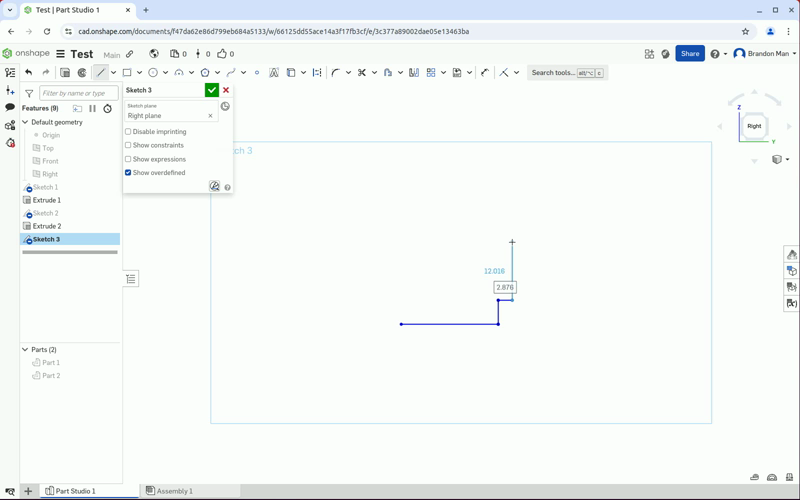
key_up(shift)
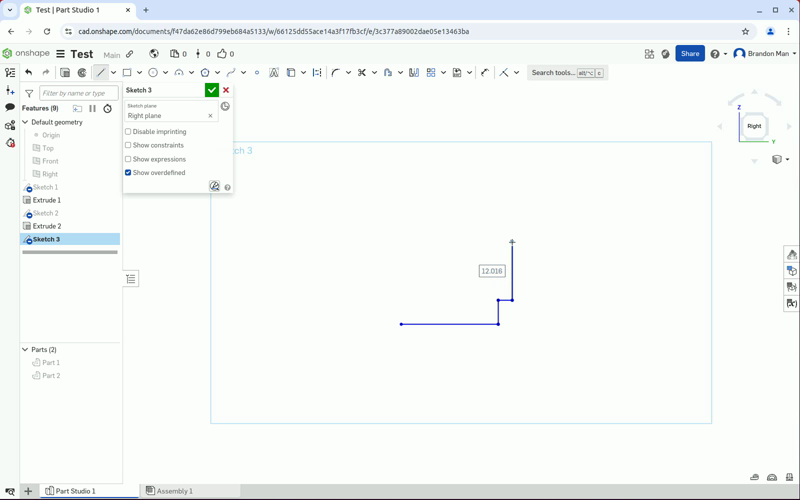
key_down(shift)
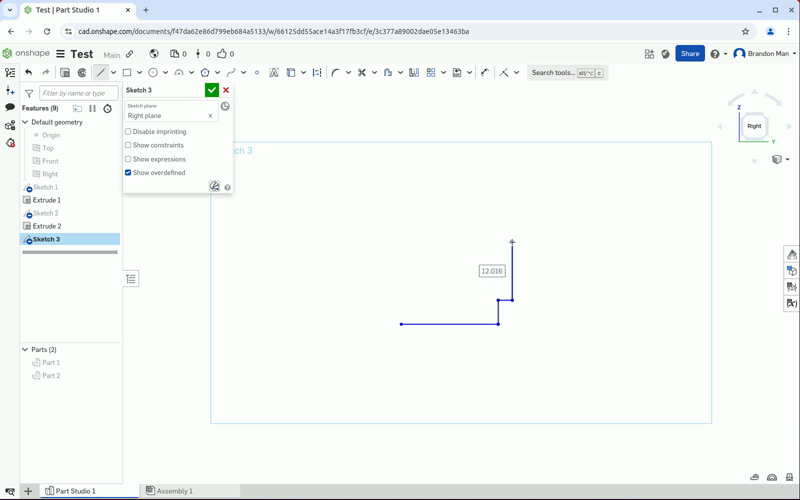
mouse_move(401, 241)
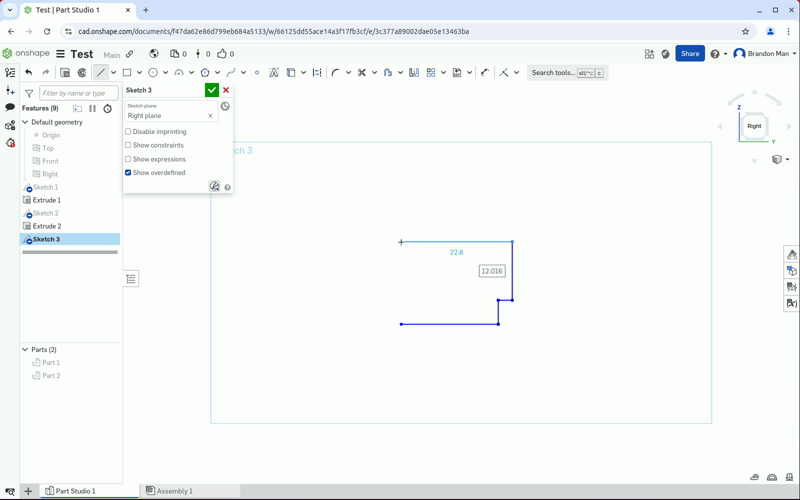
click(401, 241)
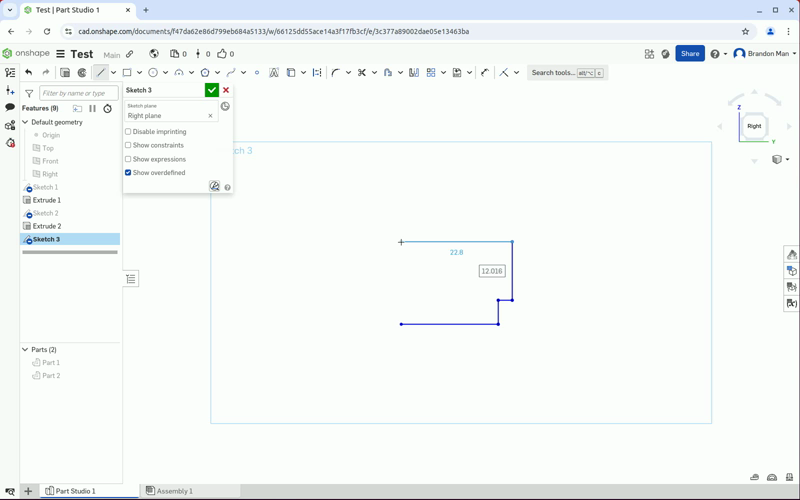
key_up(shift)
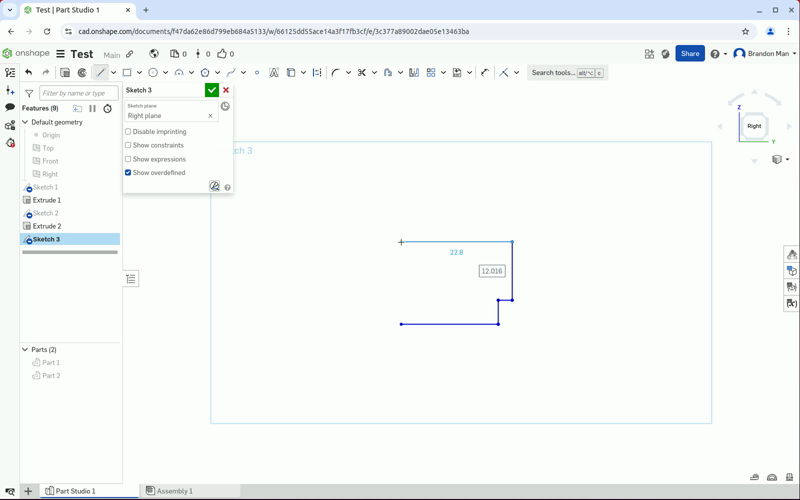
key_down(shift)
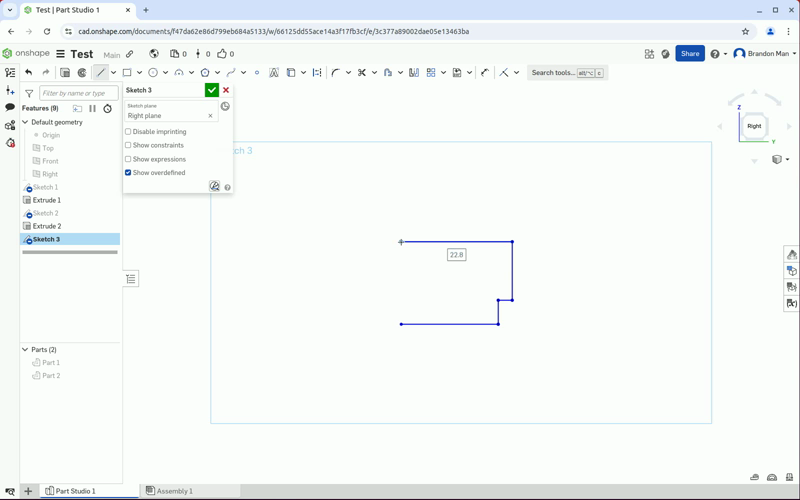
mouse_move(401, 324)
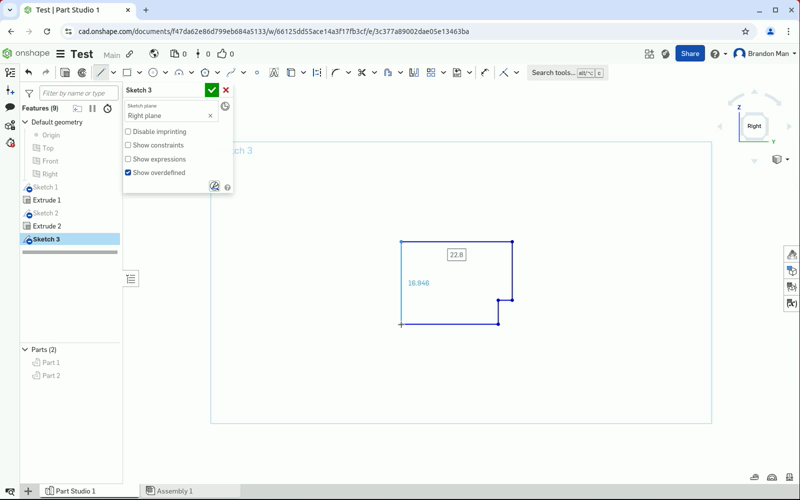
key_up(shift)
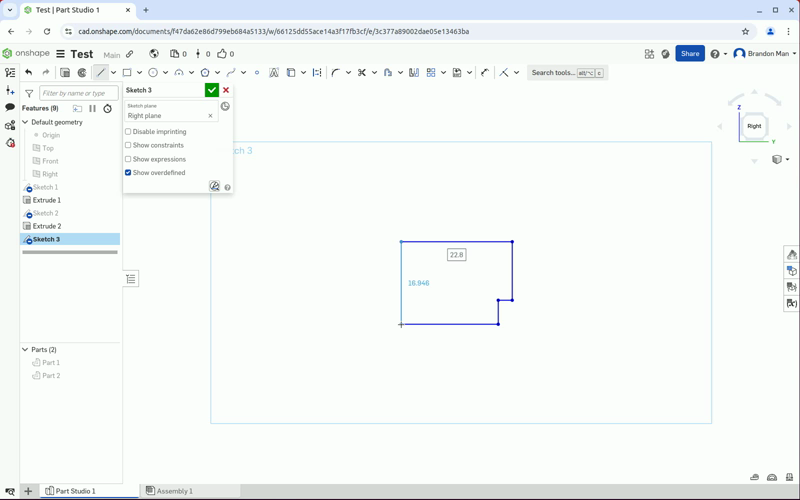
click(401, 324)
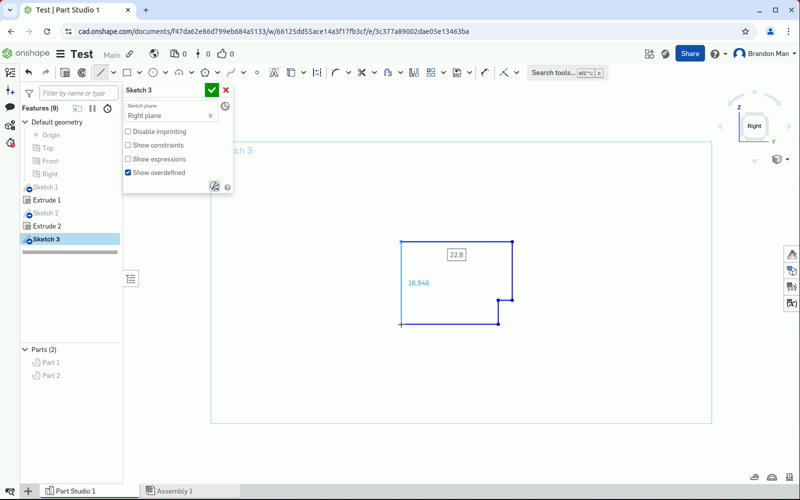
key(esc)
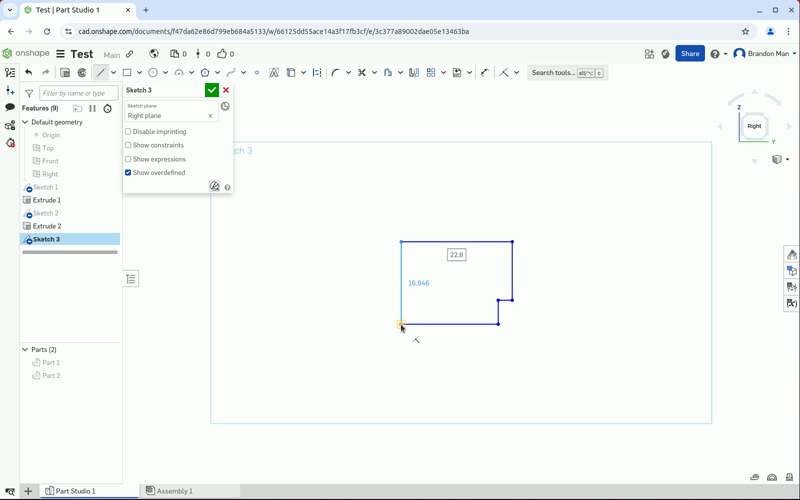
mouse_move(408, 248)
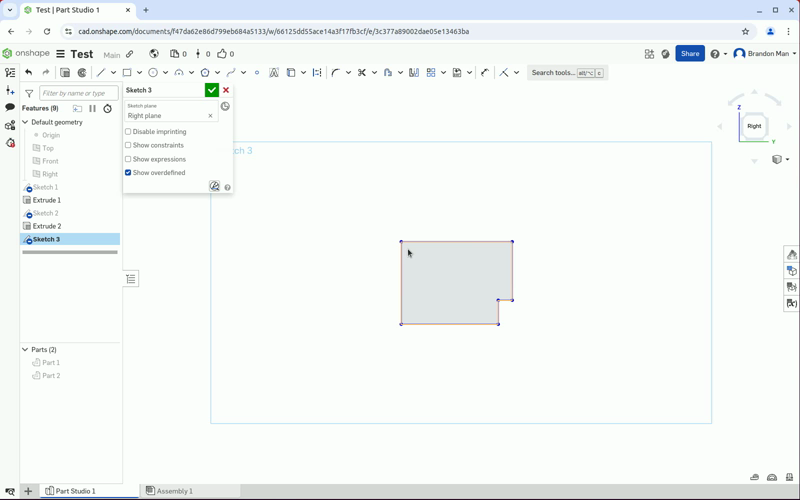
click(408, 248)
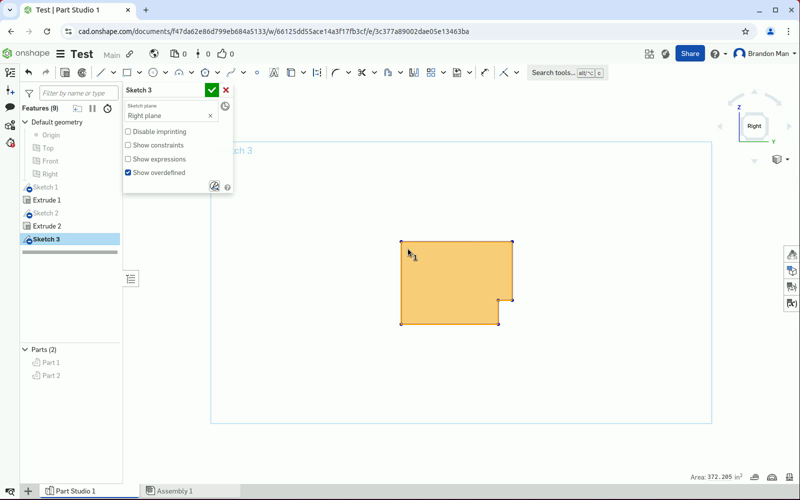
mouse_move(73, 352)
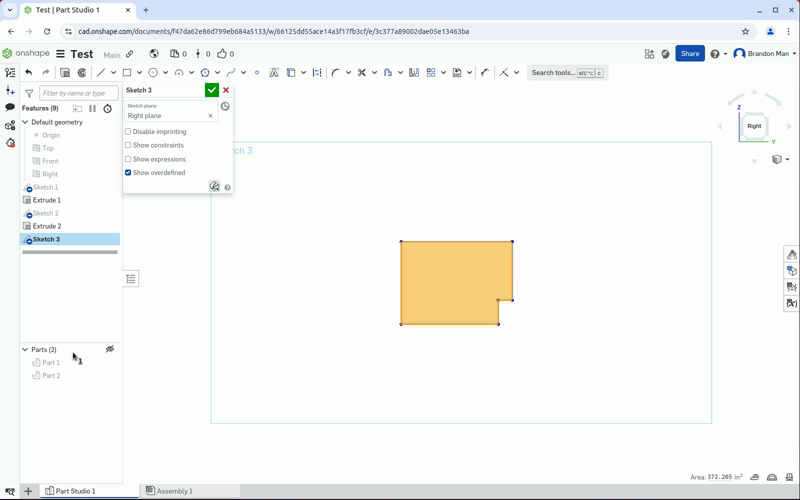
key(shift+y)
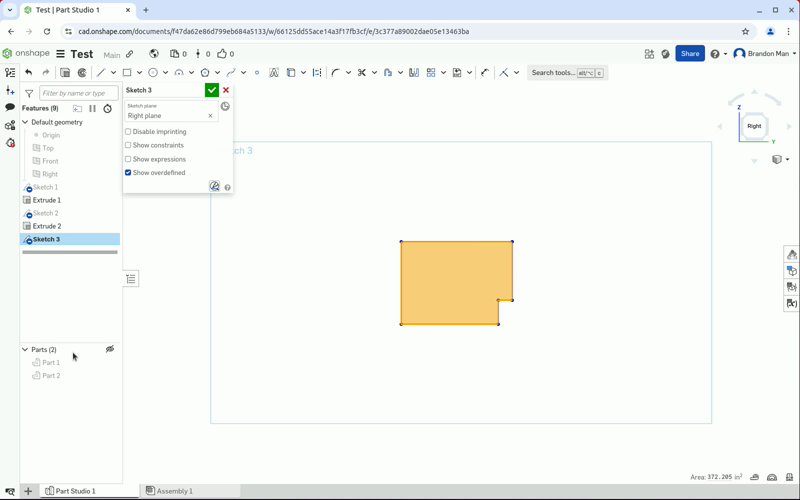
key(shift+e)
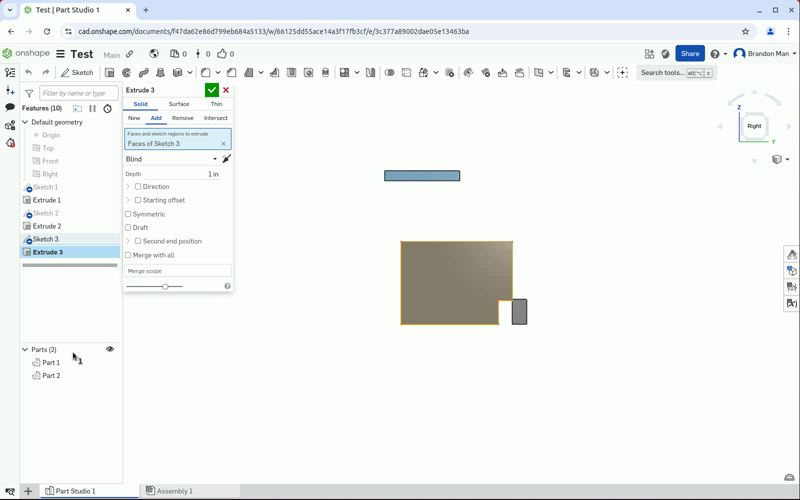
mouse_move(143, 106)
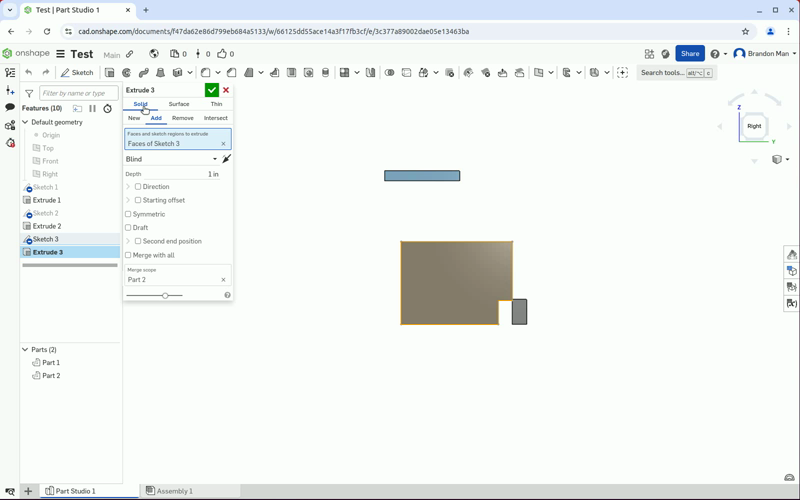
click(143, 106)
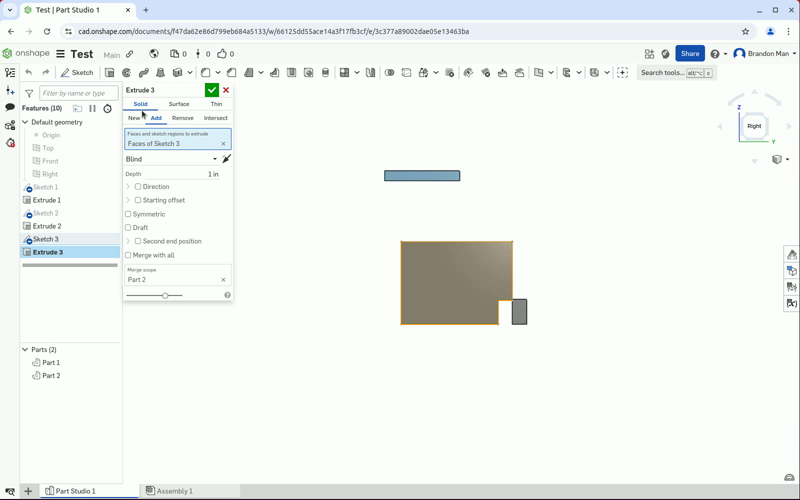
mouse_move(137, 120)
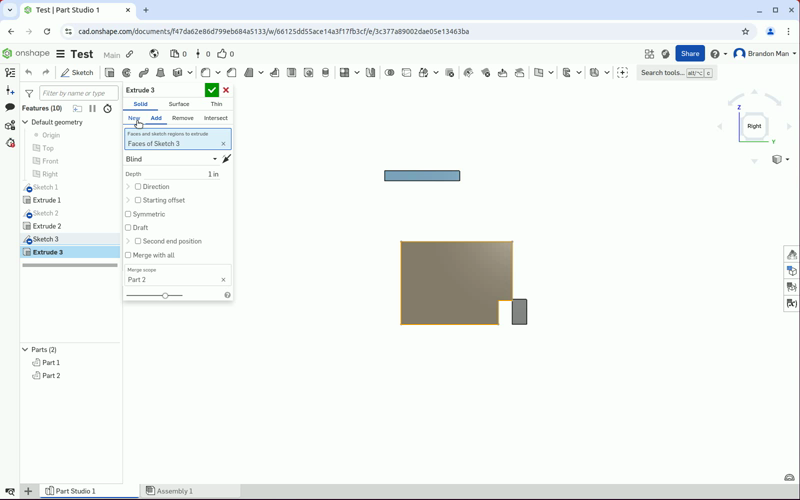
click(137, 120)
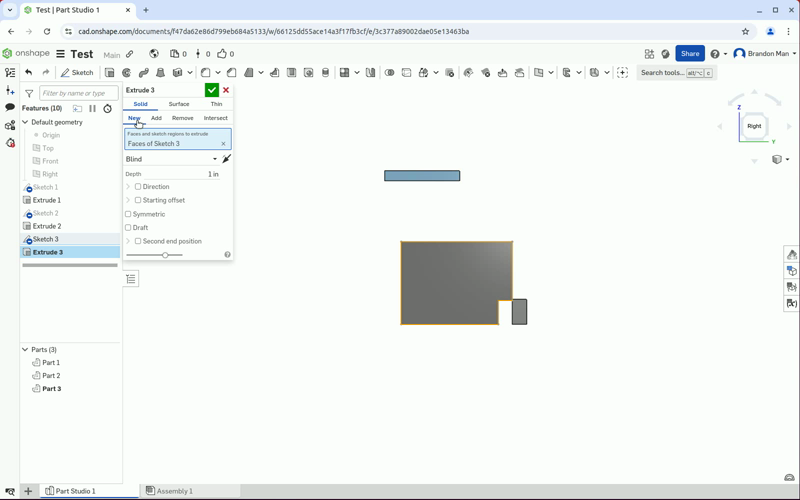
key(tab, 4)
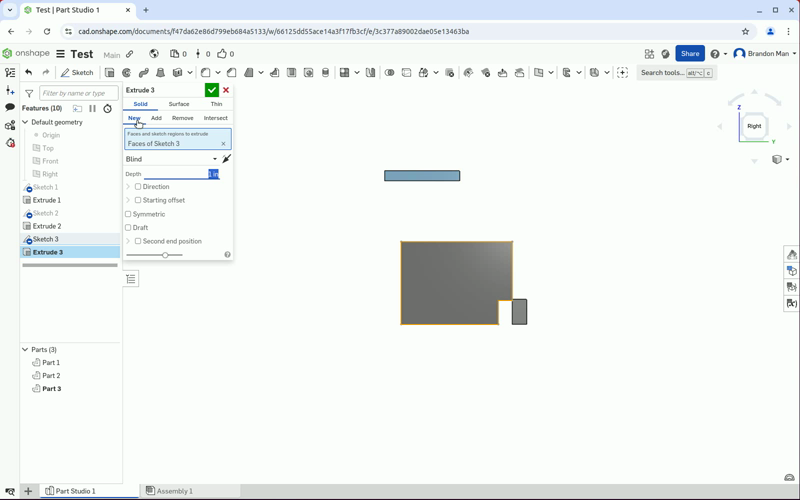
text(6.258)
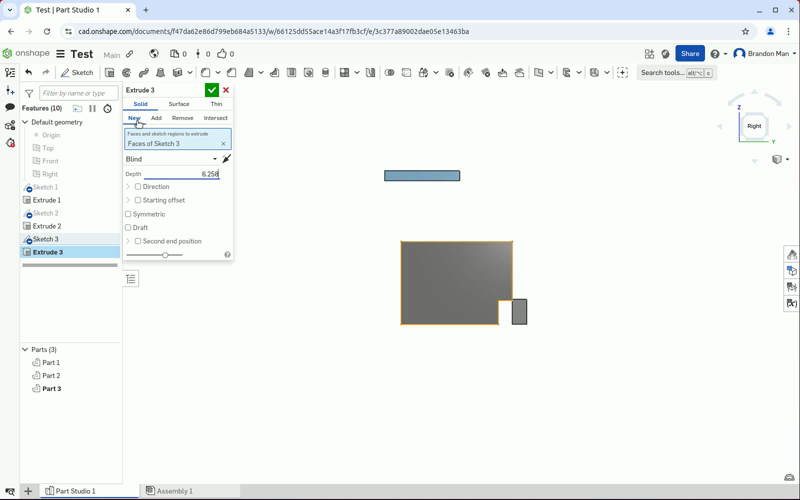
key(enter)
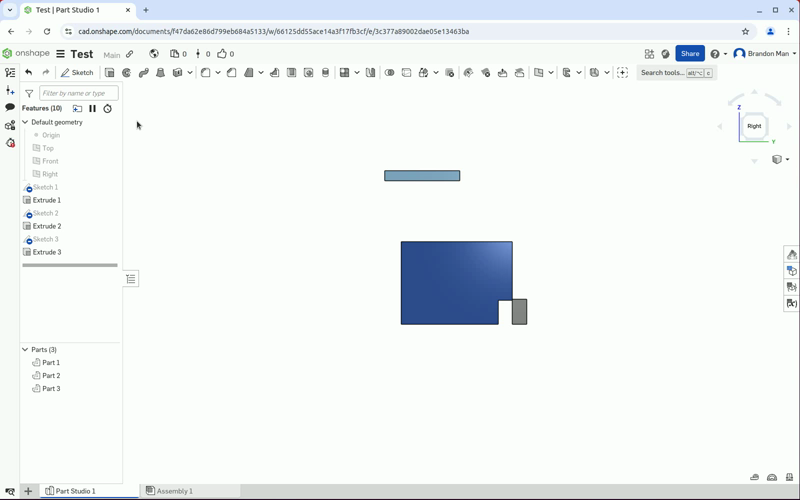
key(shift+h)
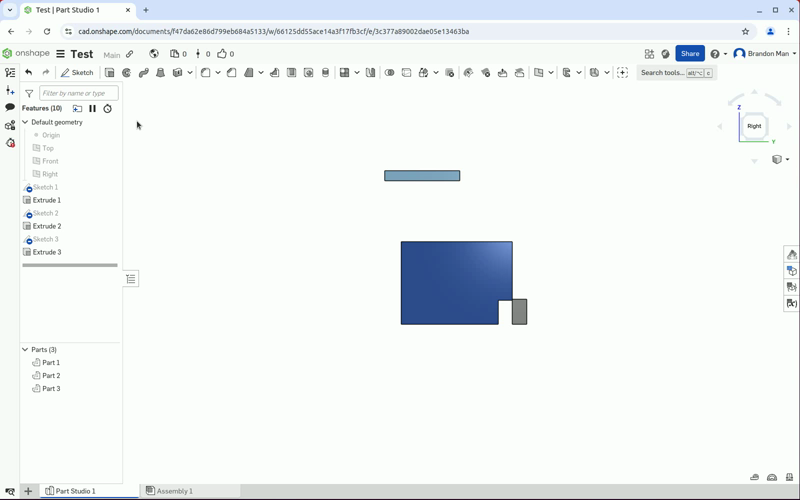
key(shift+h)
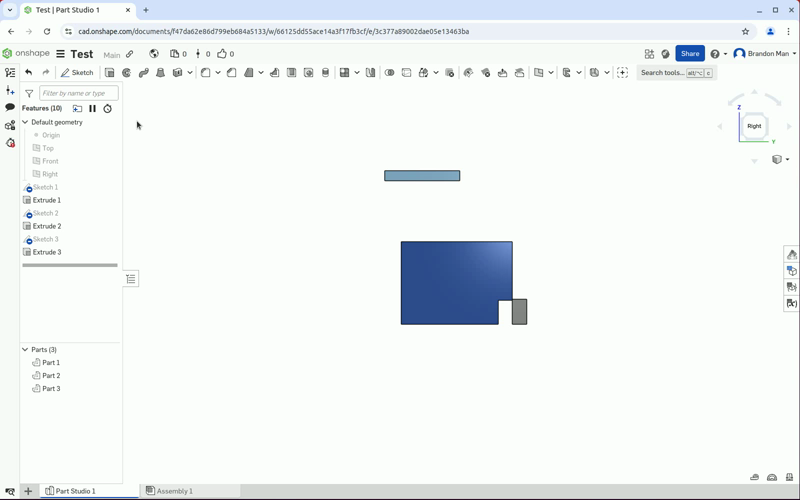
mouse_move(73, 189)
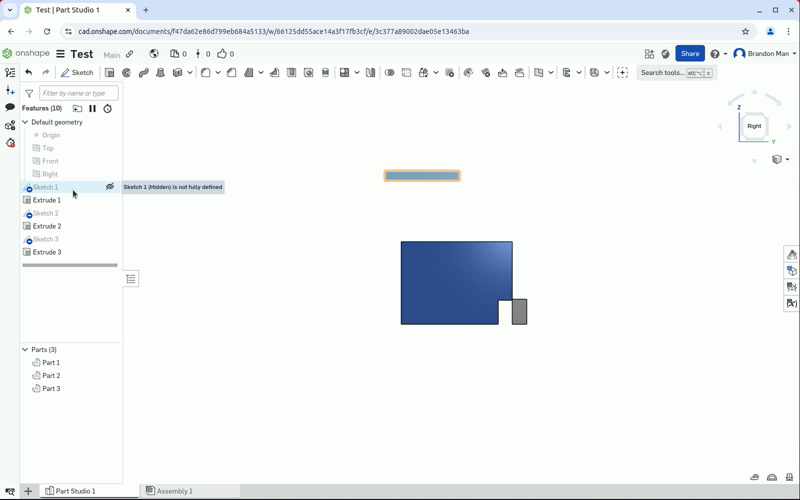
click(73, 189)
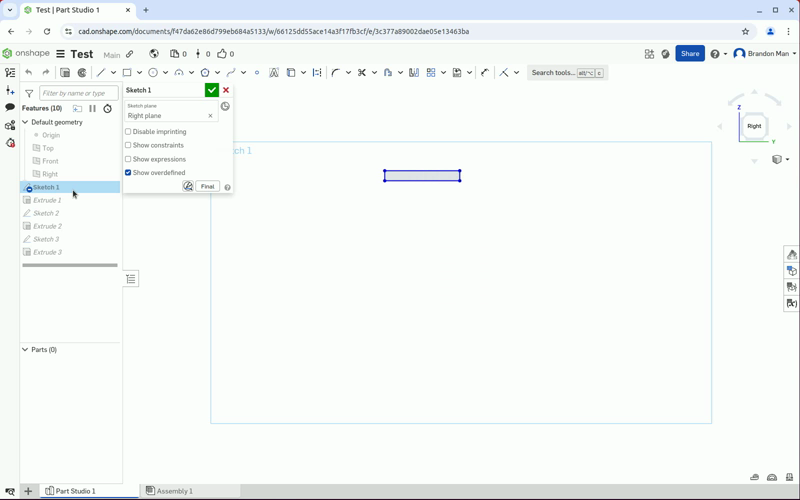
mouse_move(229, 92)
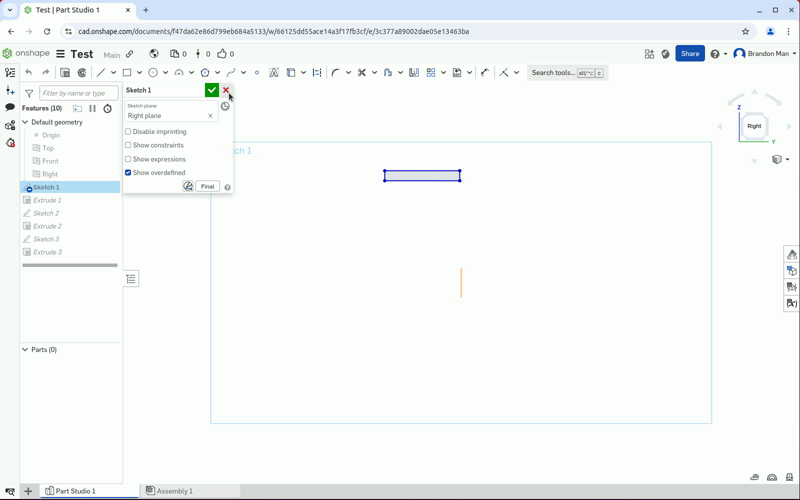
click(229, 92)
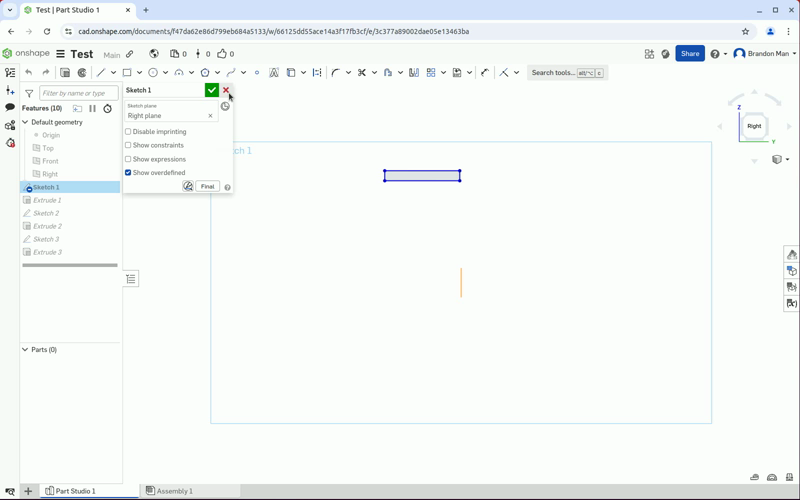
key(shift+s)
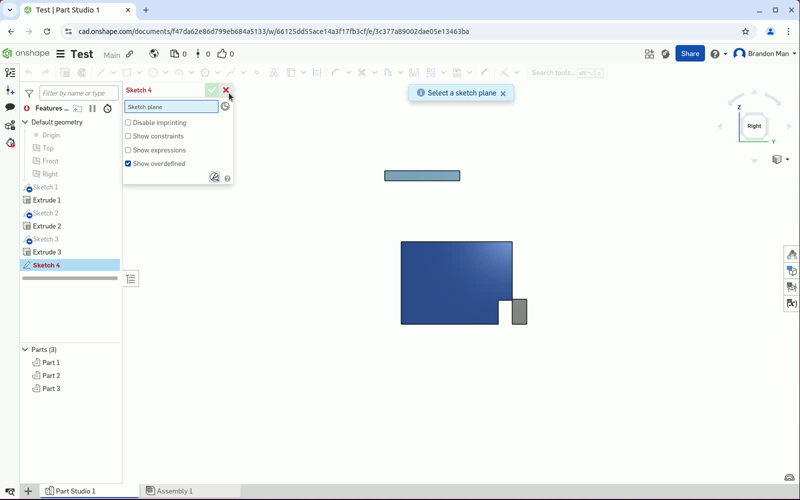
mouse_move(73, 176)
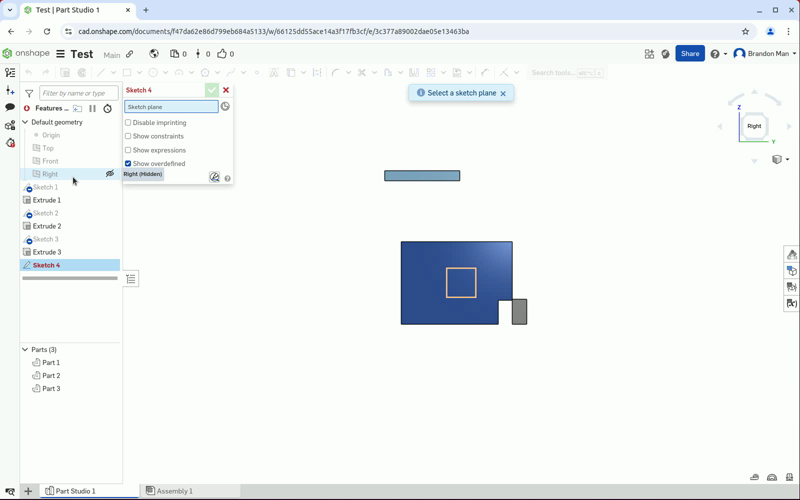
click(73, 176)
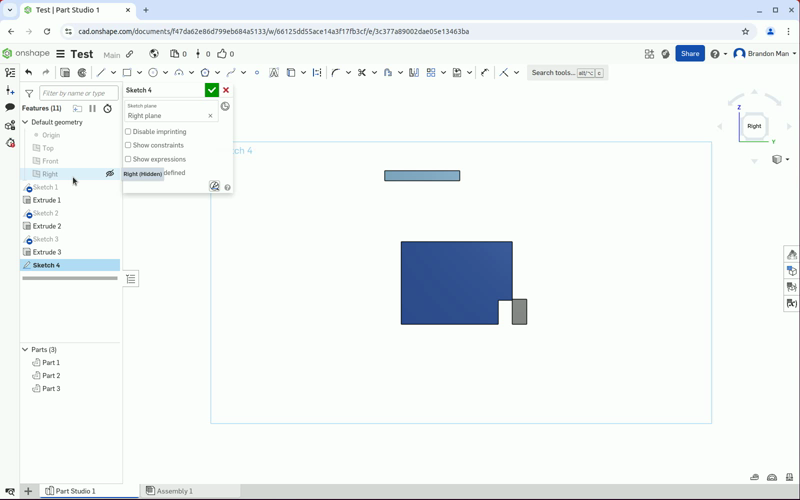
mouse_move(73, 352)
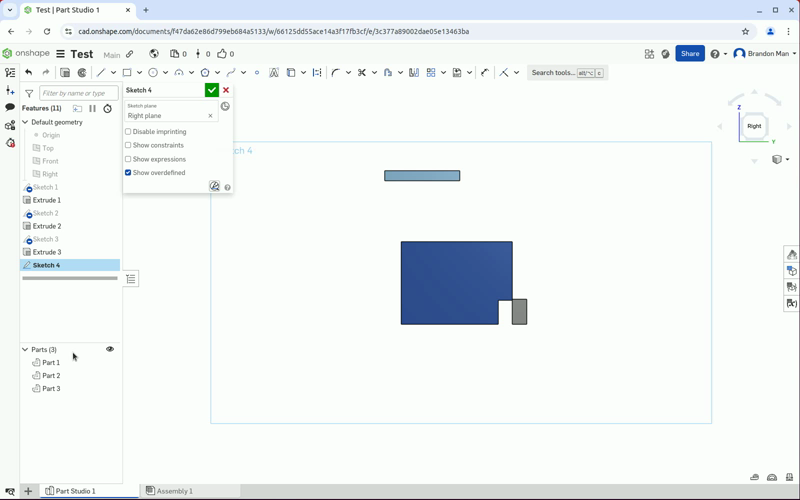
key(y)
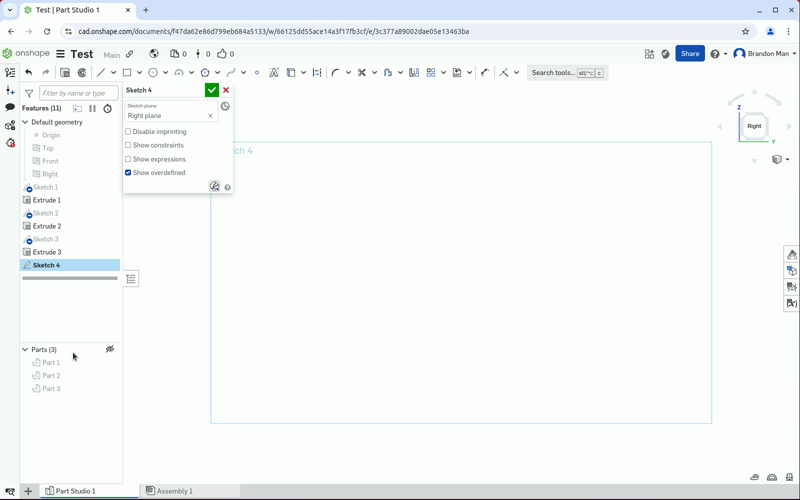
key(l)
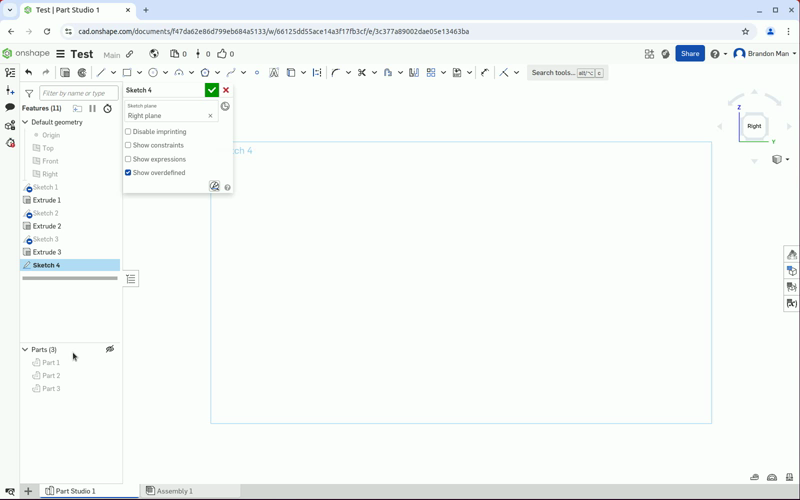
key_down(shift)
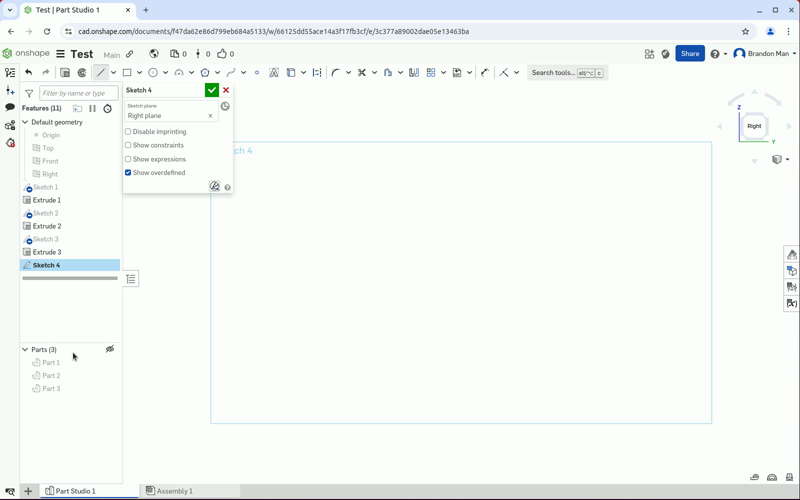
mouse_move(498, 324)
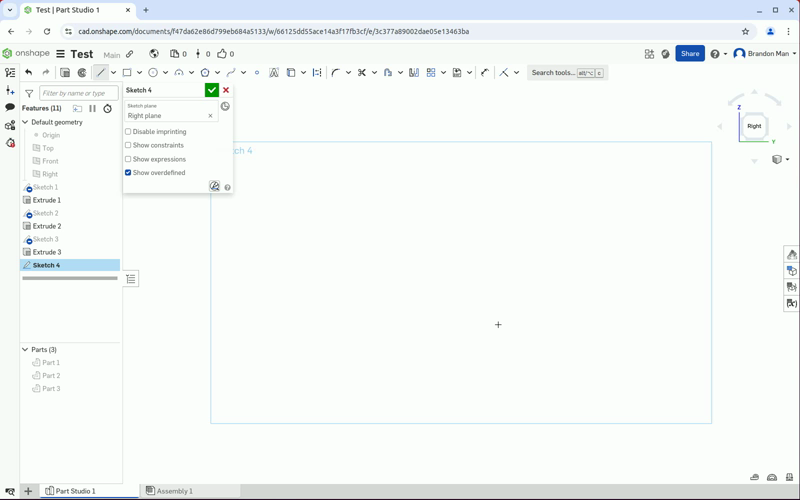
click(498, 324)
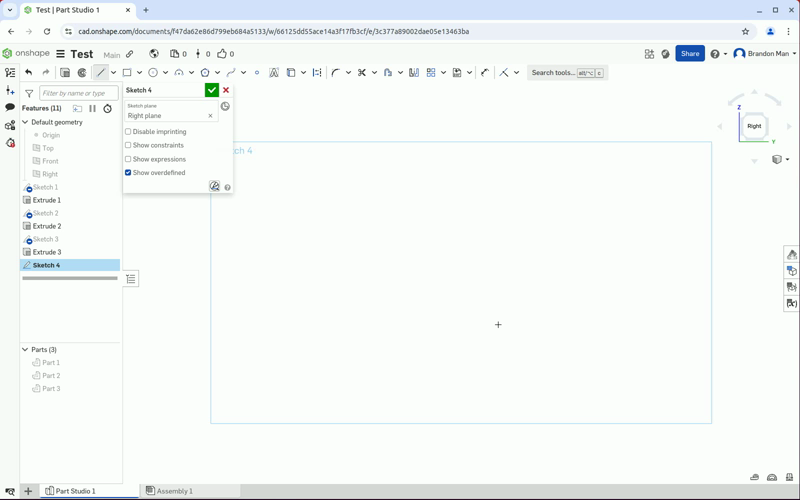
key_up(shift)
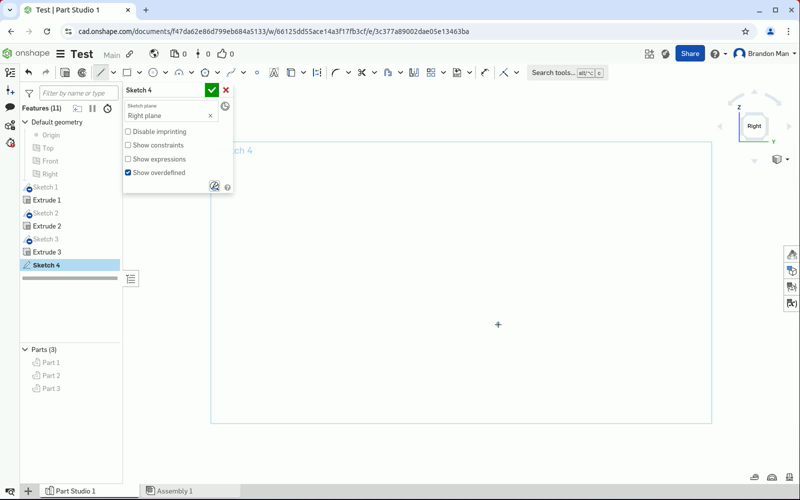
key_down(shift)
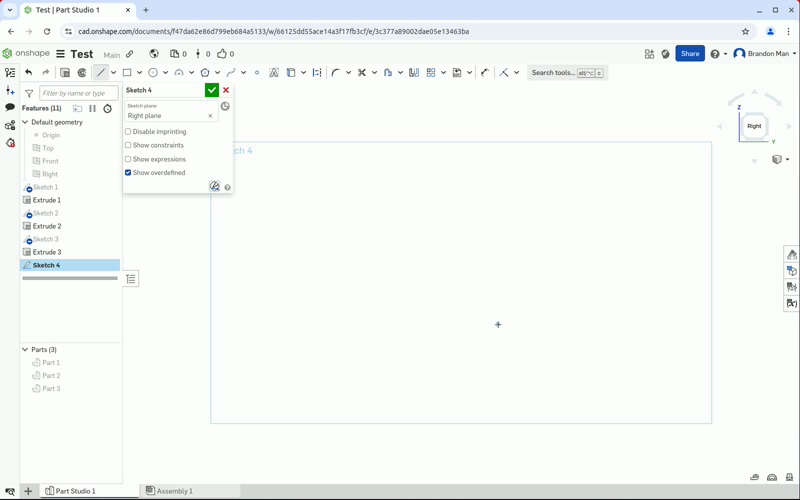
mouse_move(528, 324)
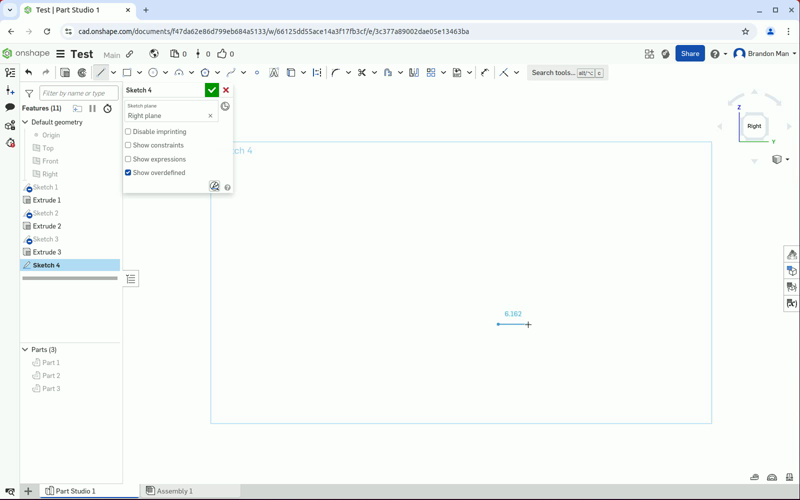
mouse_move(512, 324)
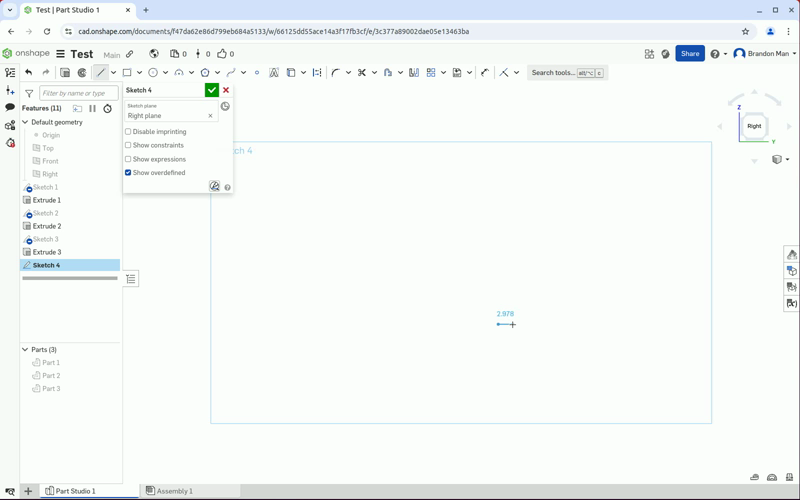
click(512, 324)
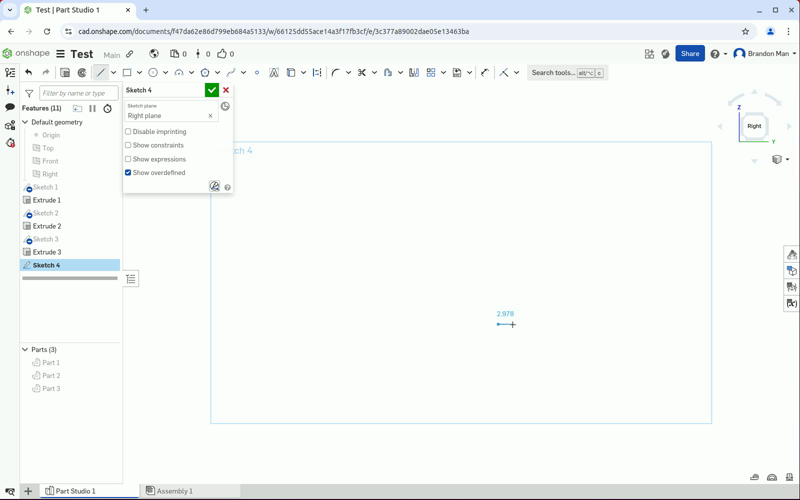
key_up(shift)
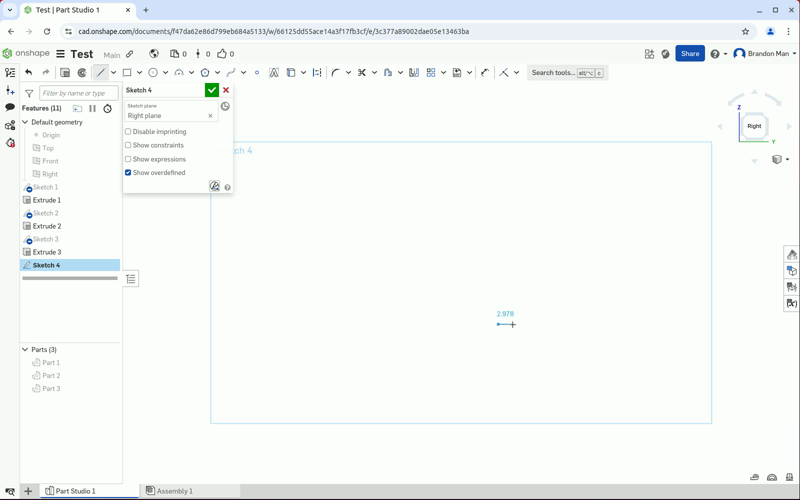
key_down(shift)
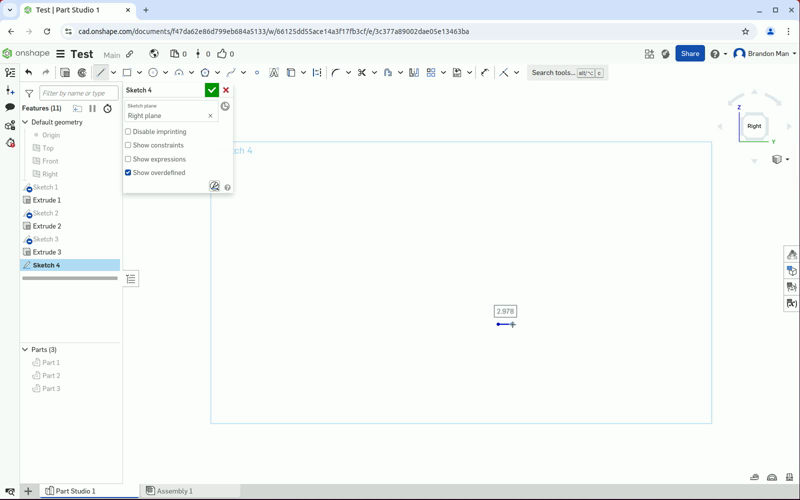
mouse_move(542, 324)
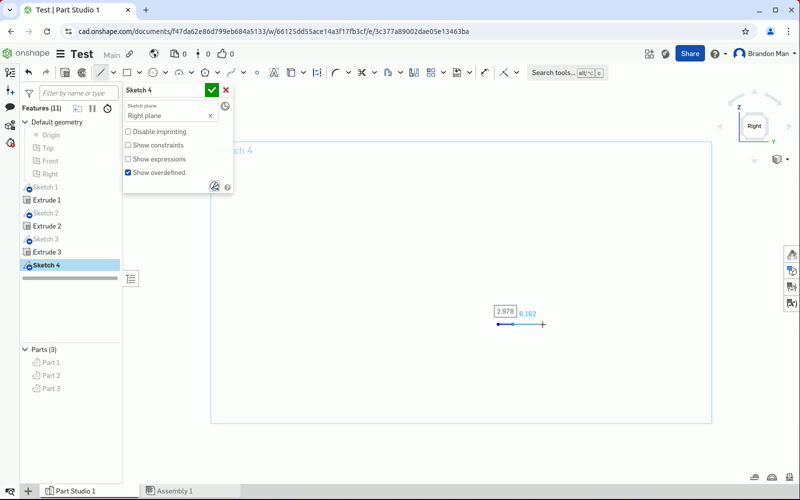
mouse_move(512, 299)
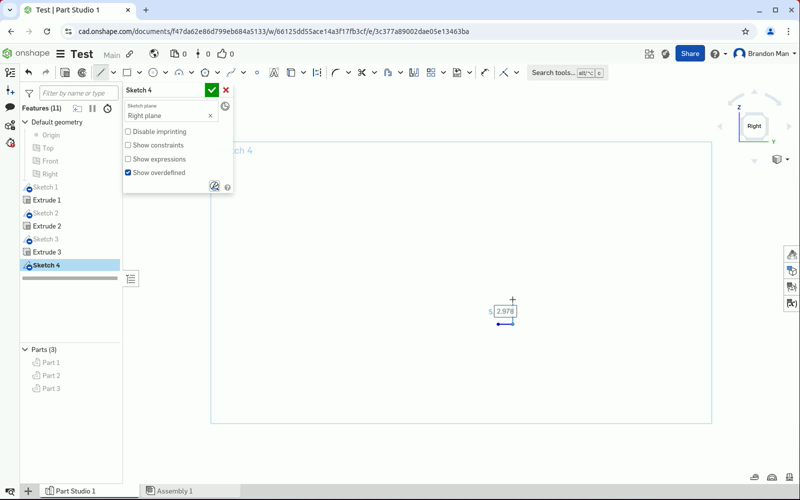
click(512, 299)
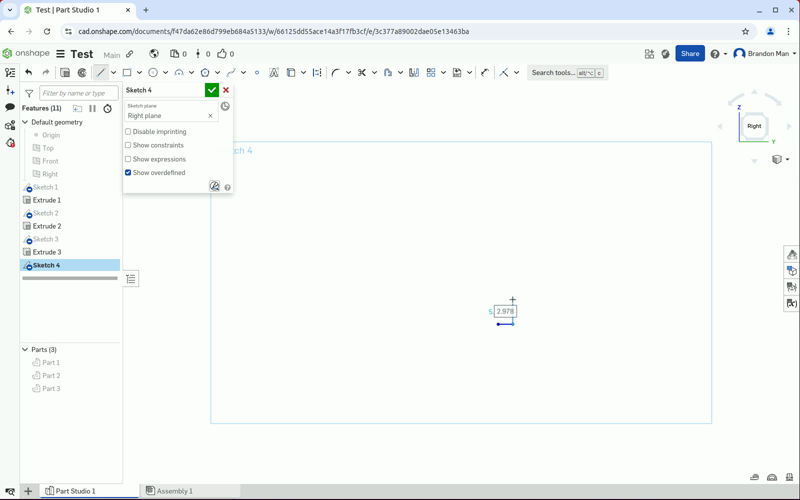
key_up(shift)
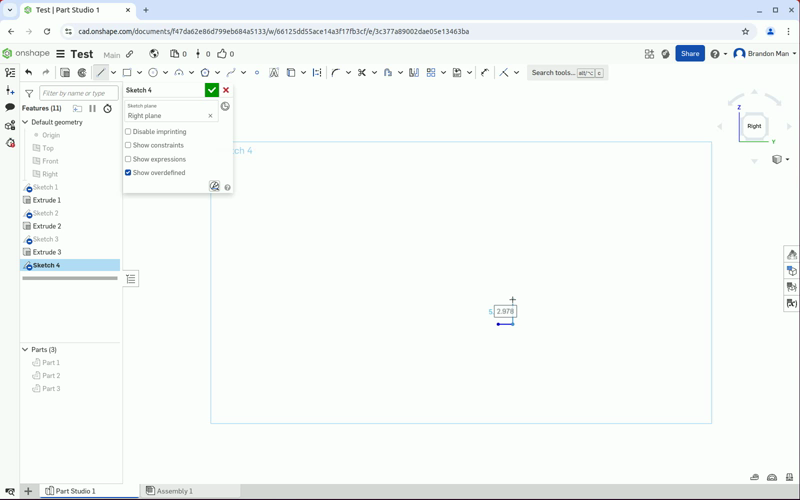
key_down(shift)
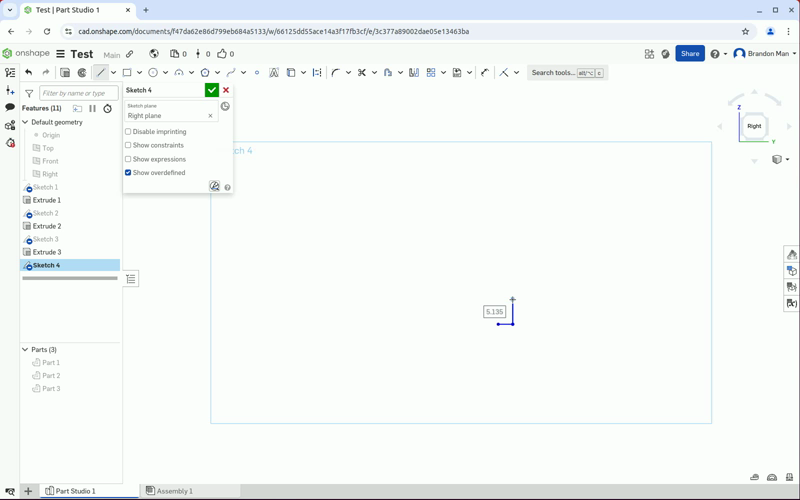
mouse_move(542, 299)
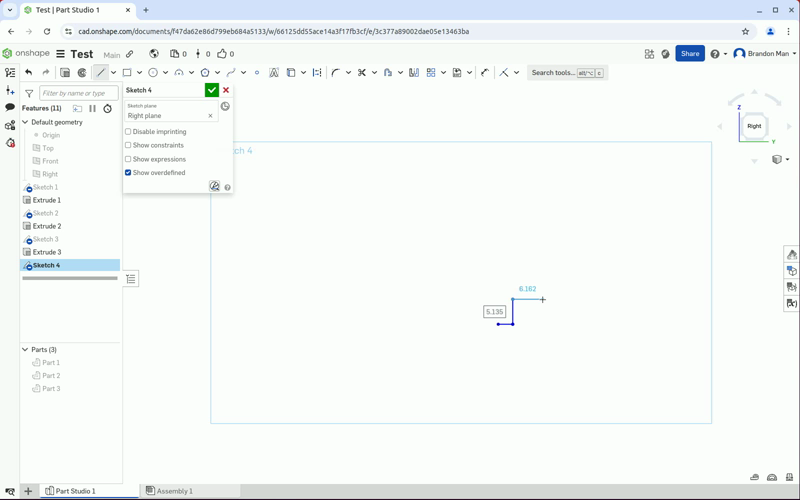
mouse_move(498, 299)
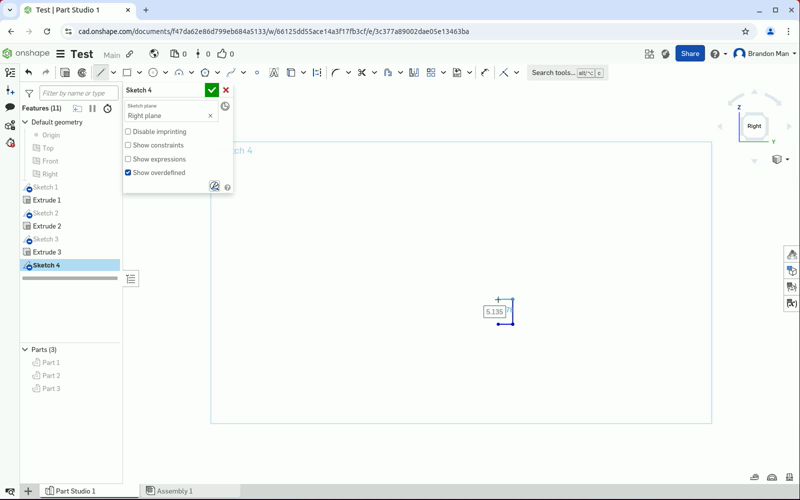
click(498, 299)
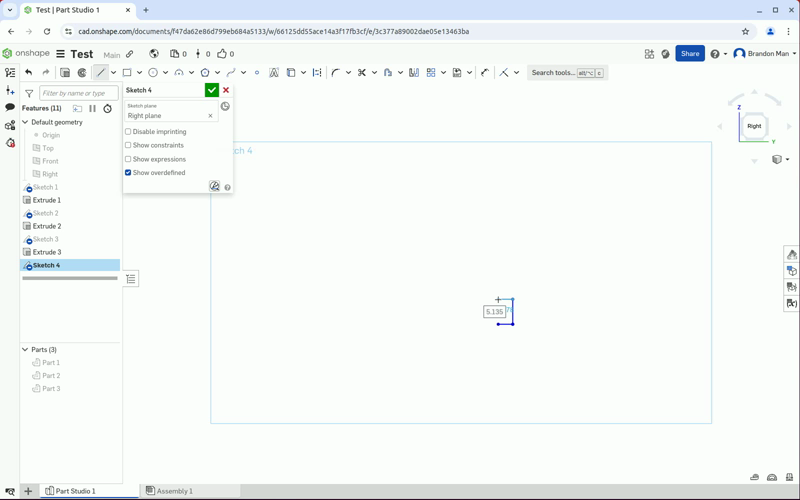
key_up(shift)
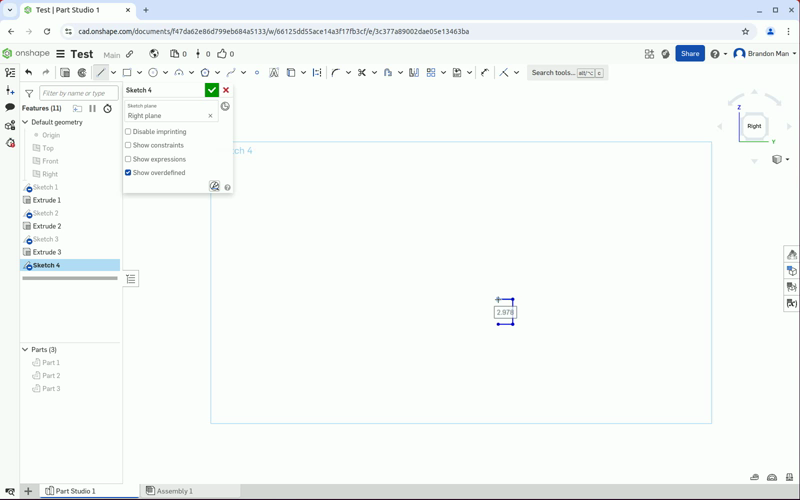
mouse_move(528, 299)
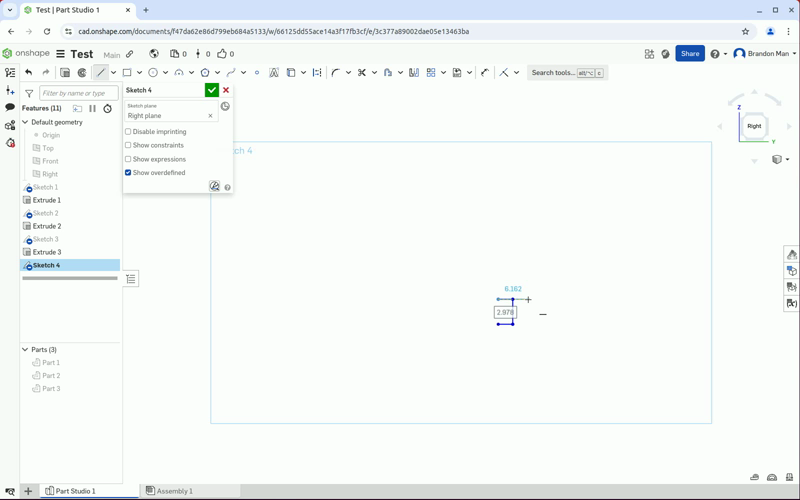
key_down(shift)
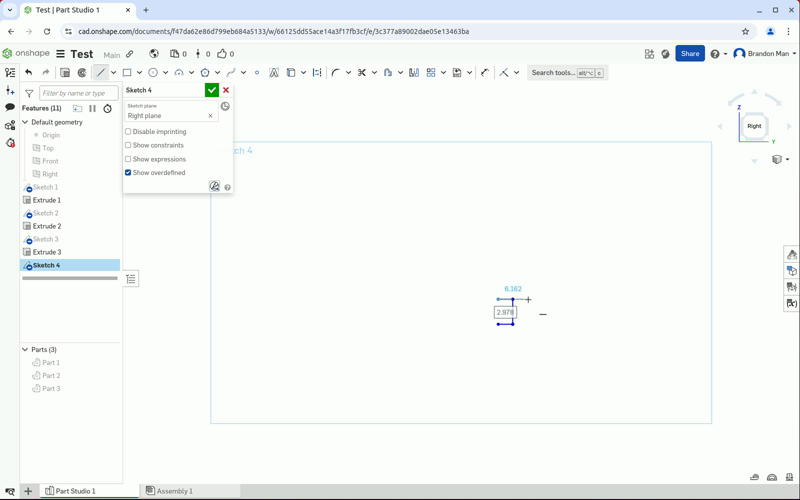
mouse_move(498, 324)
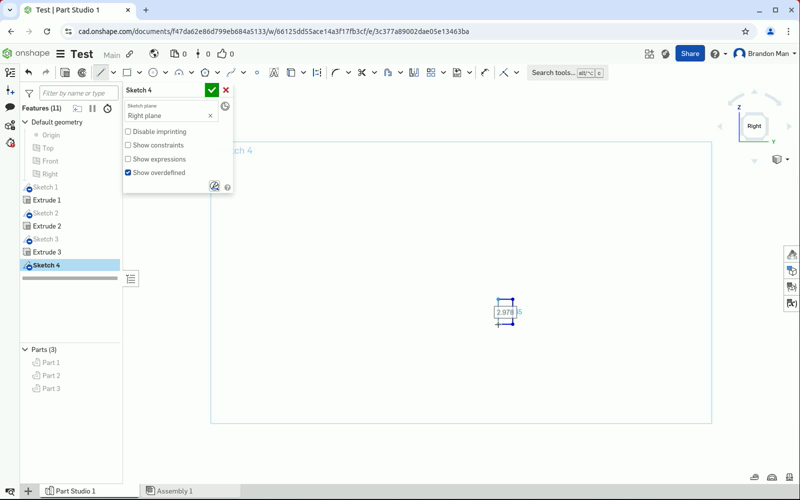
key_up(shift)
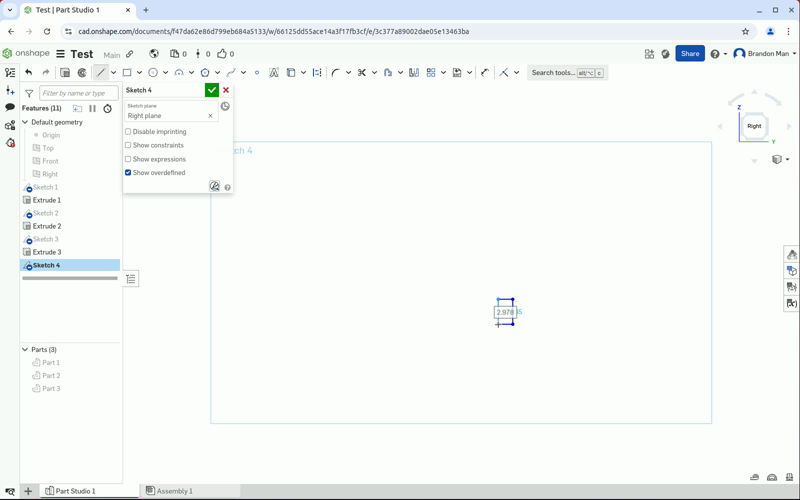
click(498, 324)
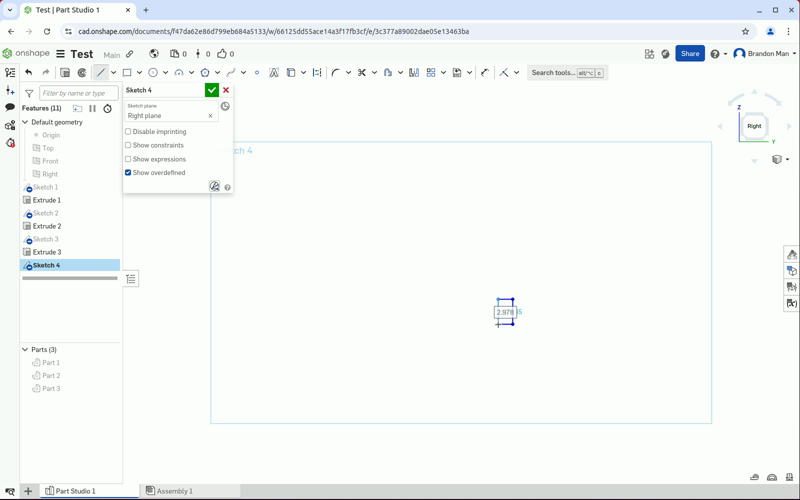
key(esc)
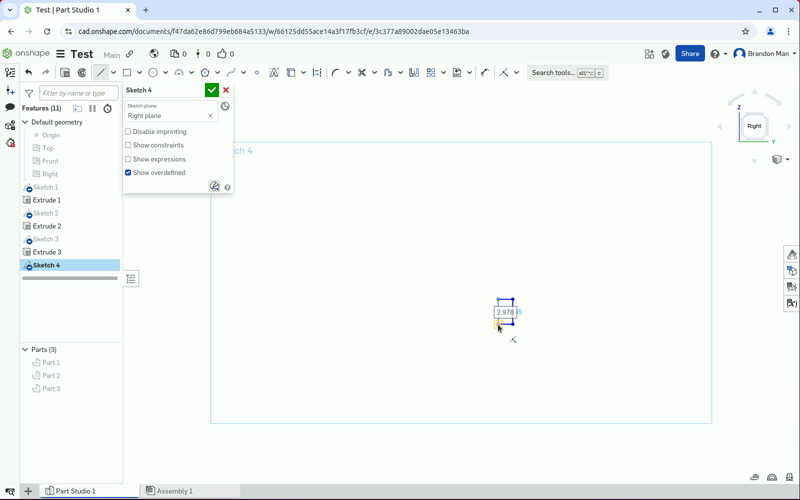
mouse_move(511, 322)
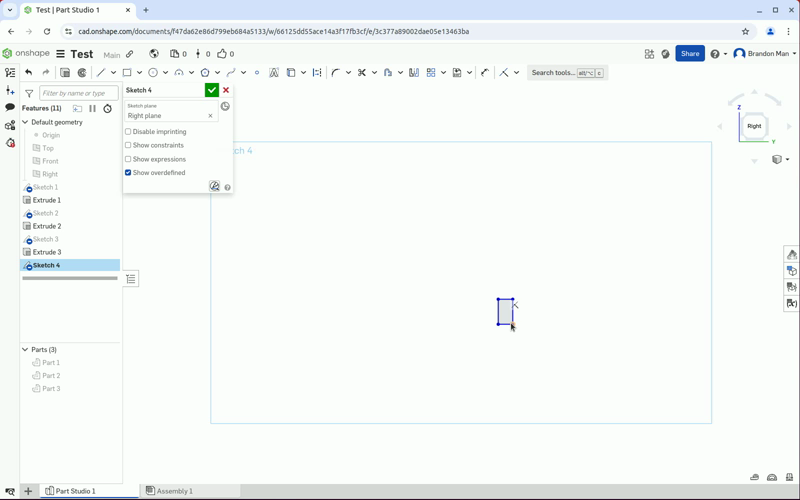
scroll(6)
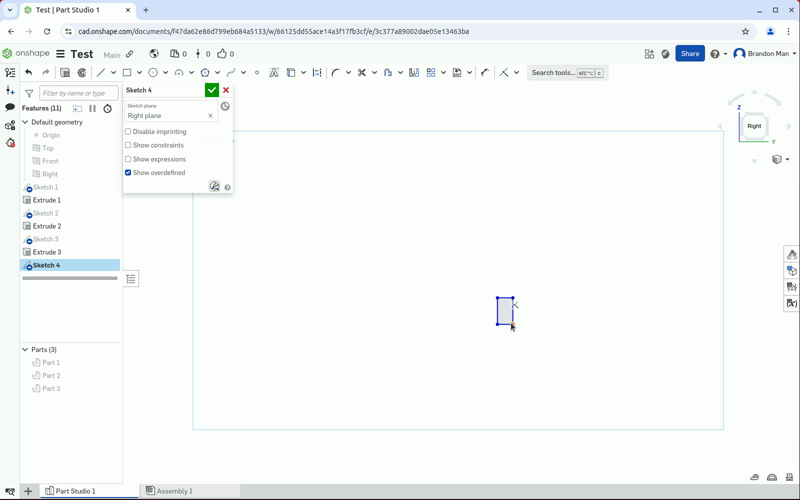
scroll(6)
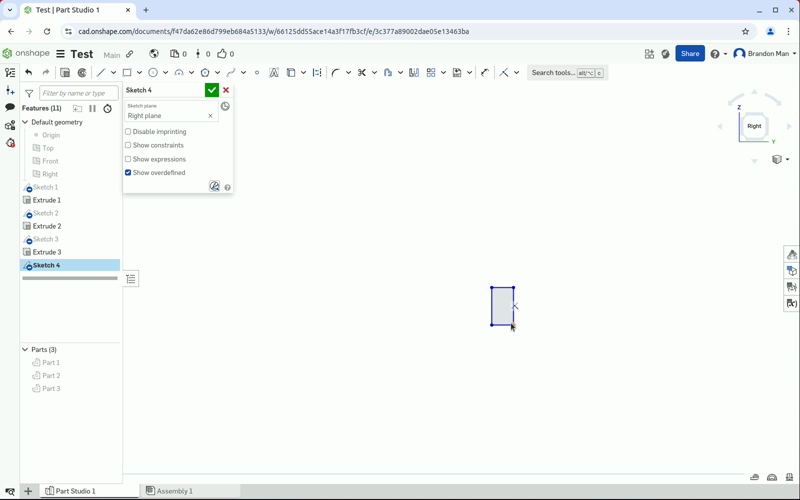
scroll(6)
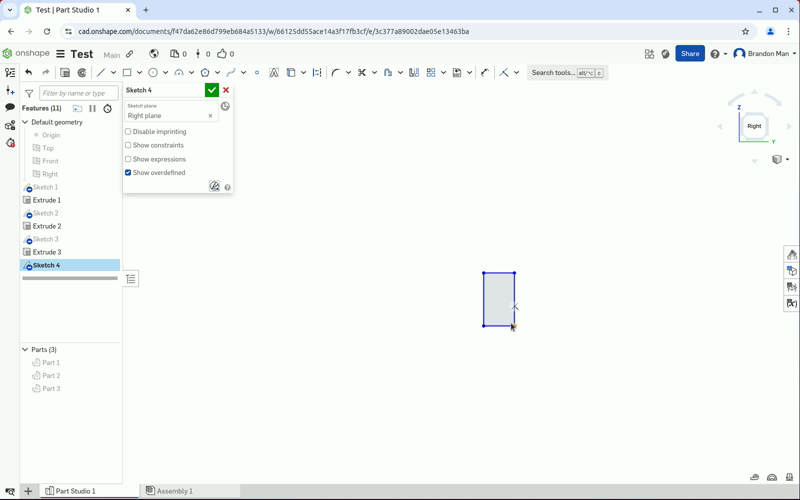
scroll(6)
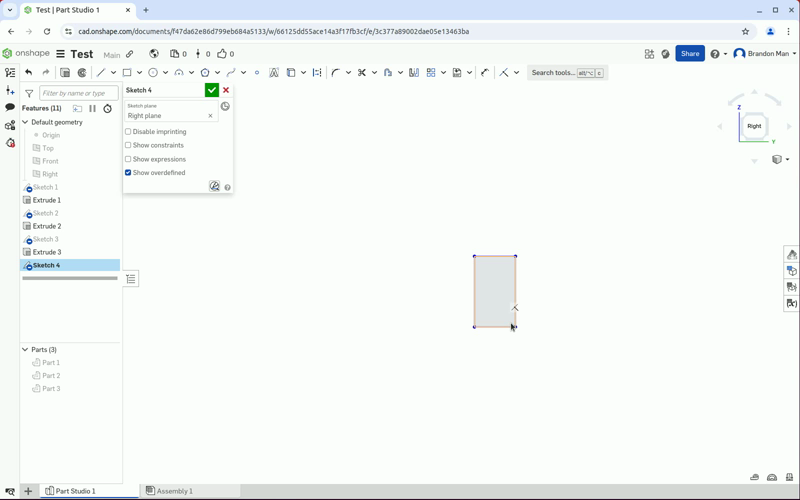
scroll(6)
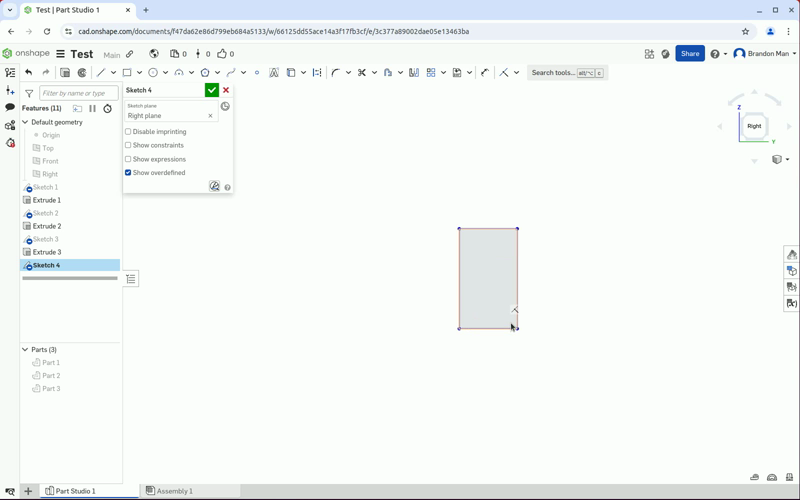
scroll(6)
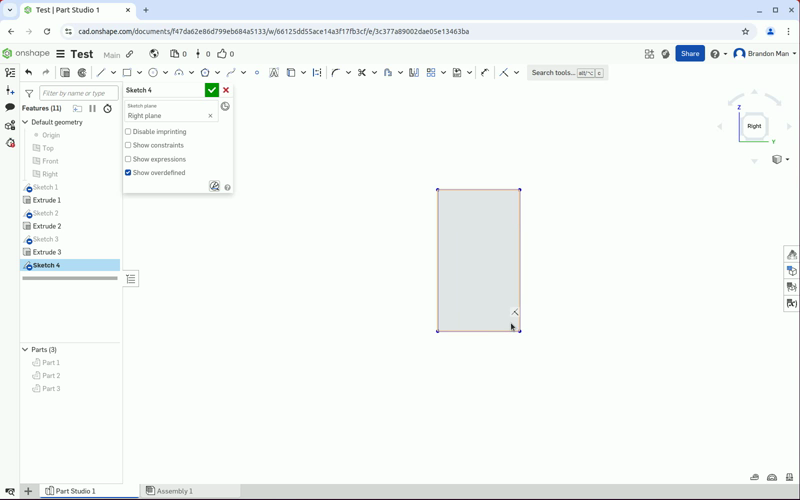
scroll(6)
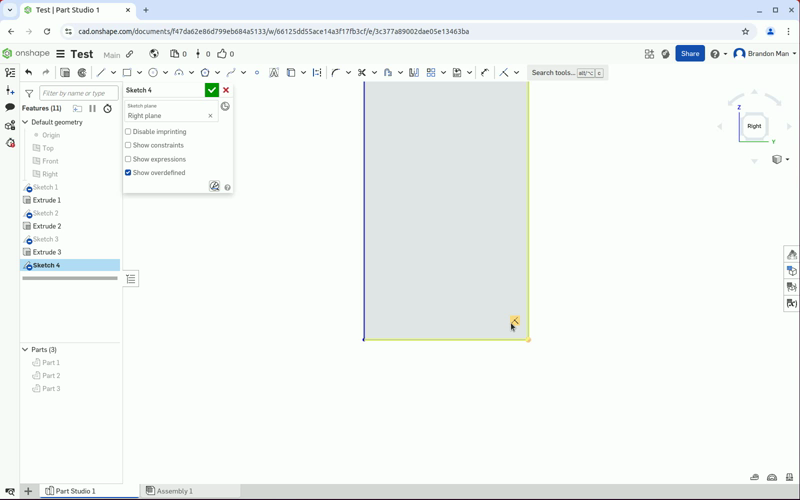
click(511, 322)
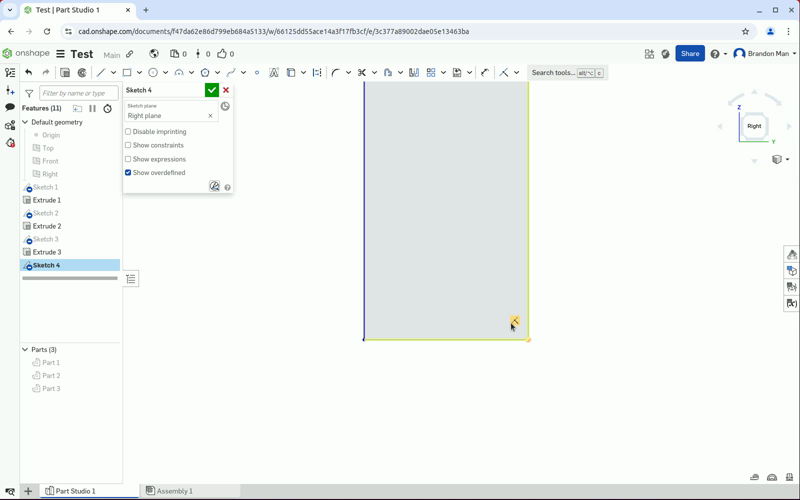
scroll(-6)
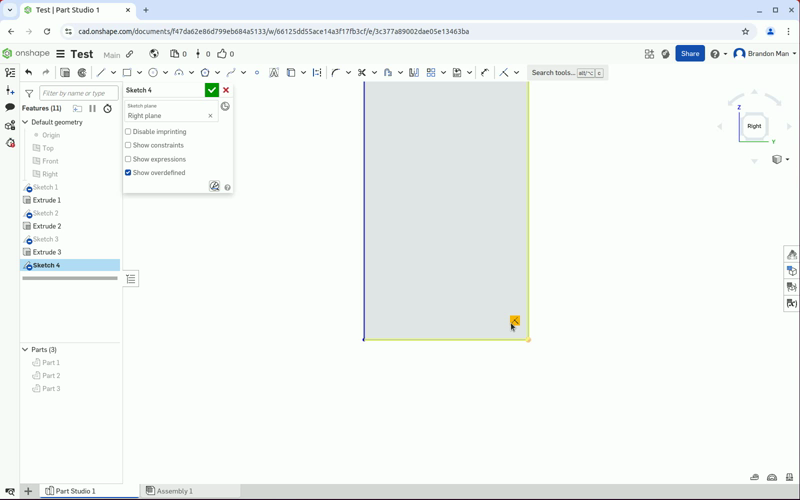
scroll(-6)
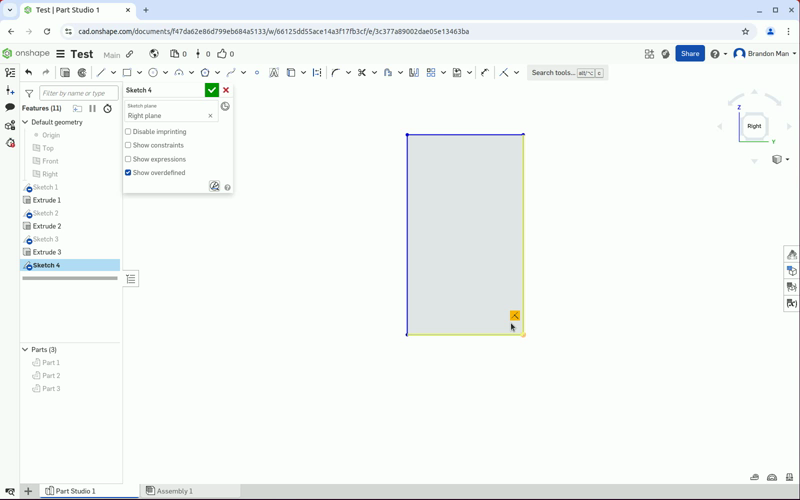
scroll(-6)
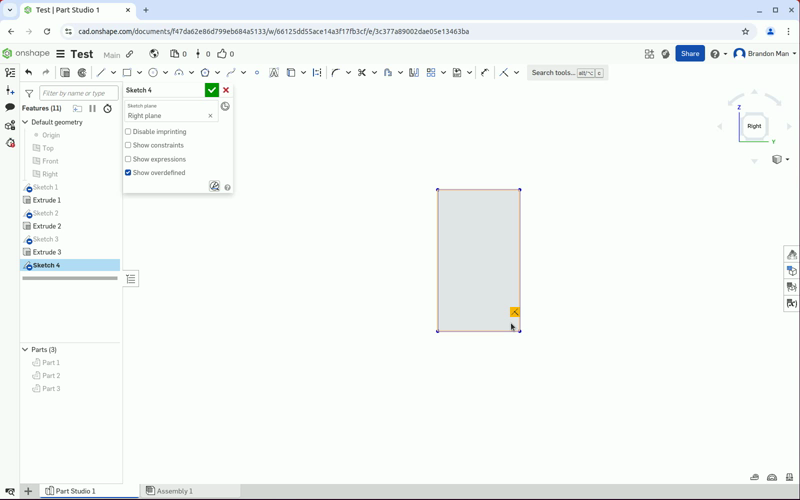
scroll(-6)
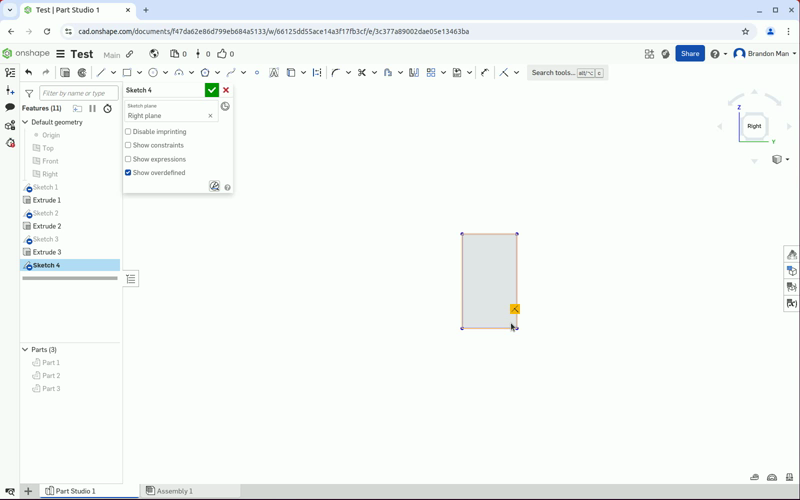
scroll(-6)
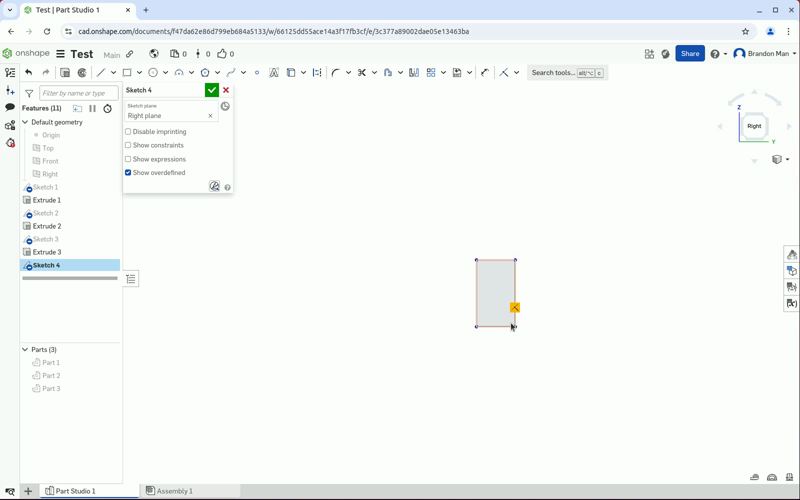
scroll(-6)
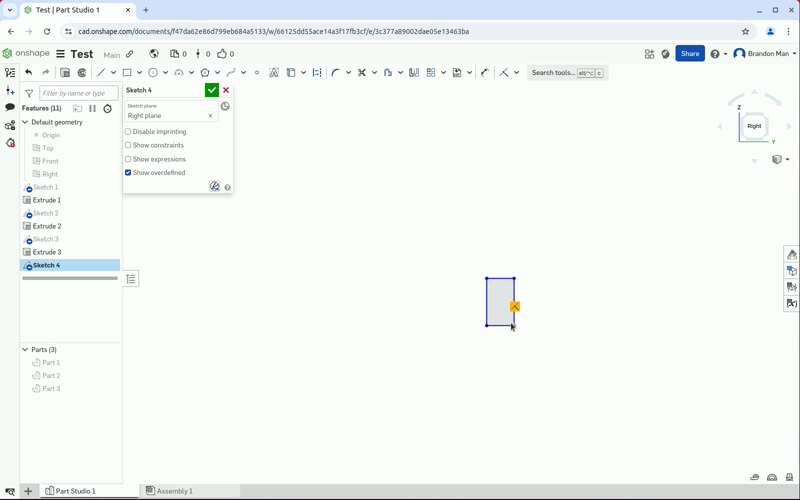
scroll(-6)
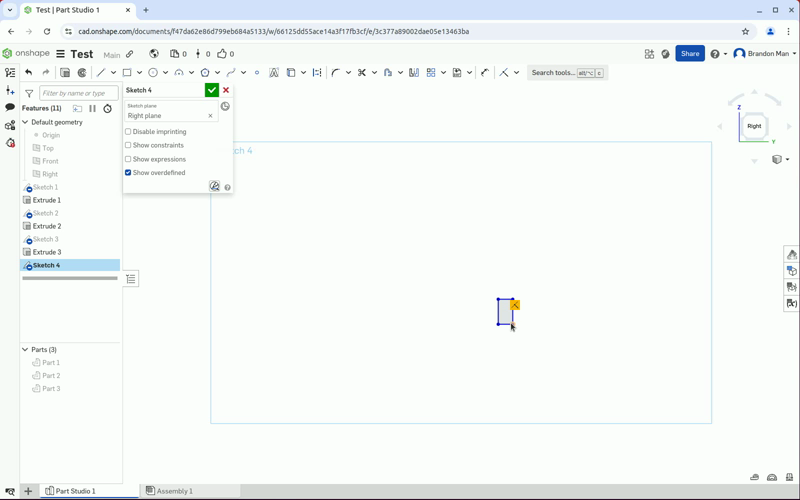
mouse_move(73, 352)
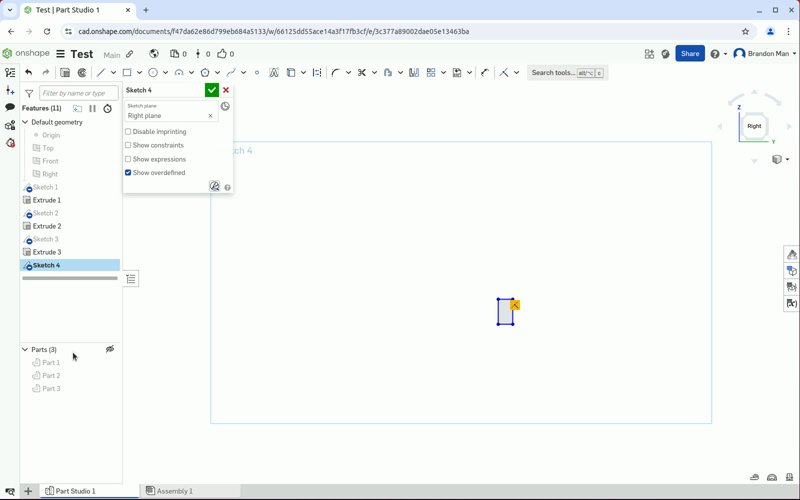
key(shift+y)
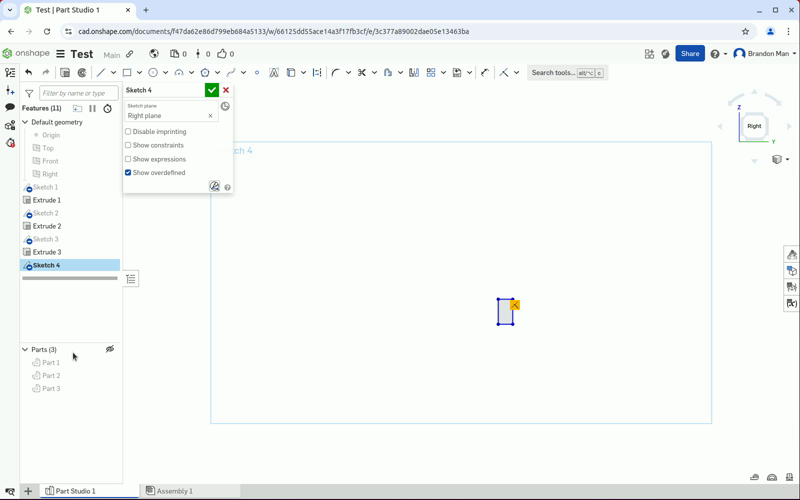
key(shift+e)
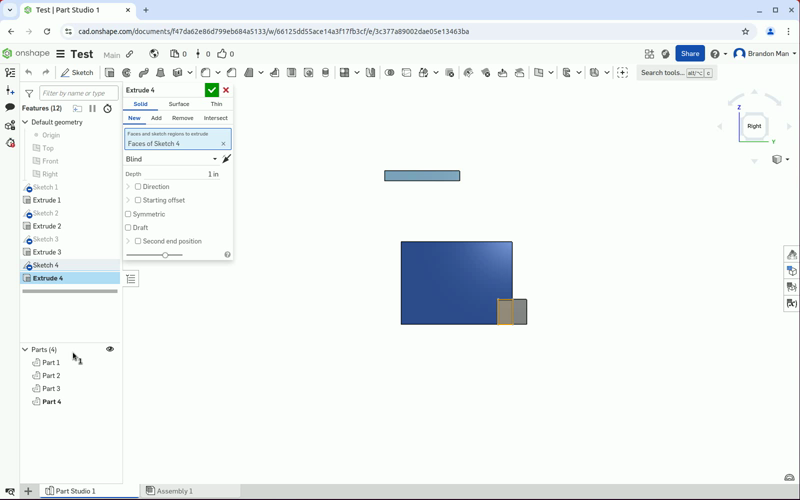
mouse_move(143, 106)
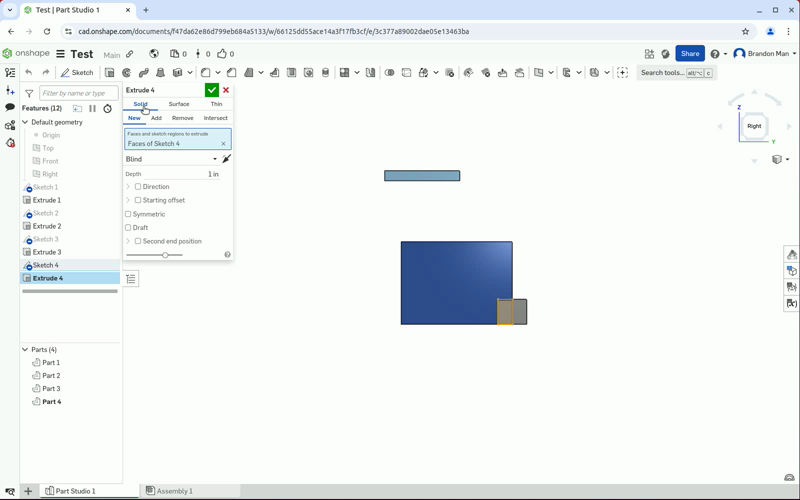
click(143, 106)
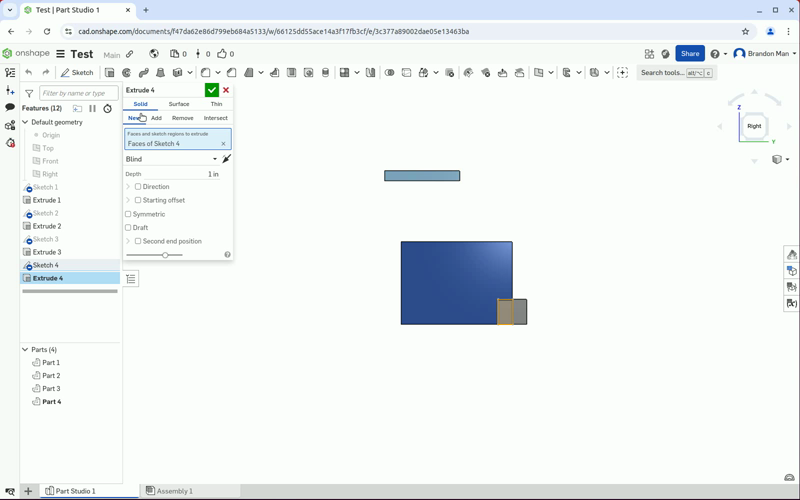
mouse_move(137, 120)
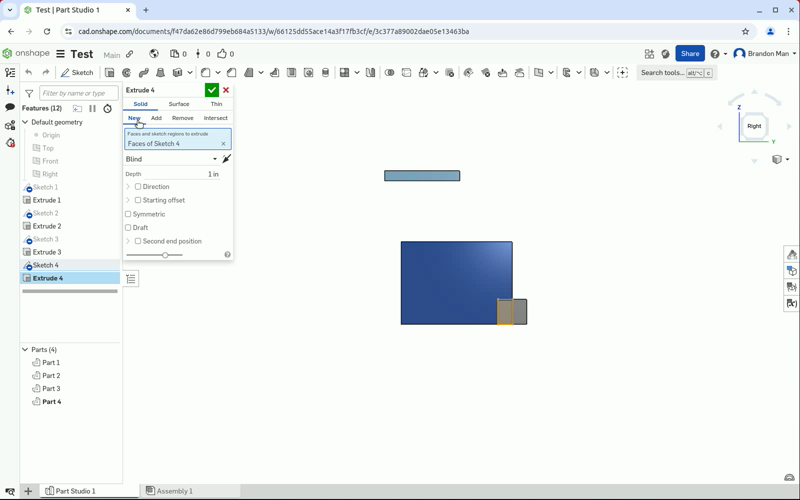
click(137, 120)
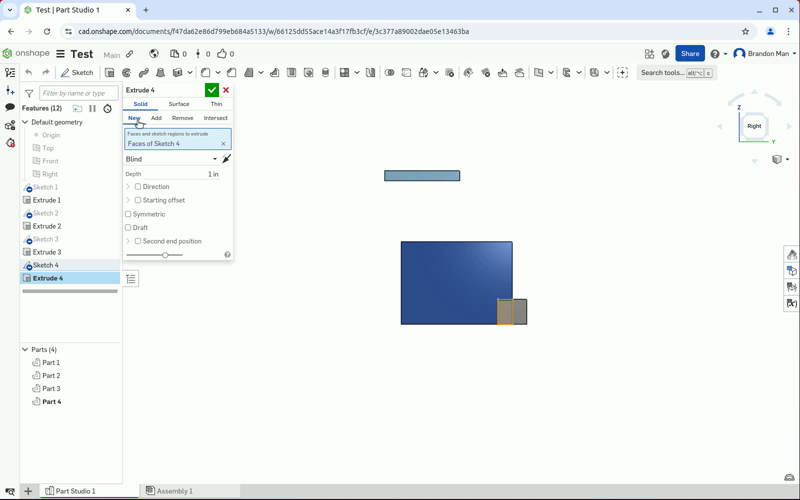
key(tab, 4)
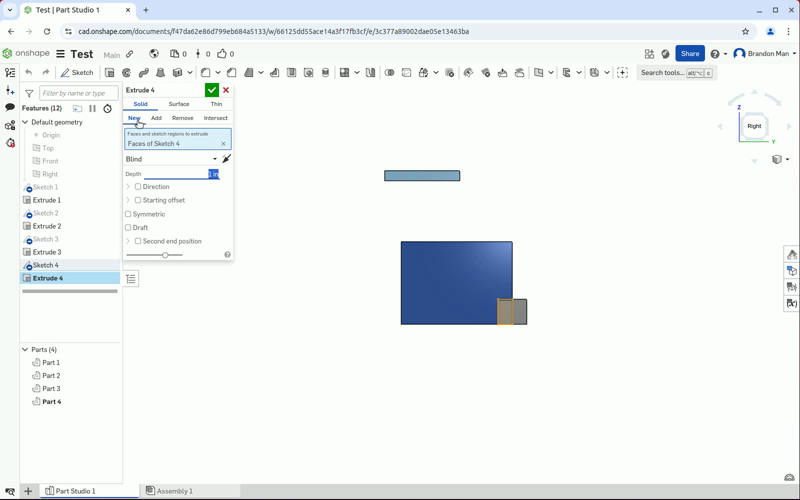
text(6.258)
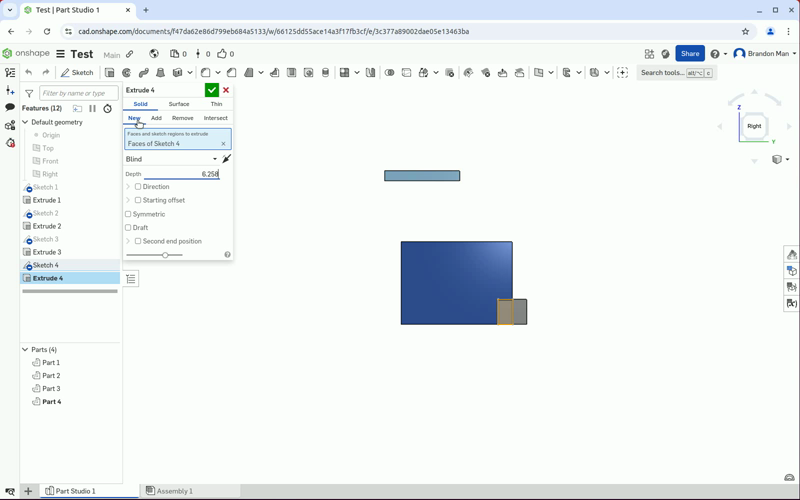
key(enter)
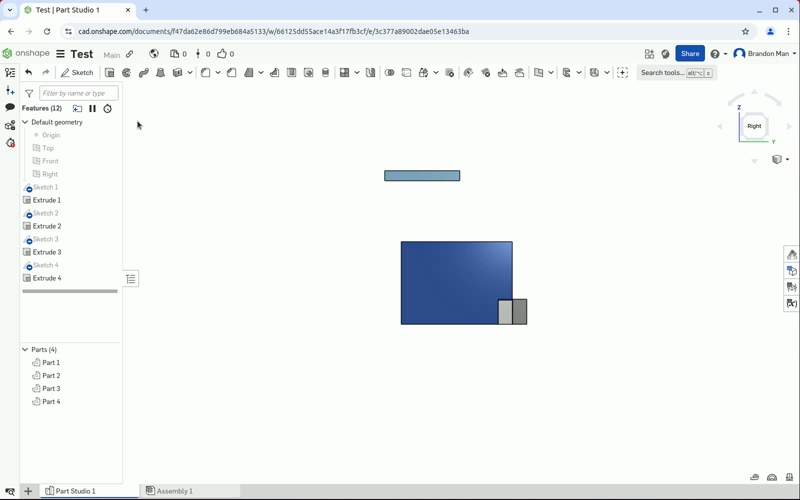
key(shift+h)
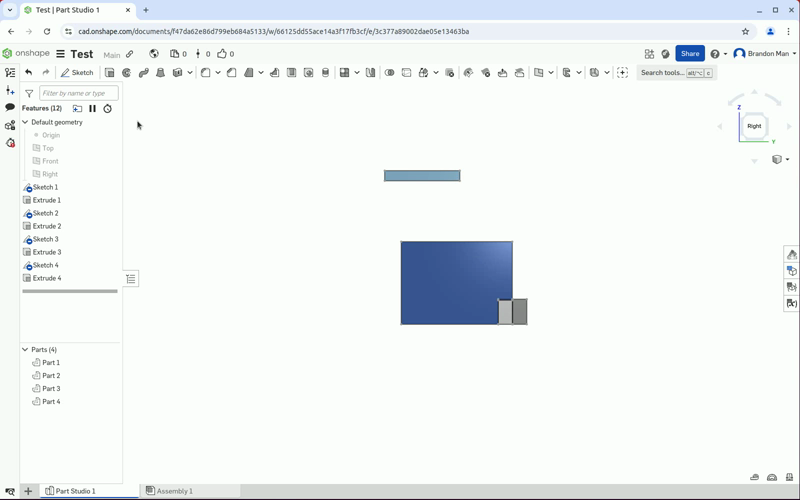
key(shift+h)
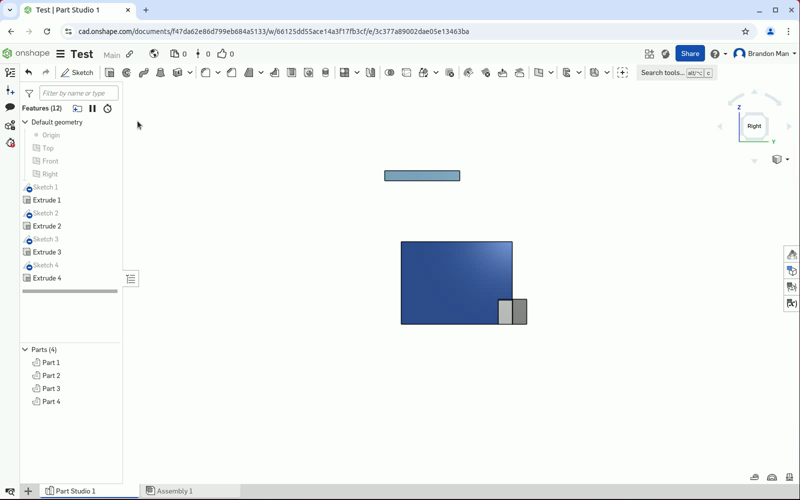
mouse_move(73, 189)
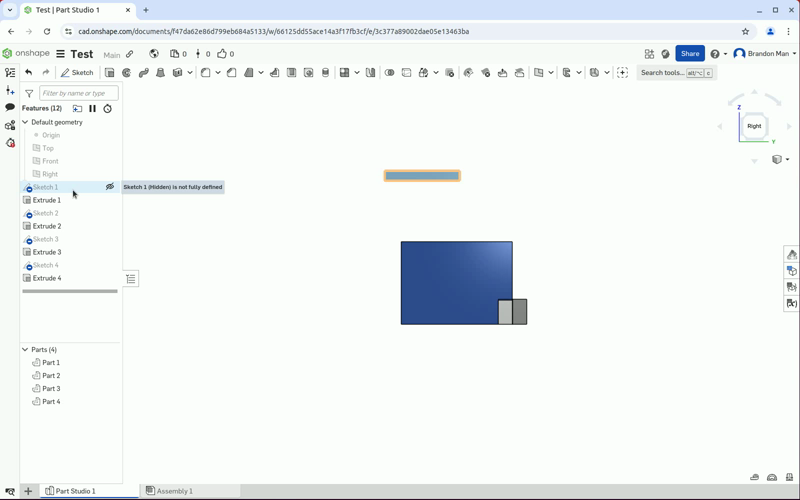
click(73, 189)
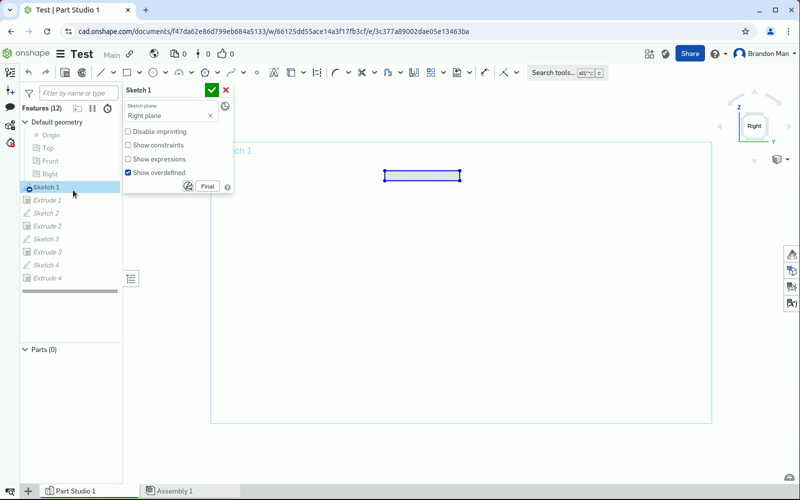
mouse_move(229, 92)
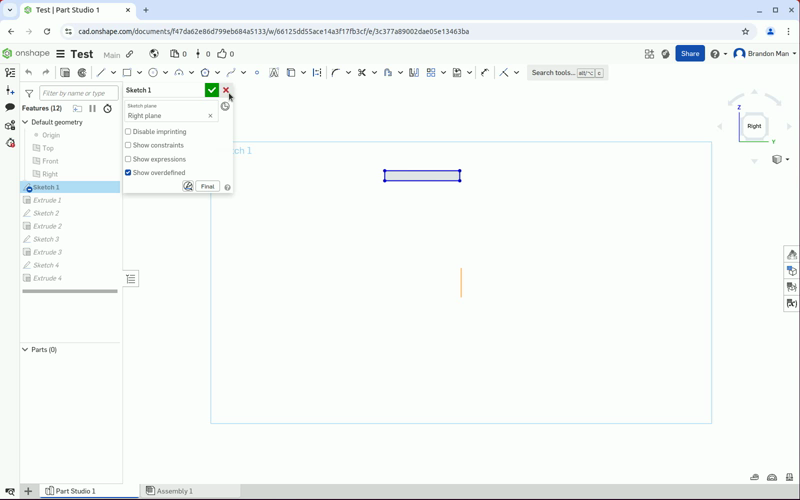
click(229, 92)
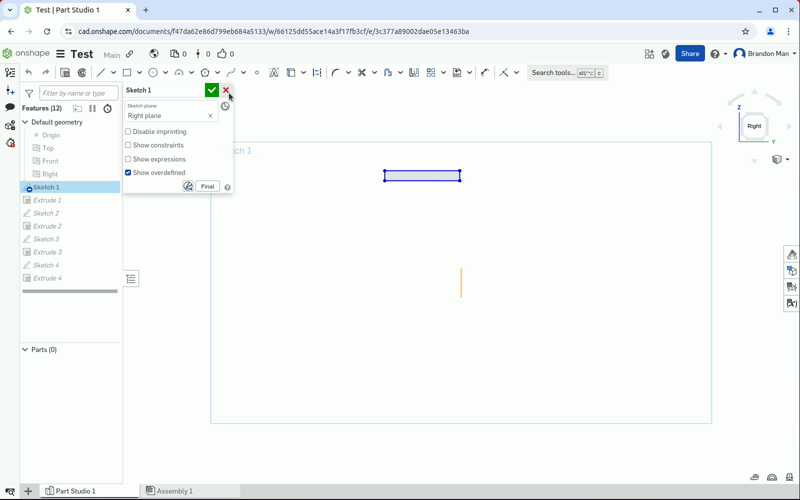
key(shift+s)
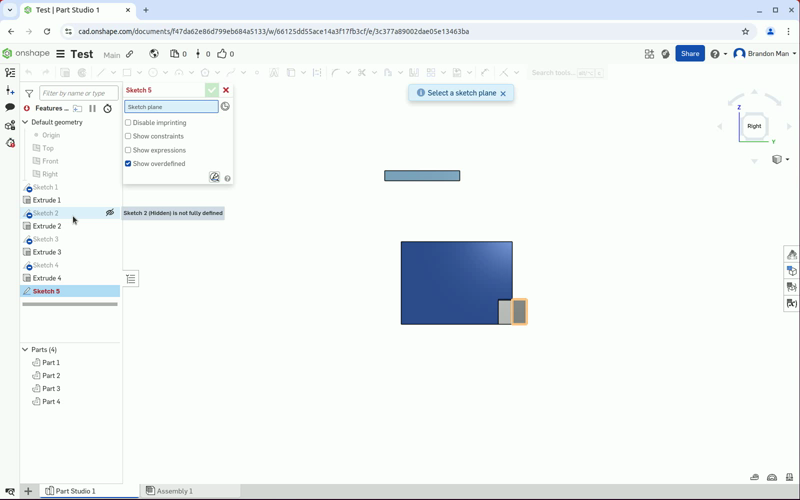
scroll(3)
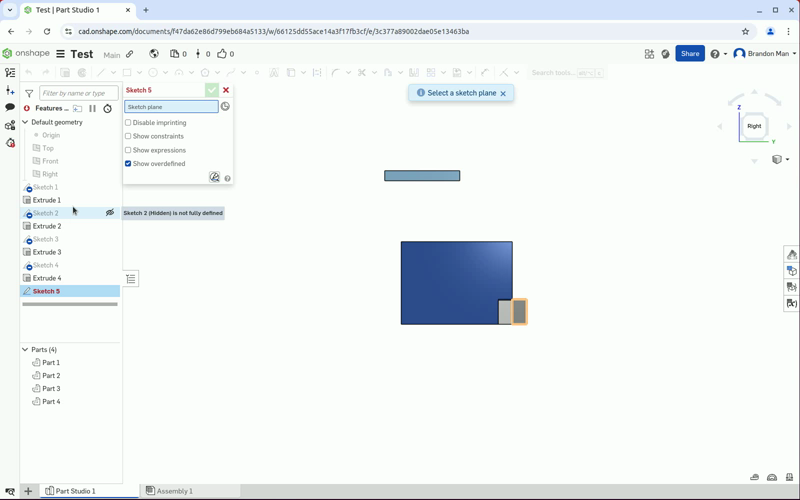
mouse_move(73, 176)
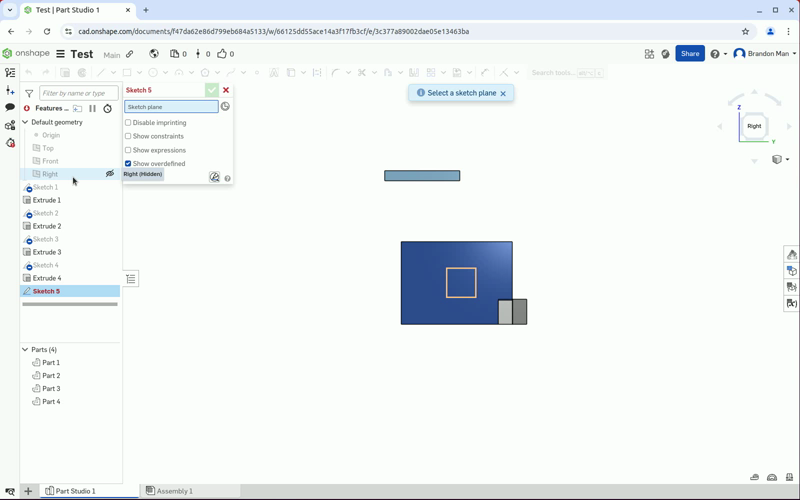
click(73, 176)
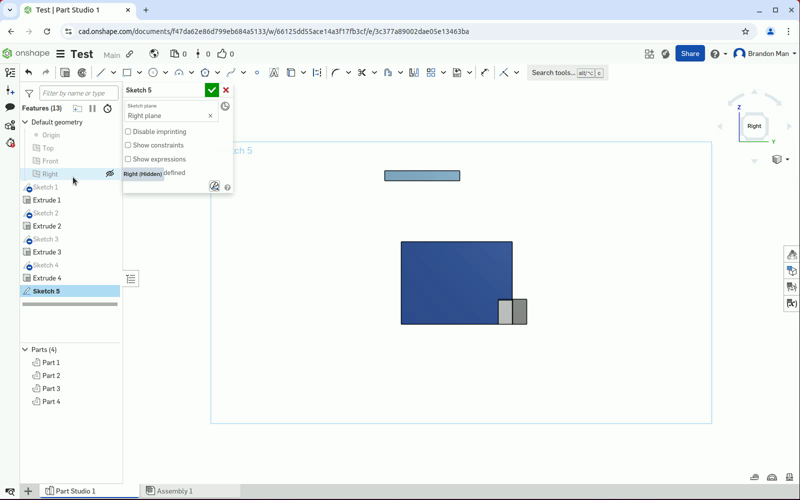
mouse_move(73, 352)
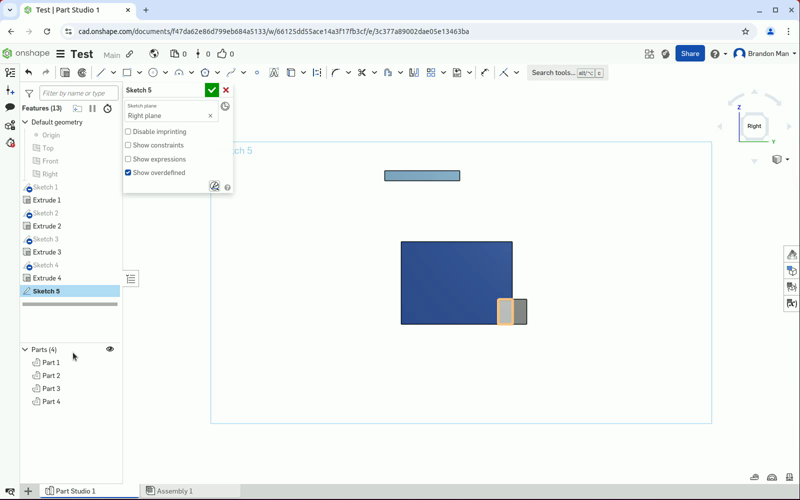
key(y)
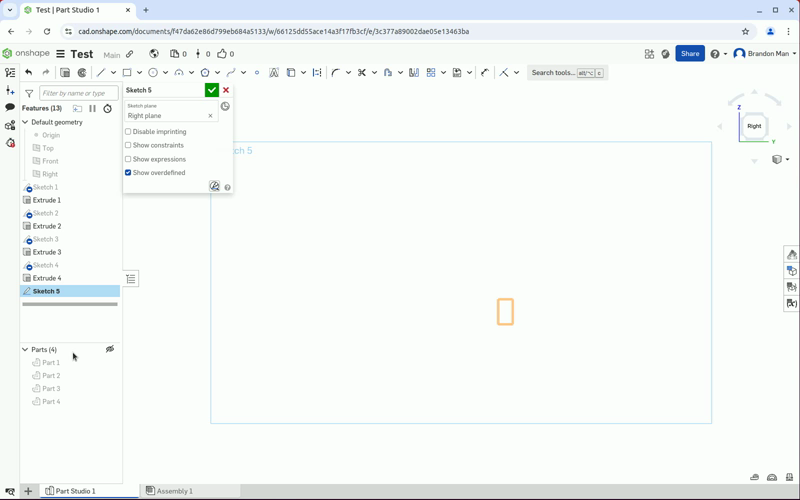
key(l)
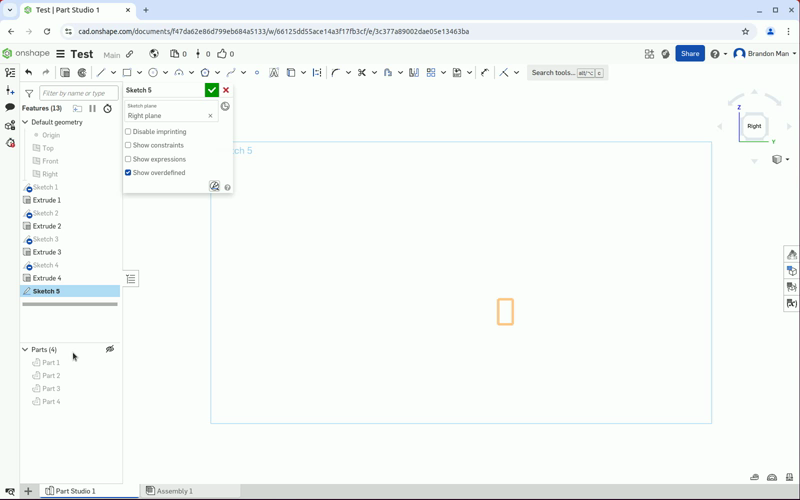
key_down(shift)
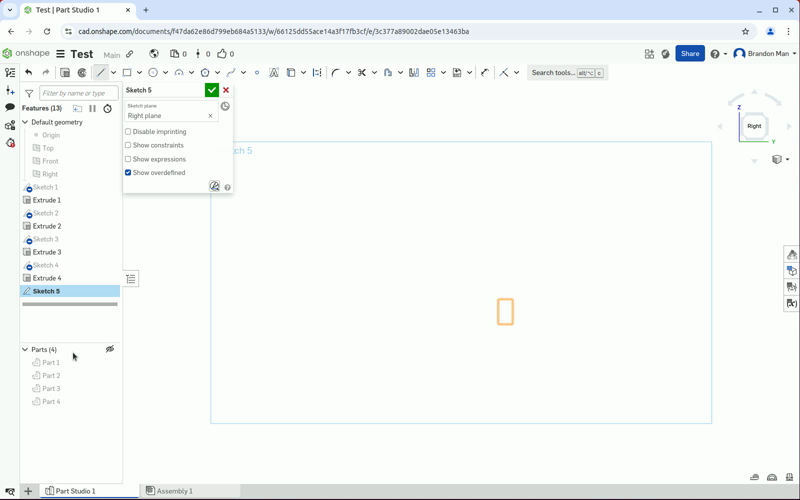
mouse_move(498, 324)
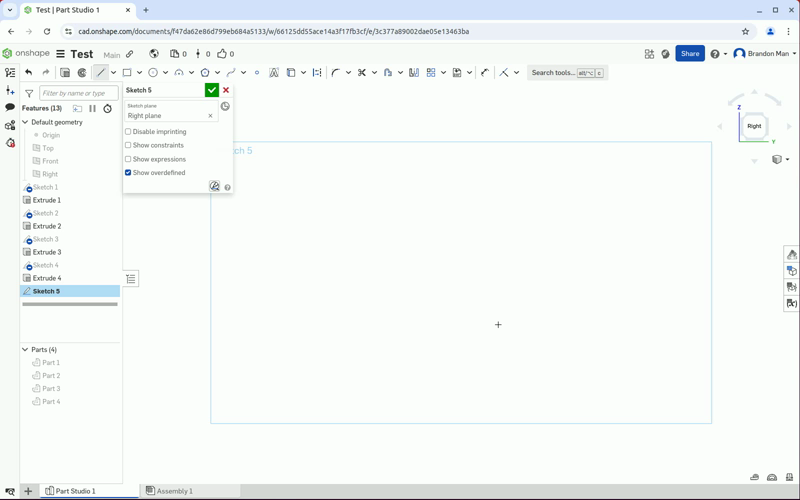
click(498, 324)
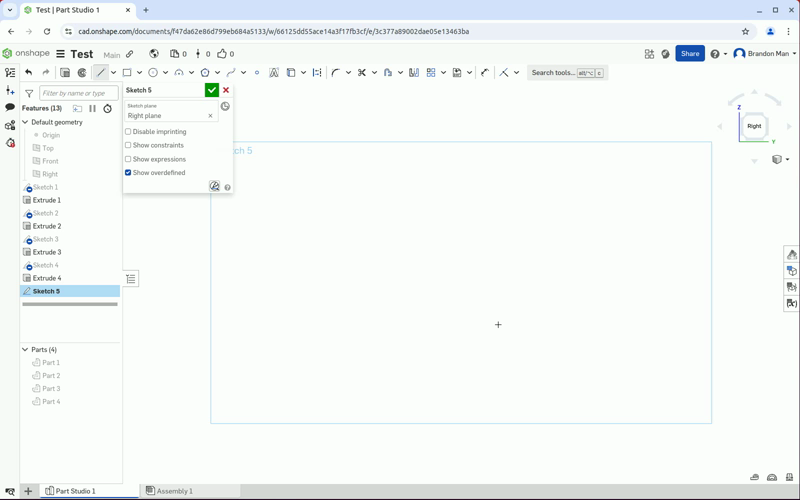
key_up(shift)
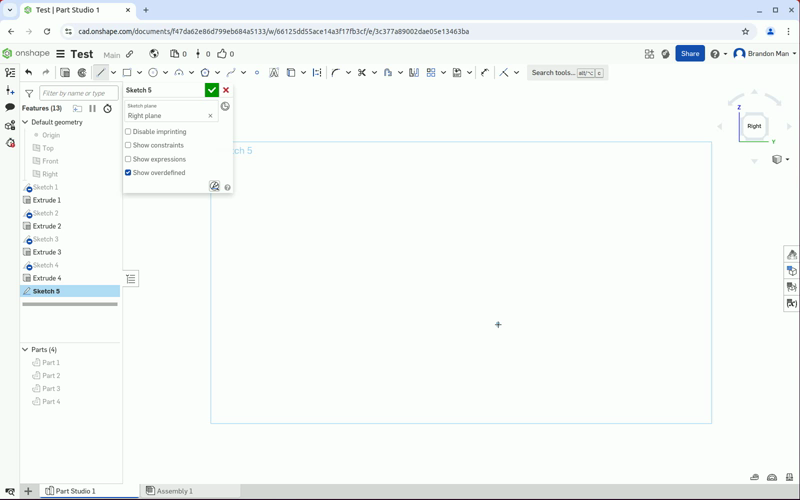
key_down(shift)
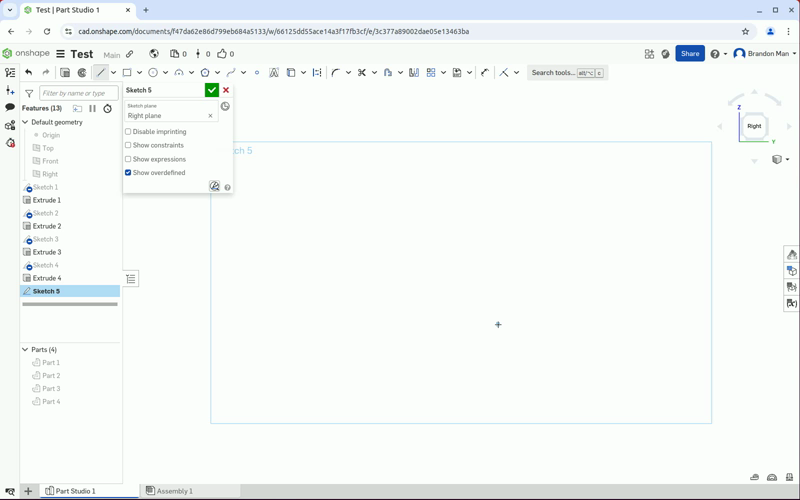
mouse_move(528, 324)
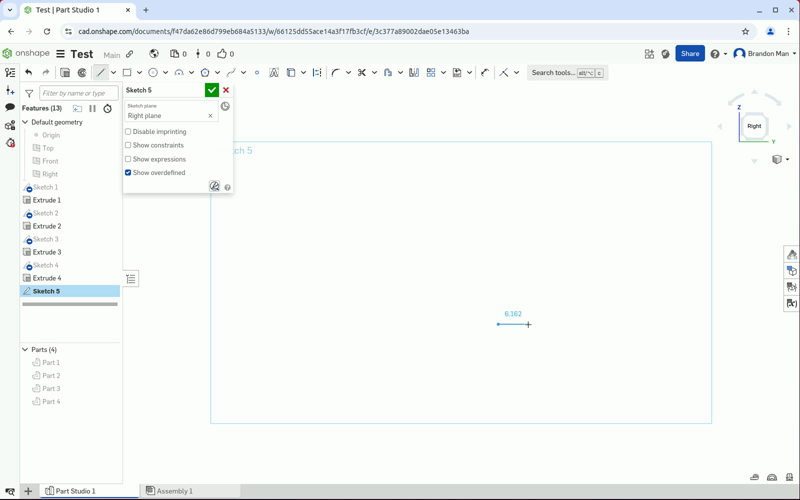
mouse_move(512, 324)
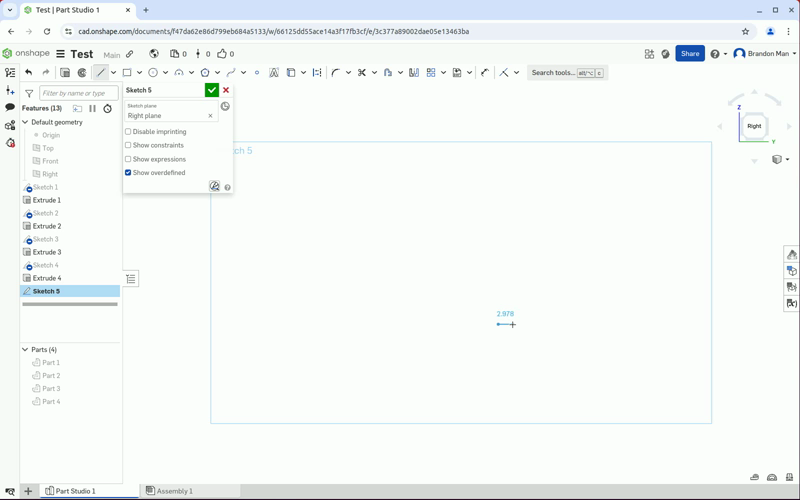
click(512, 324)
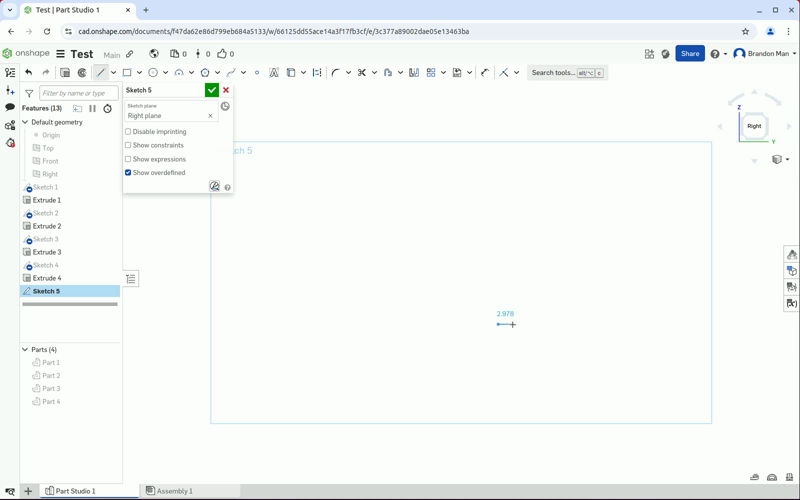
key_up(shift)
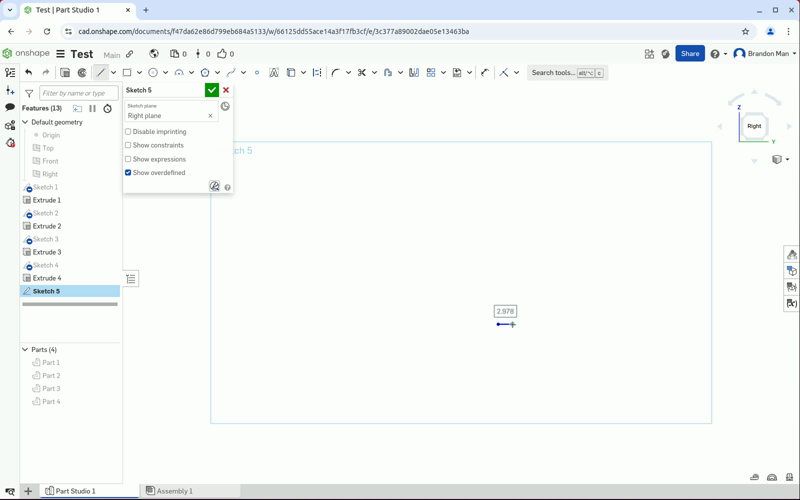
key_down(shift)
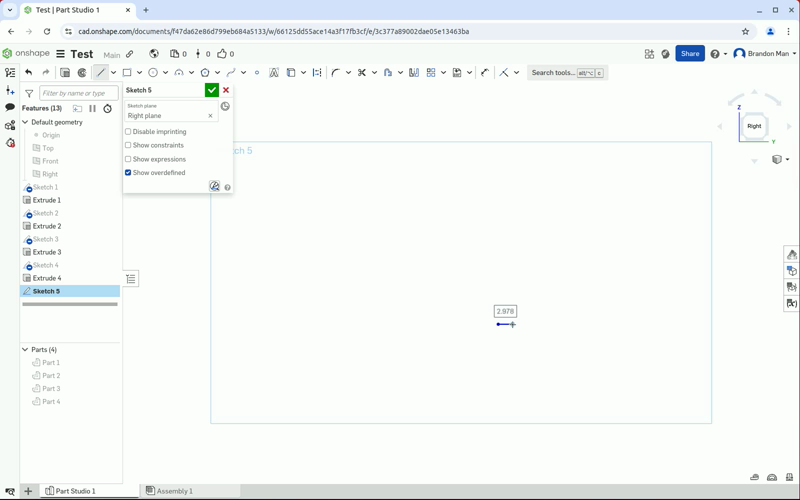
mouse_move(542, 324)
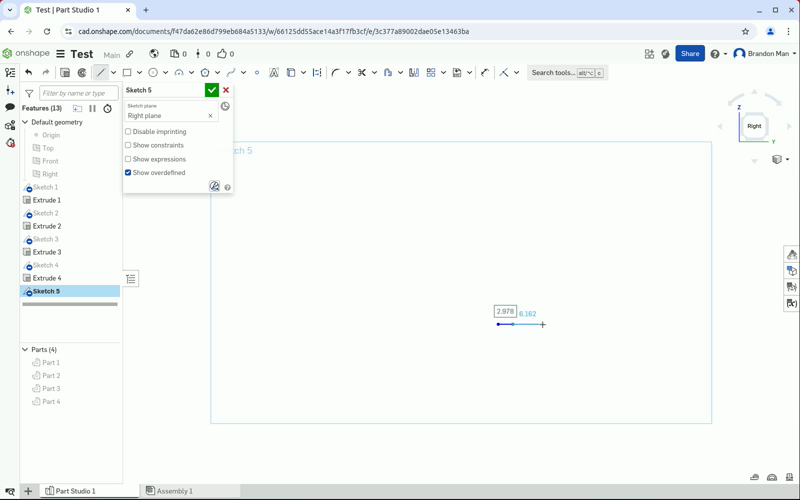
mouse_move(512, 299)
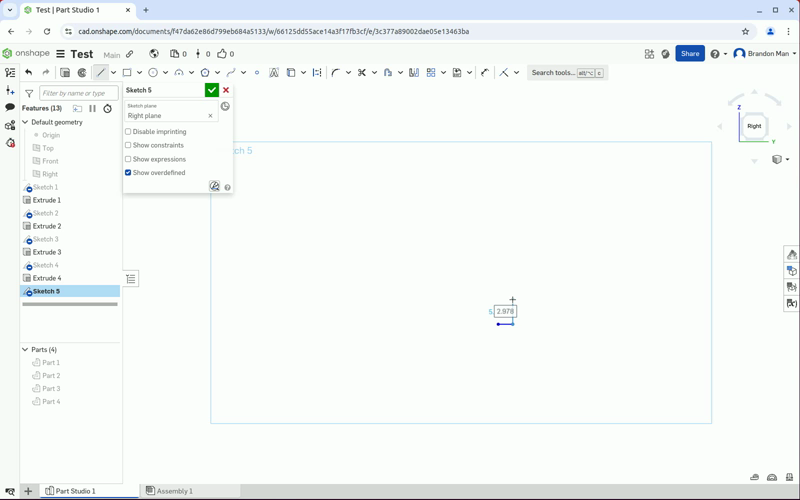
click(512, 299)
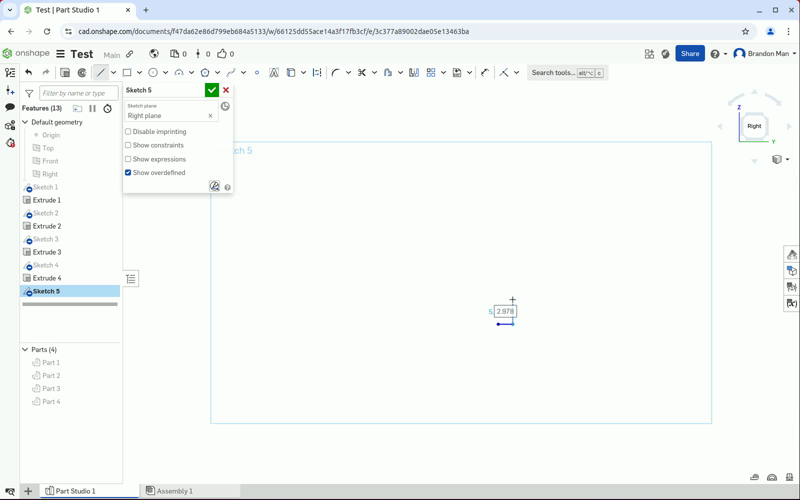
key_up(shift)
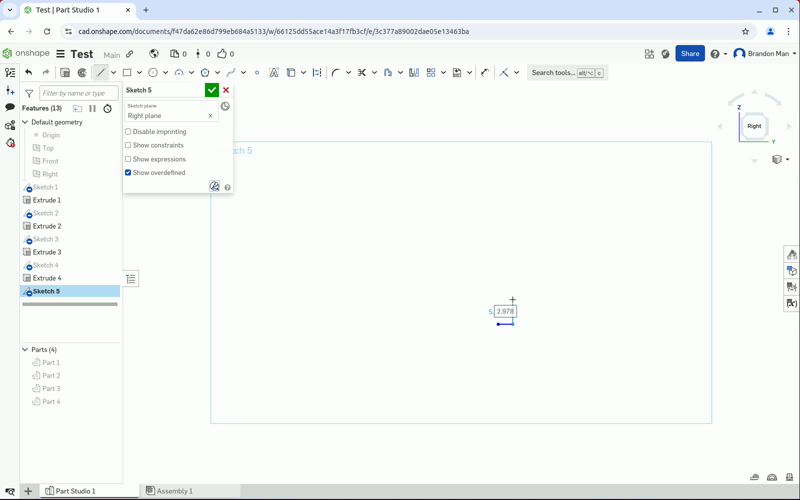
key_down(shift)
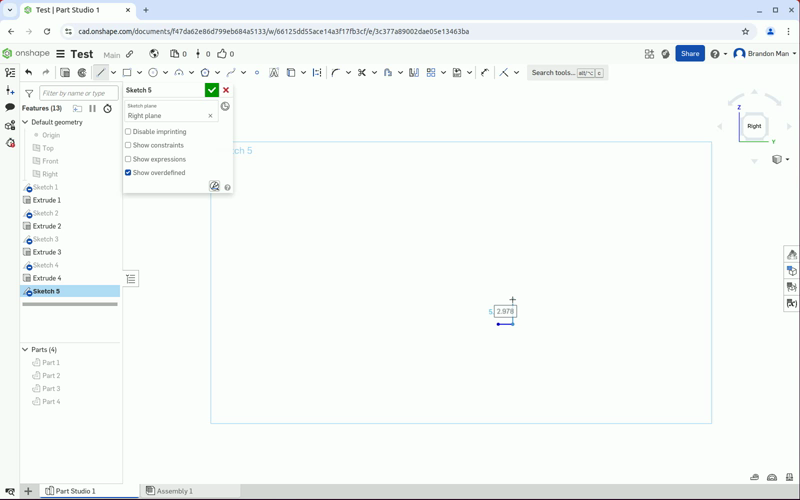
mouse_move(542, 299)
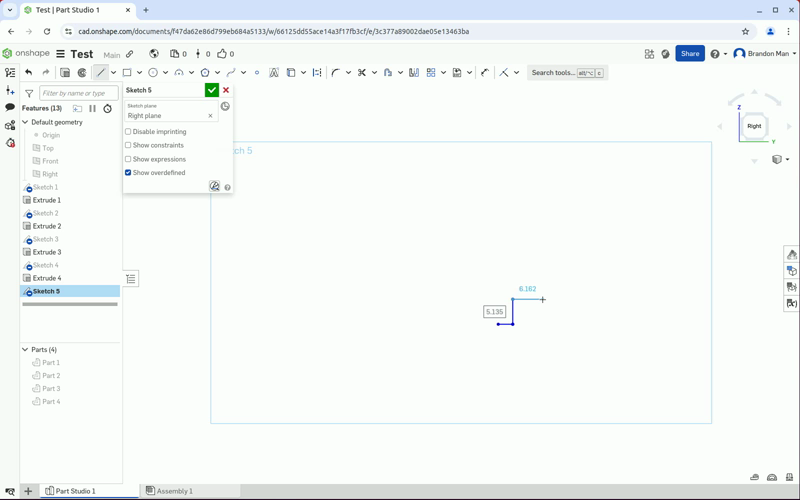
mouse_move(498, 299)
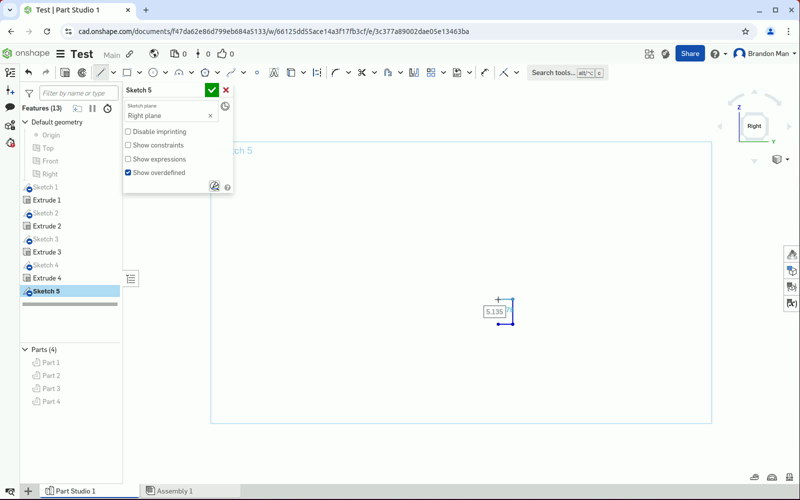
click(498, 299)
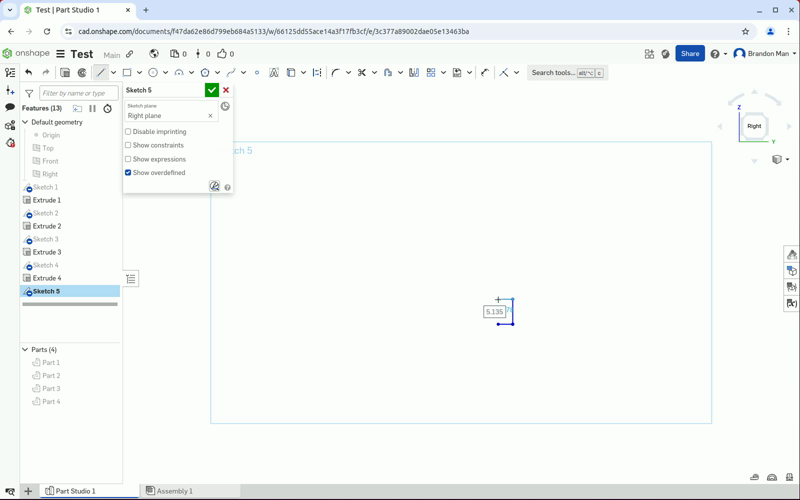
key_up(shift)
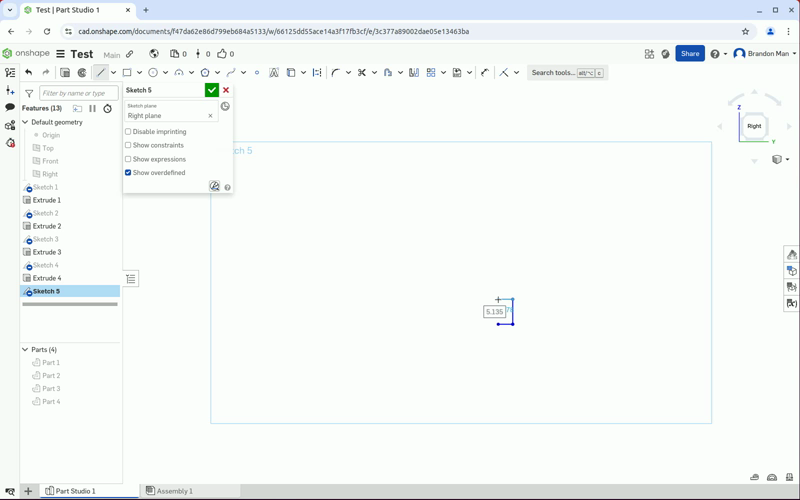
mouse_move(528, 299)
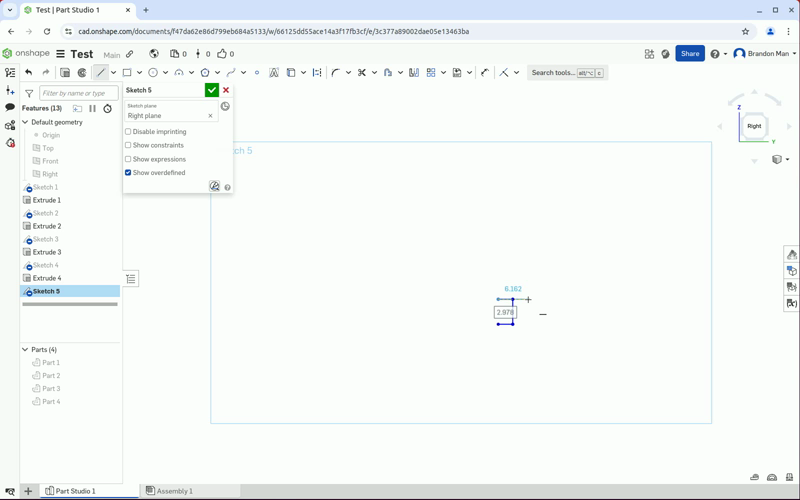
key_down(shift)
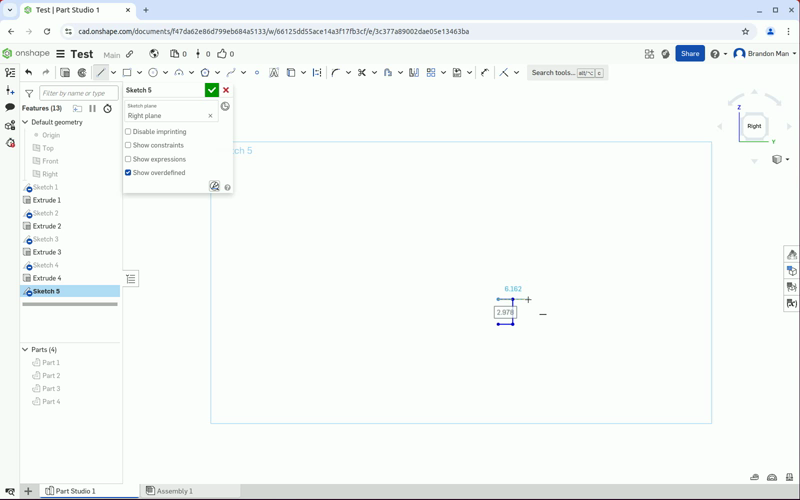
mouse_move(498, 324)
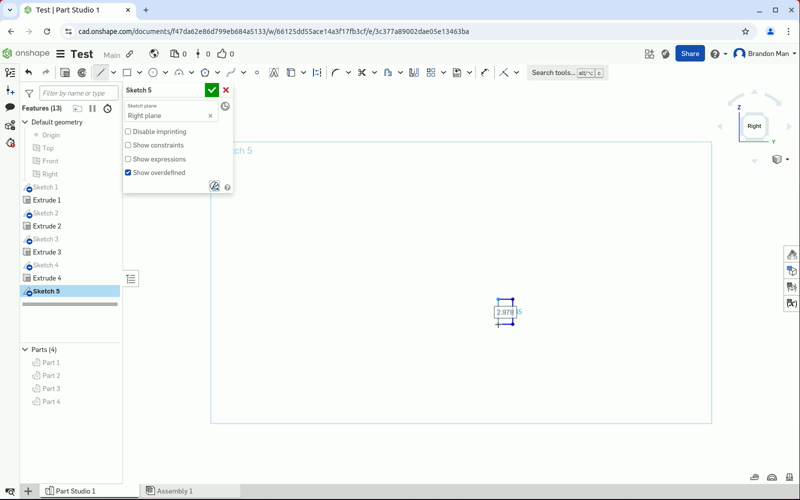
key_up(shift)
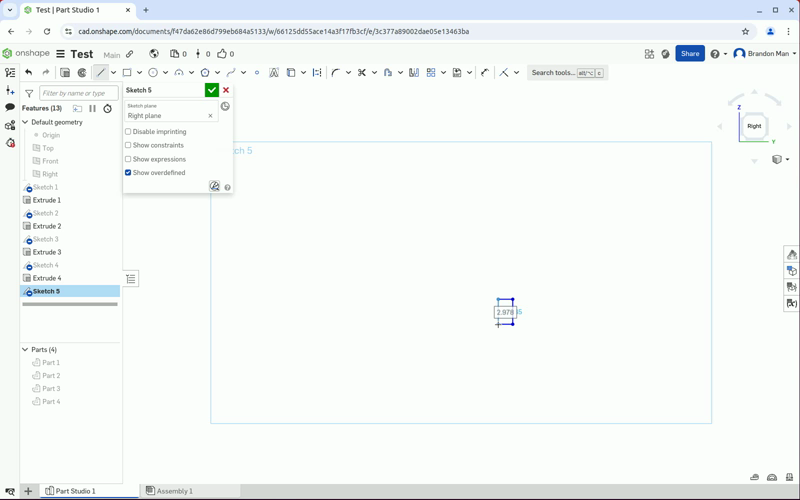
click(498, 324)
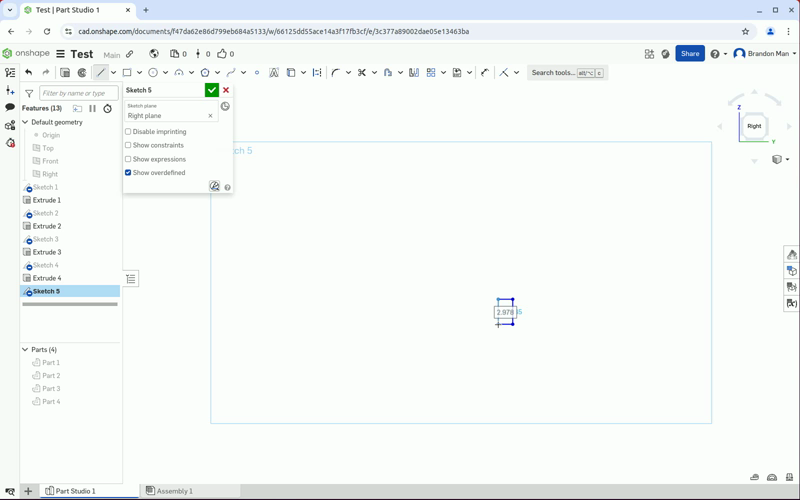
key(esc)
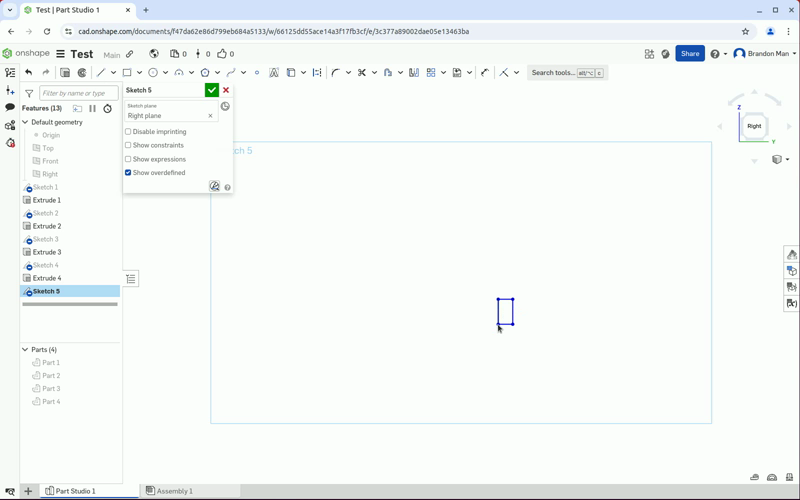
mouse_move(511, 306)
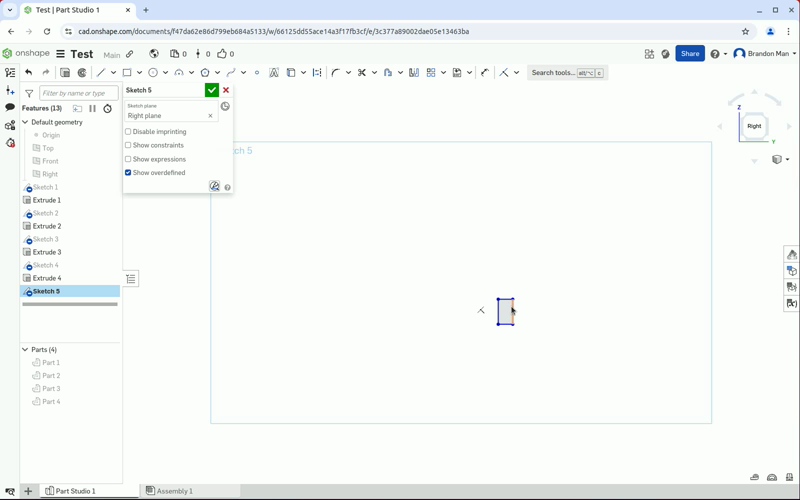
scroll(6)
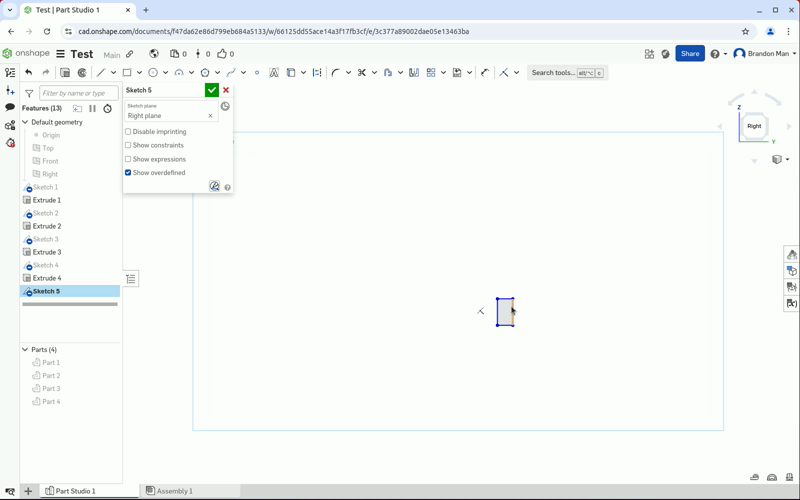
scroll(6)
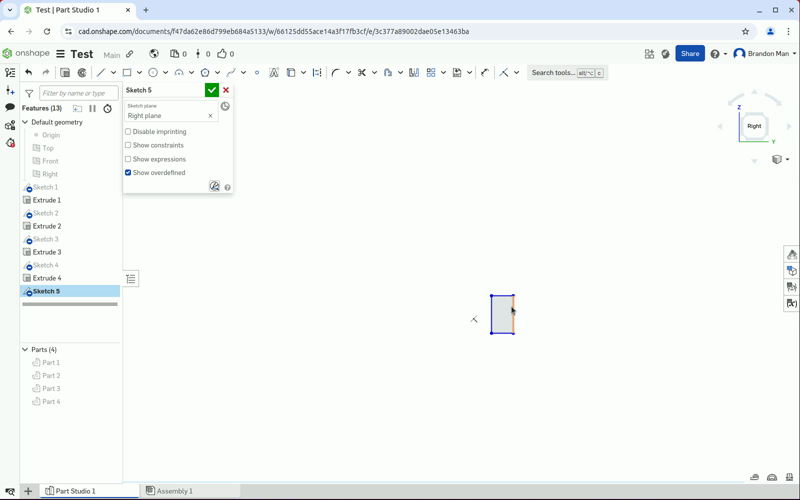
scroll(6)
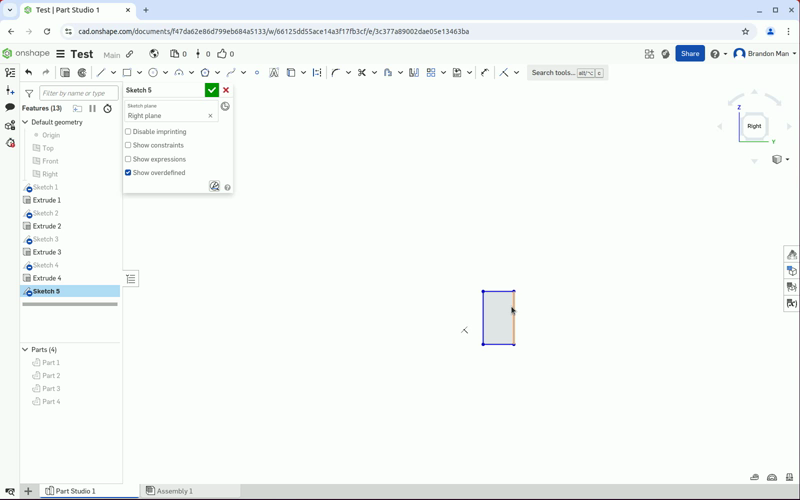
scroll(6)
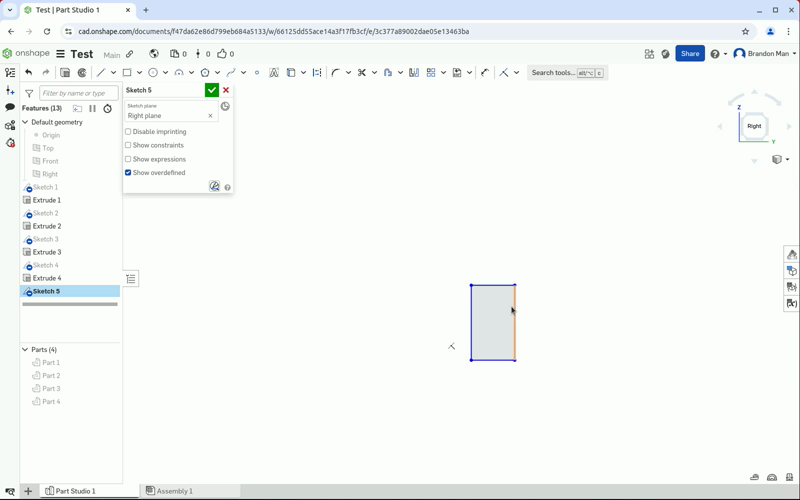
scroll(6)
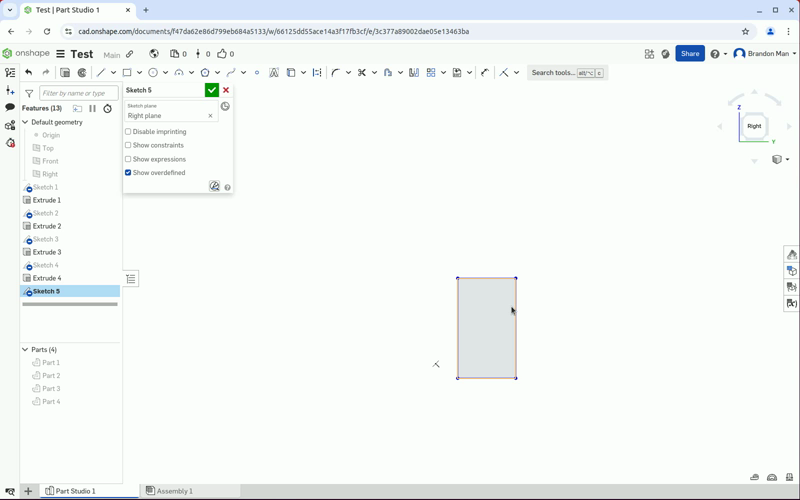
scroll(6)
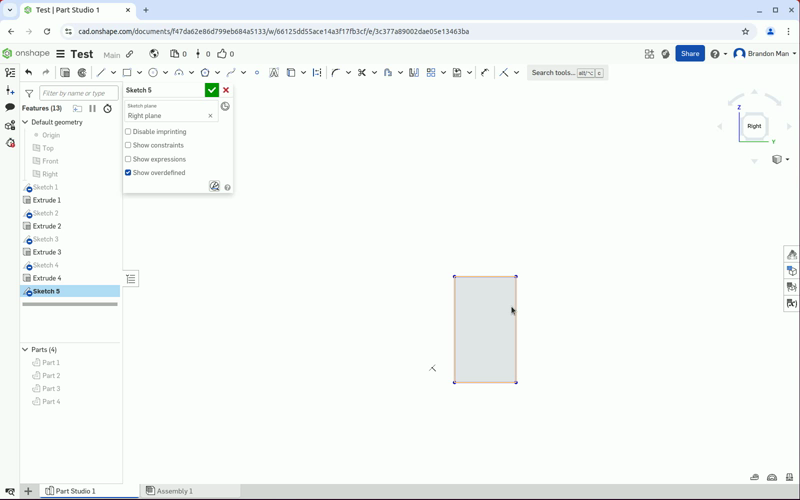
scroll(6)
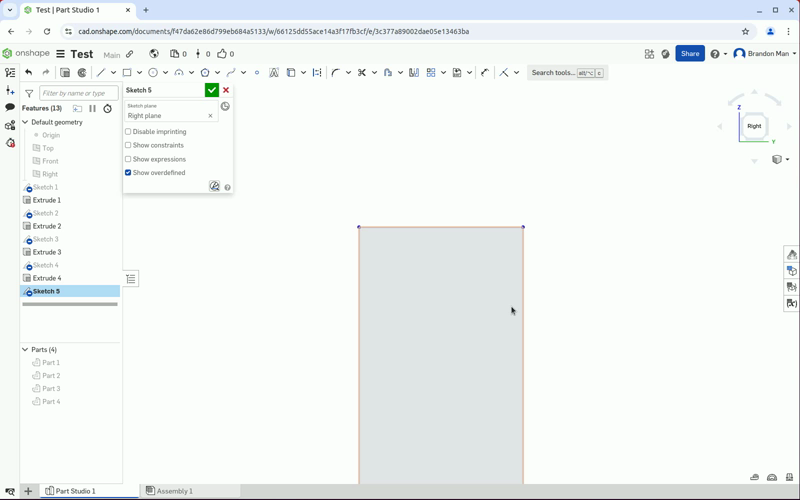
click(511, 306)
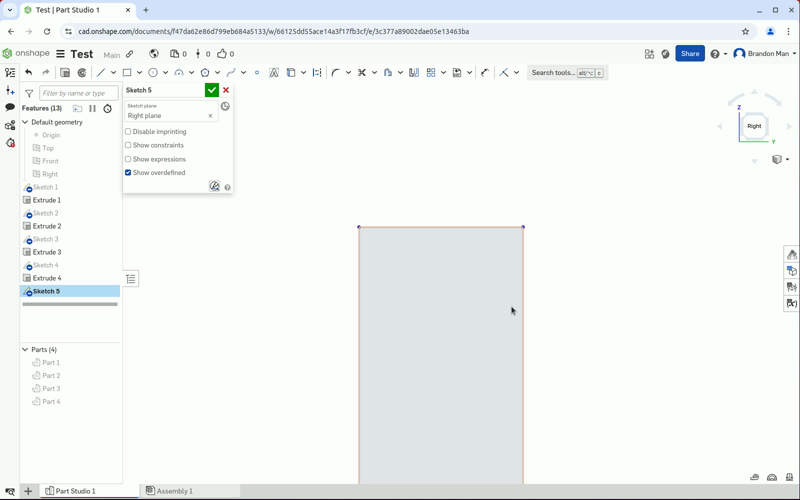
scroll(-6)
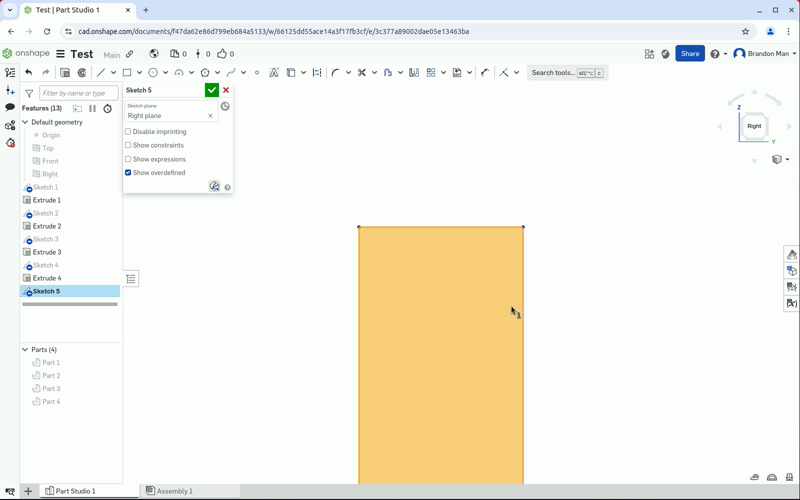
scroll(-6)
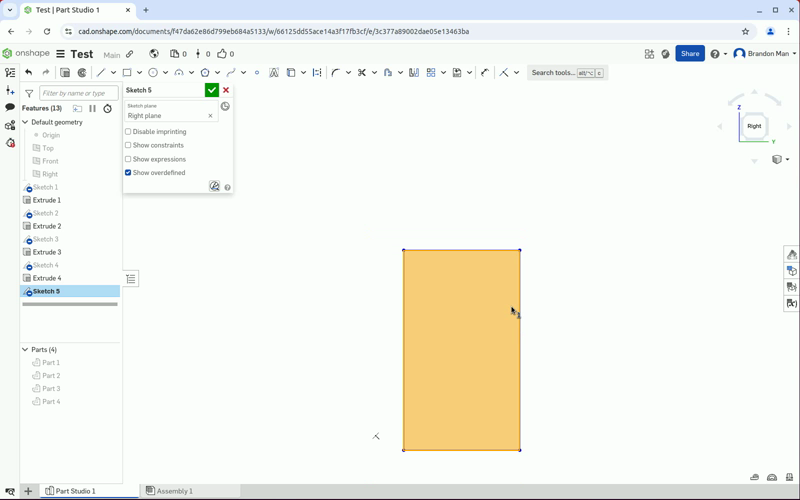
scroll(-6)
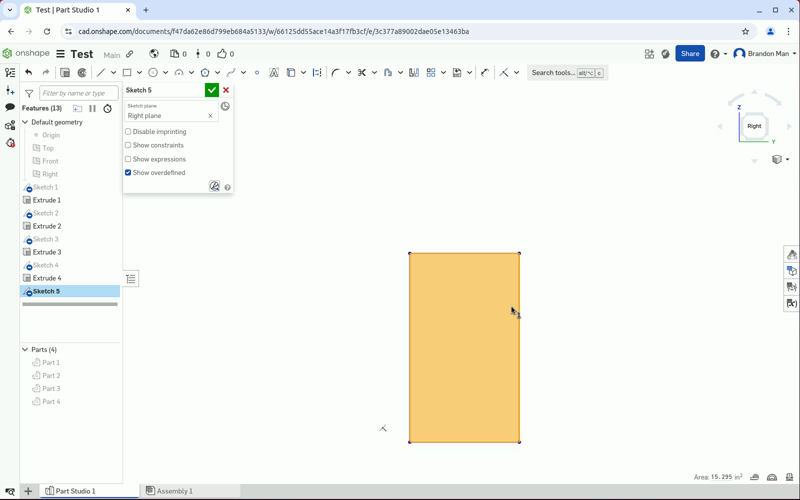
scroll(-6)
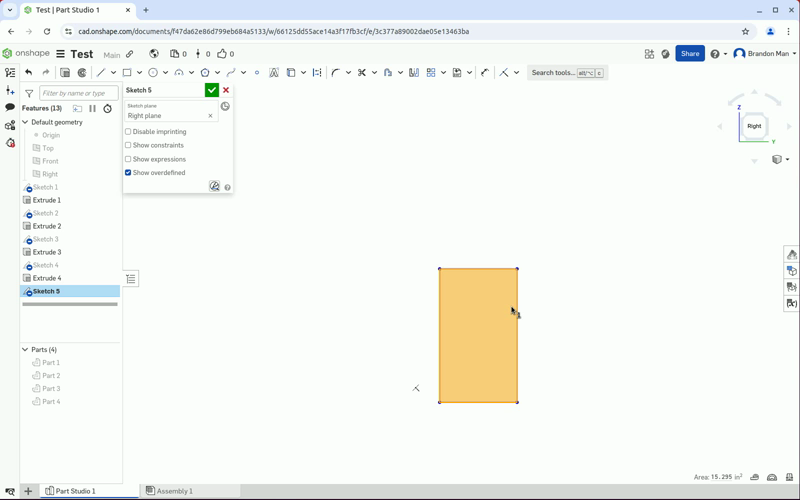
scroll(-6)
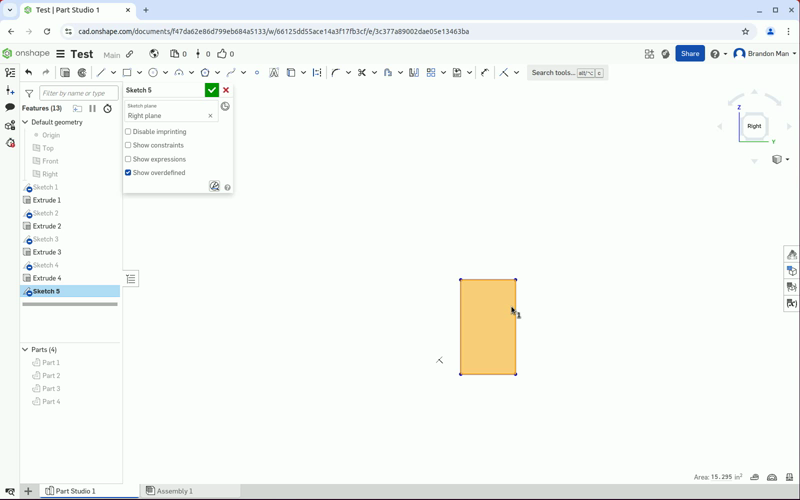
scroll(-6)
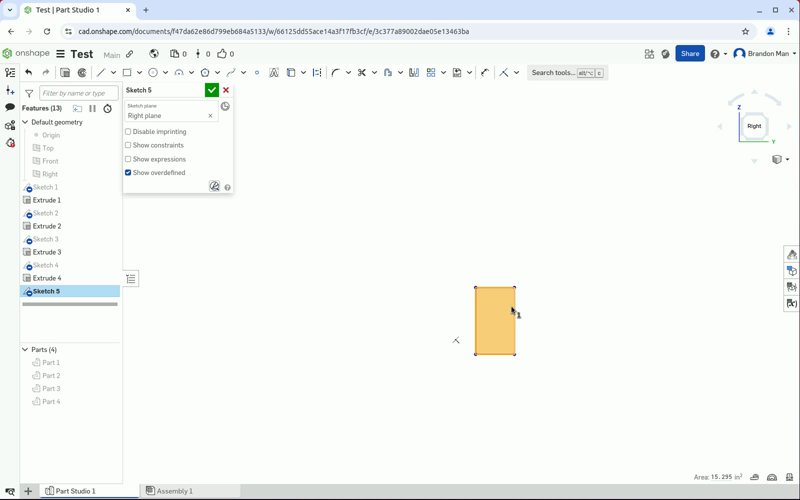
scroll(-6)
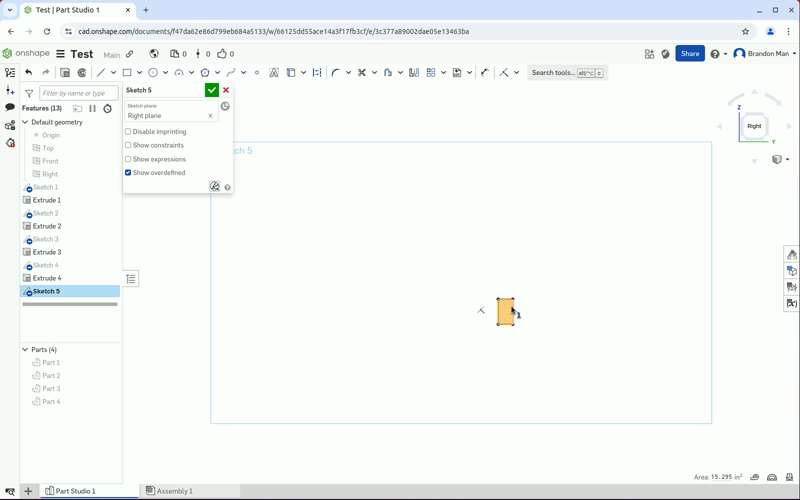
mouse_move(73, 352)
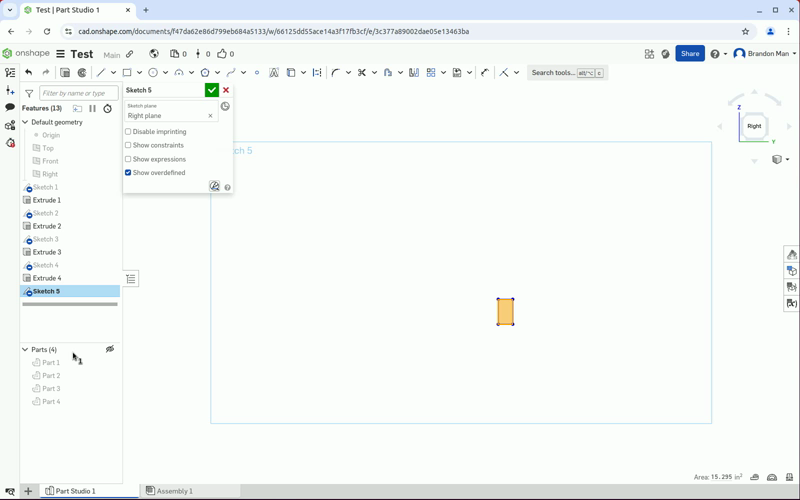
key(shift+y)
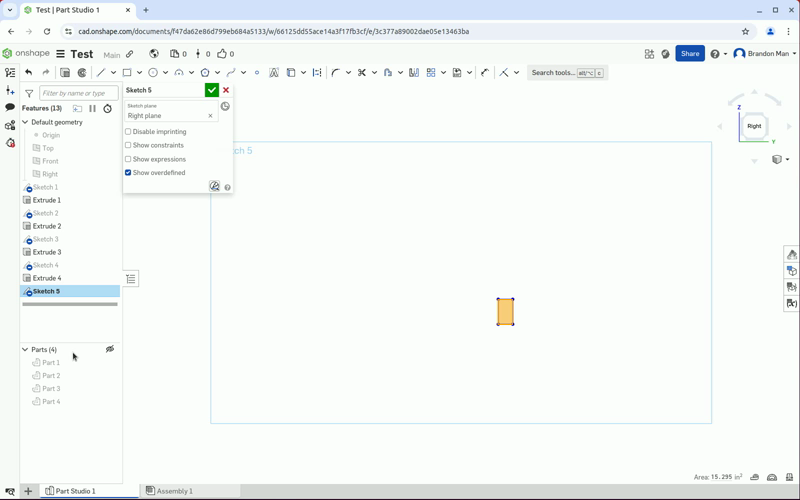
key(shift+e)
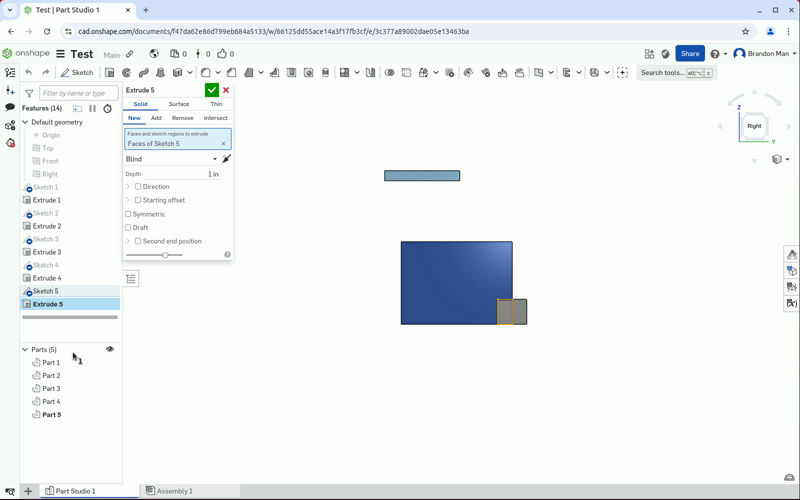
mouse_move(143, 106)
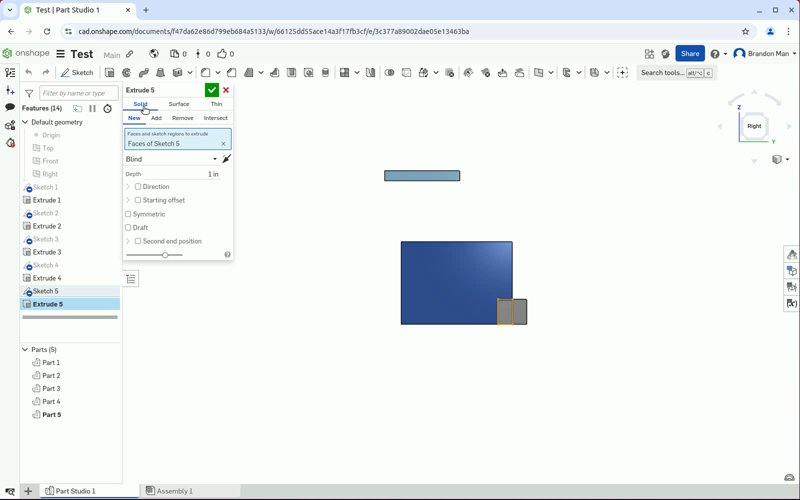
click(143, 106)
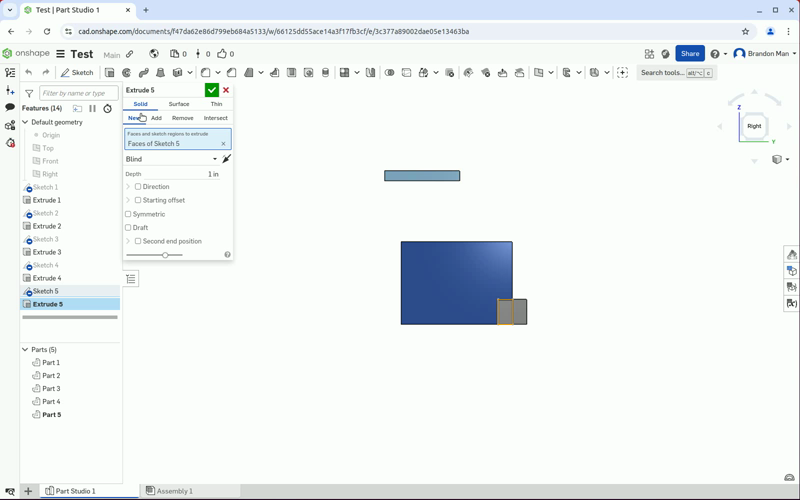
mouse_move(137, 120)
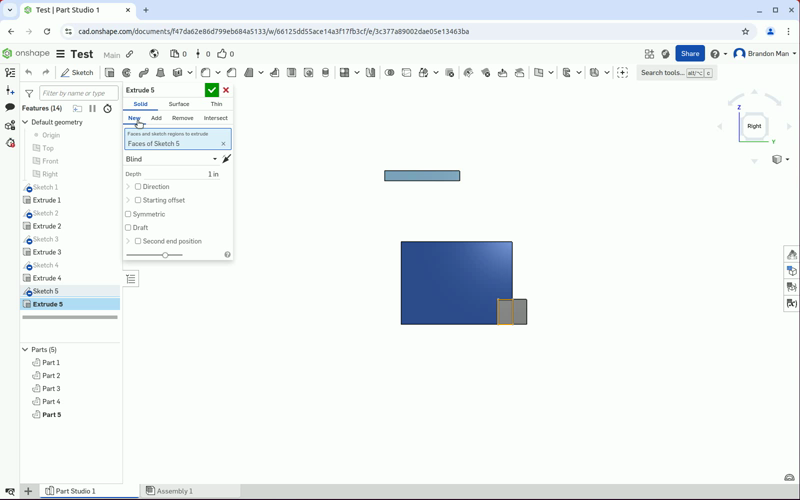
click(137, 120)
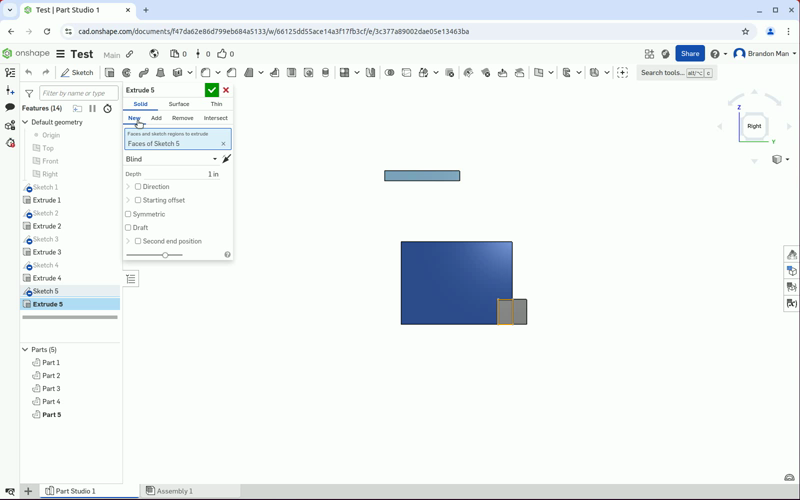
key(tab, 4)
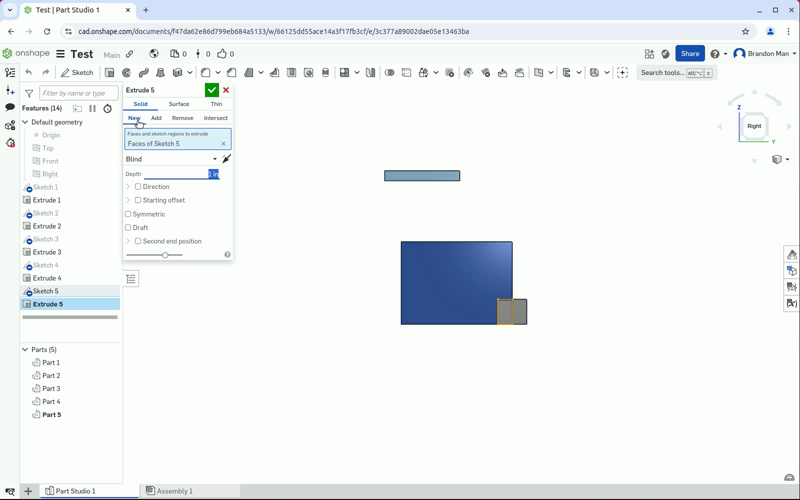
text(6.258)
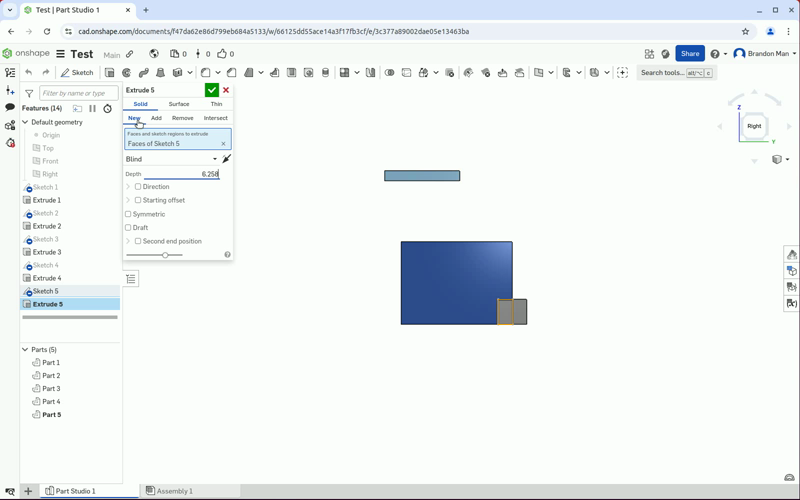
key(enter)
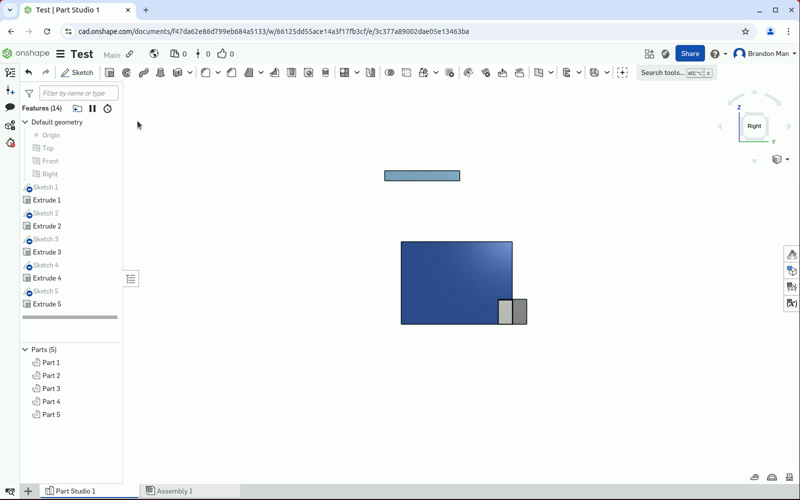
key(shift+h)
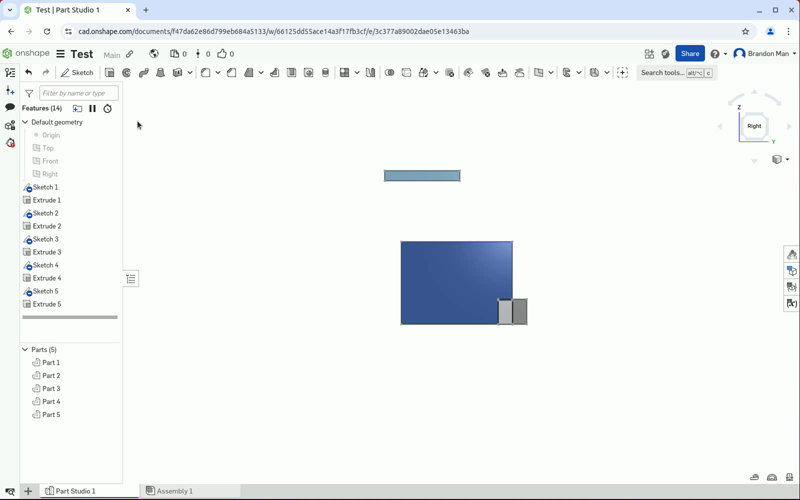
key(shift+h)
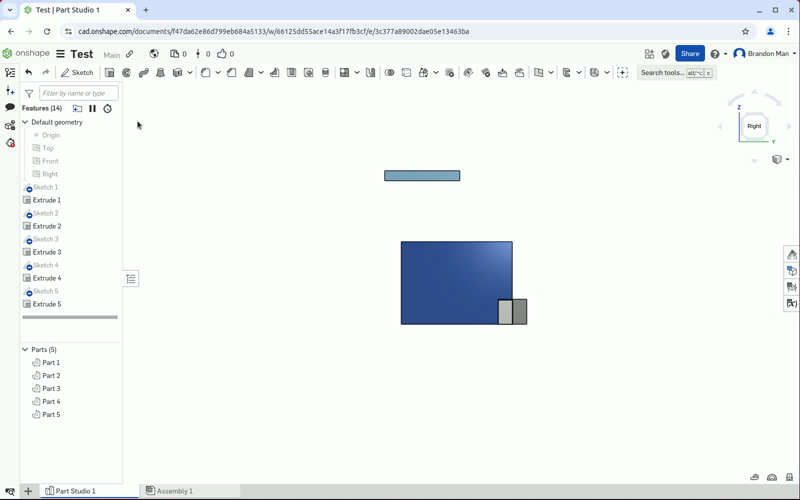
mouse_move(73, 189)
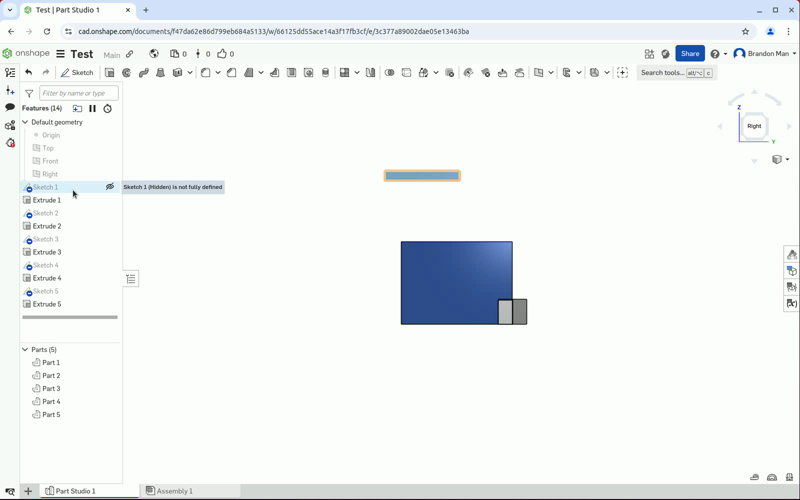
click(73, 189)
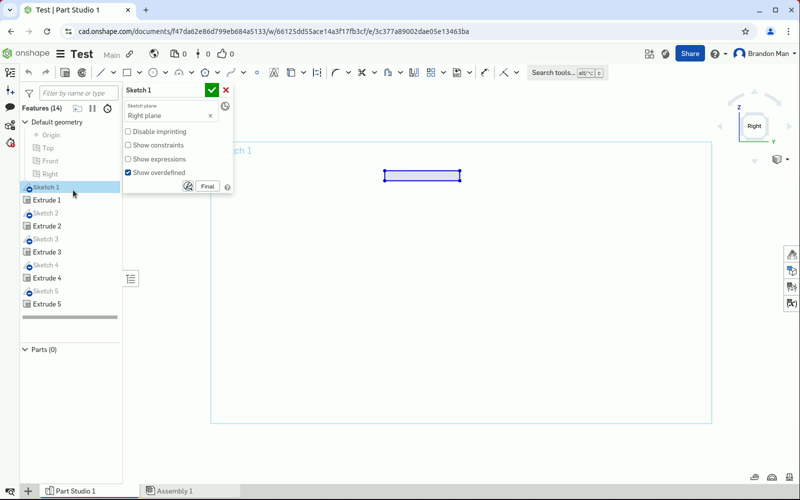
mouse_move(229, 92)
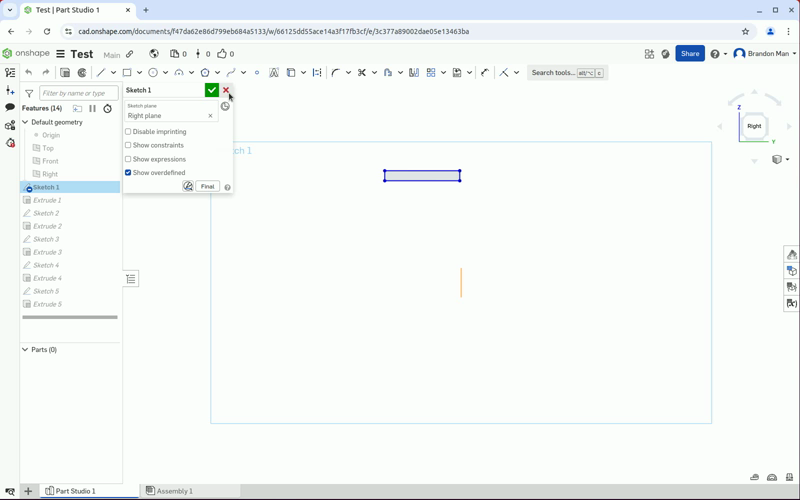
click(229, 92)
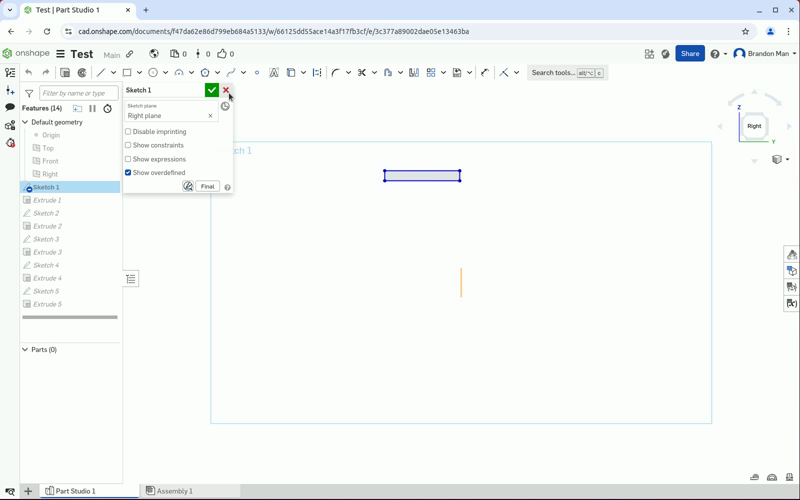
key(shift+s)
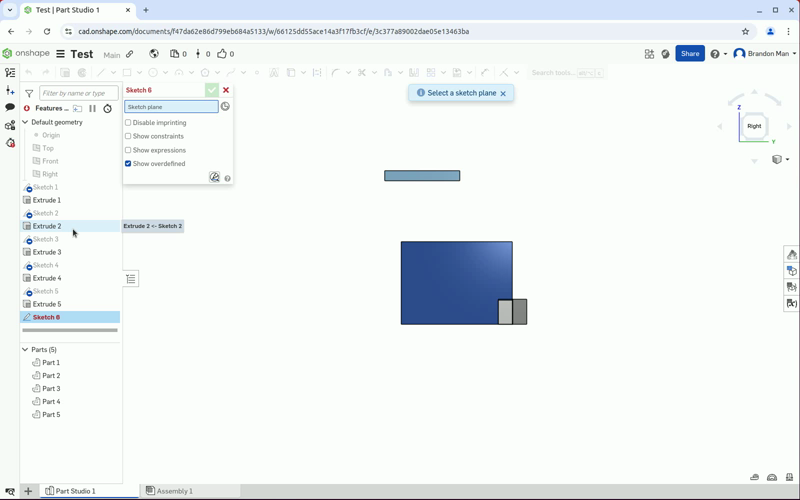
scroll(3)
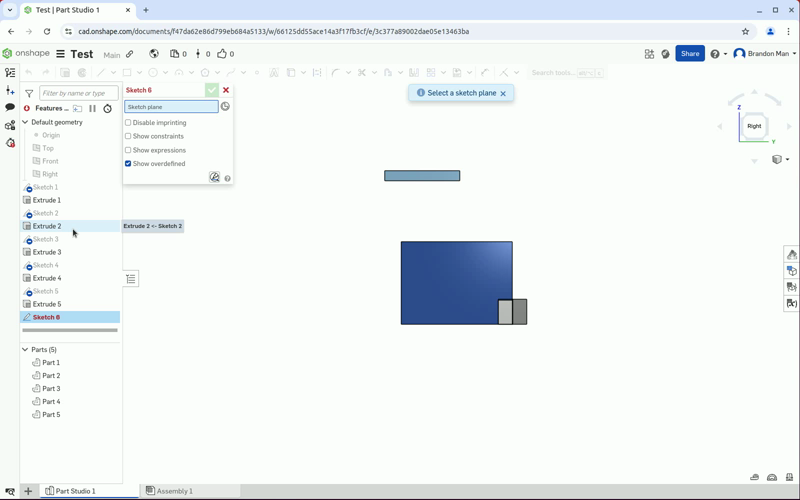
mouse_move(73, 176)
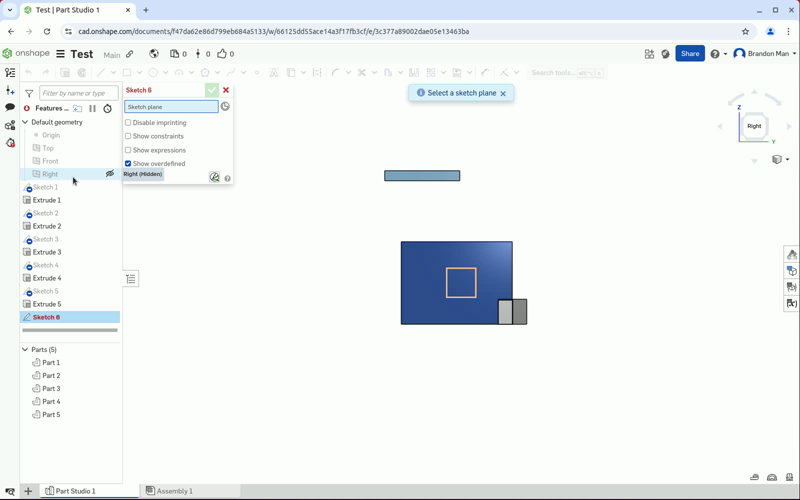
click(73, 176)
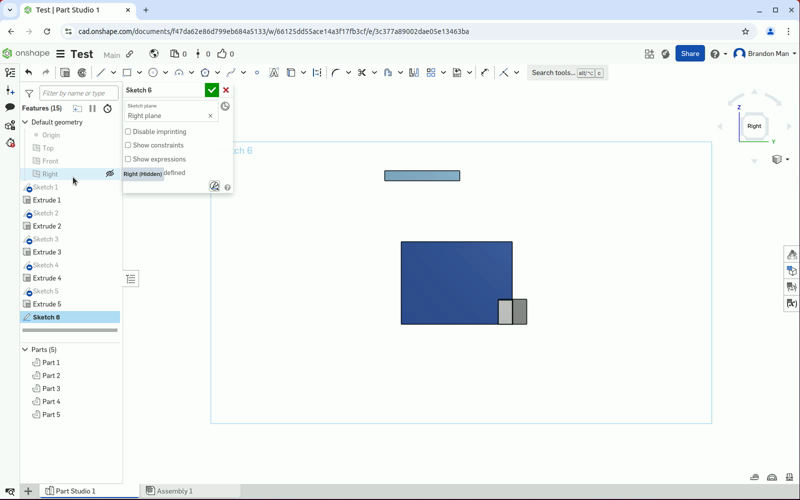
mouse_move(73, 352)
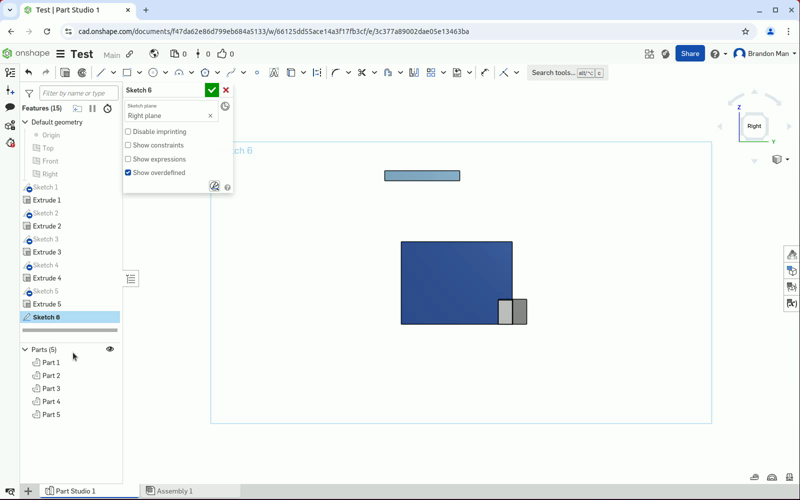
key(y)
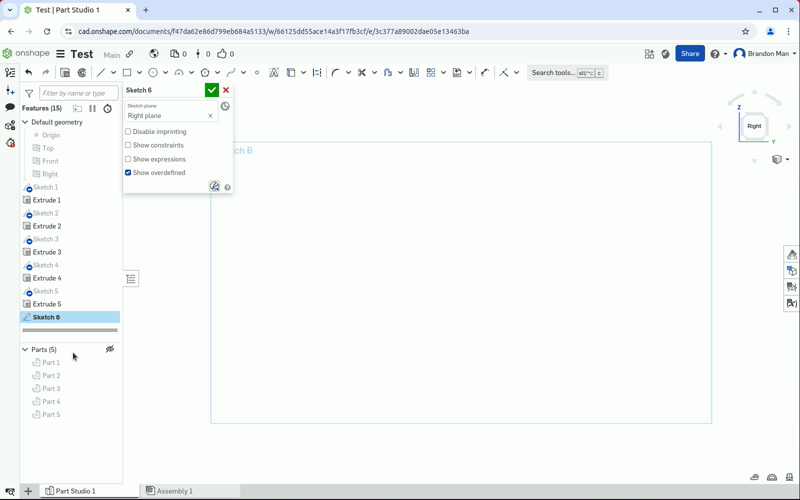
key(l)
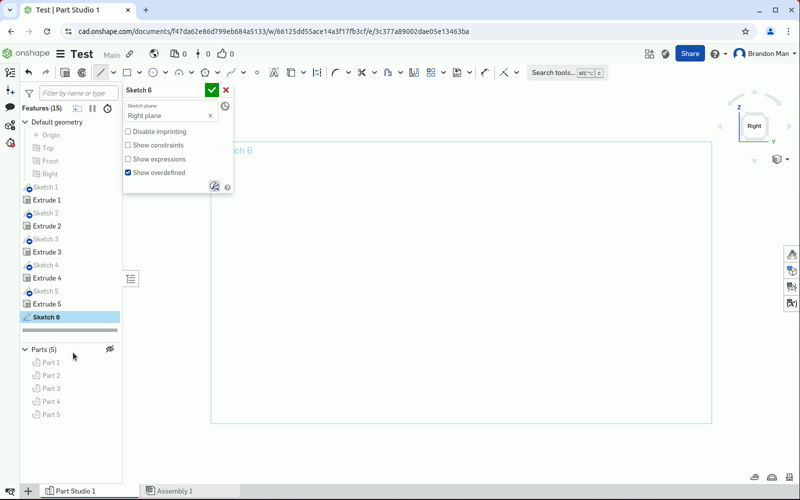
key_down(shift)
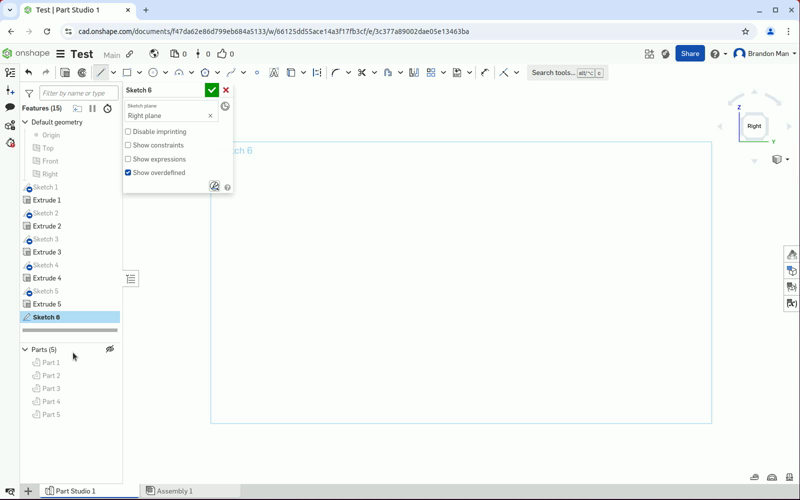
mouse_move(401, 324)
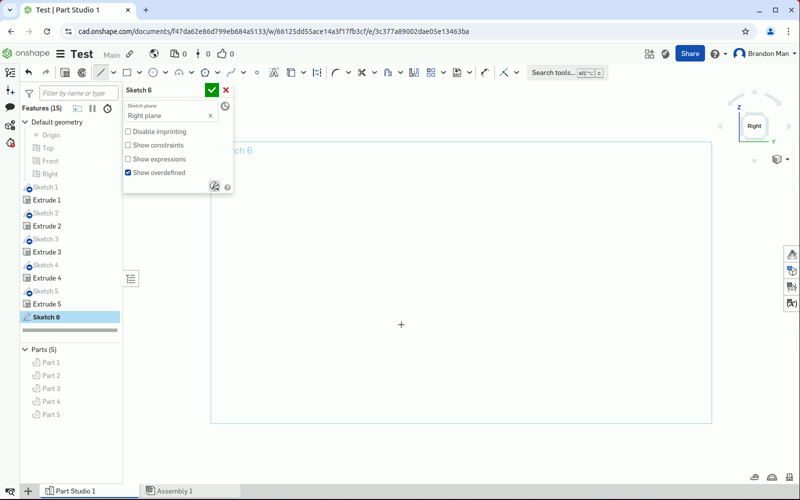
click(401, 324)
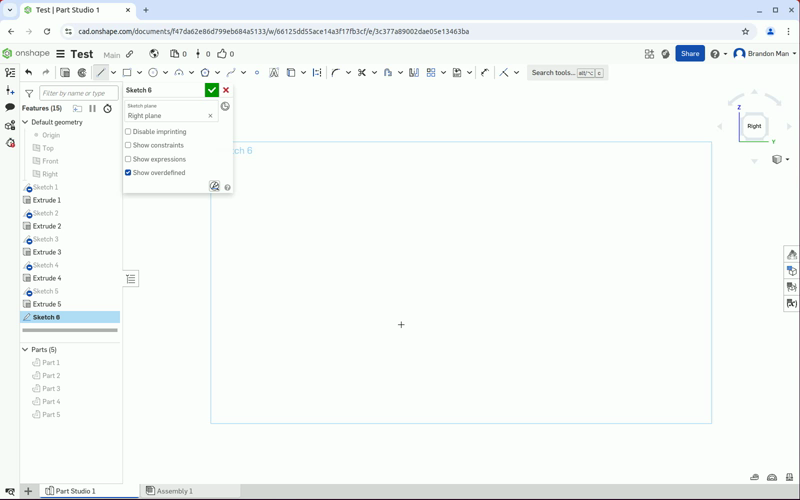
key_up(shift)
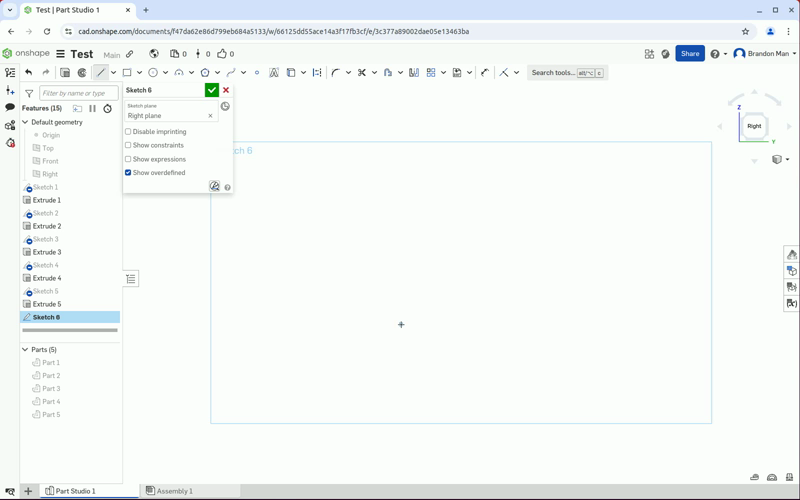
key_down(shift)
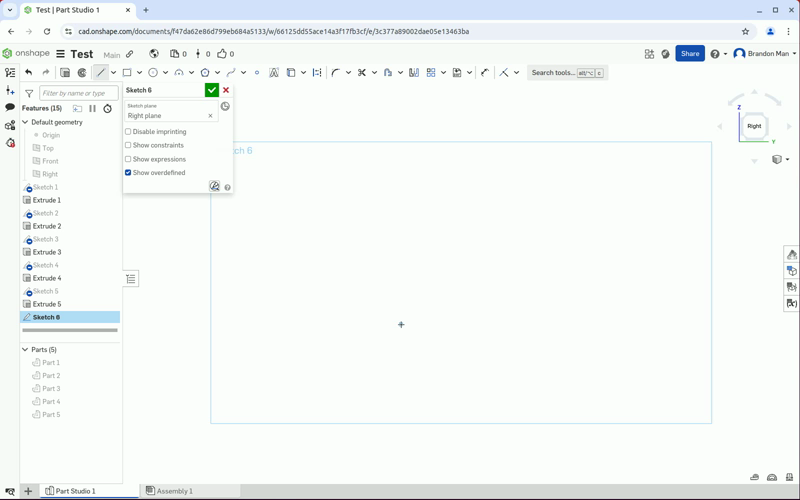
mouse_move(498, 324)
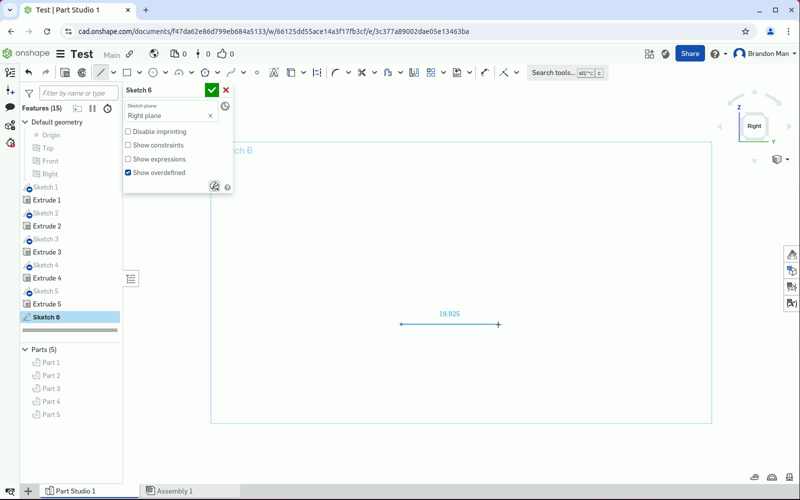
click(498, 324)
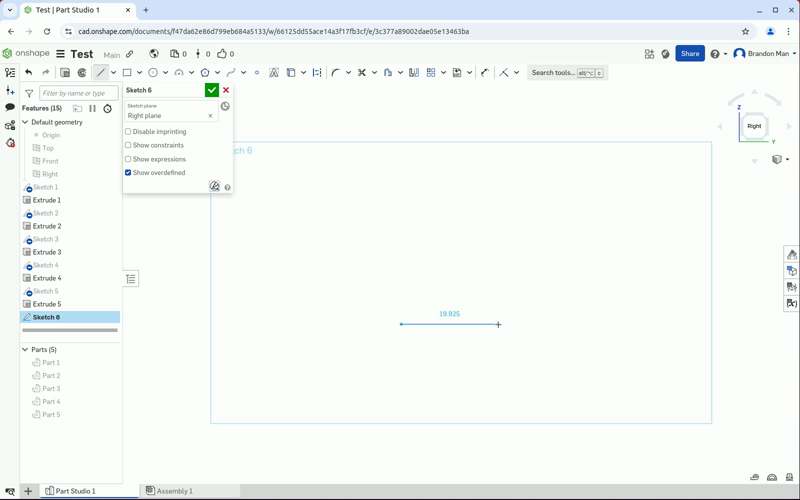
key_up(shift)
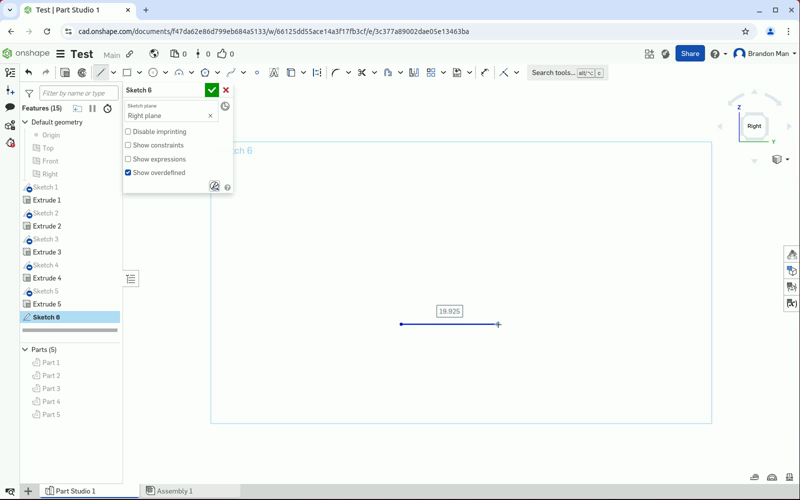
key_down(shift)
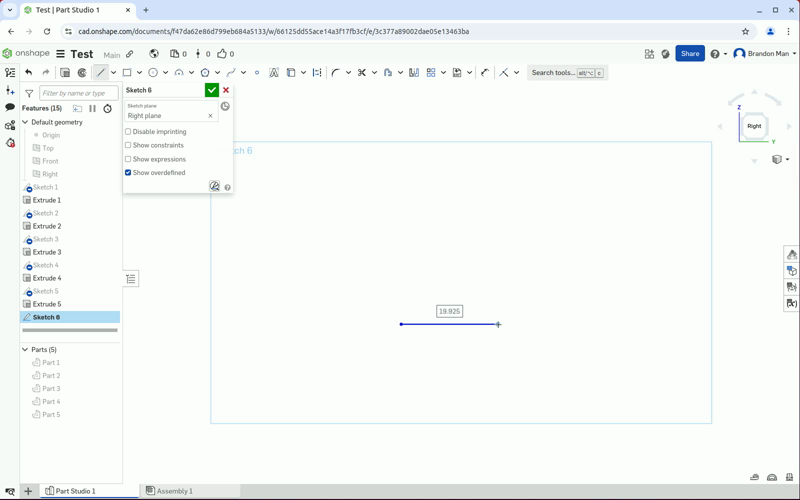
mouse_move(528, 324)
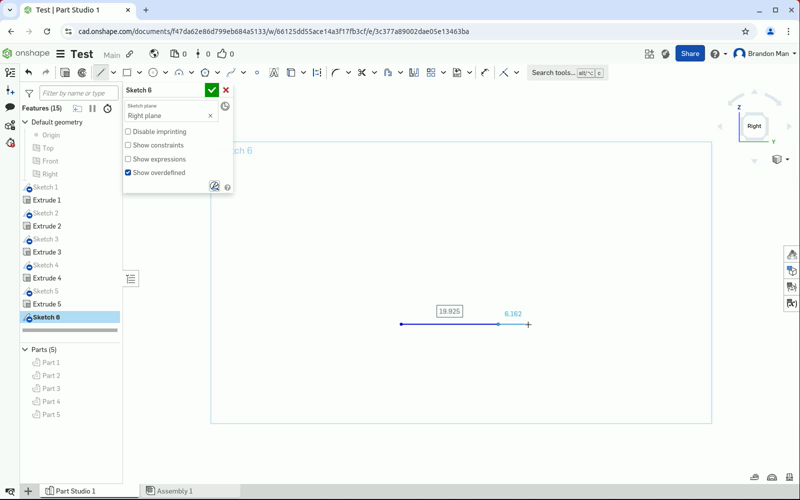
mouse_move(498, 300)
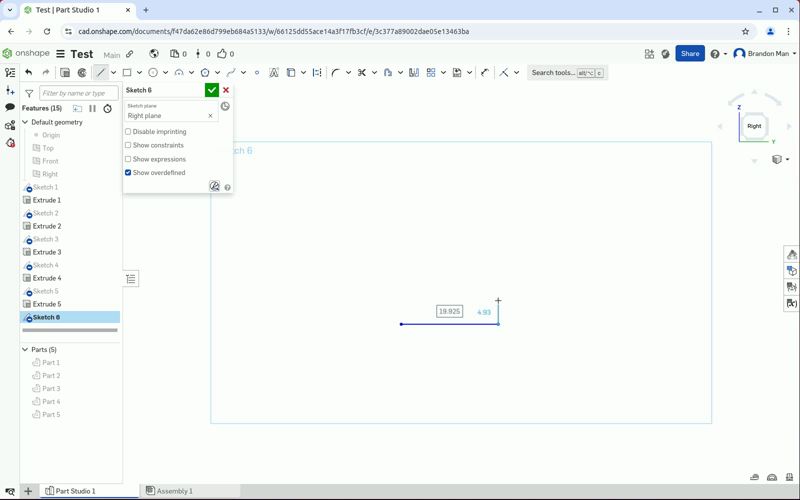
click(498, 300)
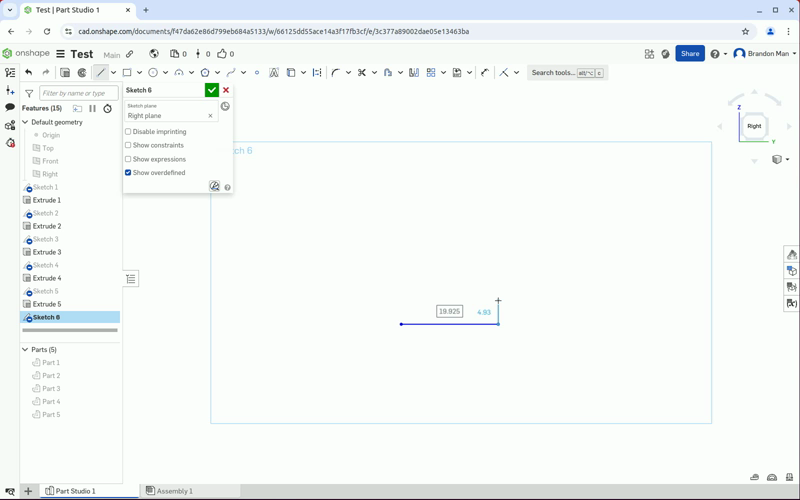
key_up(shift)
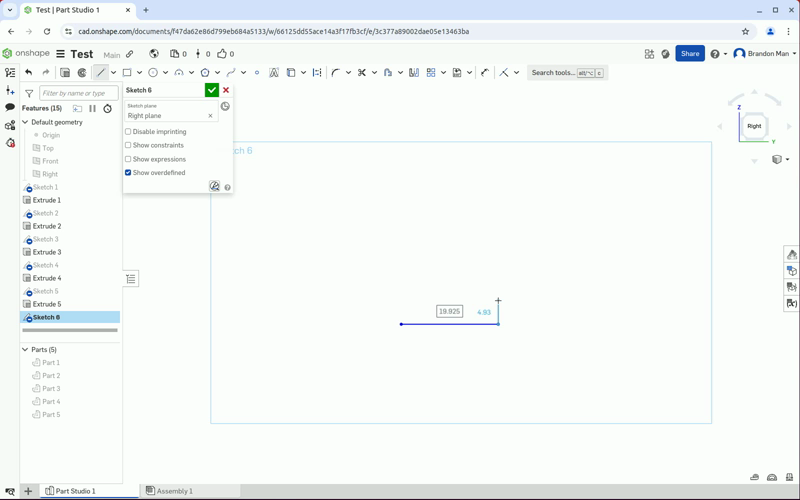
key_down(shift)
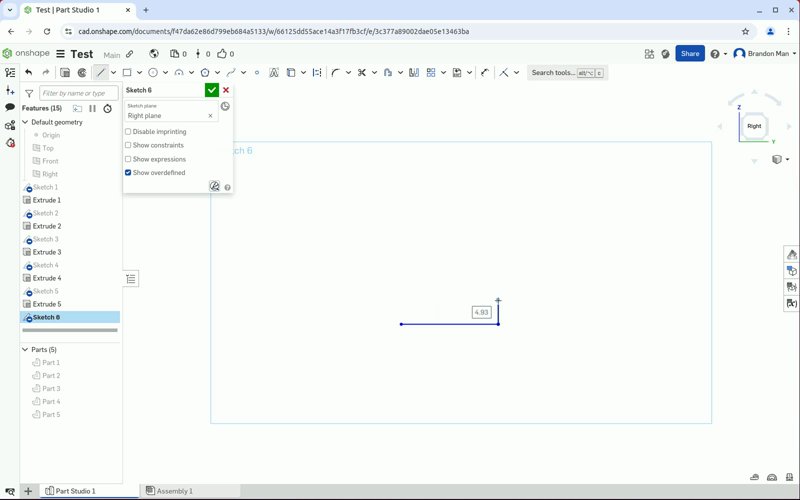
mouse_move(528, 300)
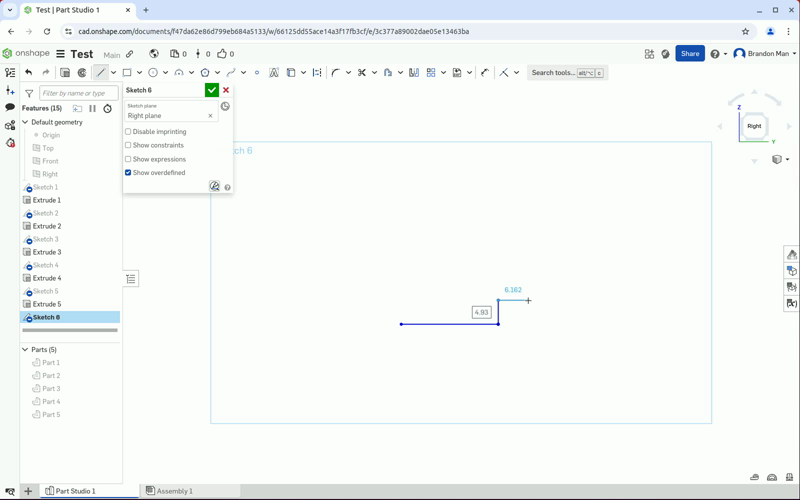
mouse_move(512, 300)
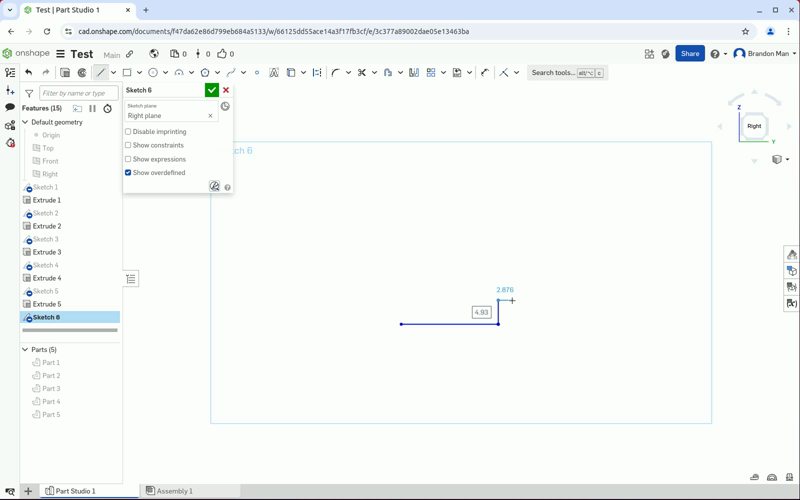
click(512, 300)
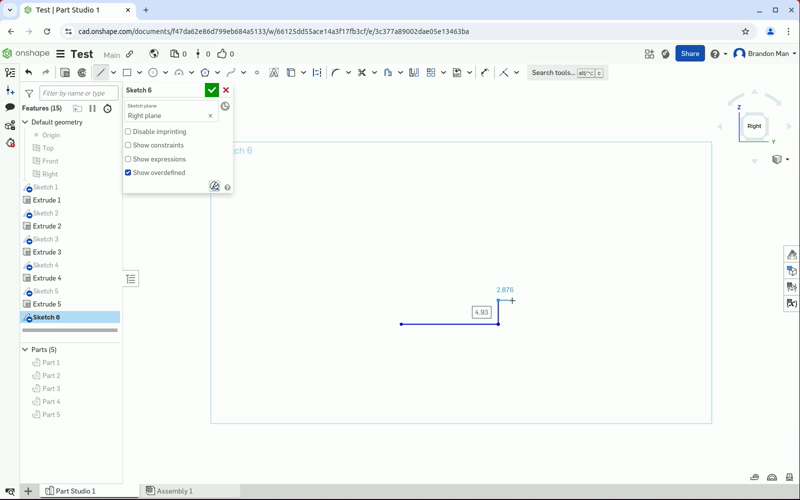
key_up(shift)
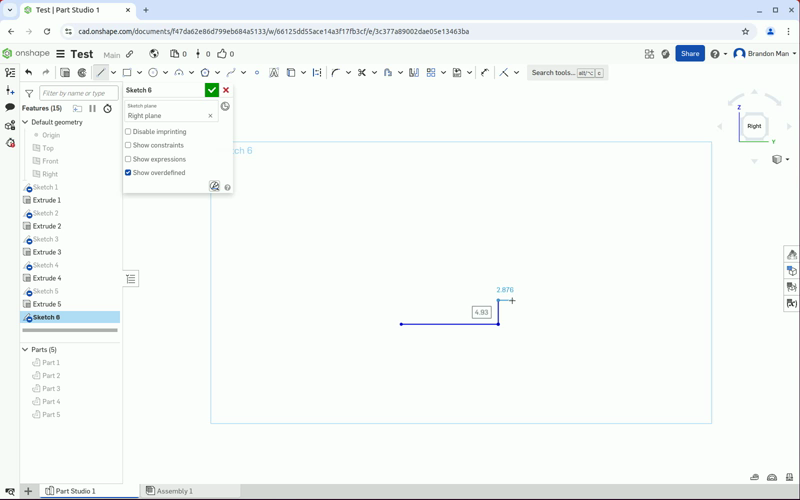
key_down(shift)
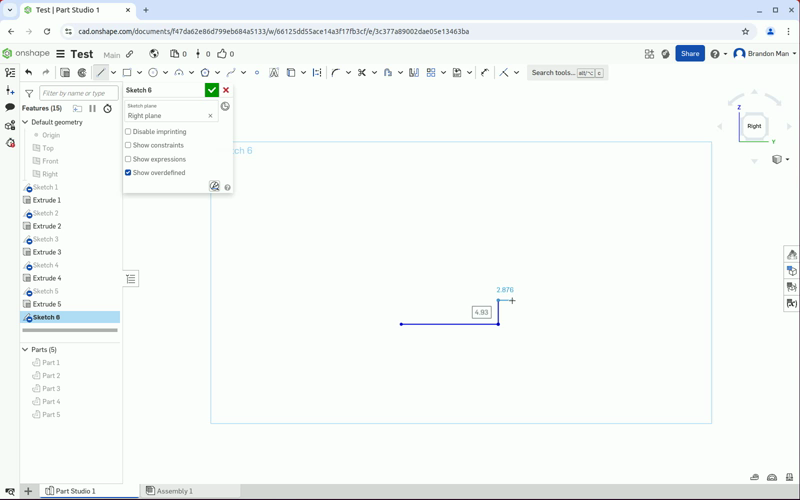
mouse_move(542, 300)
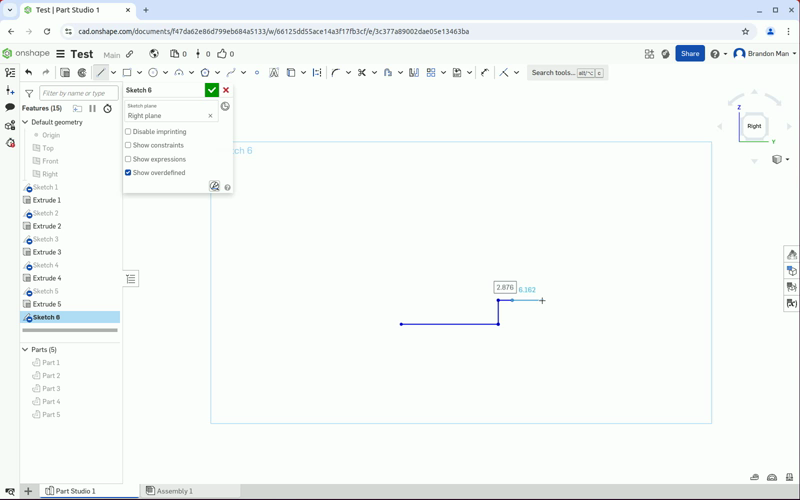
mouse_move(512, 241)
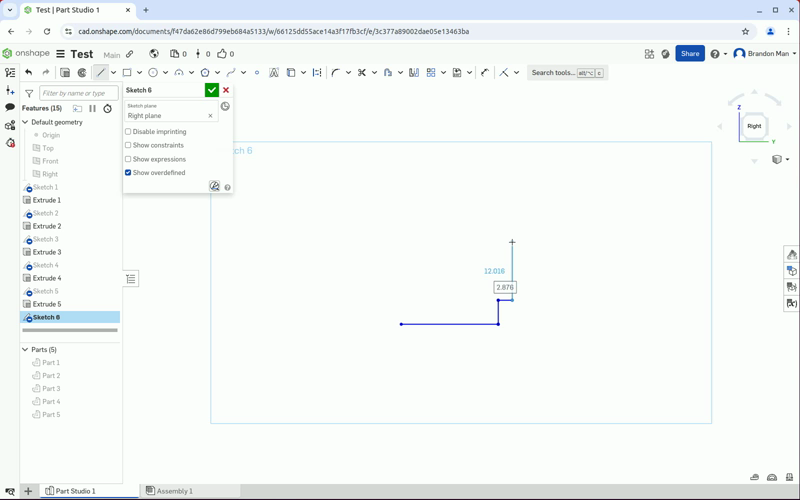
click(512, 241)
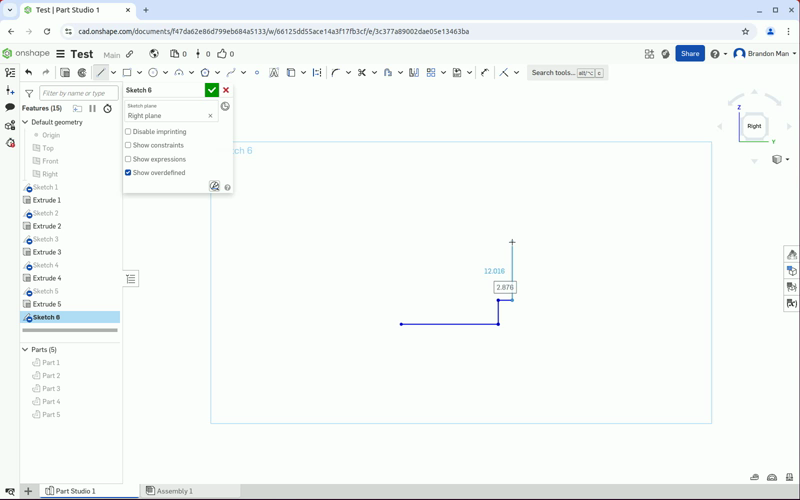
key_up(shift)
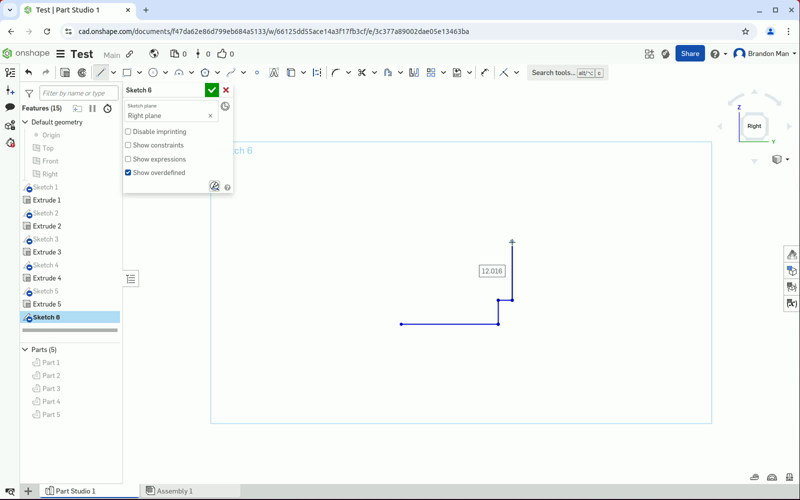
key_down(shift)
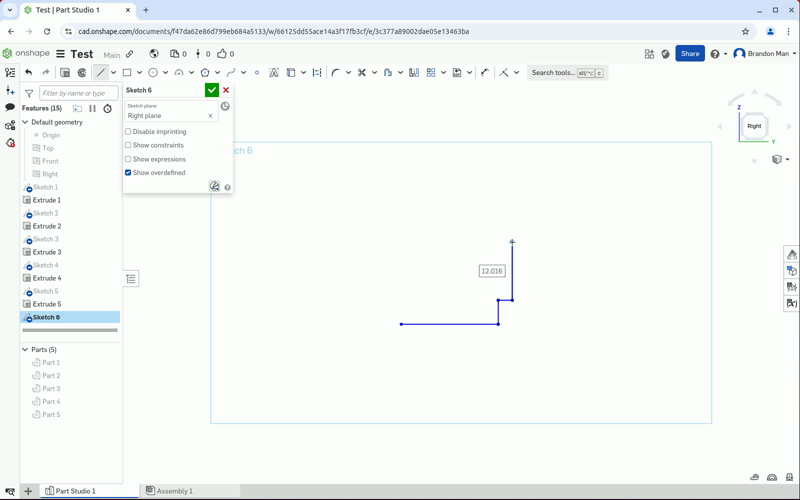
mouse_move(401, 241)
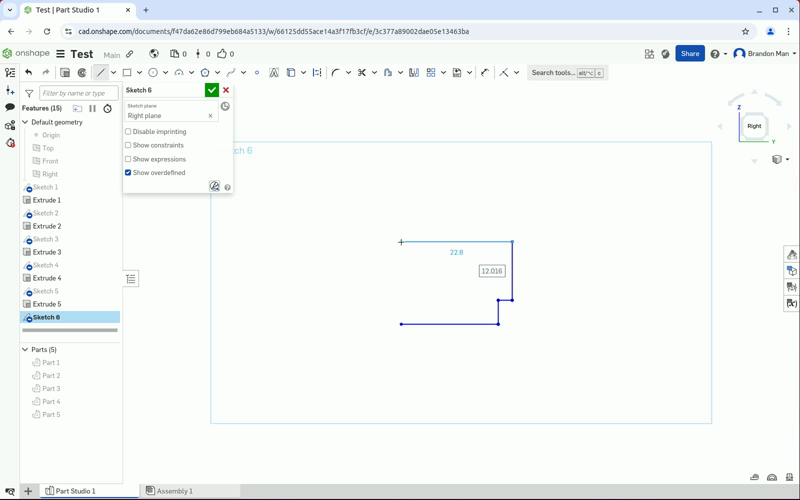
click(401, 241)
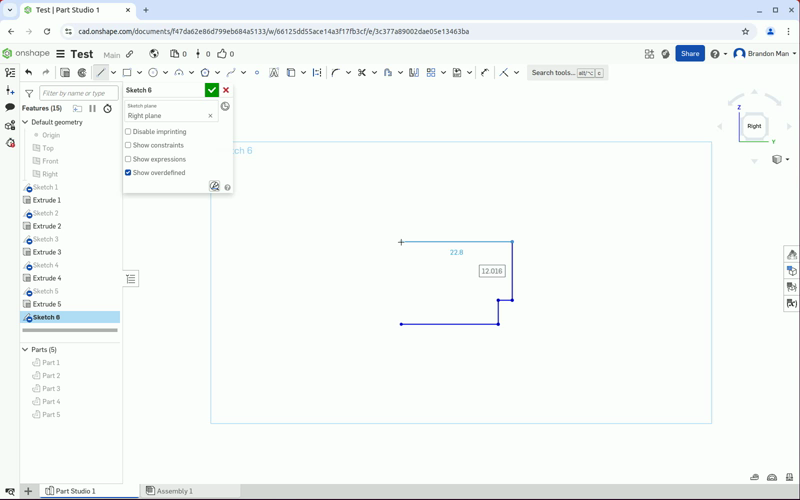
key_up(shift)
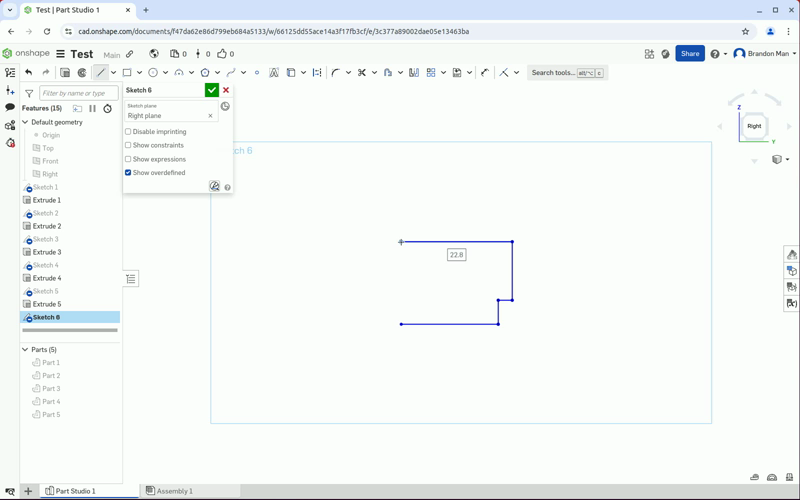
key_down(shift)
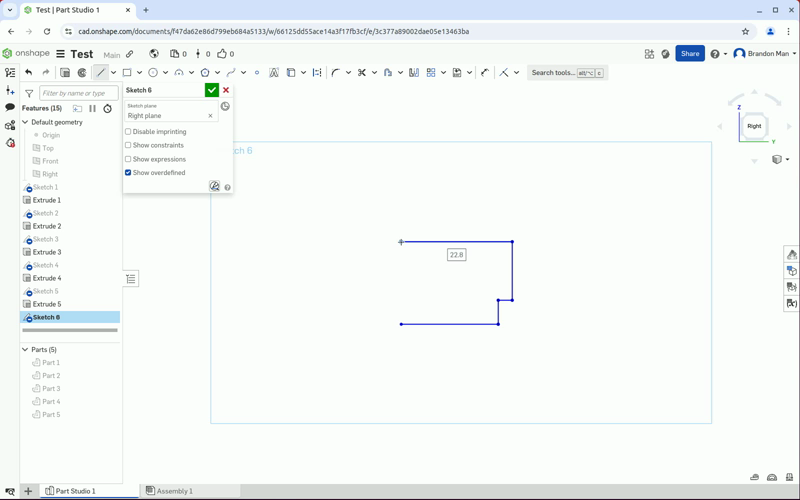
mouse_move(401, 324)
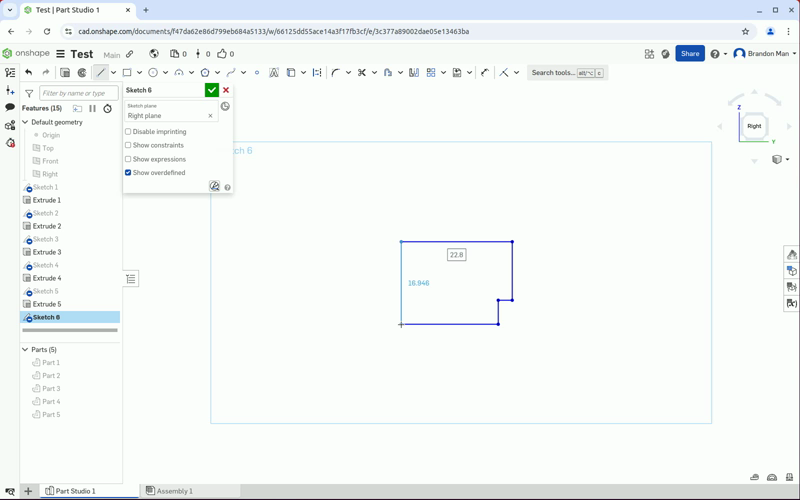
key_up(shift)
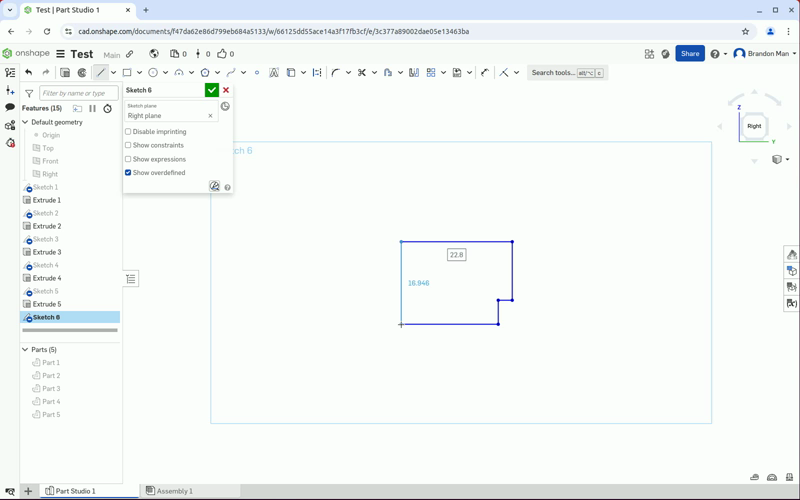
click(401, 324)
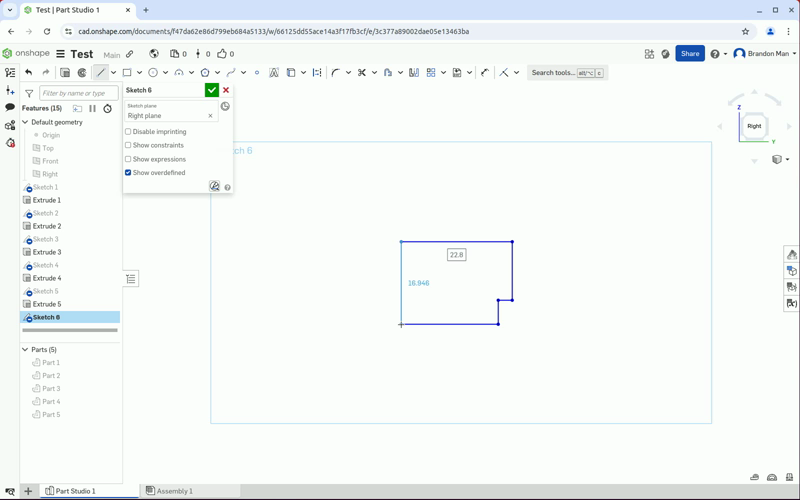
key(esc)
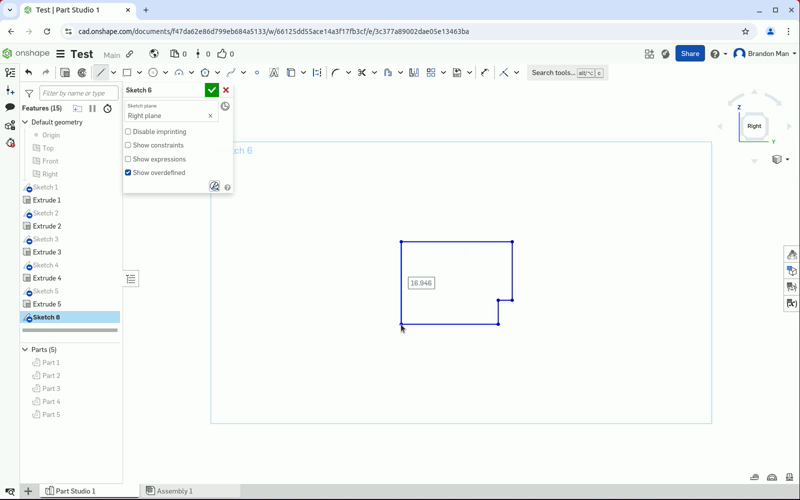
mouse_move(492, 266)
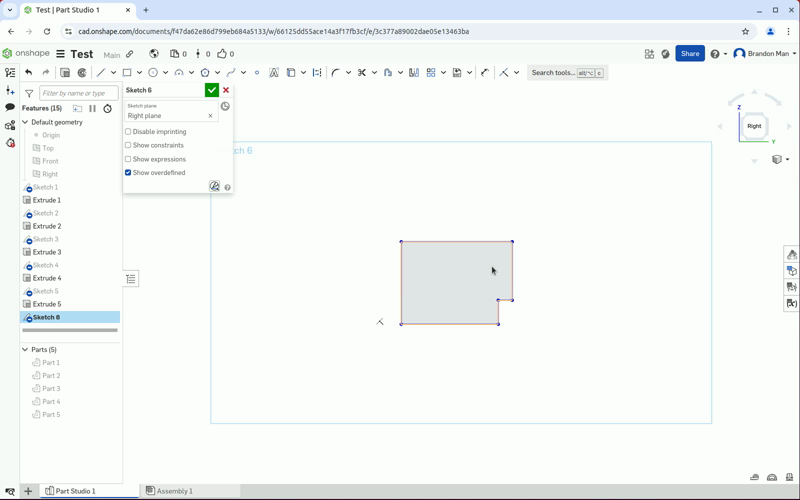
click(492, 266)
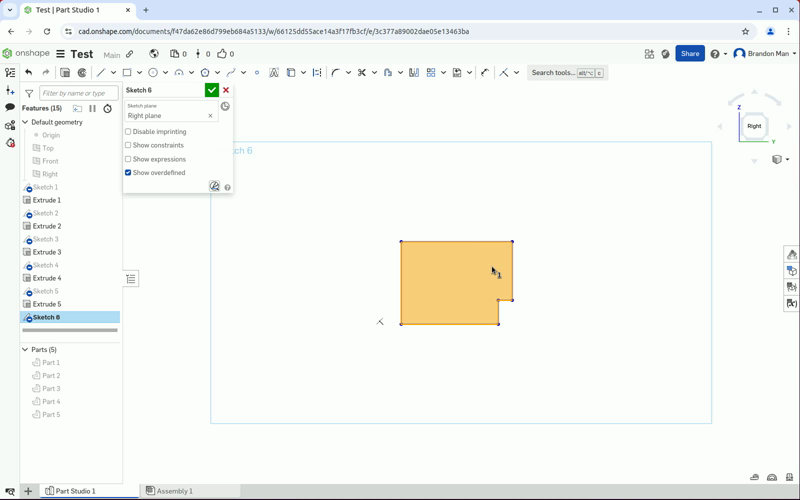
mouse_move(73, 352)
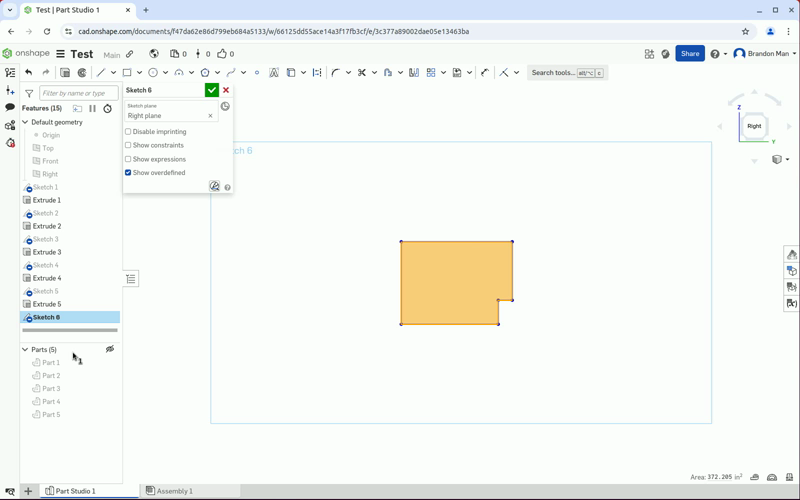
key(shift+y)
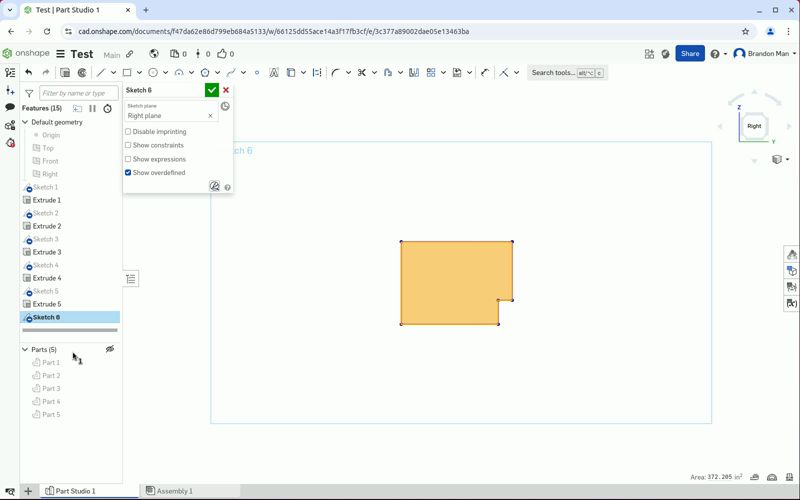
key(shift+e)
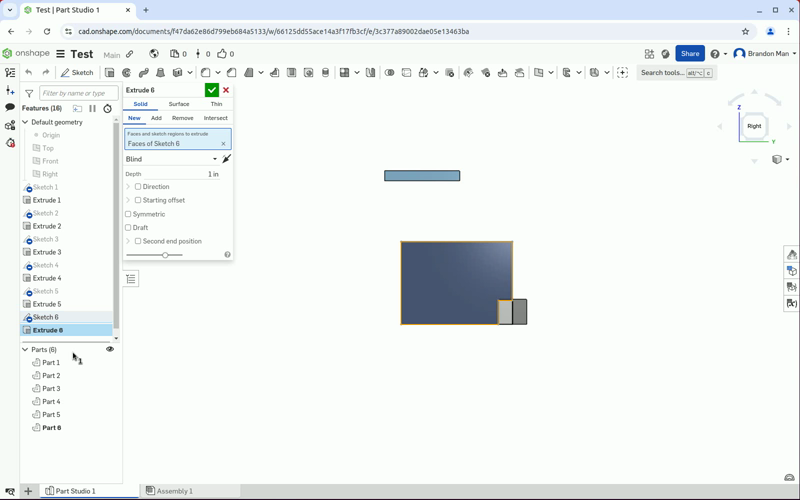
mouse_move(143, 106)
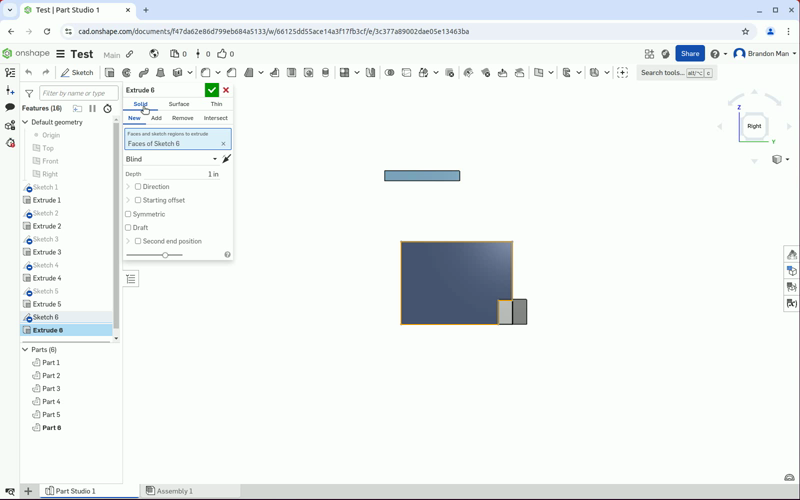
click(143, 106)
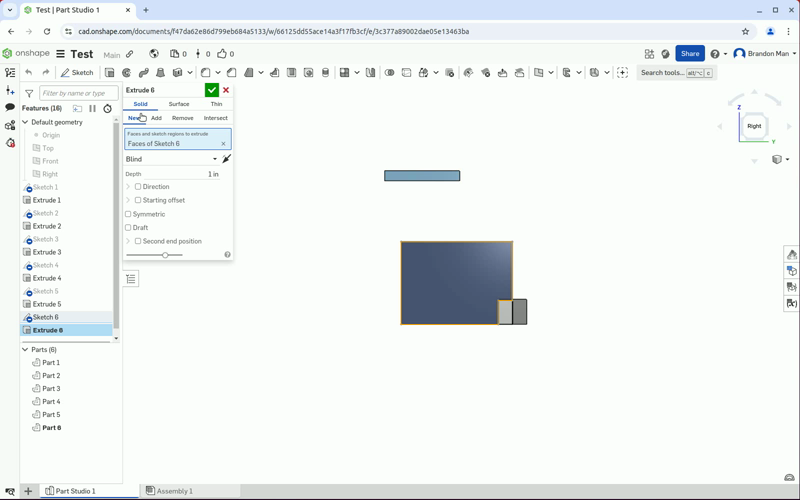
mouse_move(137, 120)
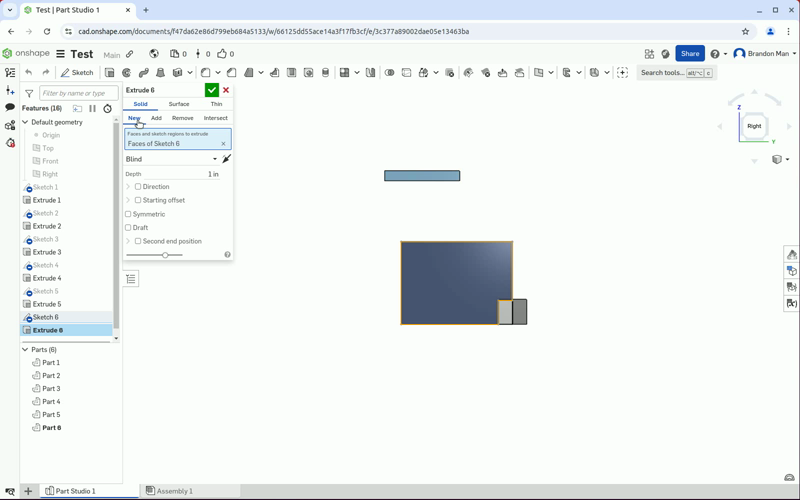
click(137, 120)
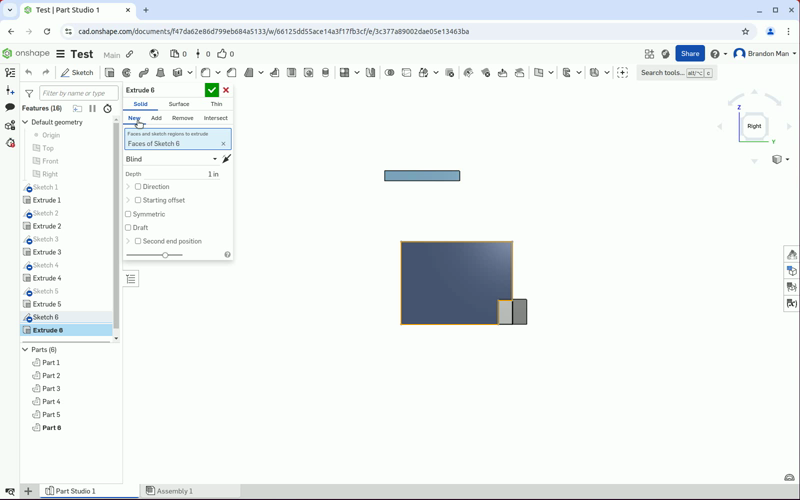
key(tab, 4)
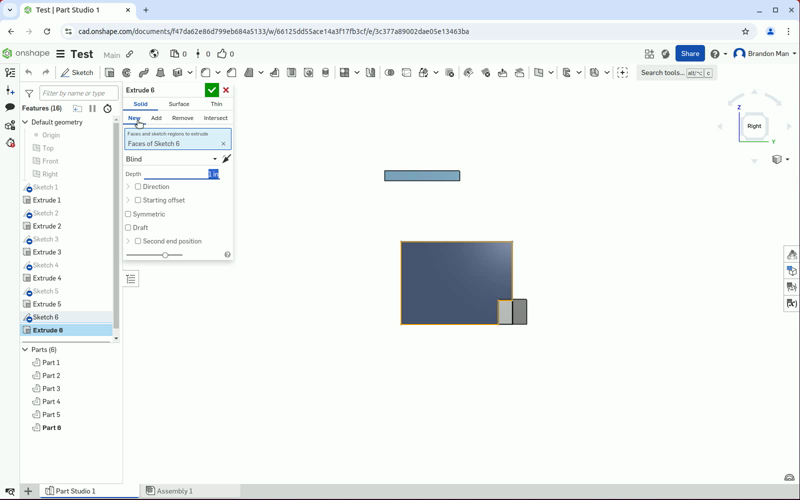
text(6.258)
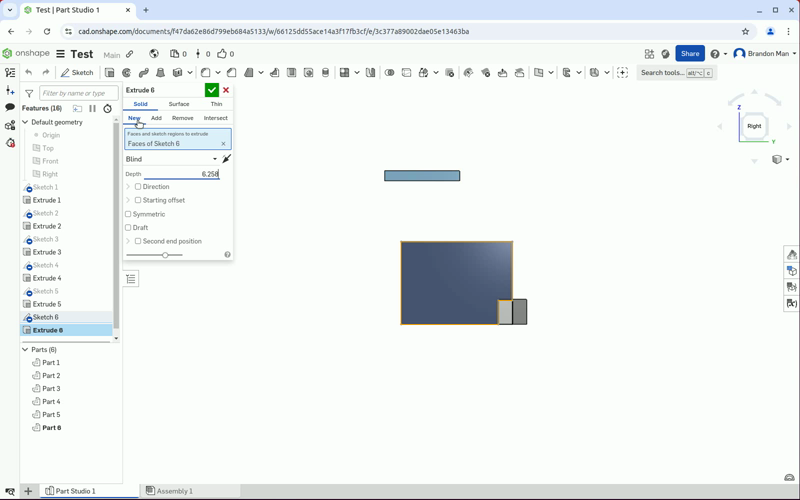
key(enter)
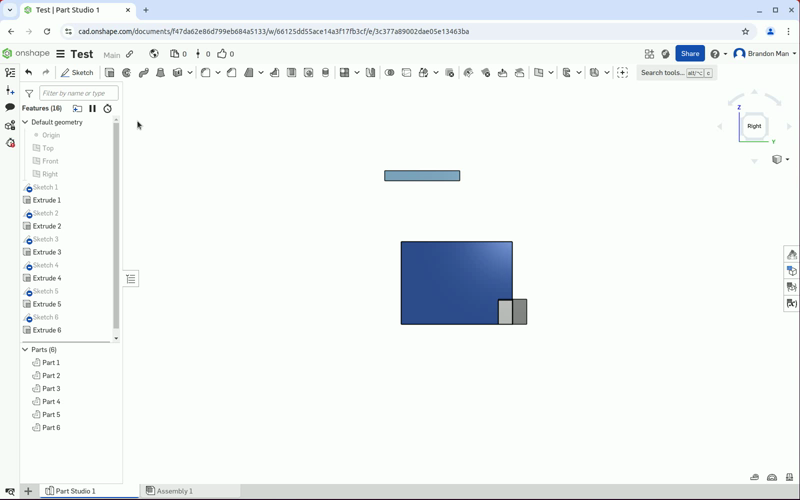
key(shift+h)
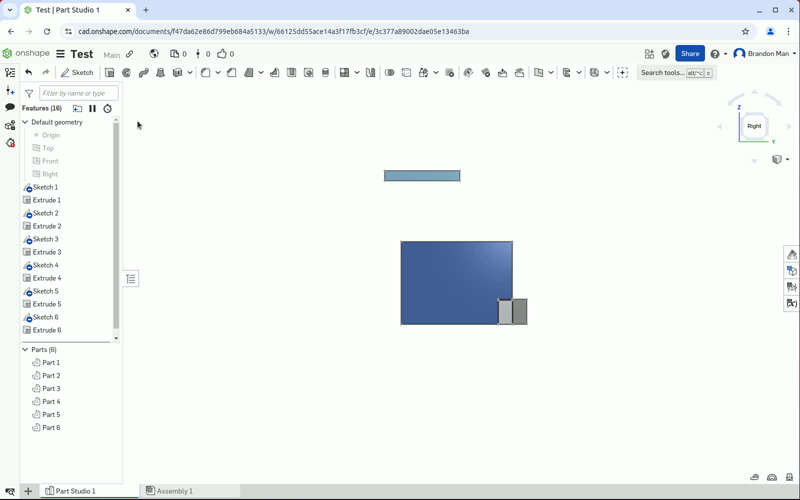
key(shift+h)
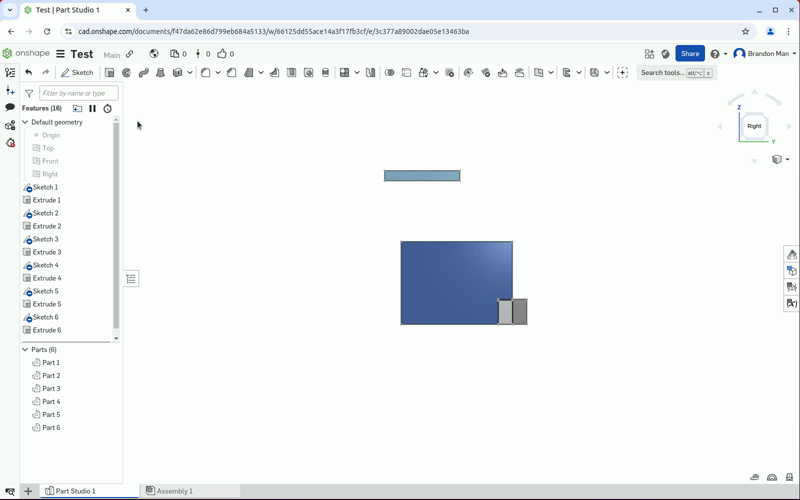
key(shift+7)
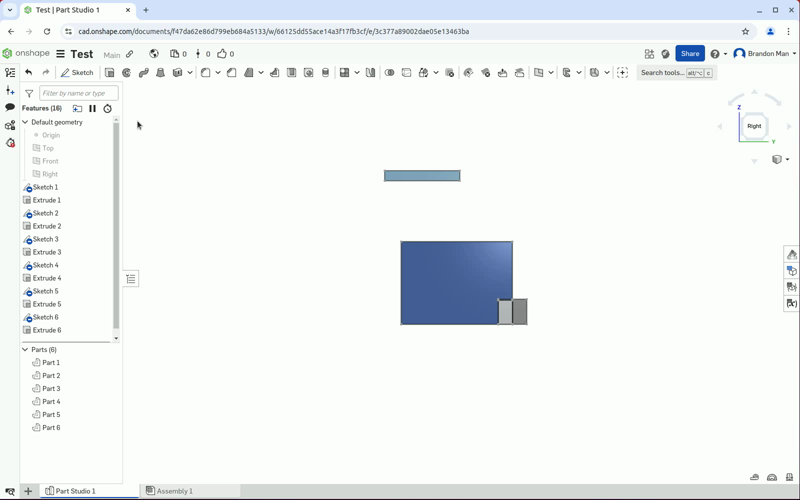
key(right, 2)
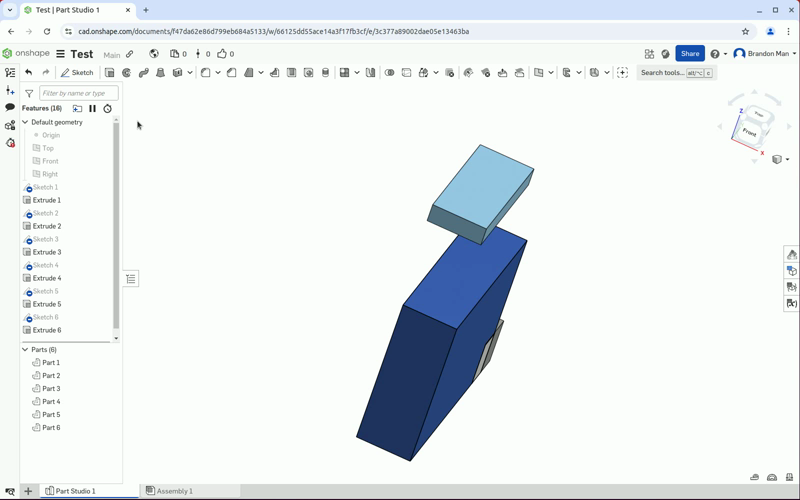
key(down, 2)
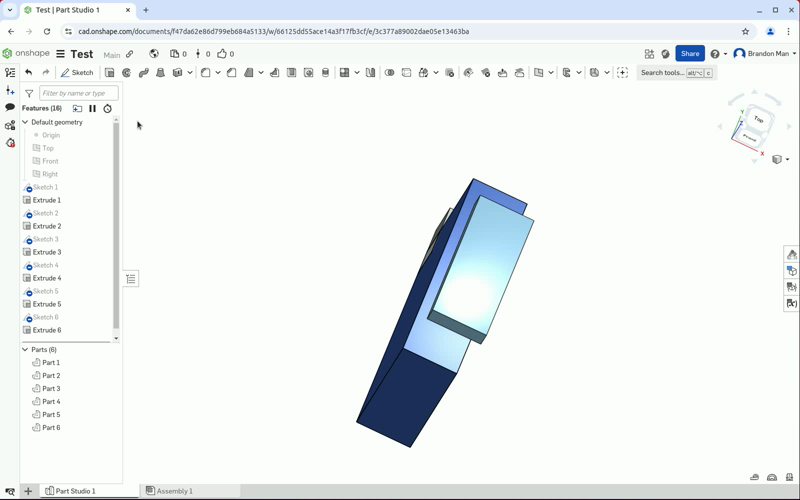
key(up, 2)
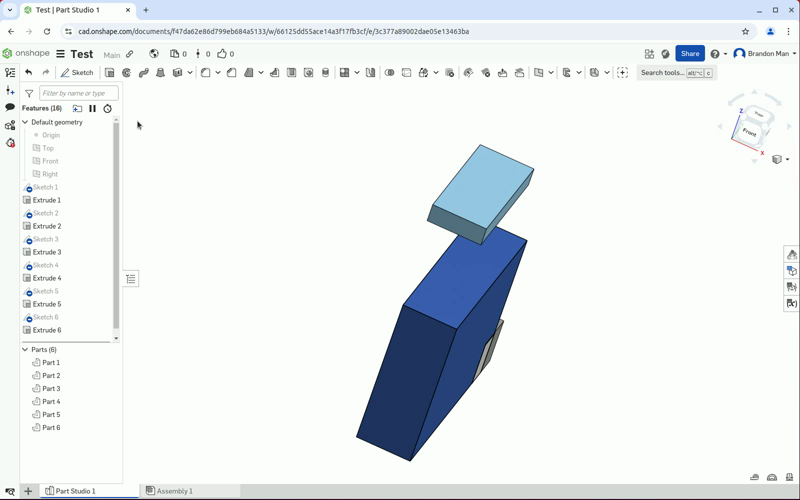
key(left, 2)
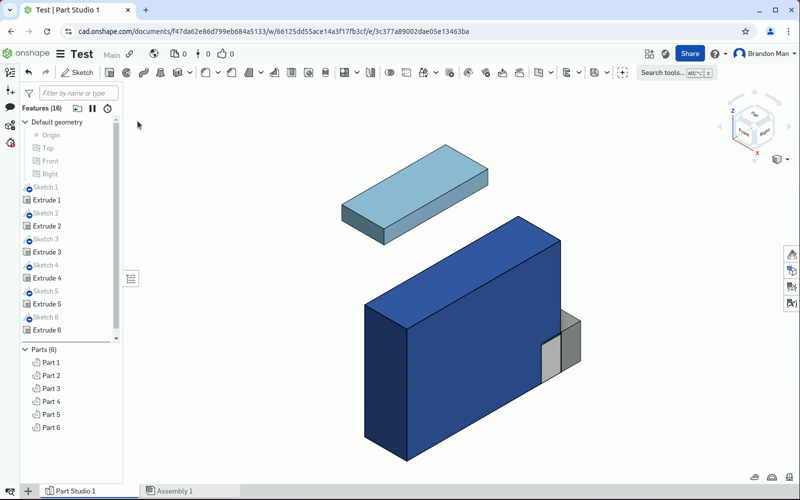
mouse_move(69, 189)
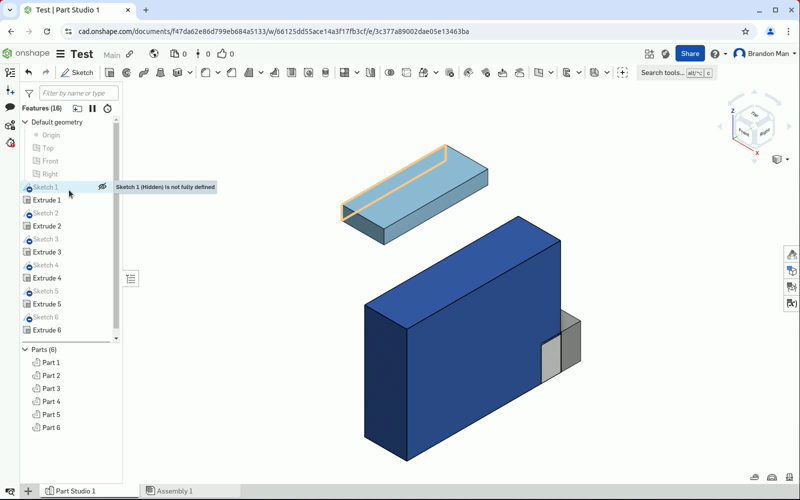
click(69, 189)